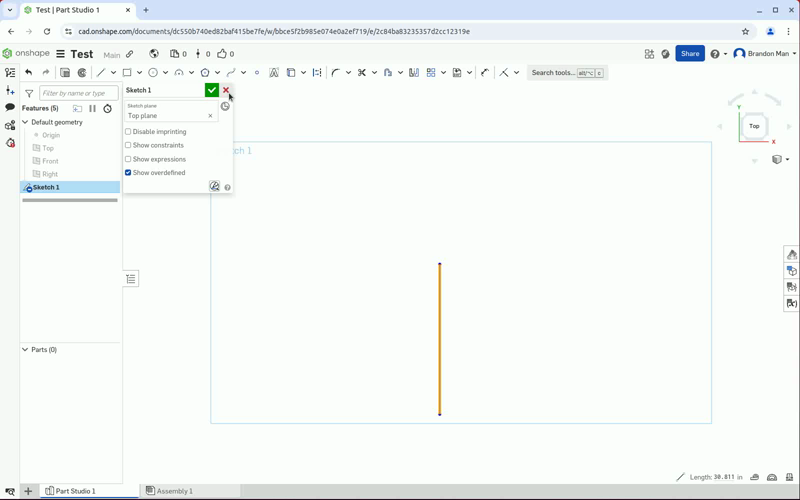
key(shift+h)
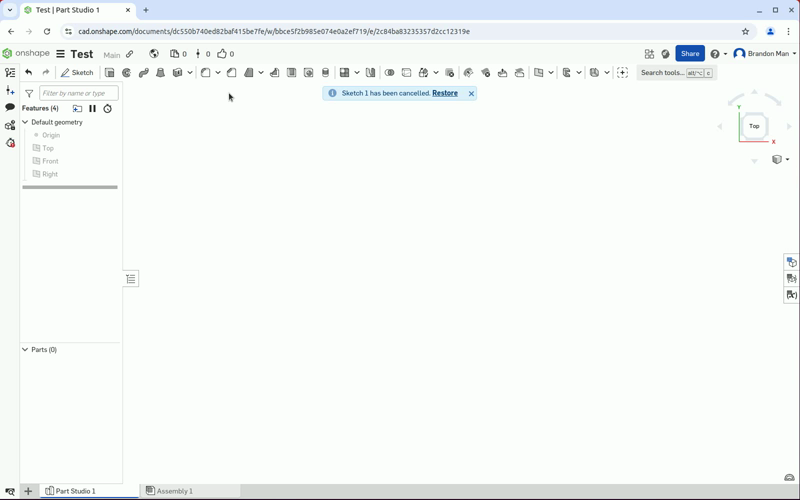
mouse_move(73, 352)
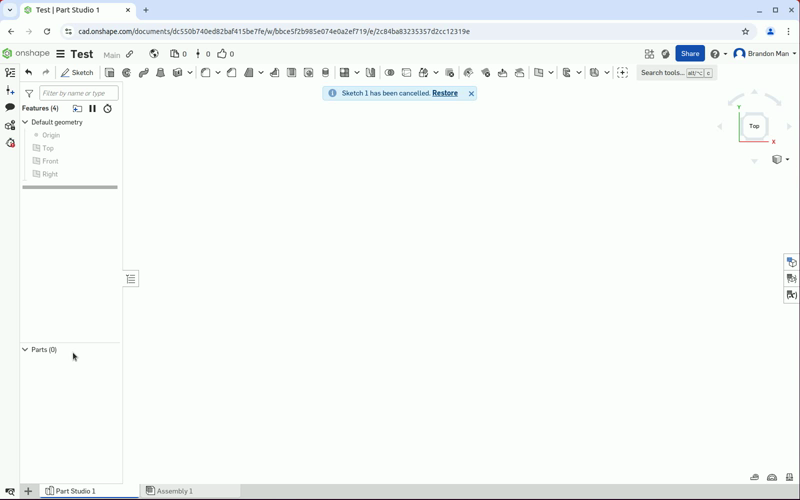
key(y)
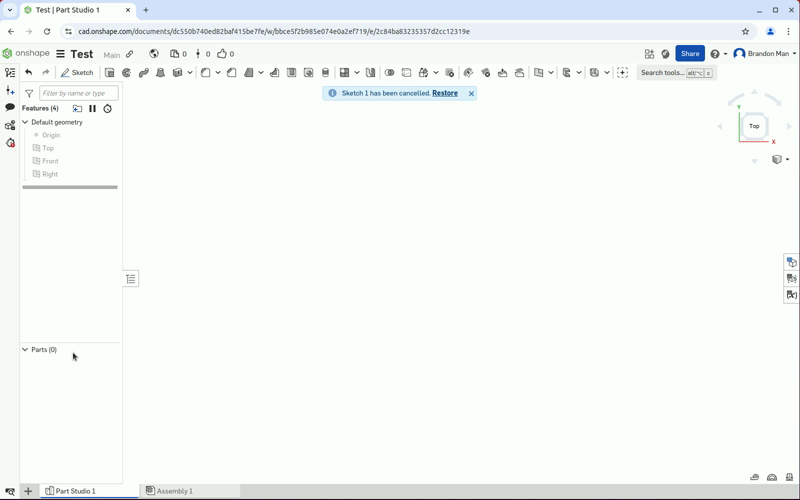
key(shift+p)
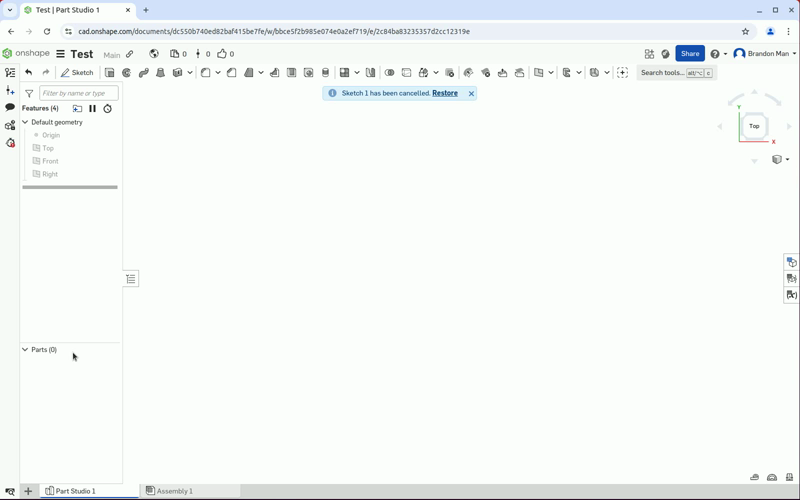
key(space)
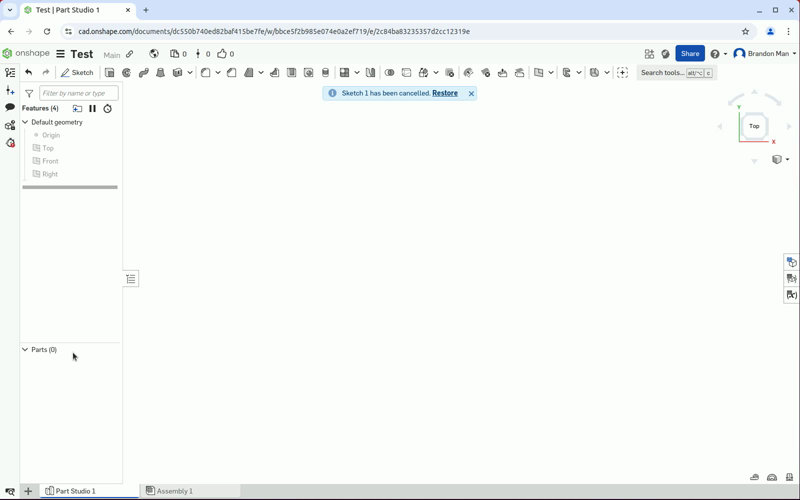
key_down(shift)
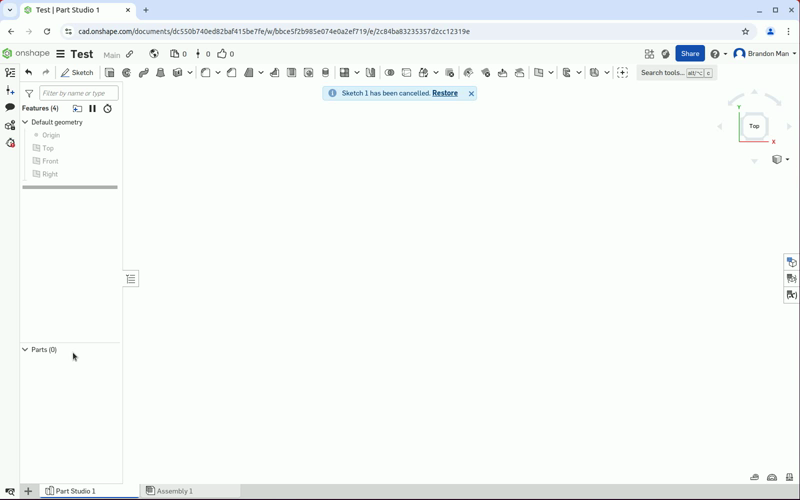
key(up)
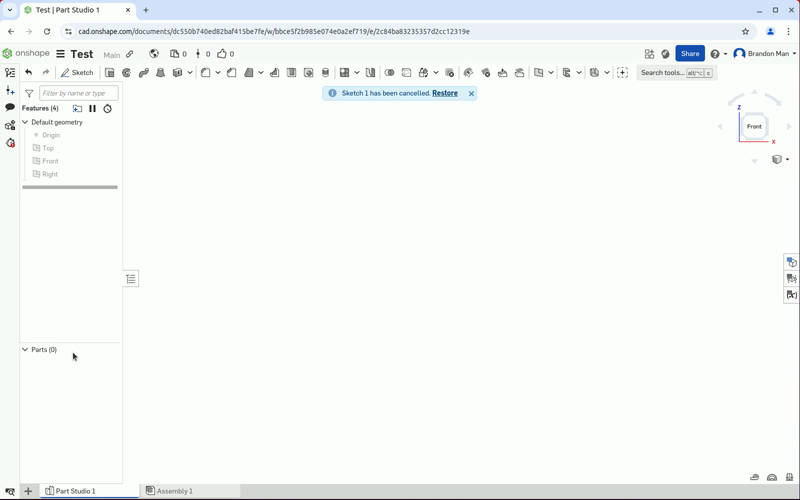
key_up(shift)
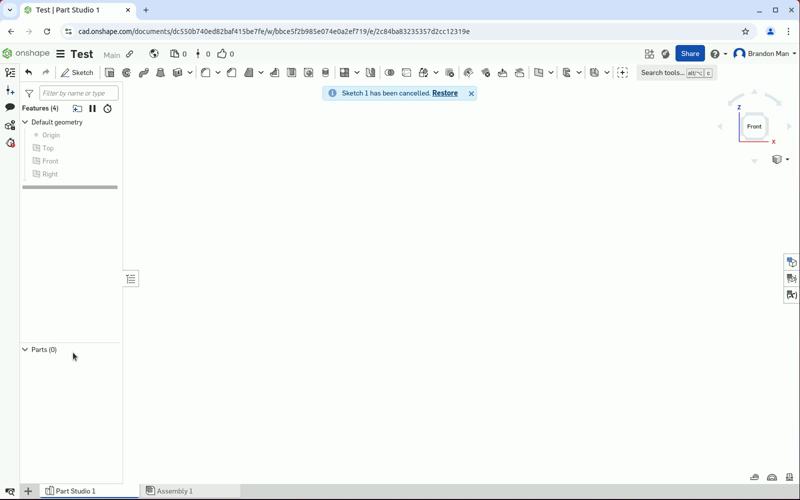
mouse_move(73, 352)
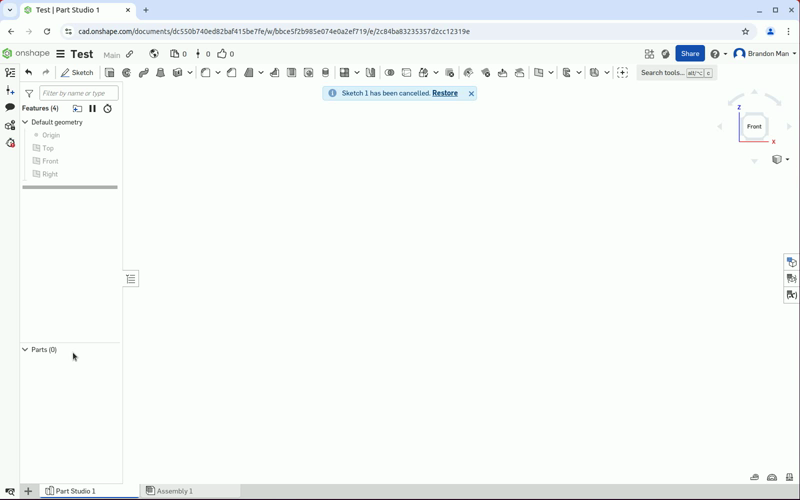
key(shift+y)
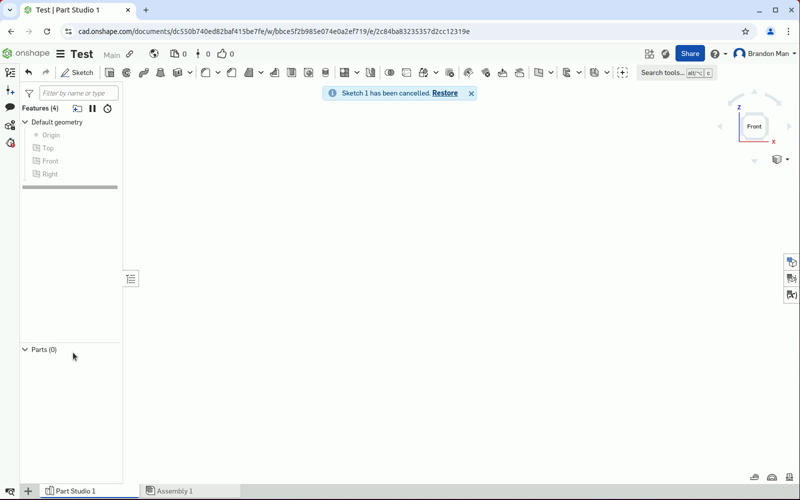
key(shift+s)
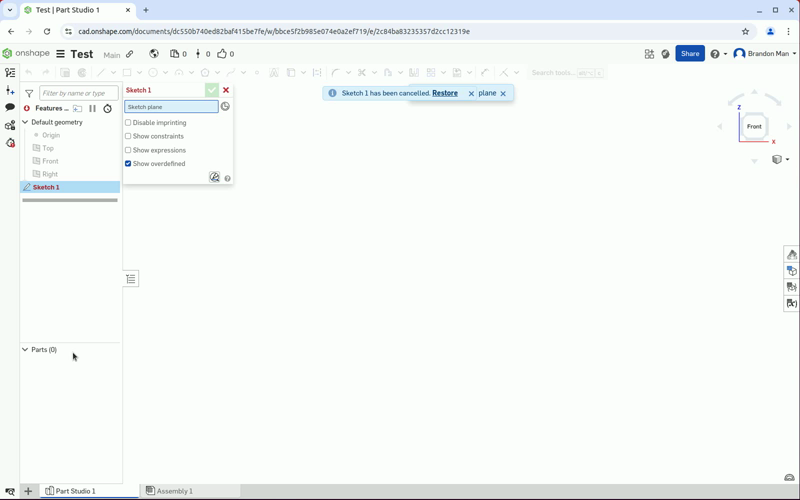
mouse_move(73, 163)
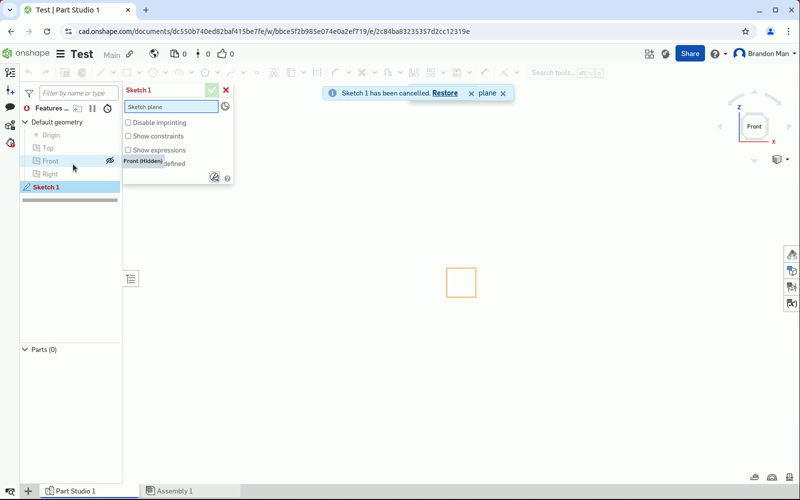
click(73, 163)
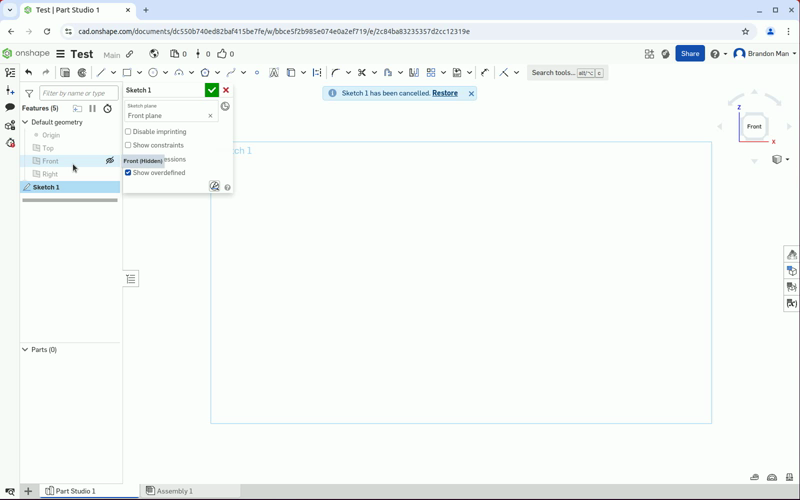
mouse_move(73, 352)
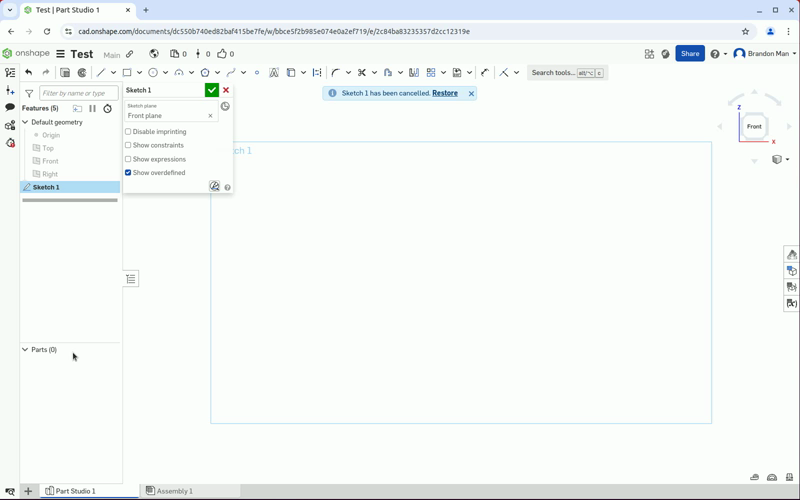
key(y)
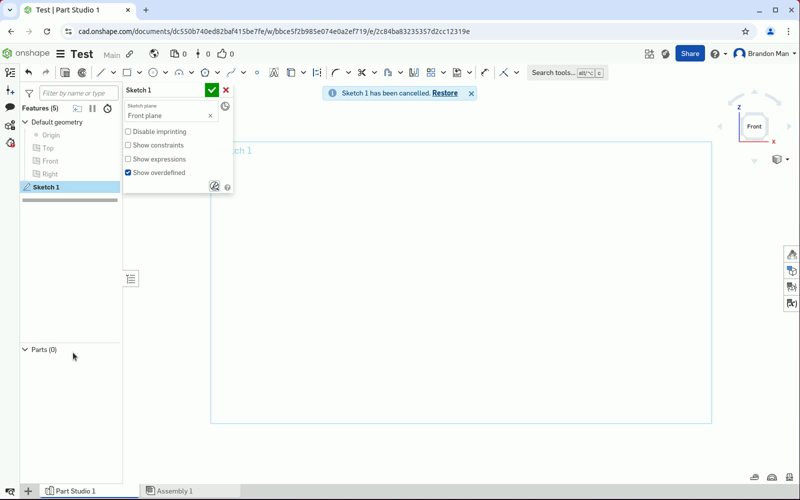
key(c)
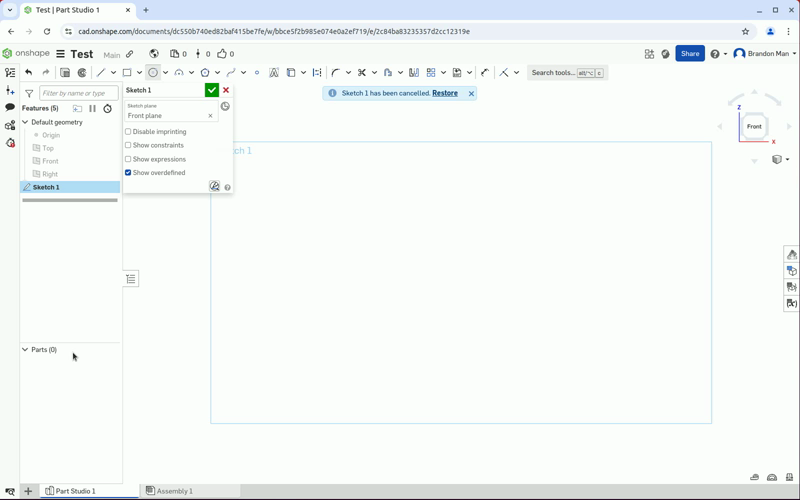
key_down(shift)
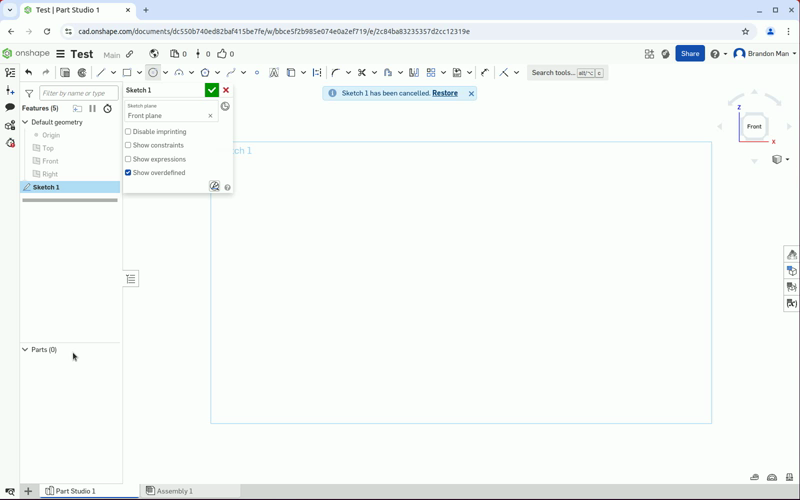
mouse_move(461, 282)
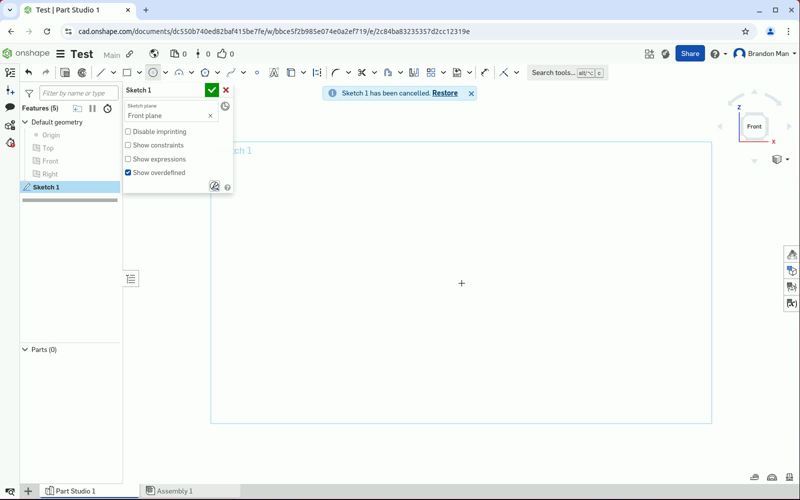
click(461, 282)
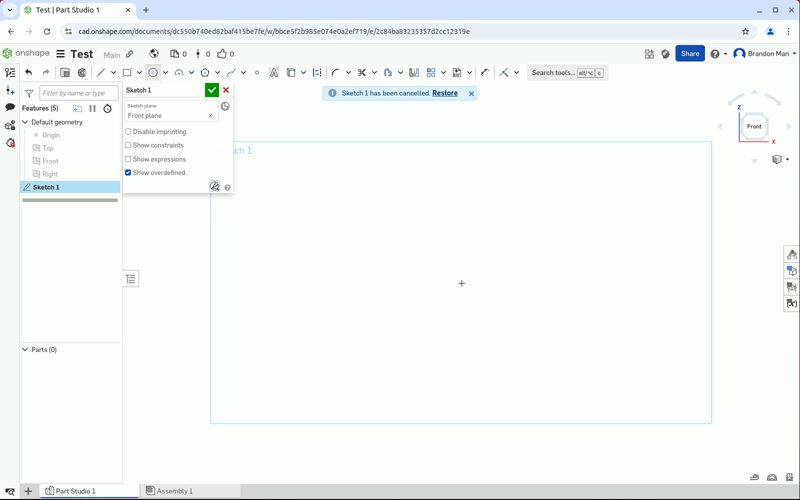
key_up(shift)
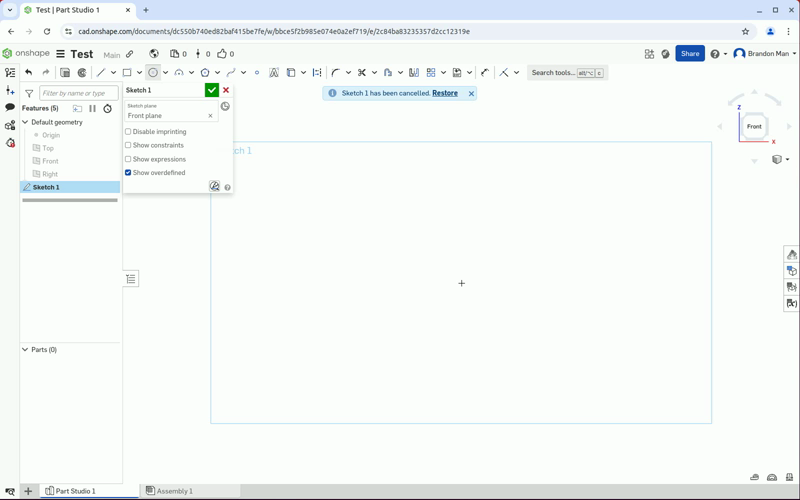
mouse_move(468, 282)
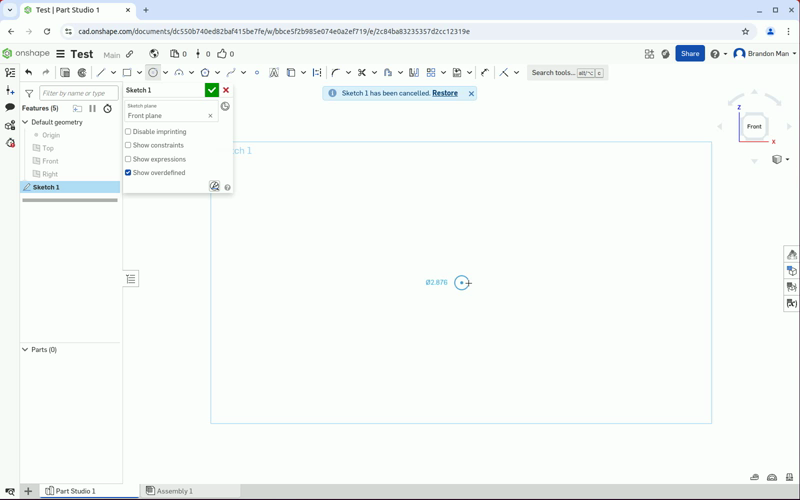
click(468, 282)
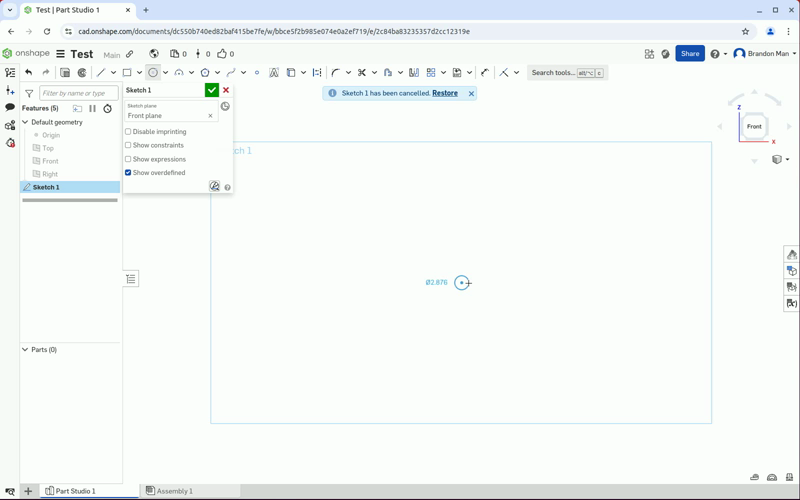
key(esc)
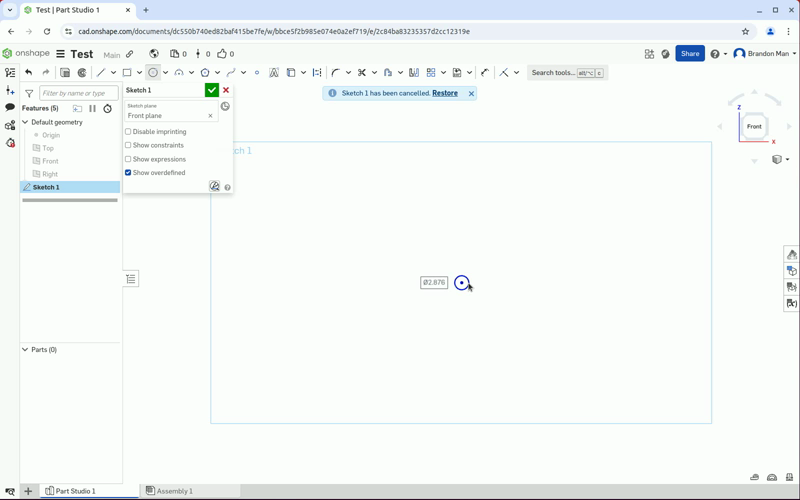
key(c)
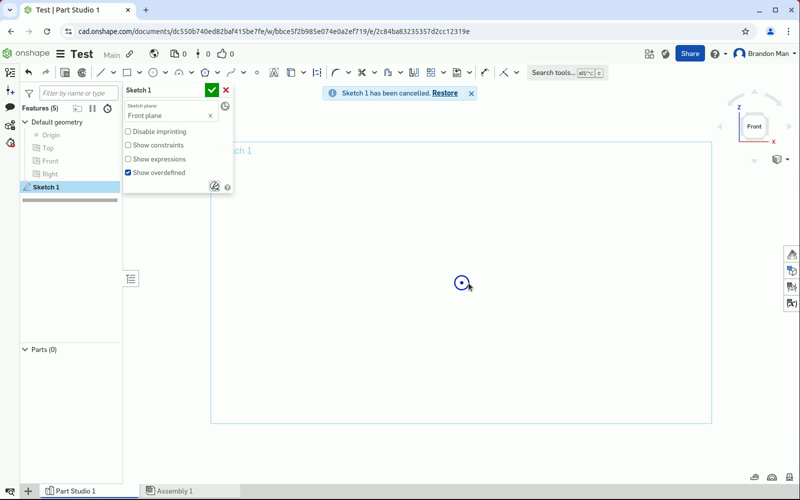
key_down(shift)
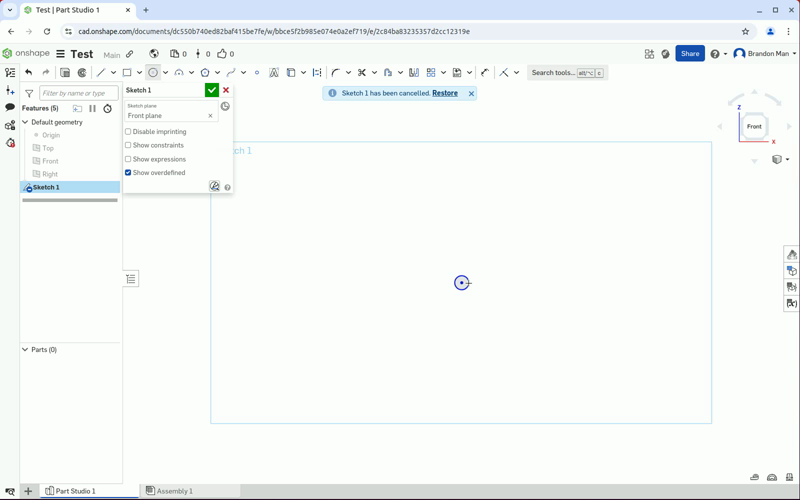
mouse_move(461, 282)
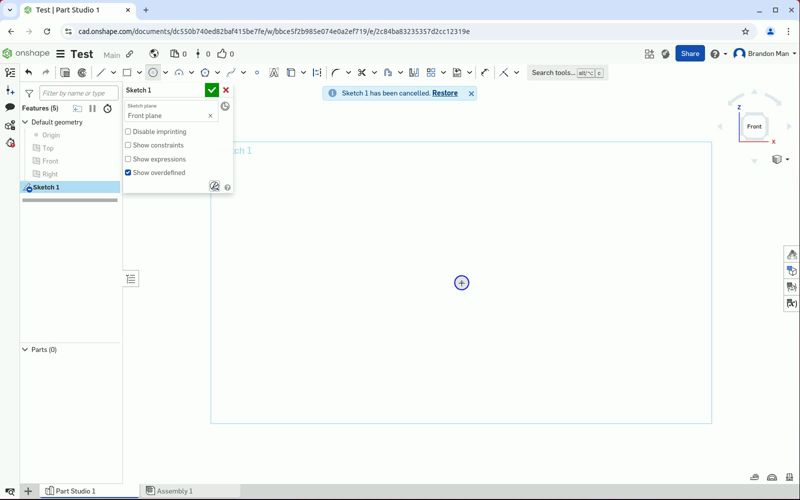
click(461, 282)
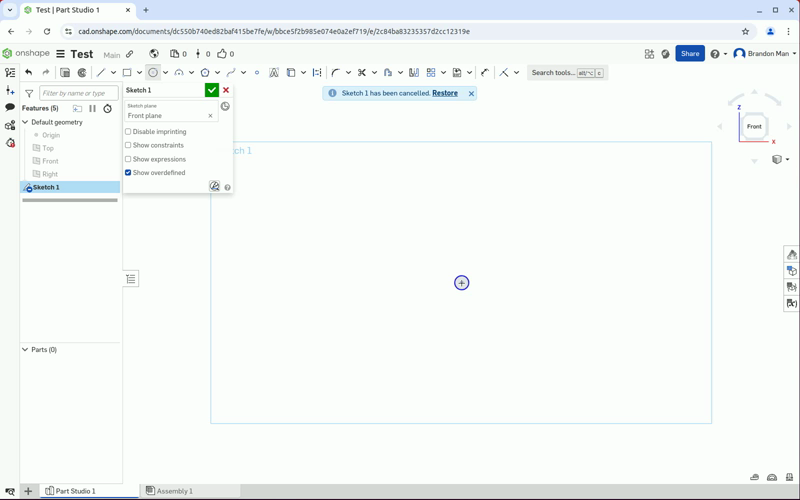
key_up(shift)
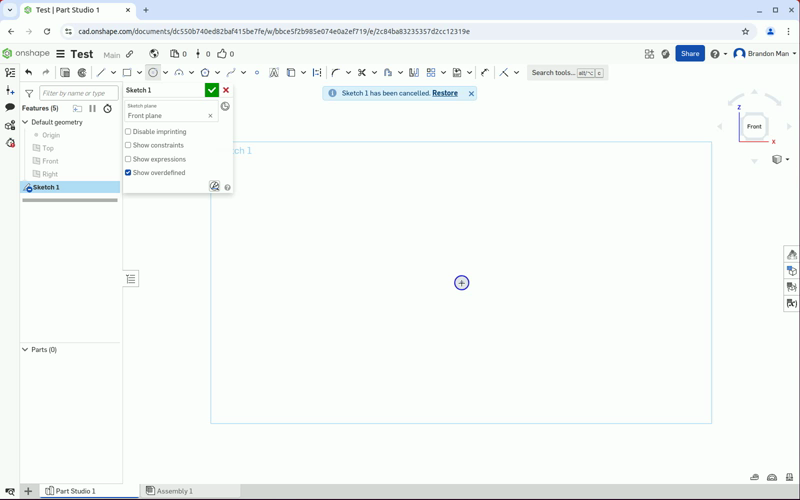
mouse_move(467, 282)
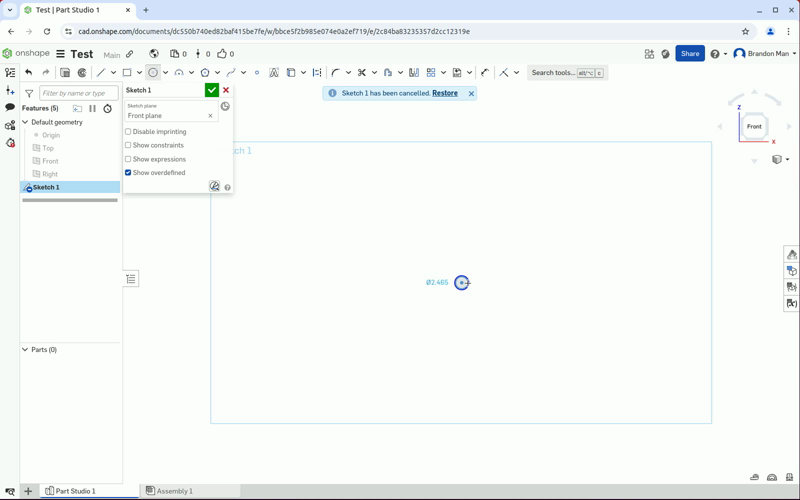
scroll(6)
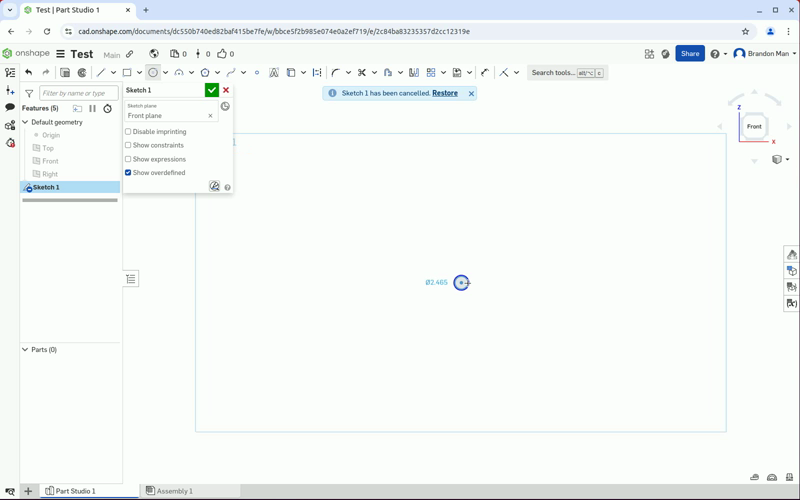
scroll(6)
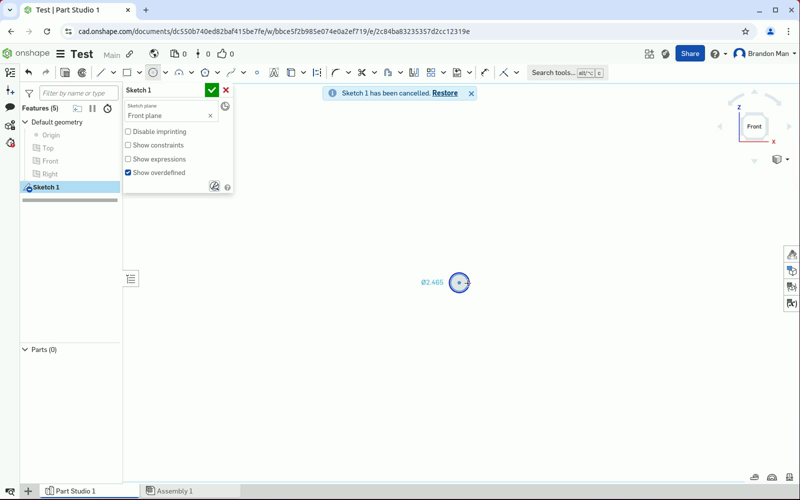
scroll(6)
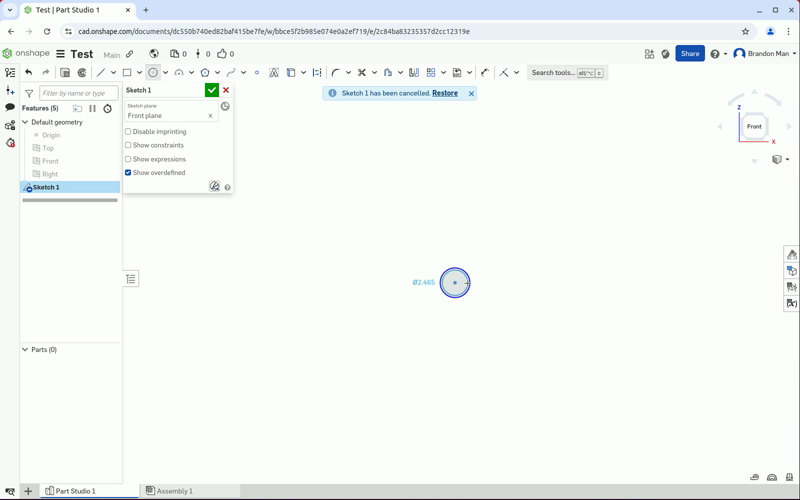
scroll(6)
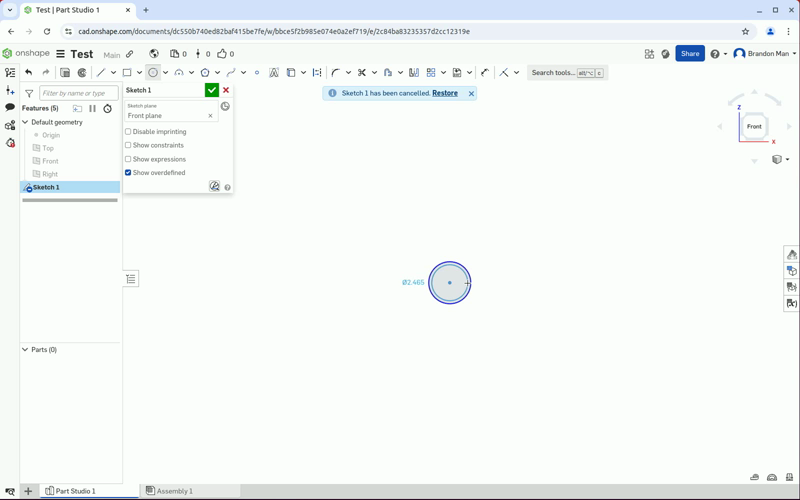
scroll(6)
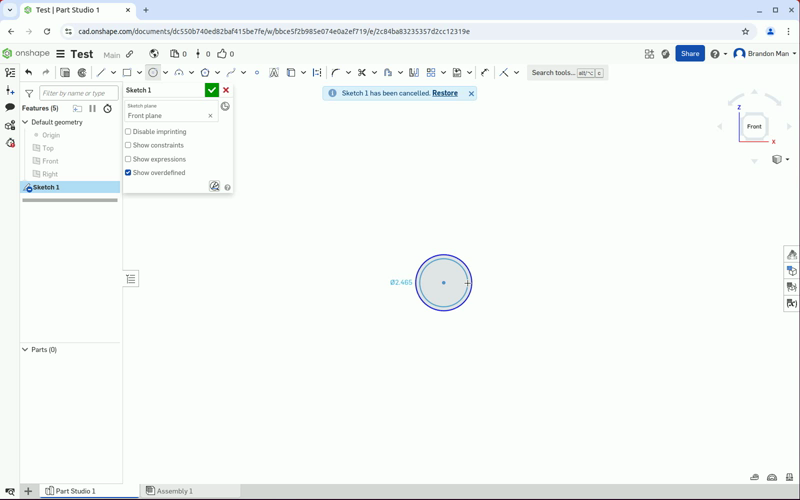
scroll(6)
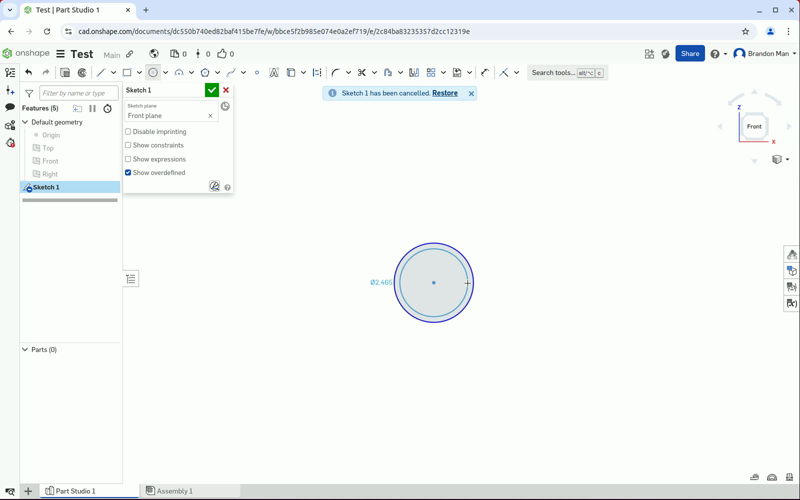
scroll(6)
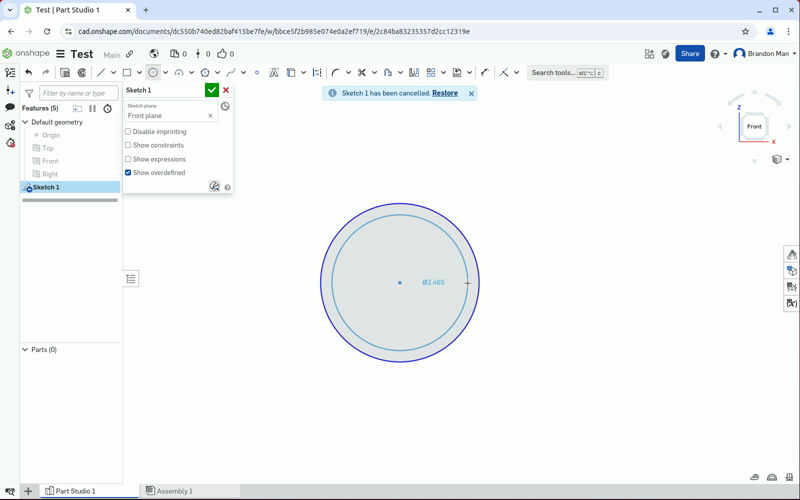
click(467, 282)
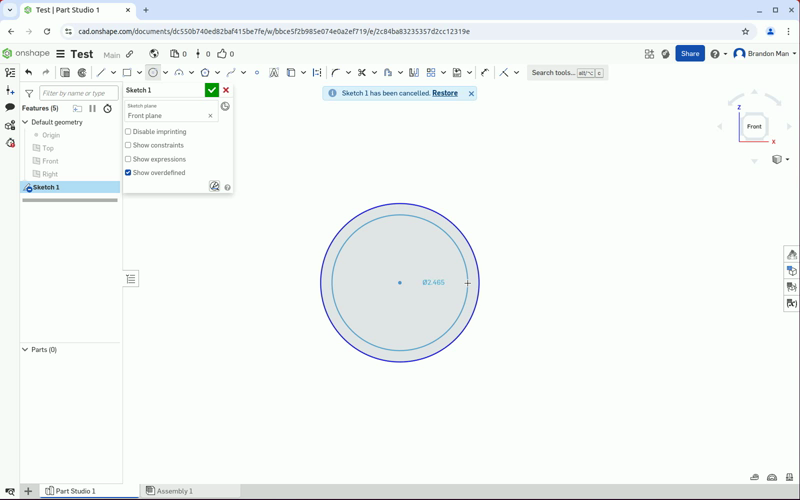
scroll(-6)
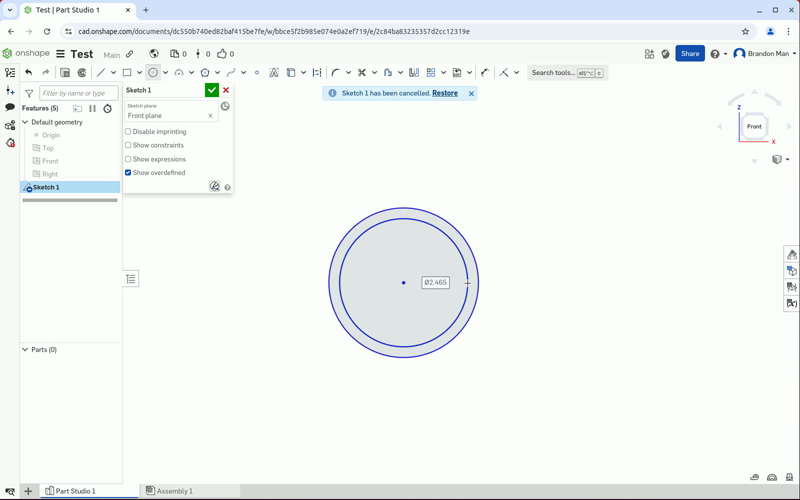
scroll(-6)
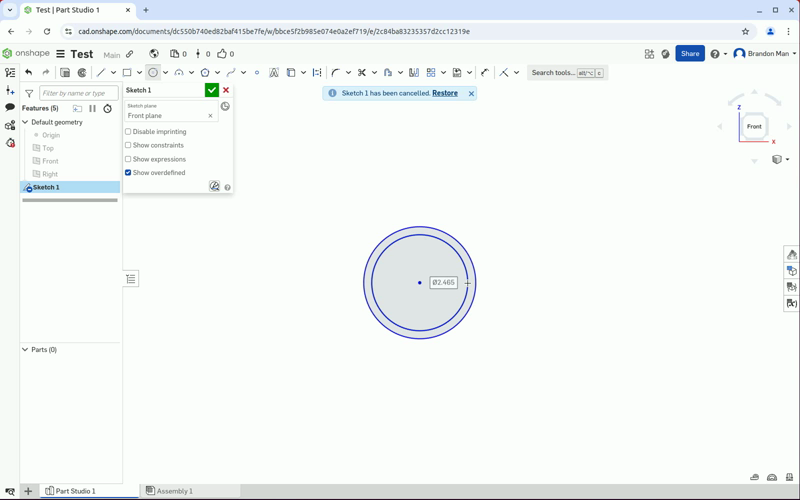
scroll(-6)
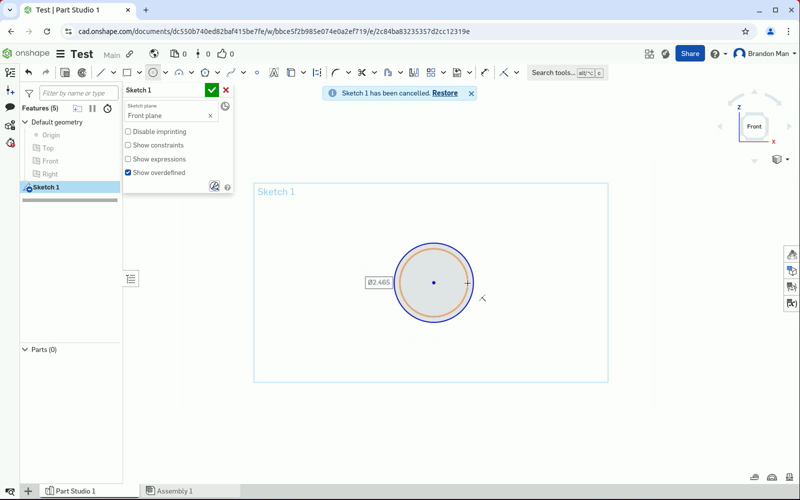
scroll(-6)
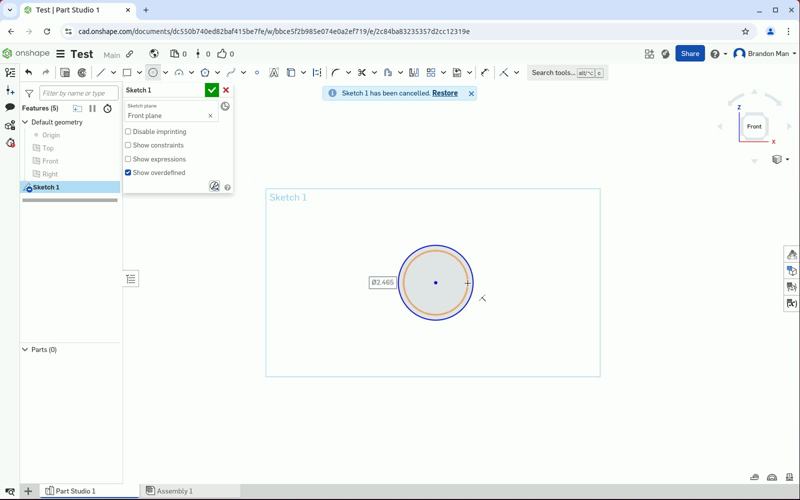
scroll(-6)
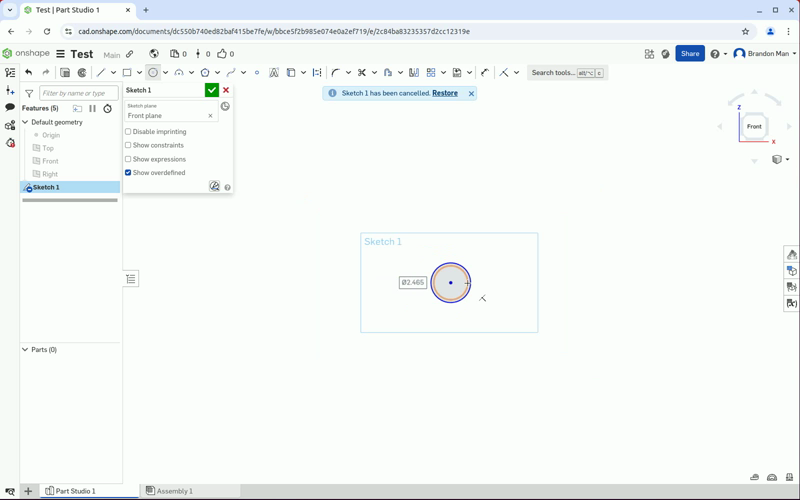
scroll(-6)
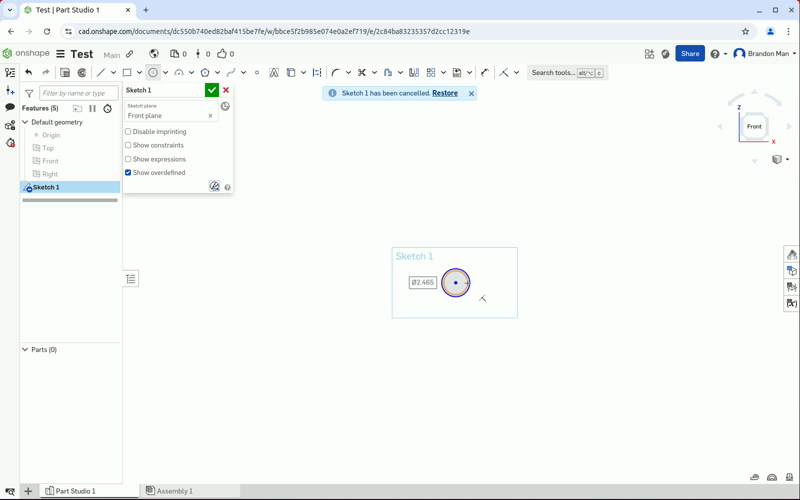
scroll(-6)
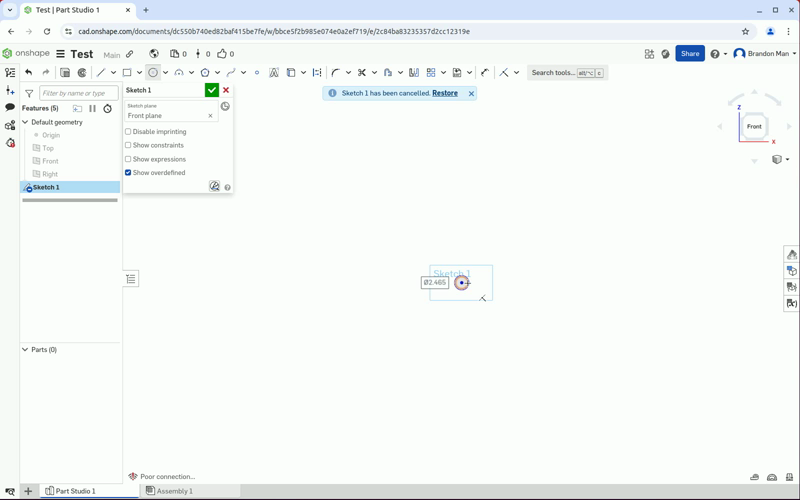
key(esc)
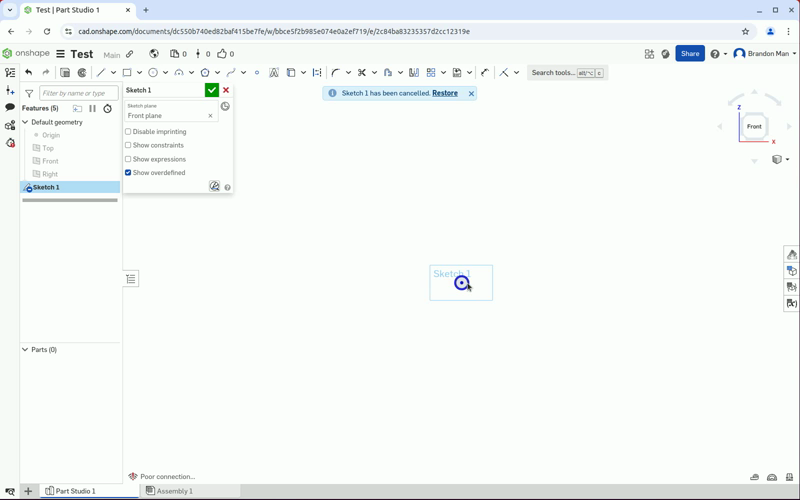
mouse_move(456, 280)
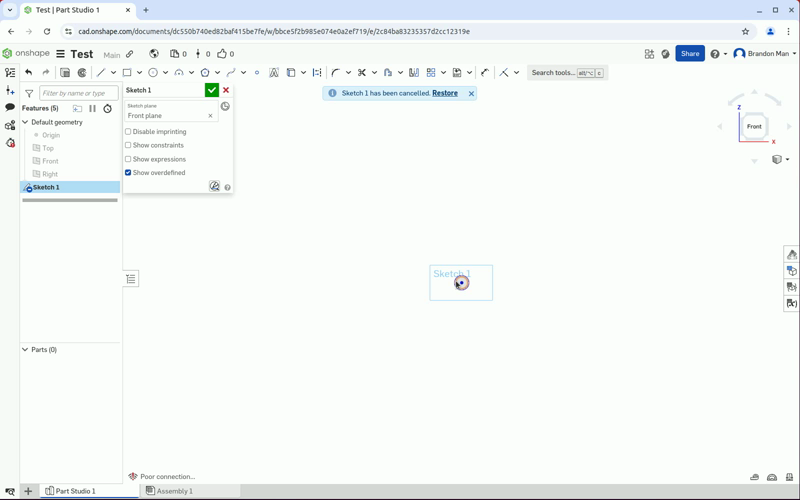
scroll(6)
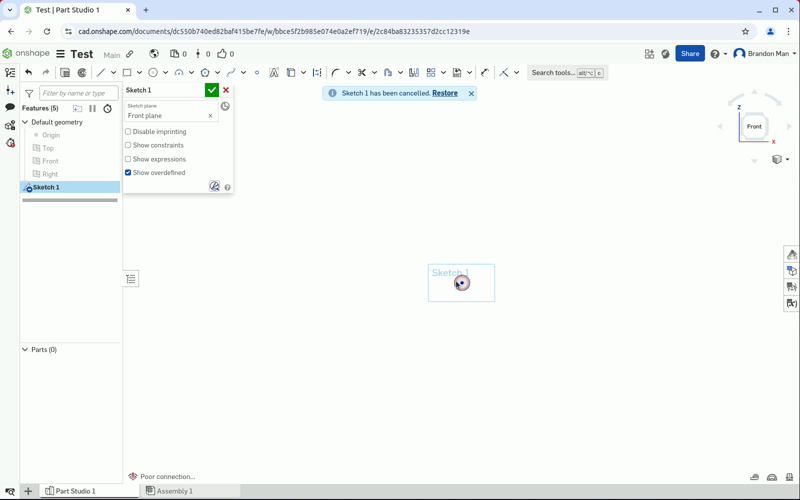
scroll(6)
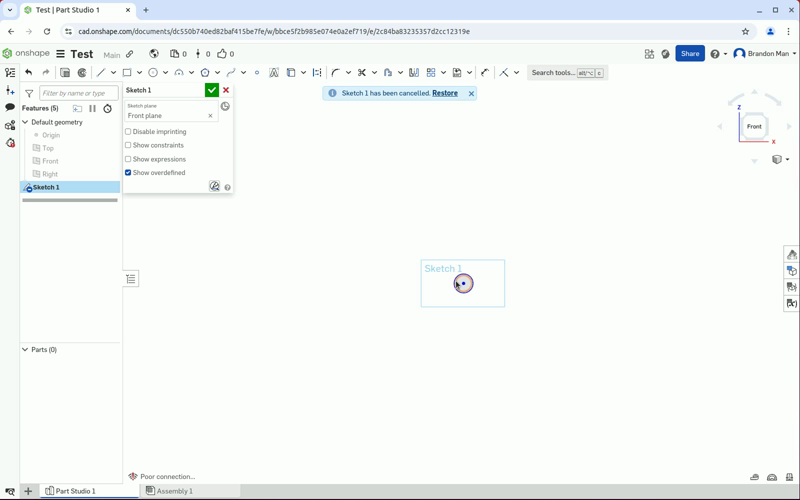
scroll(6)
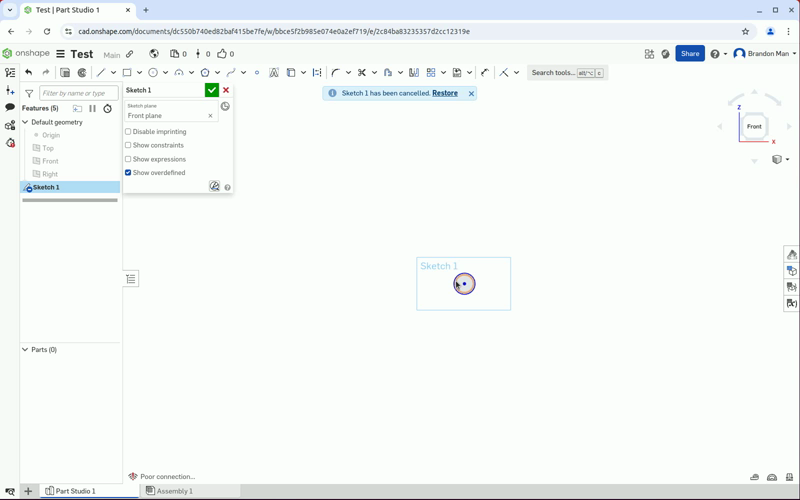
scroll(6)
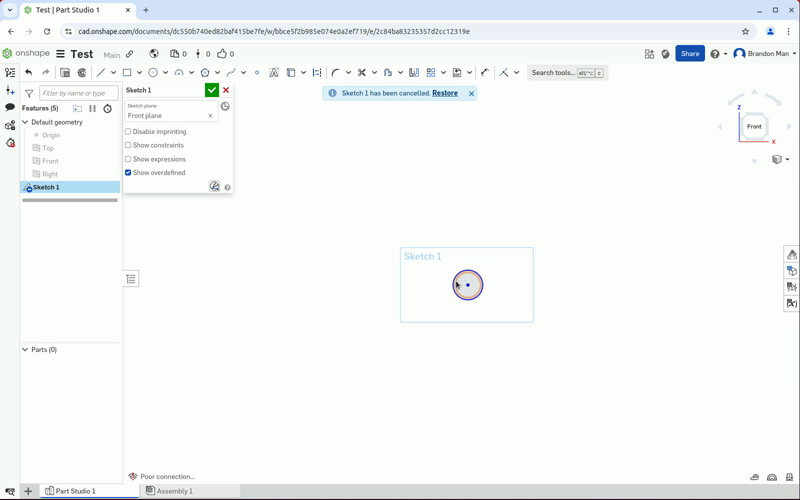
scroll(6)
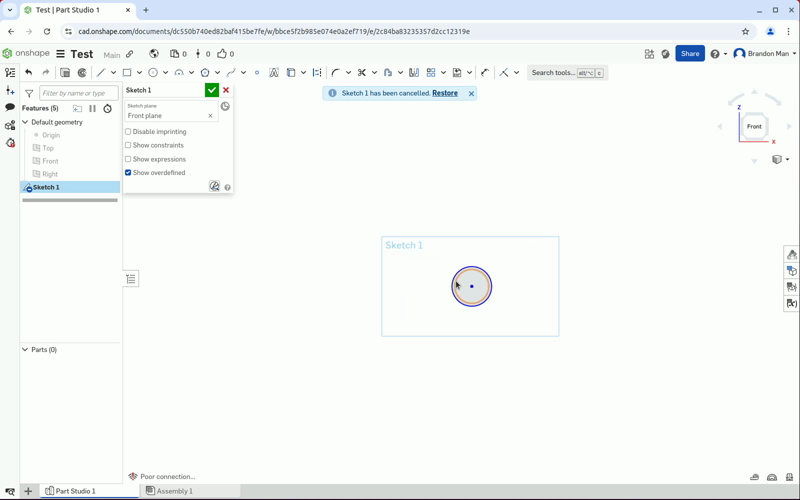
scroll(6)
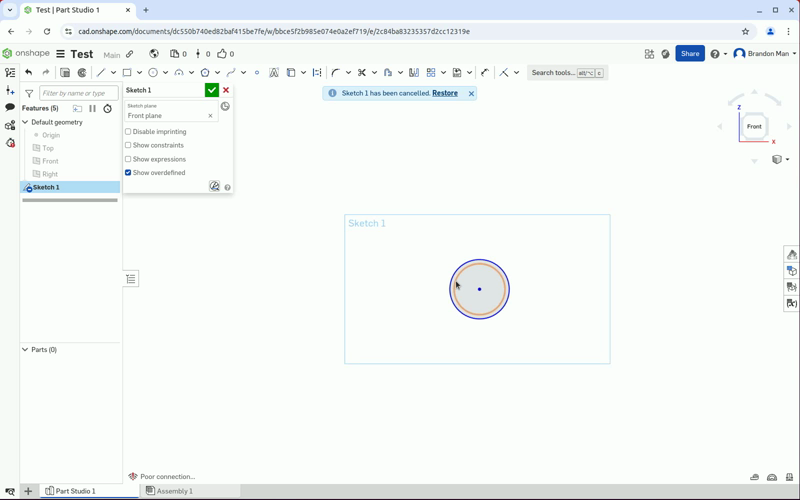
scroll(6)
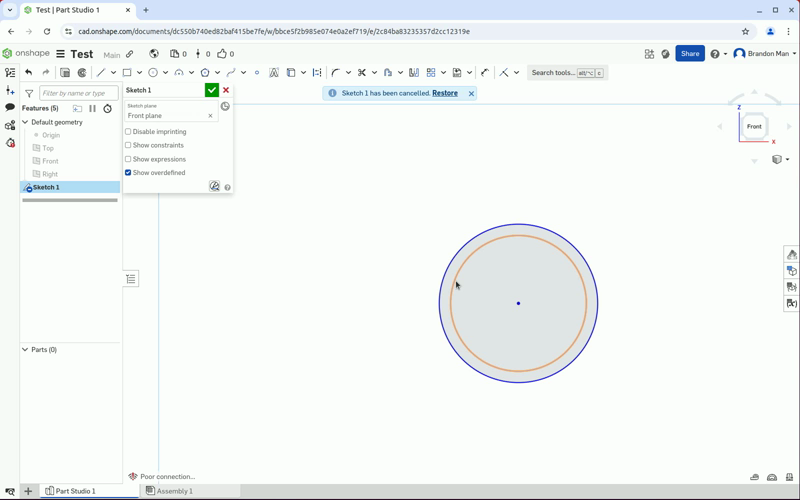
click(456, 280)
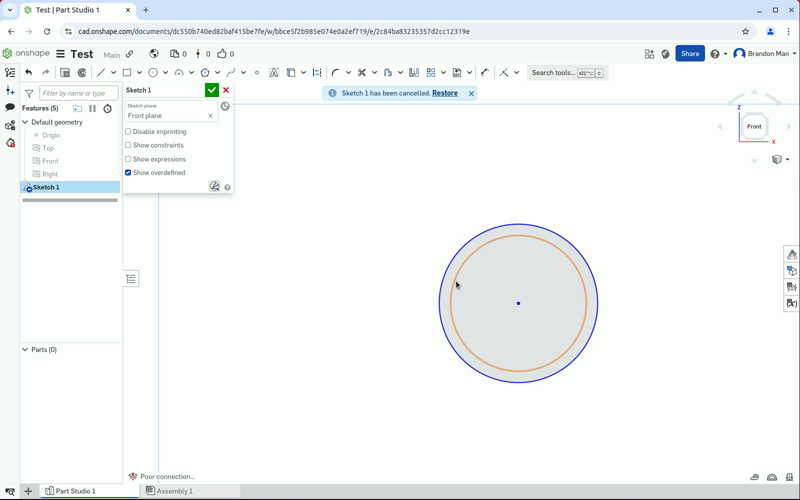
scroll(-6)
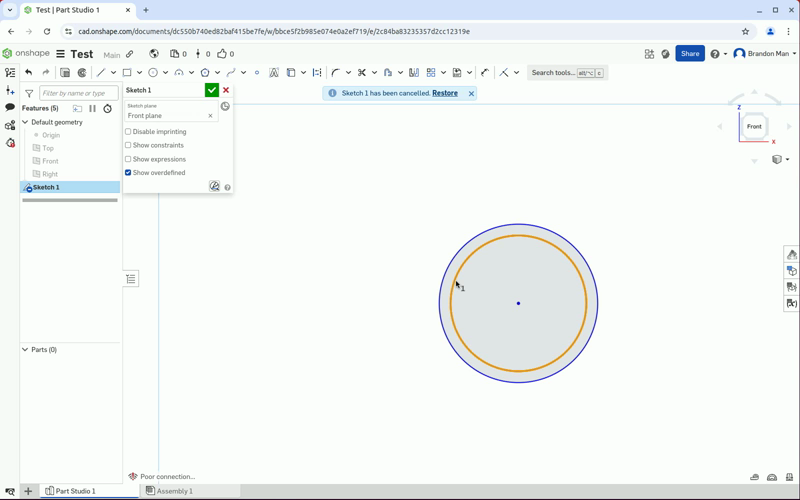
scroll(-6)
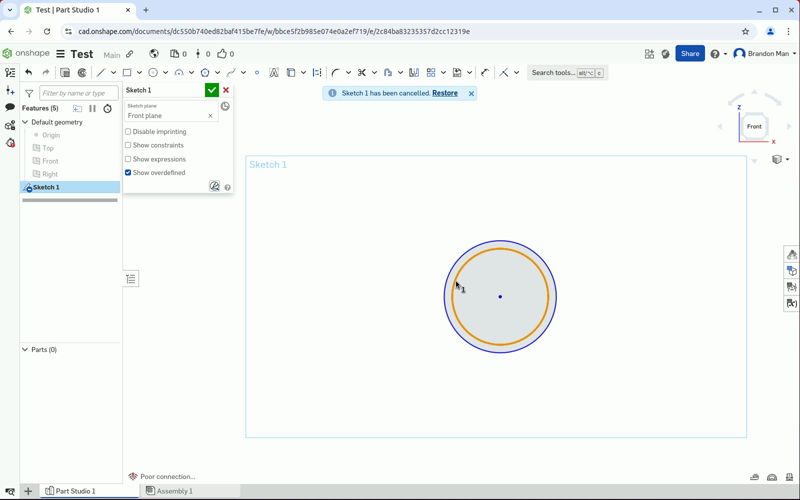
scroll(-6)
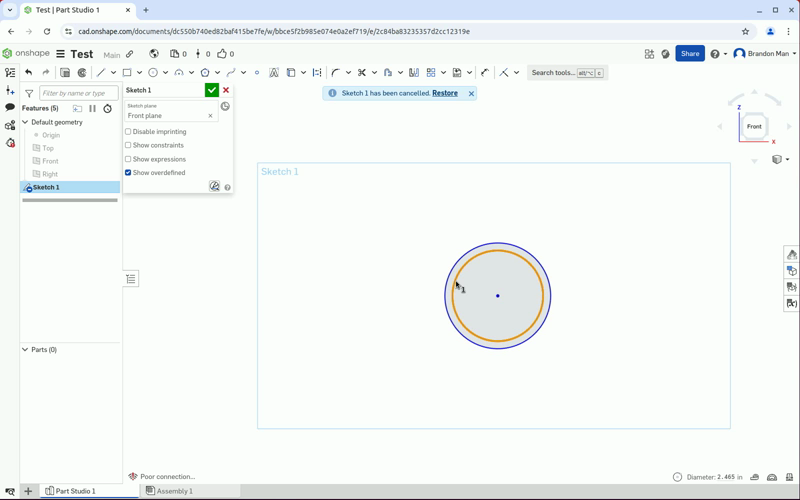
scroll(-6)
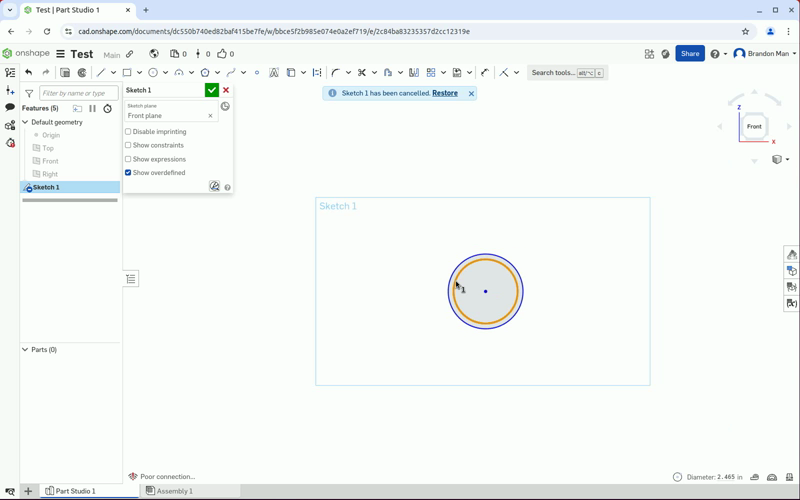
scroll(-6)
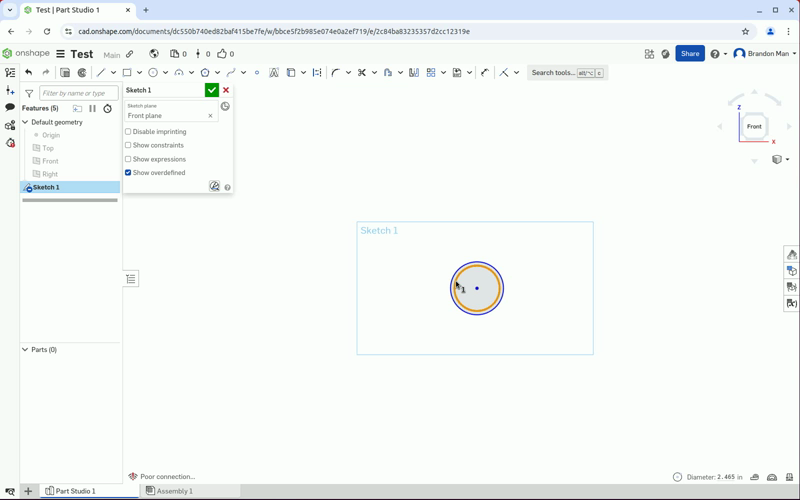
scroll(-6)
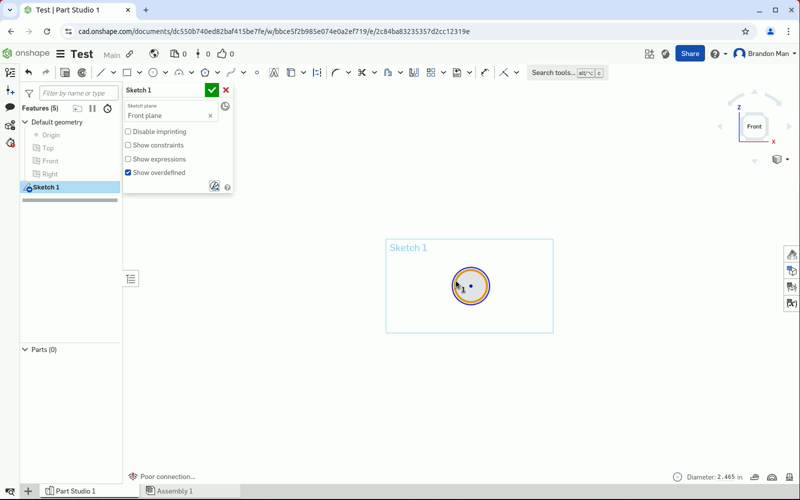
scroll(-6)
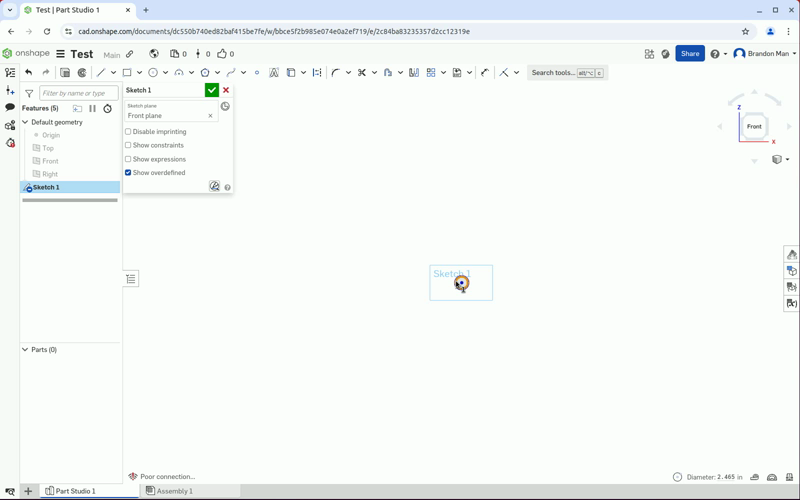
mouse_move(73, 352)
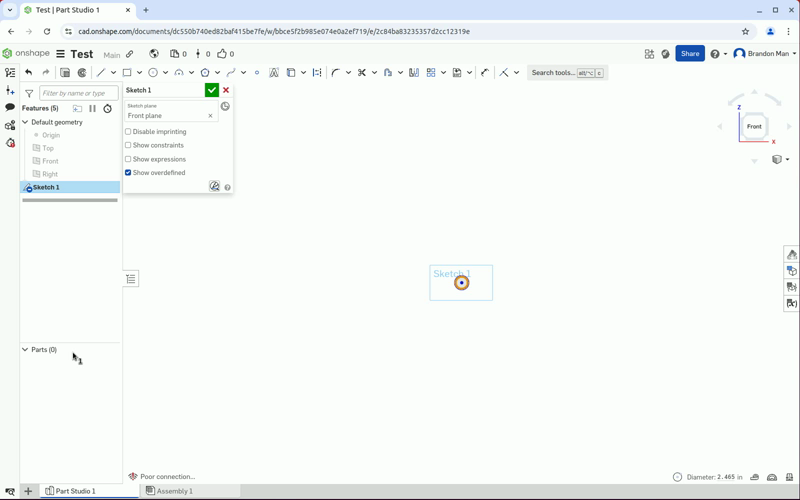
key(shift+y)
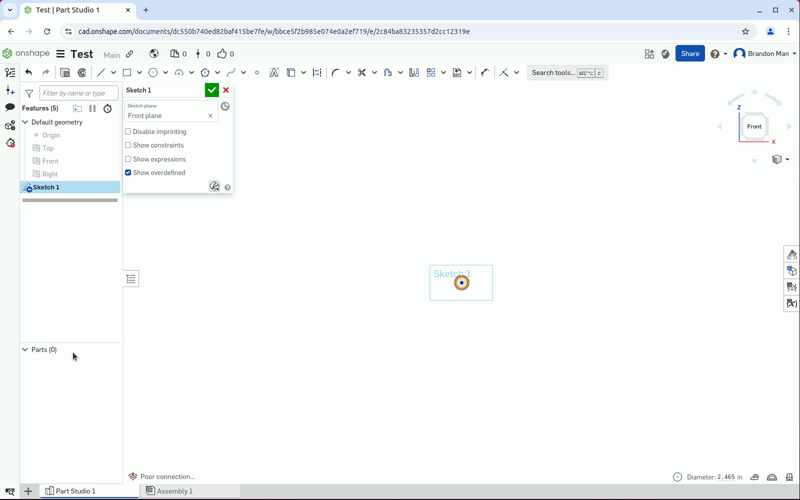
key(shift+e)
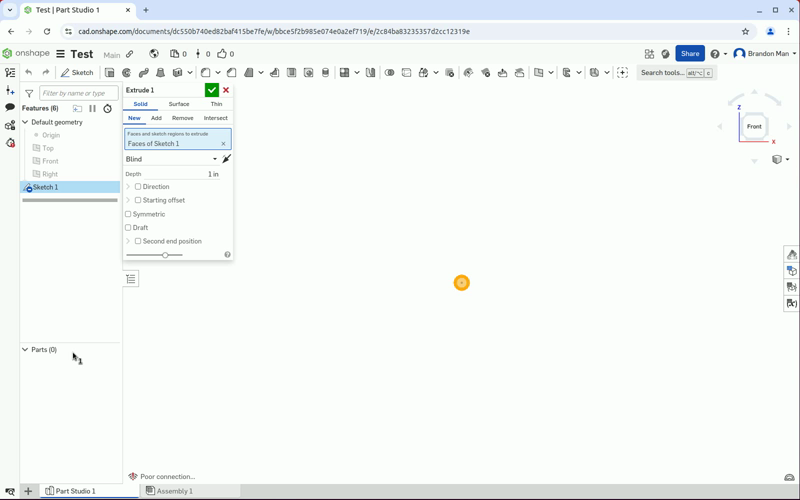
mouse_move(143, 106)
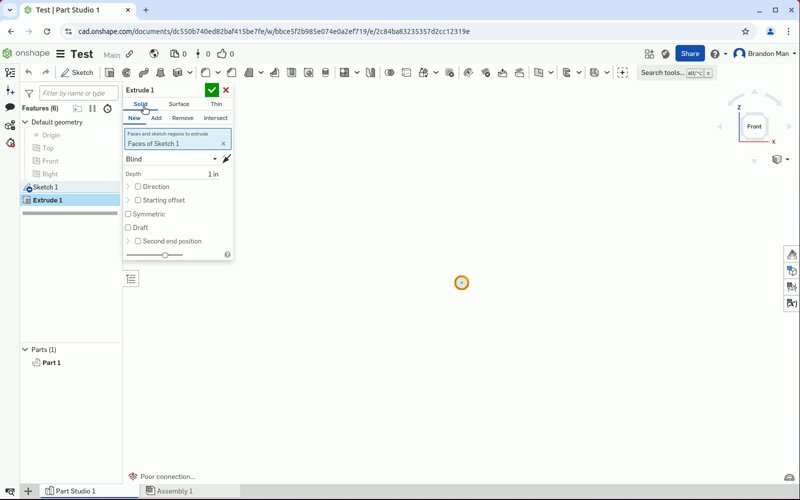
click(143, 106)
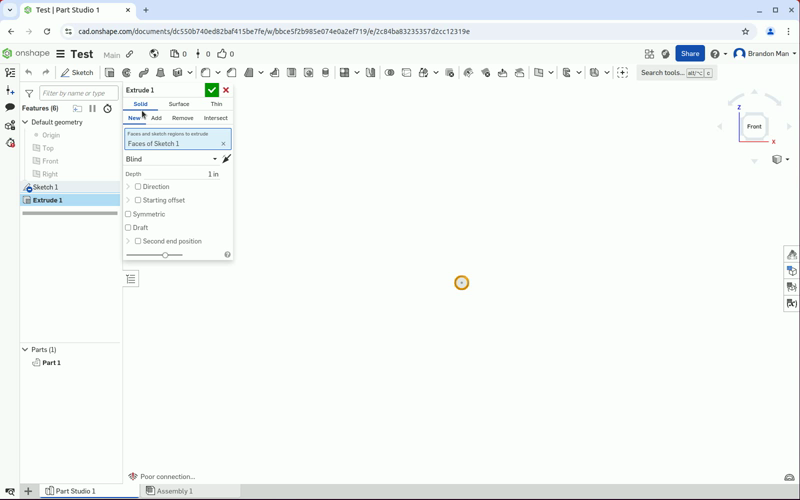
mouse_move(137, 120)
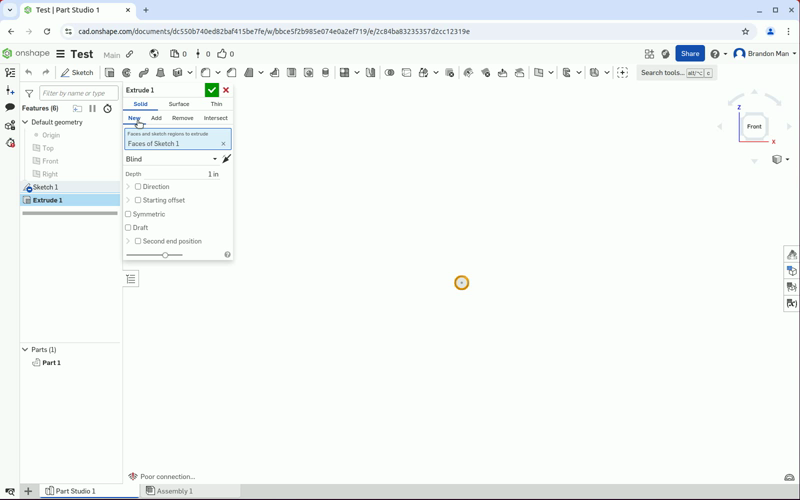
click(137, 120)
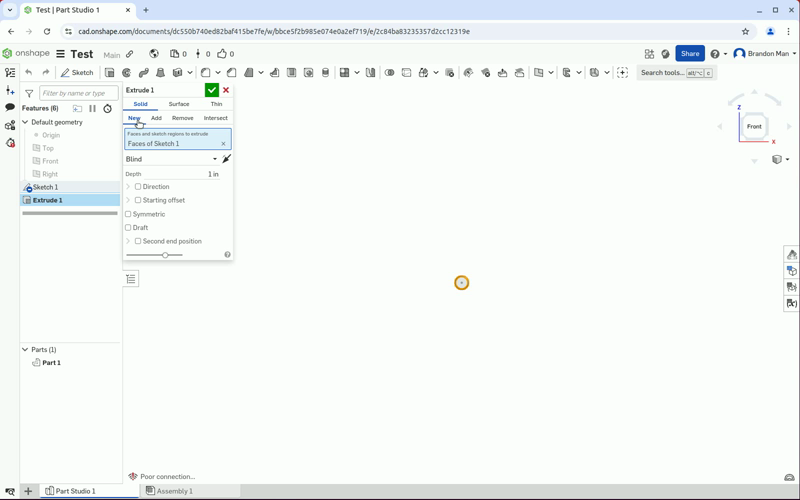
key(tab, 4)
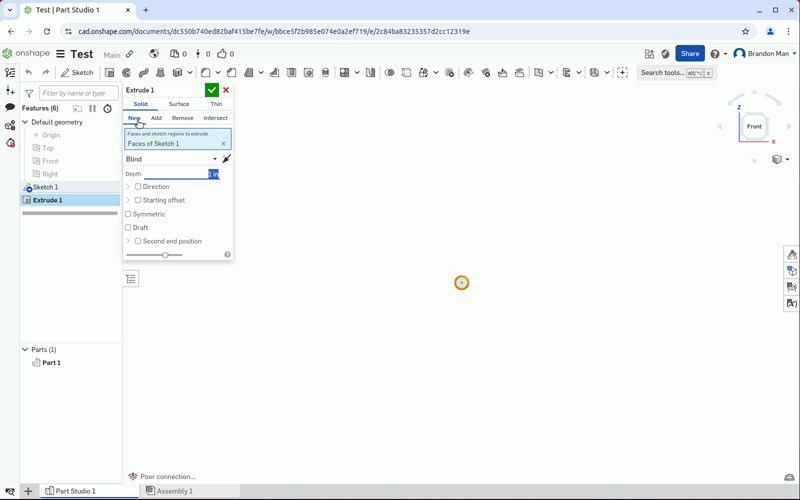
text(12.036)
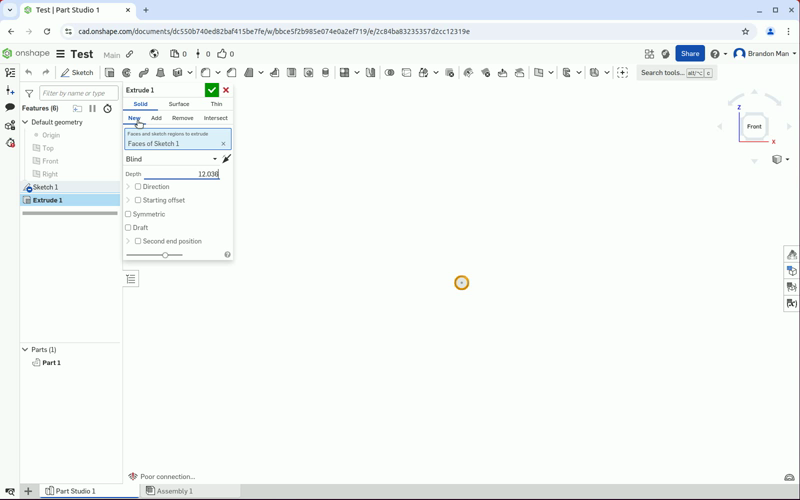
key(enter)
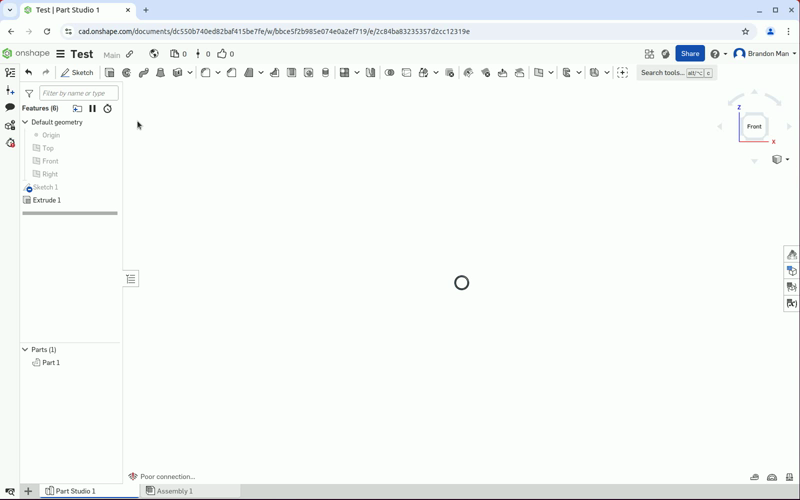
key(shift+h)
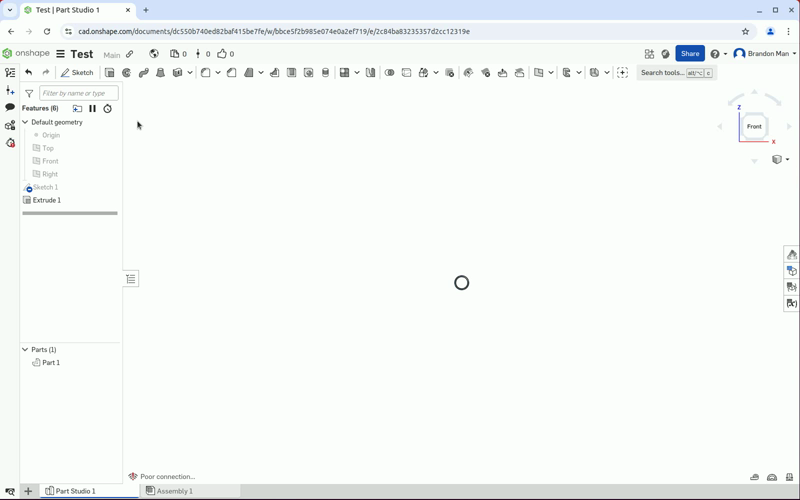
key(shift+h)
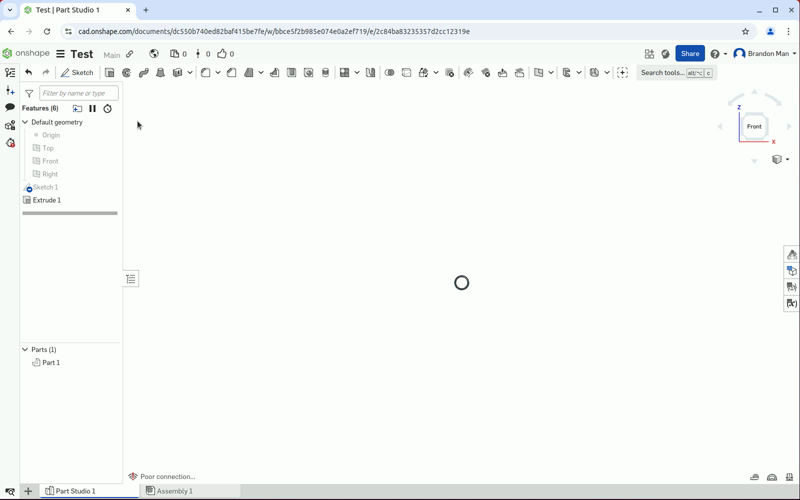
mouse_move(73, 189)
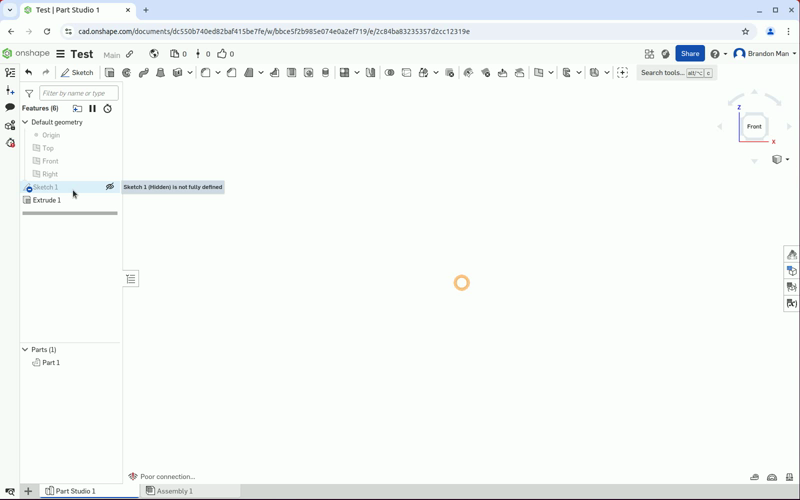
click(73, 189)
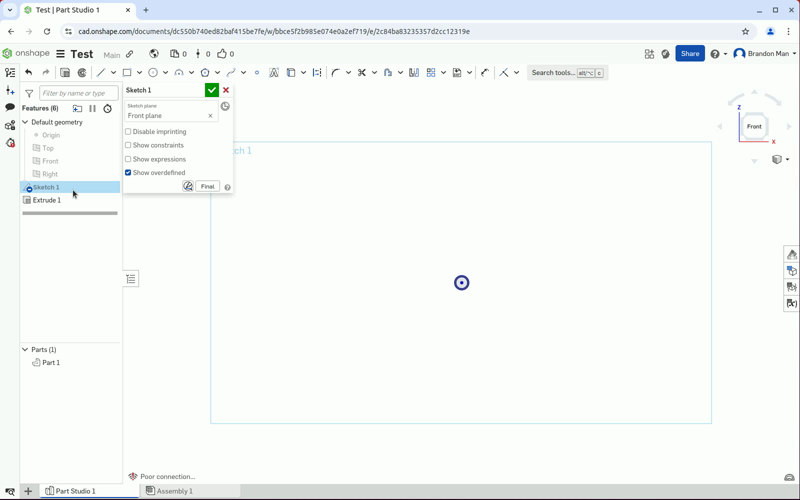
mouse_move(229, 92)
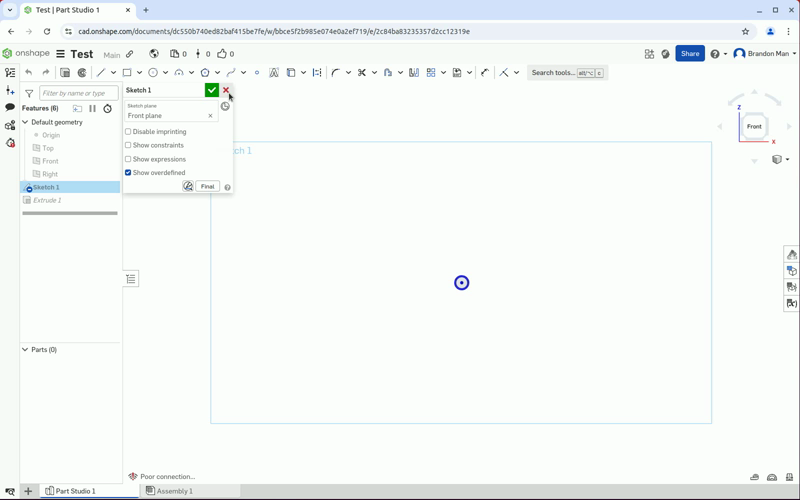
click(229, 92)
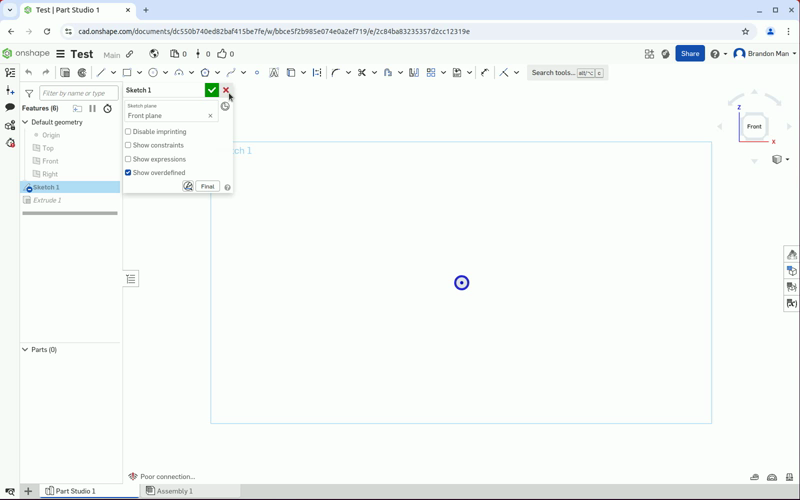
key(shift+s)
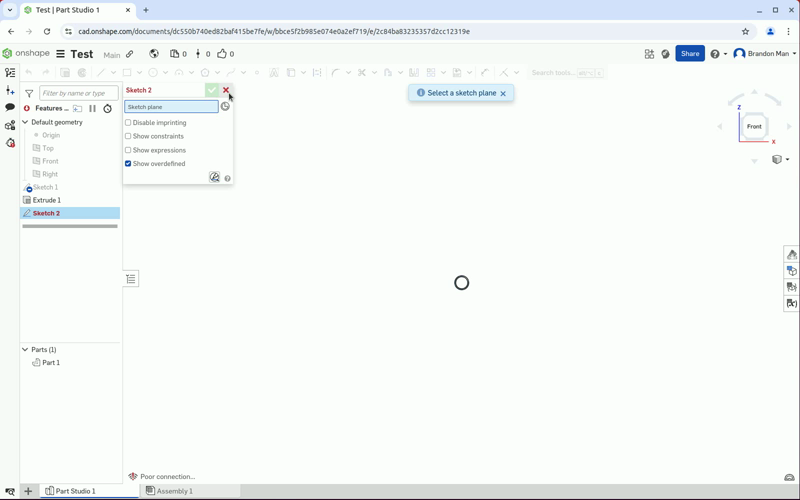
mouse_move(73, 163)
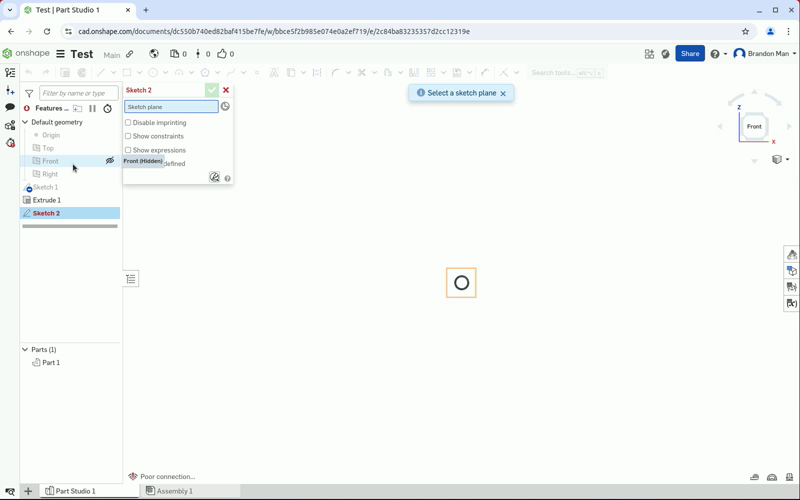
click(73, 163)
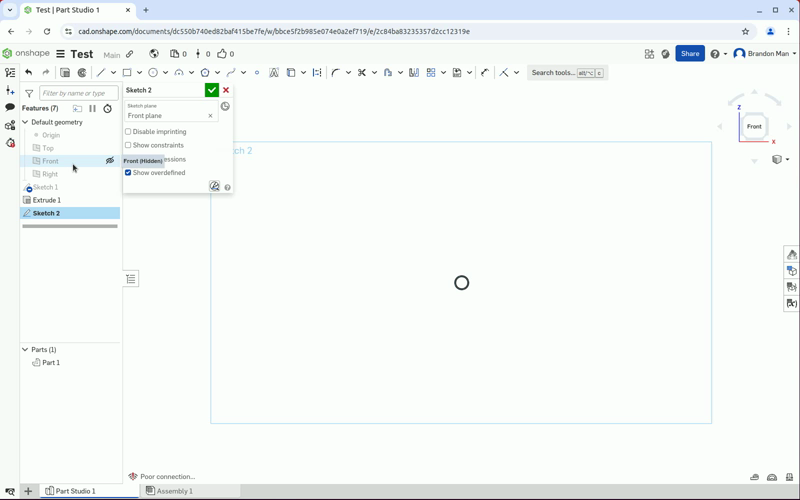
mouse_move(73, 352)
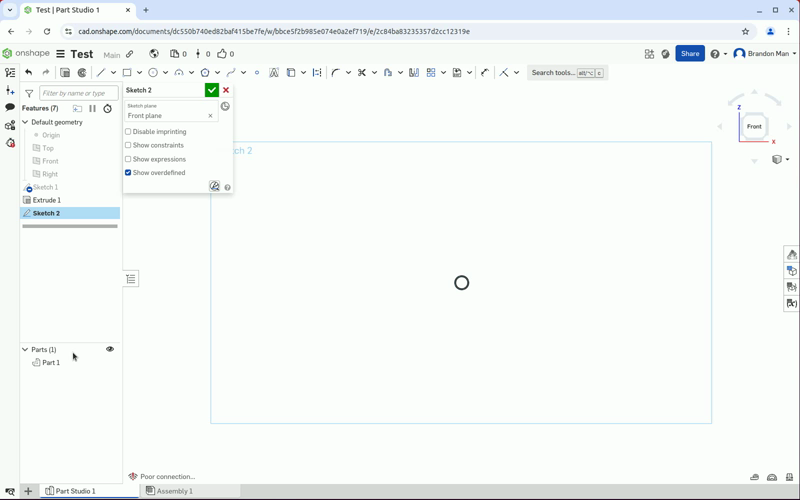
key(y)
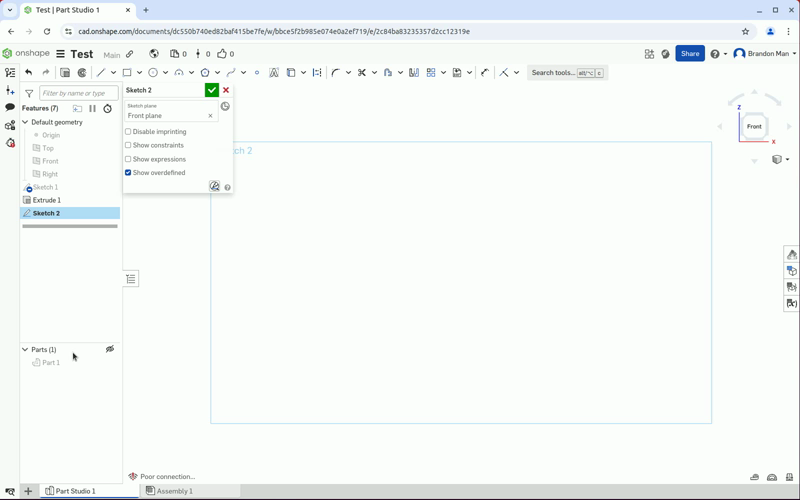
key(c)
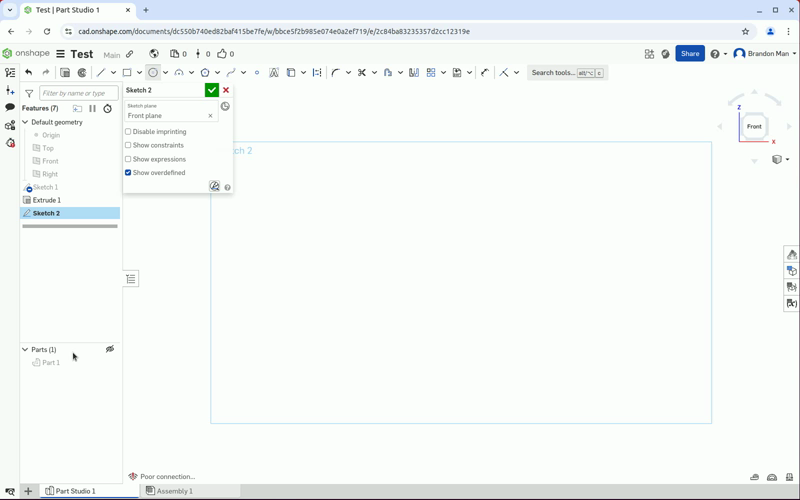
key_down(shift)
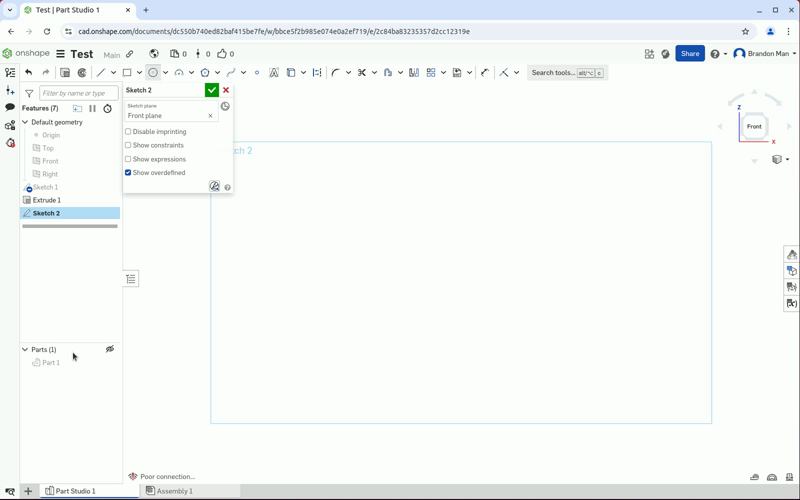
mouse_move(460, 282)
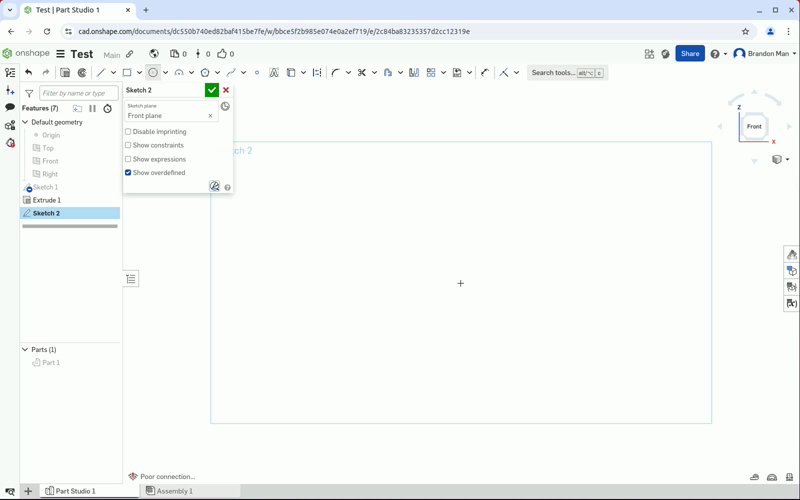
click(460, 282)
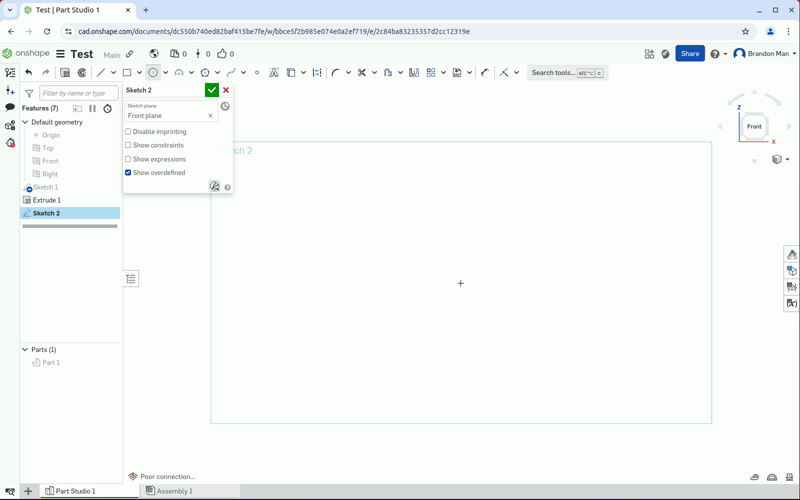
key_up(shift)
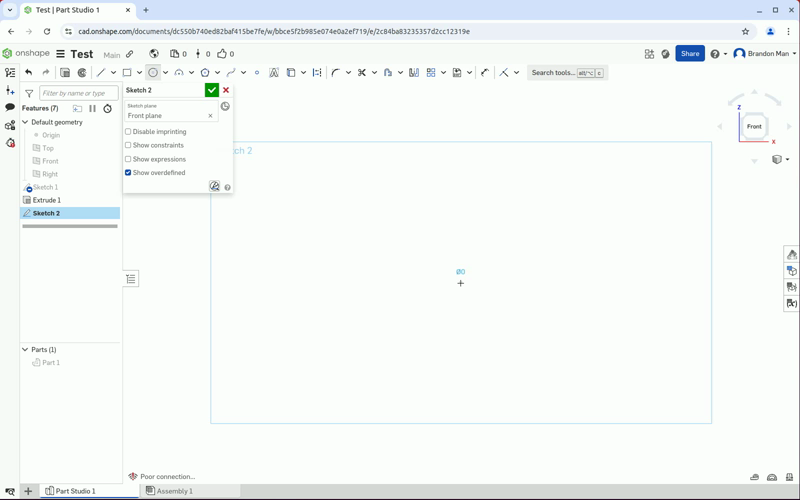
mouse_move(466, 282)
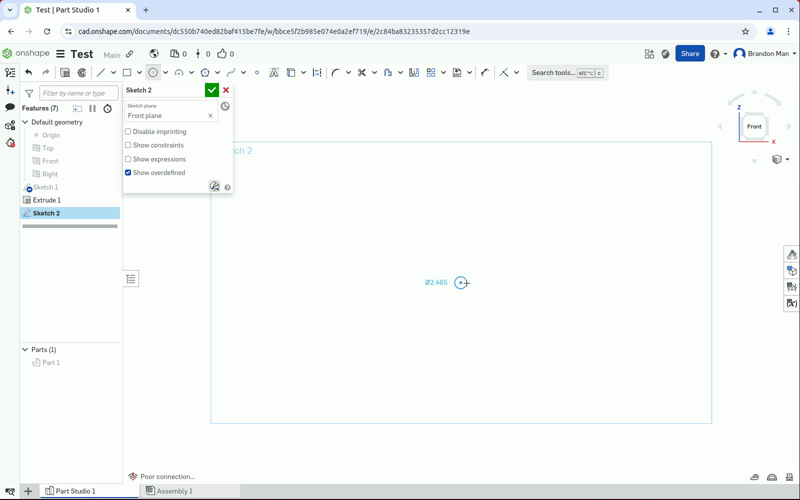
click(466, 282)
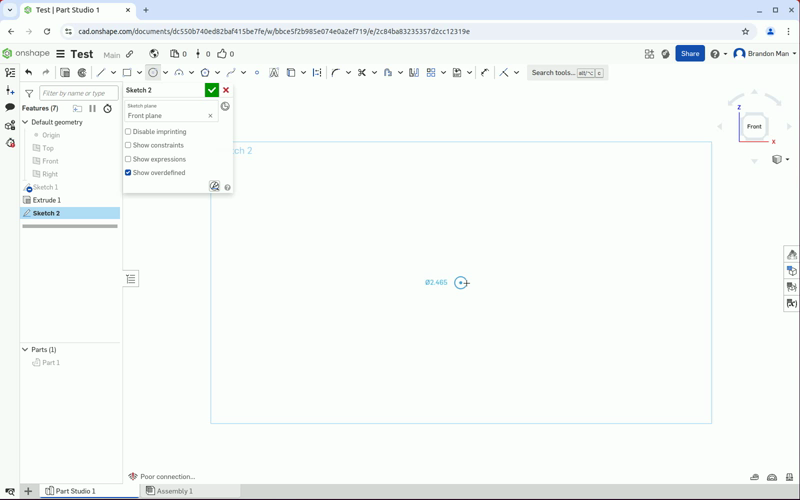
key(esc)
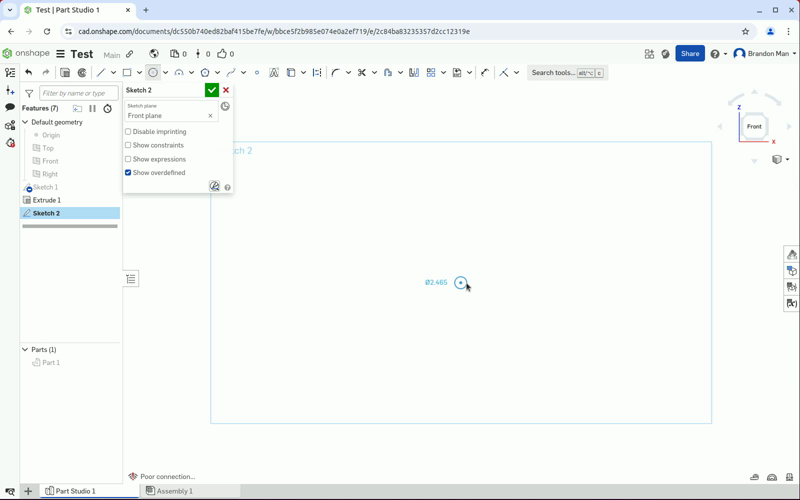
key(c)
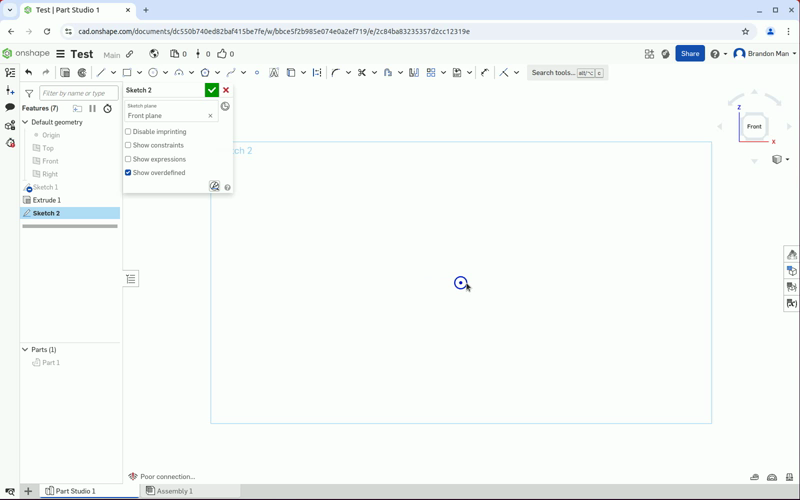
key_down(shift)
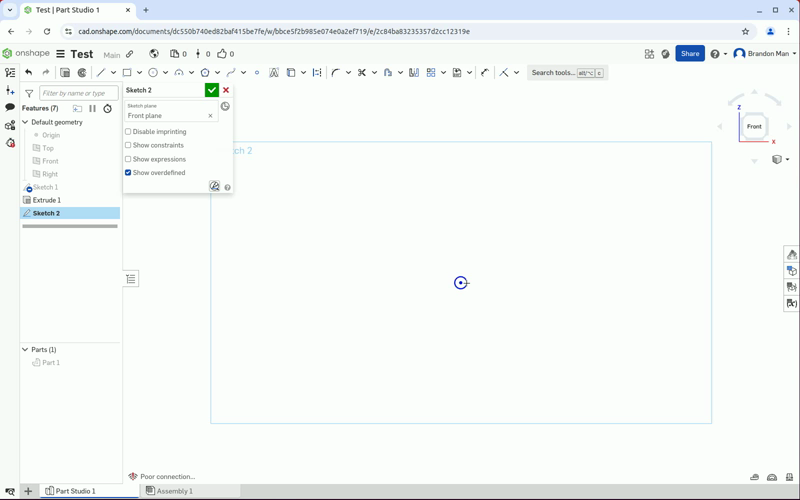
mouse_move(460, 282)
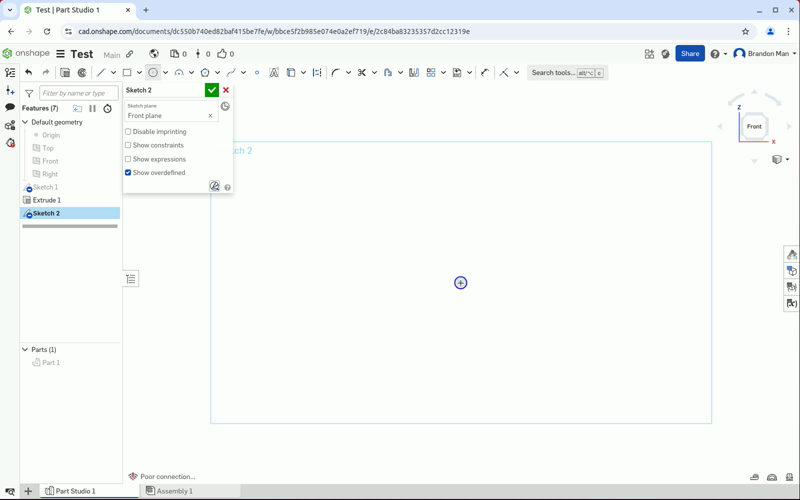
click(460, 282)
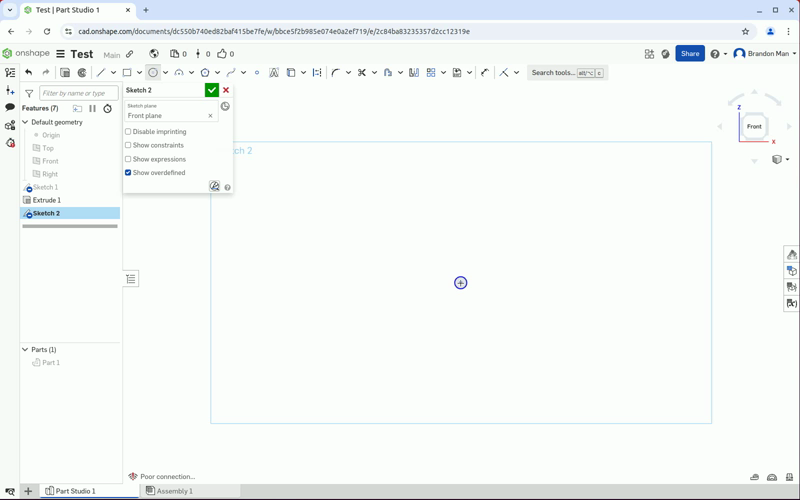
key_up(shift)
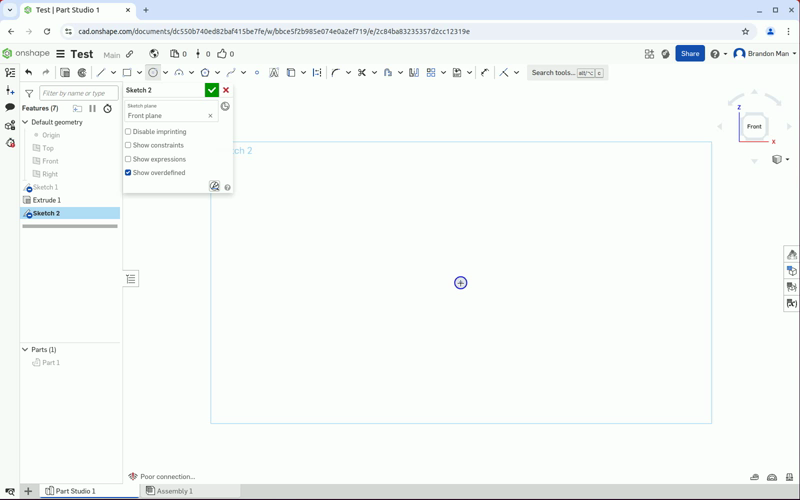
mouse_move(465, 282)
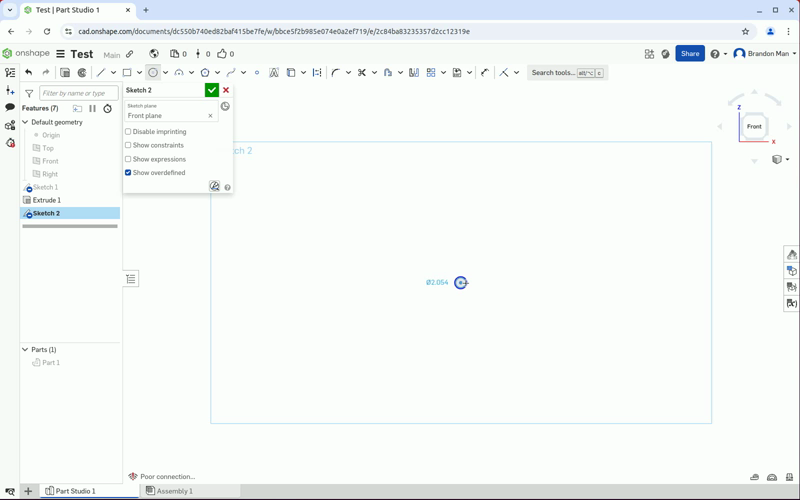
scroll(6)
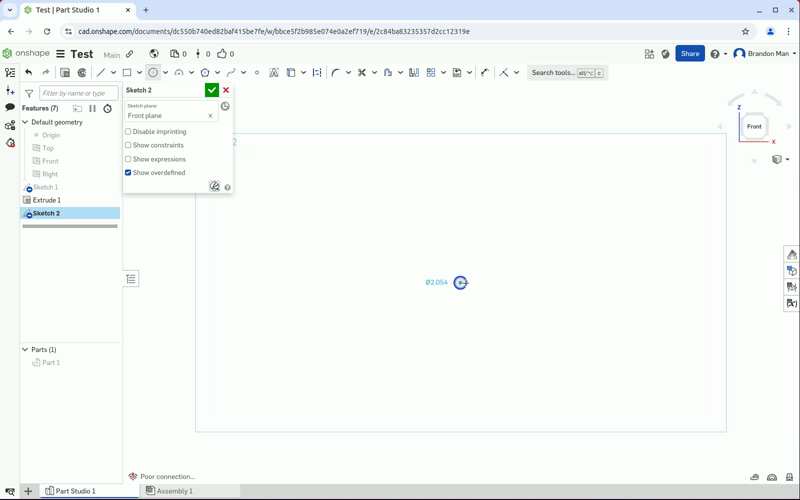
scroll(6)
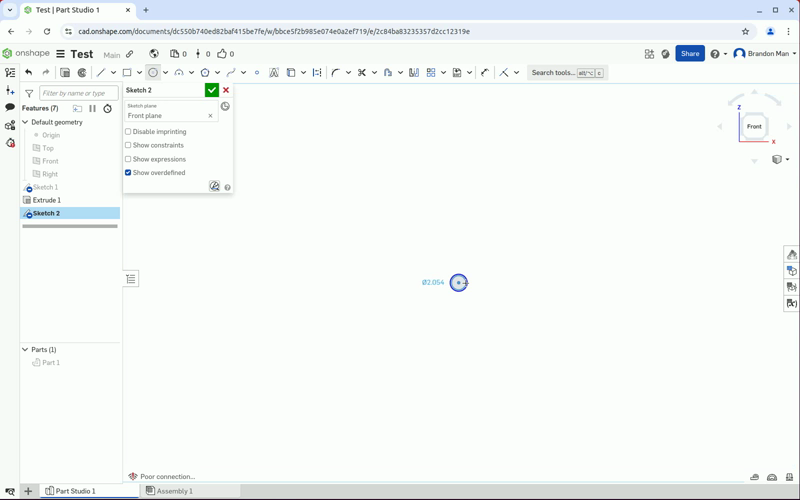
scroll(6)
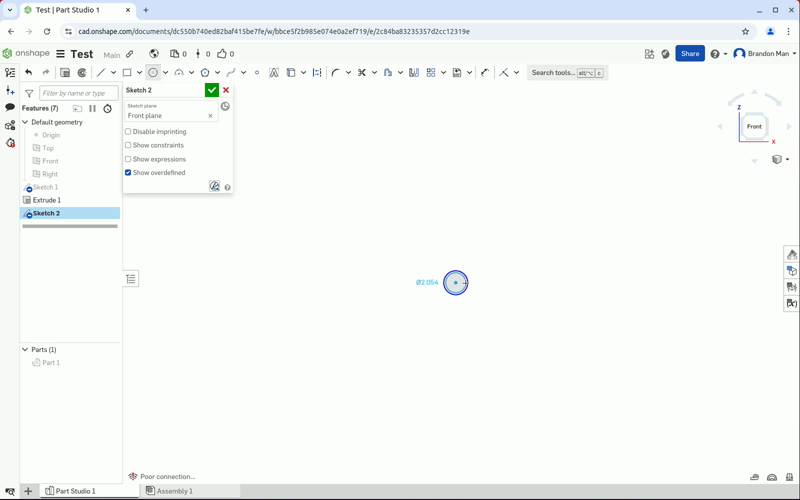
scroll(6)
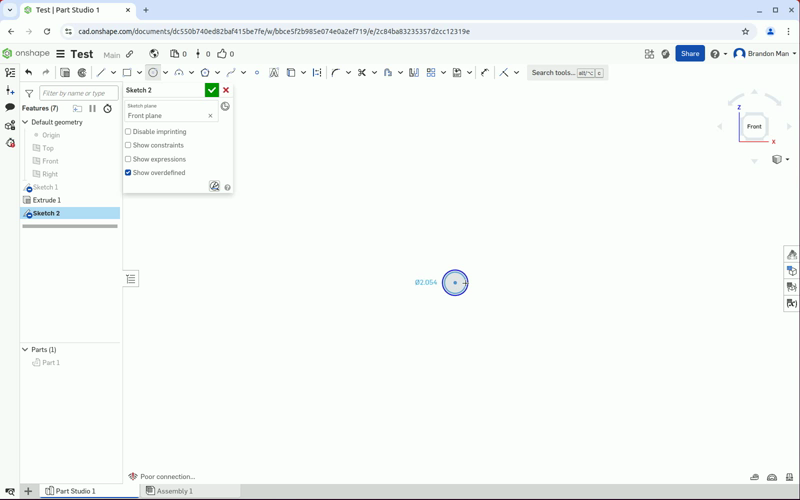
scroll(6)
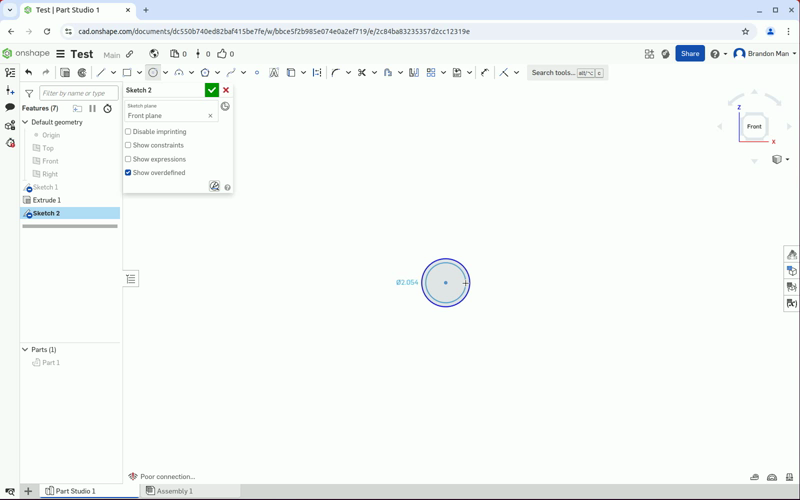
scroll(6)
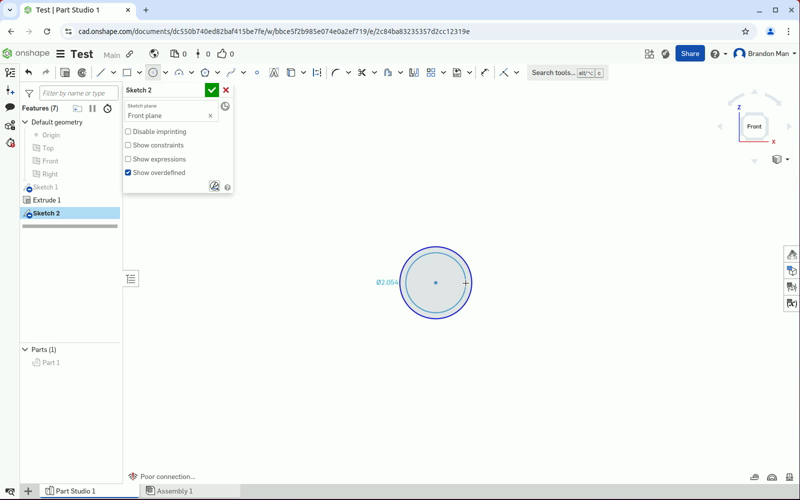
scroll(6)
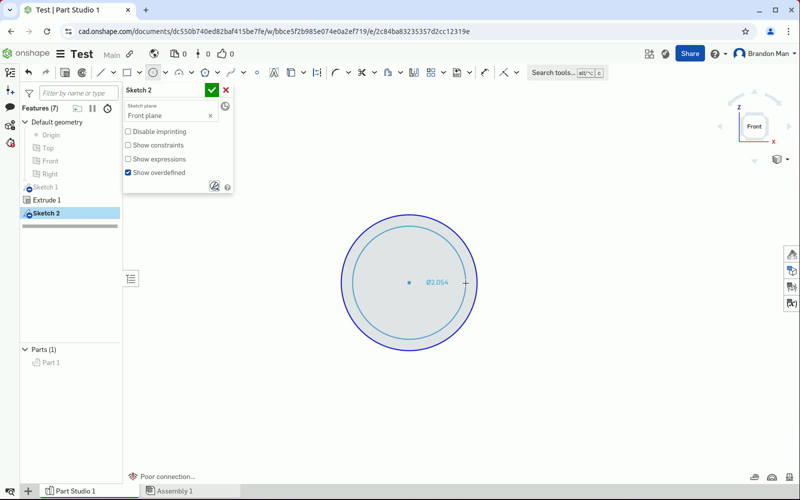
click(465, 282)
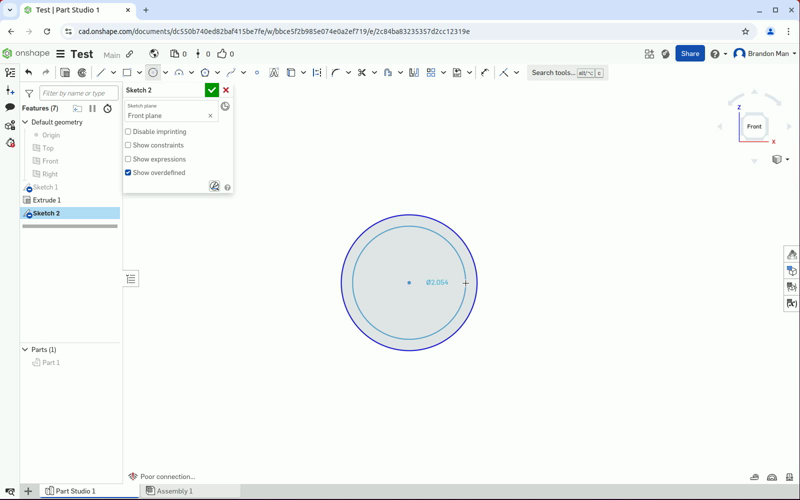
scroll(-6)
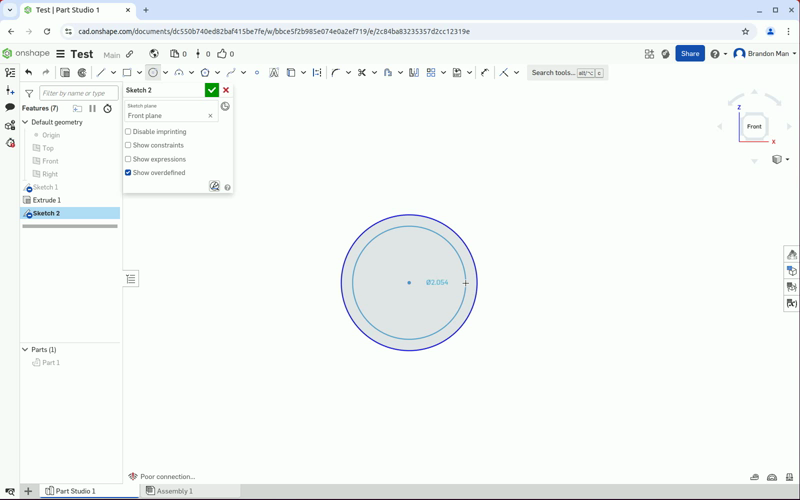
scroll(-6)
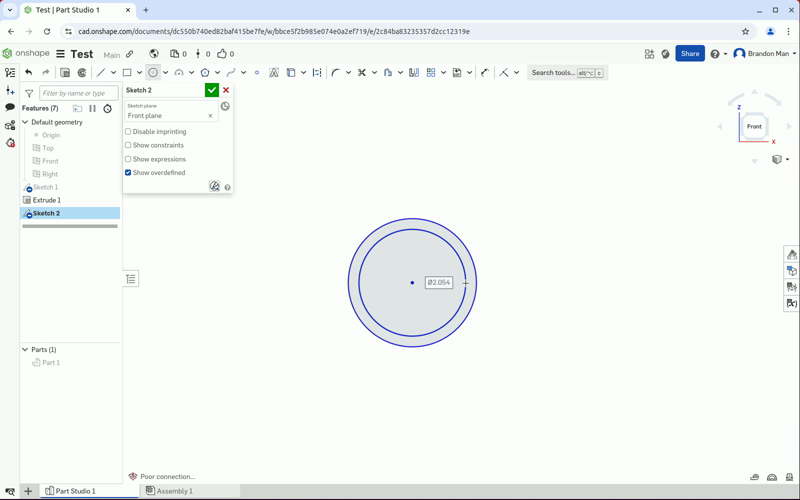
scroll(-6)
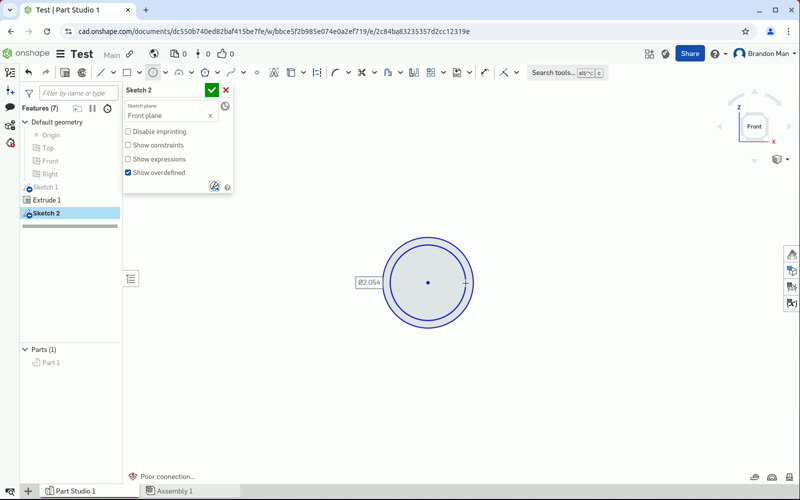
scroll(-6)
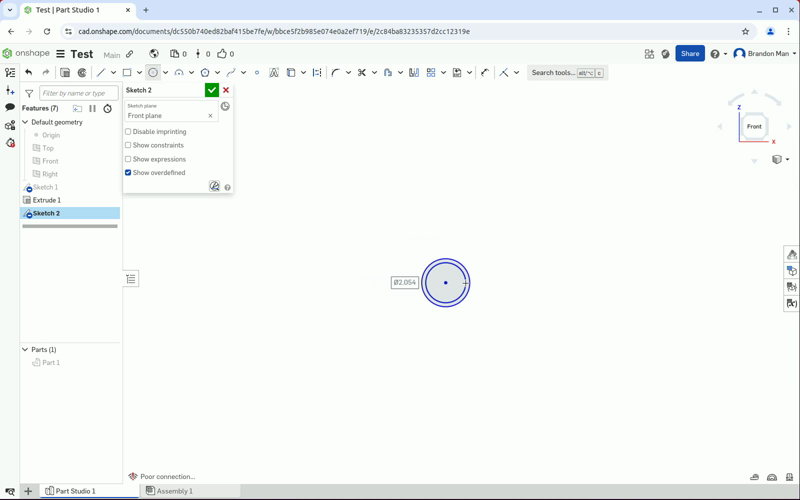
scroll(-6)
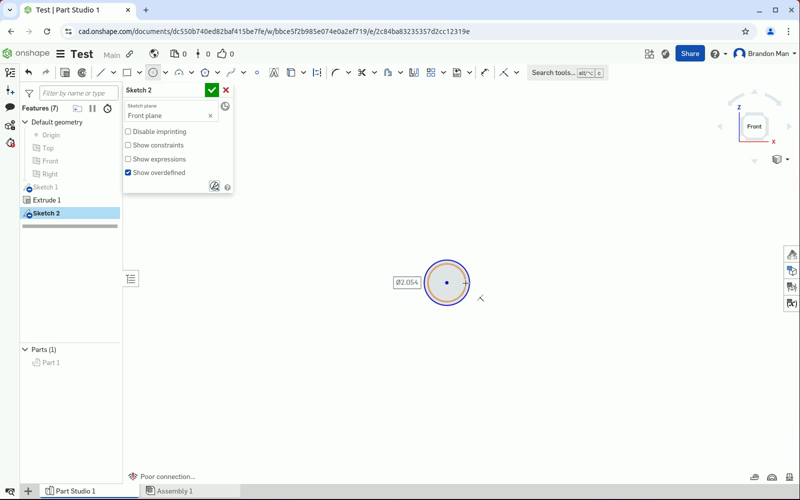
scroll(-6)
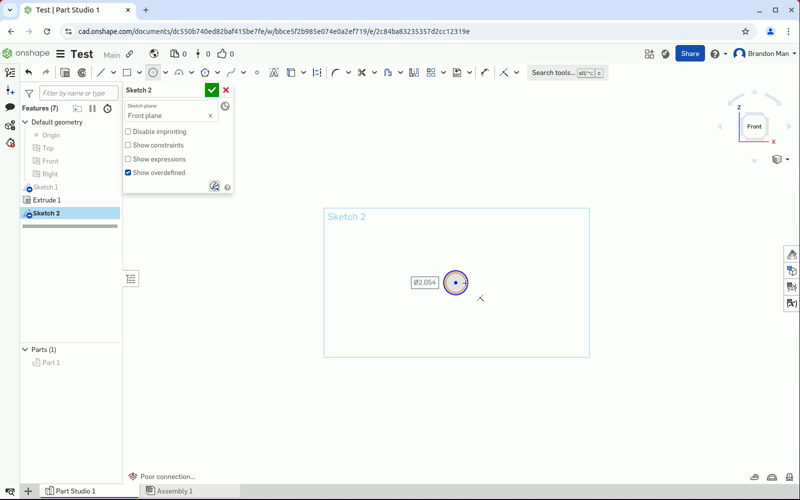
scroll(-6)
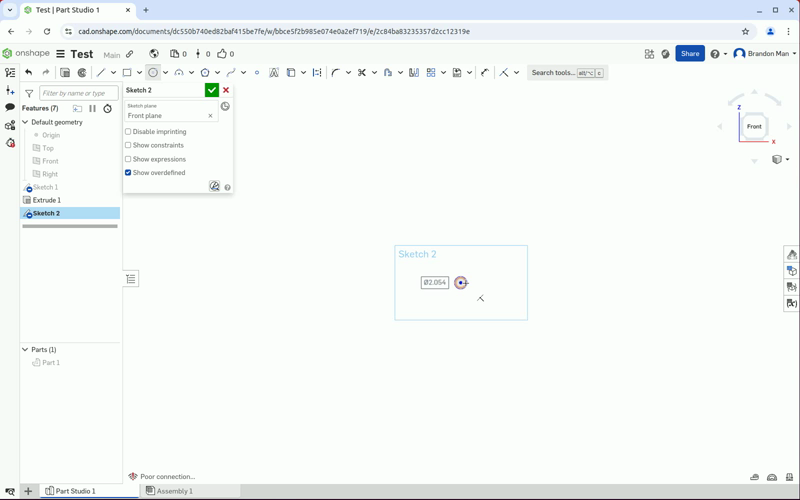
key(esc)
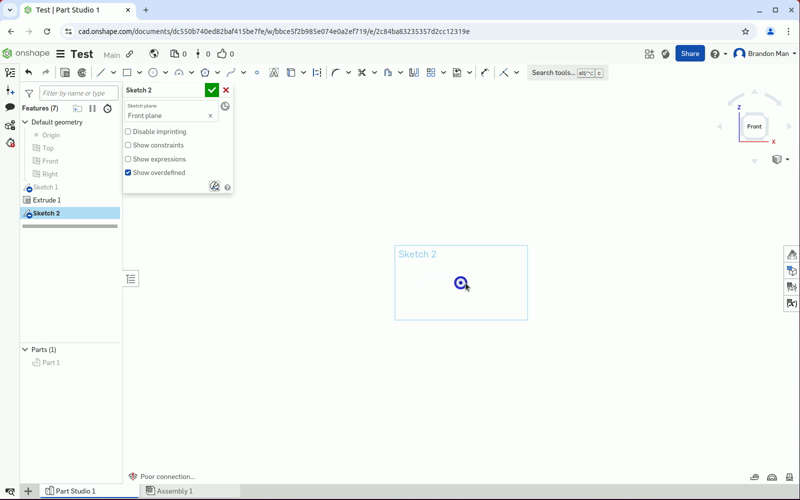
mouse_move(465, 284)
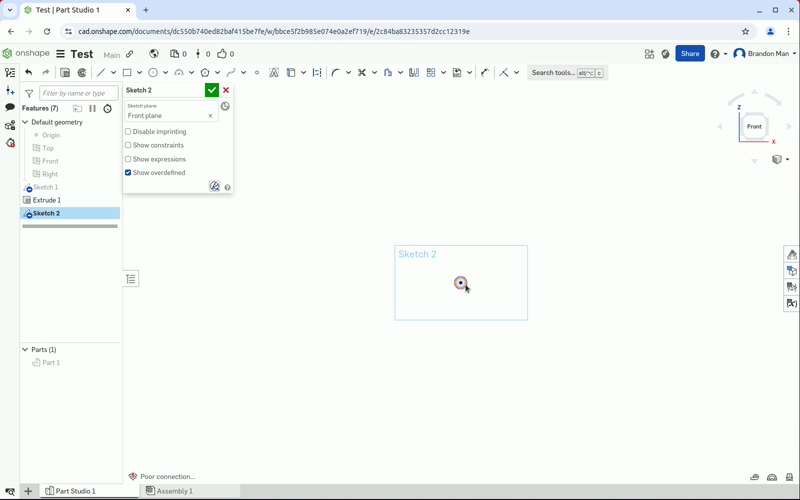
scroll(6)
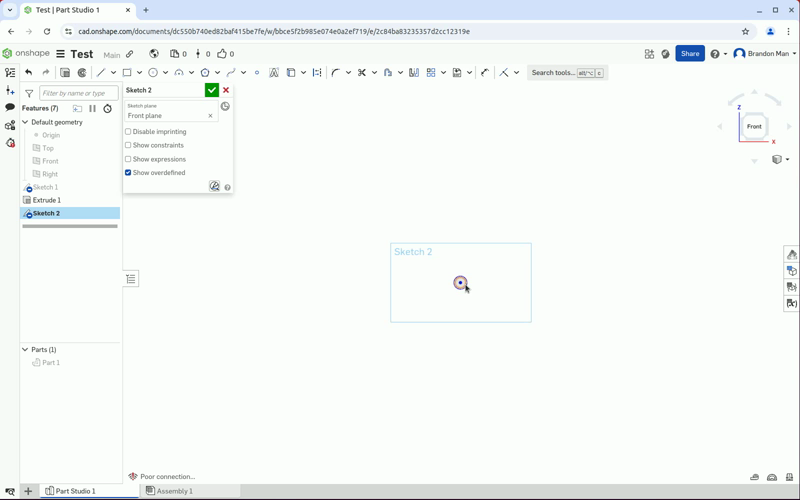
scroll(6)
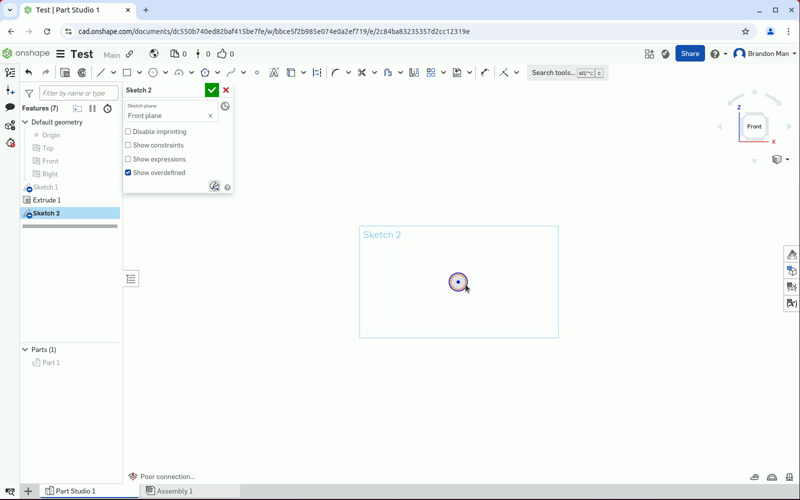
scroll(6)
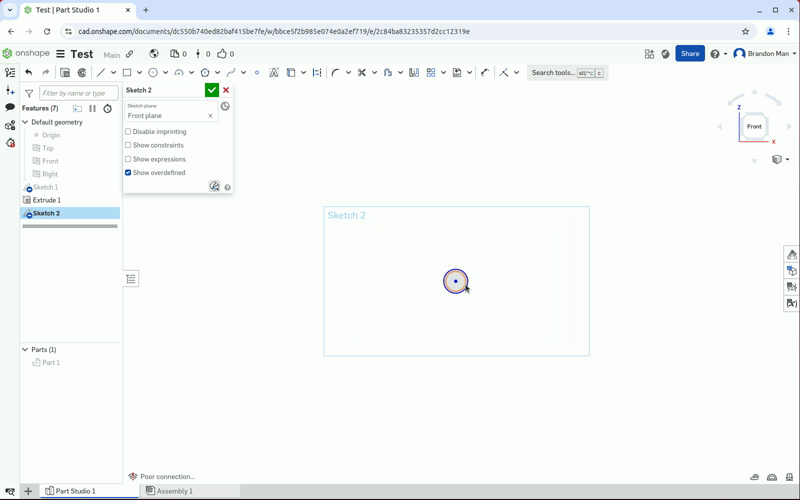
scroll(6)
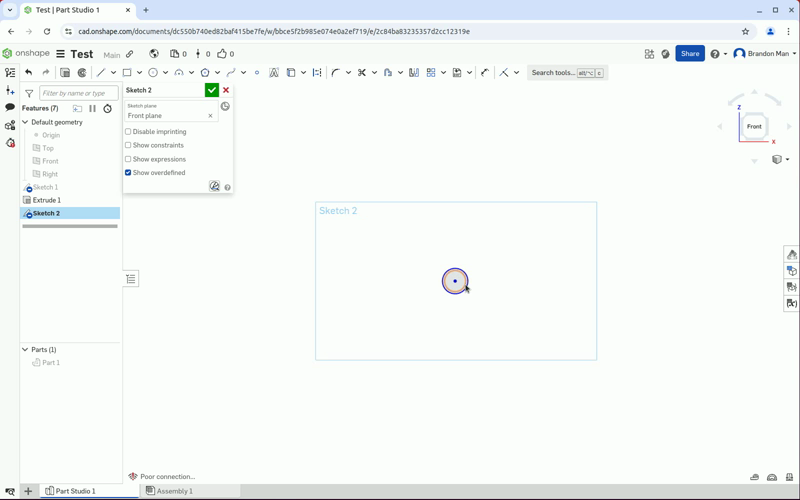
scroll(6)
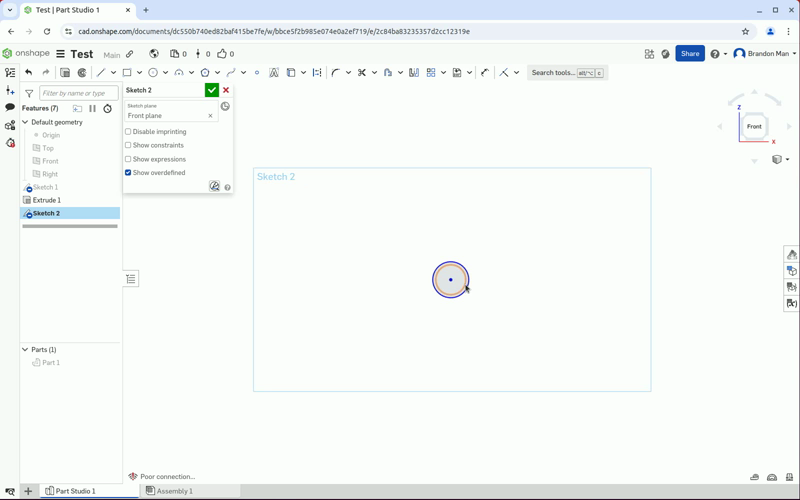
scroll(6)
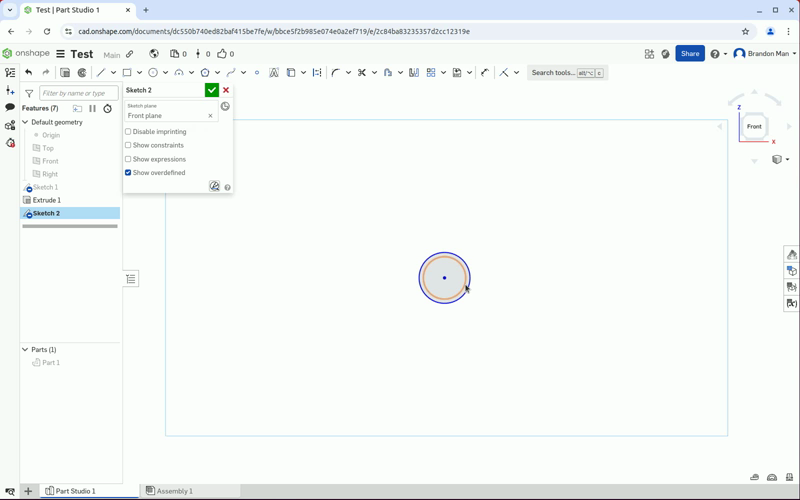
scroll(6)
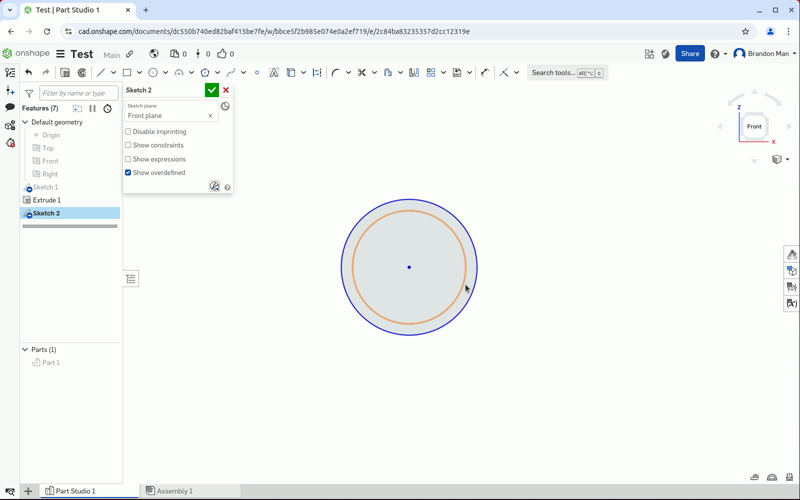
click(465, 284)
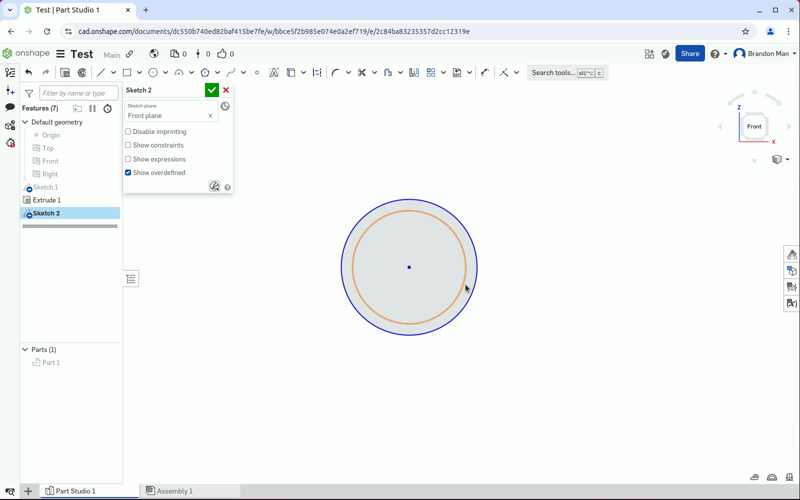
scroll(-6)
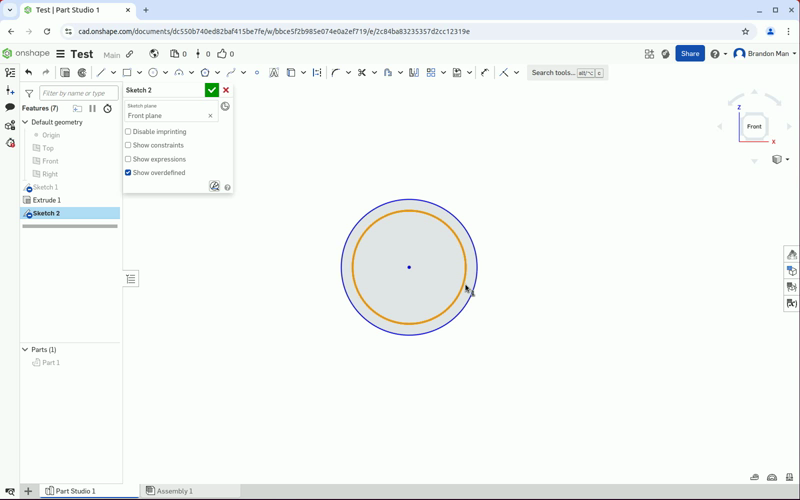
scroll(-6)
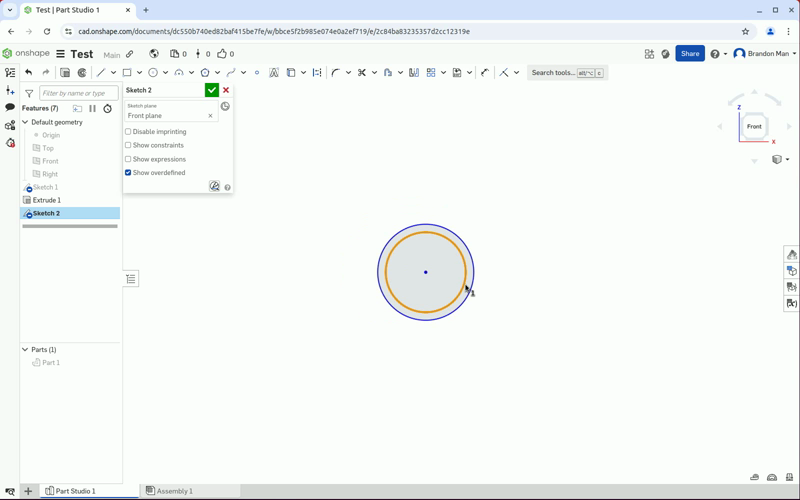
scroll(-6)
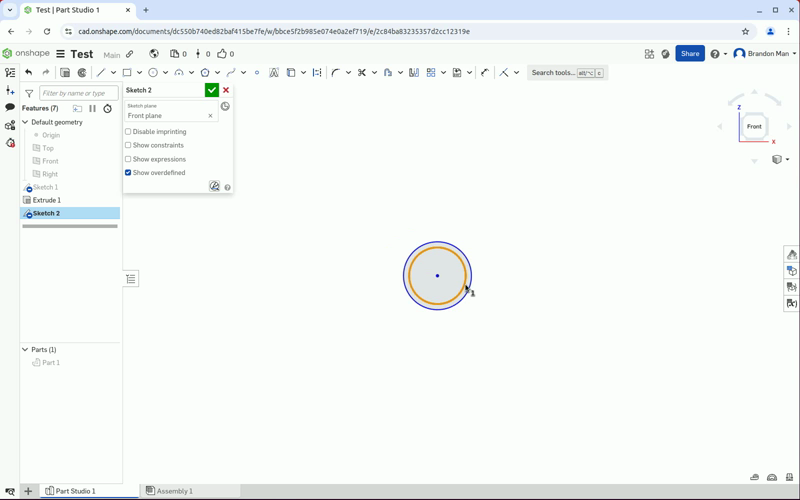
scroll(-6)
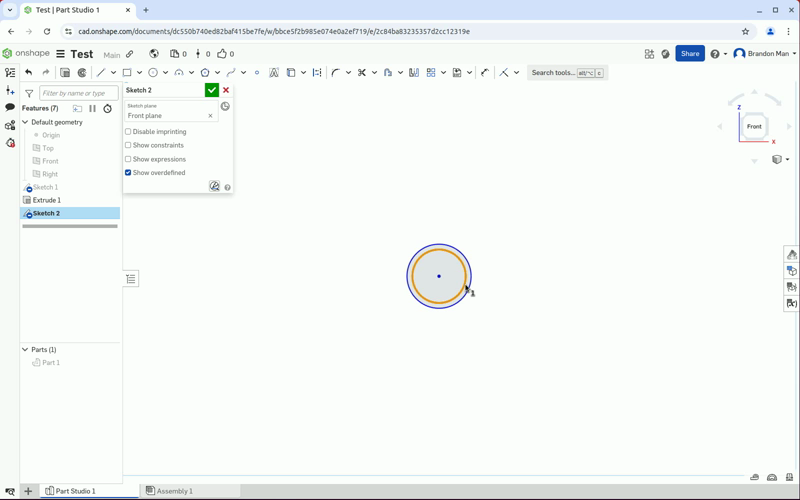
scroll(-6)
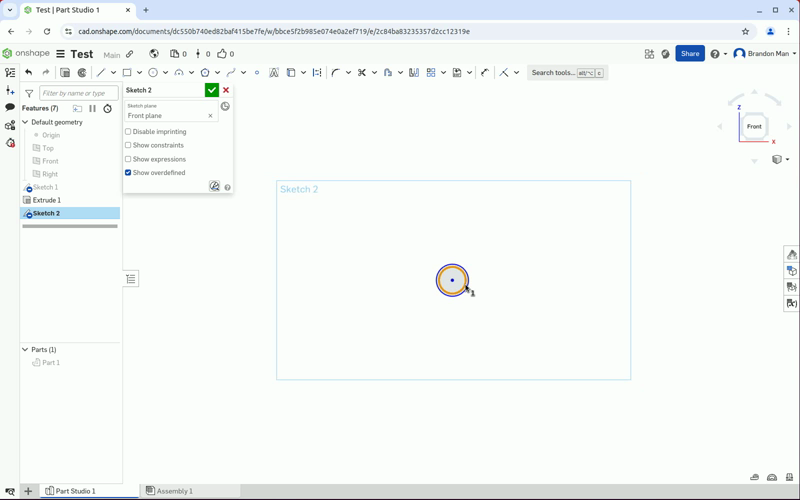
scroll(-6)
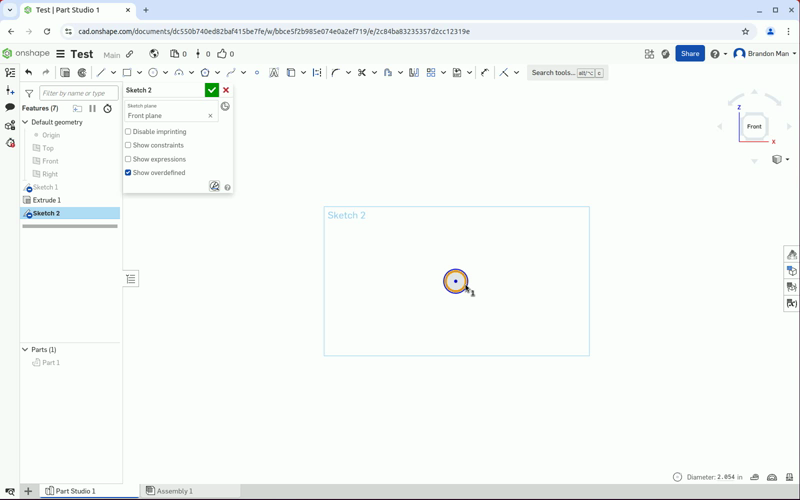
scroll(-6)
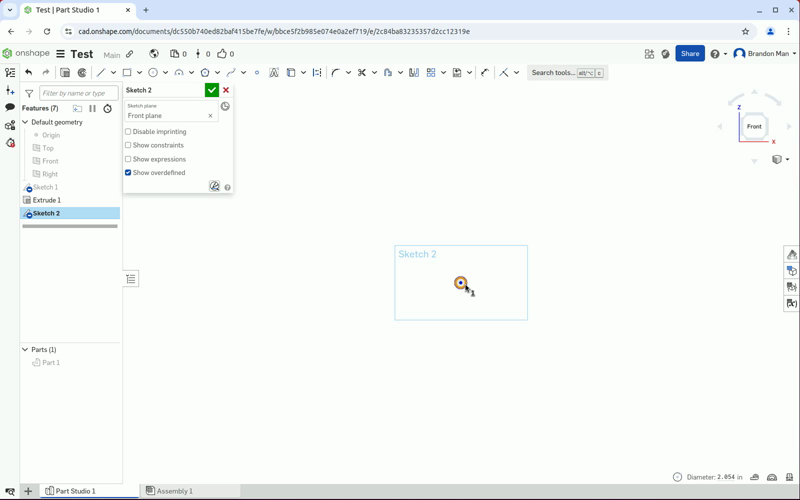
mouse_move(73, 352)
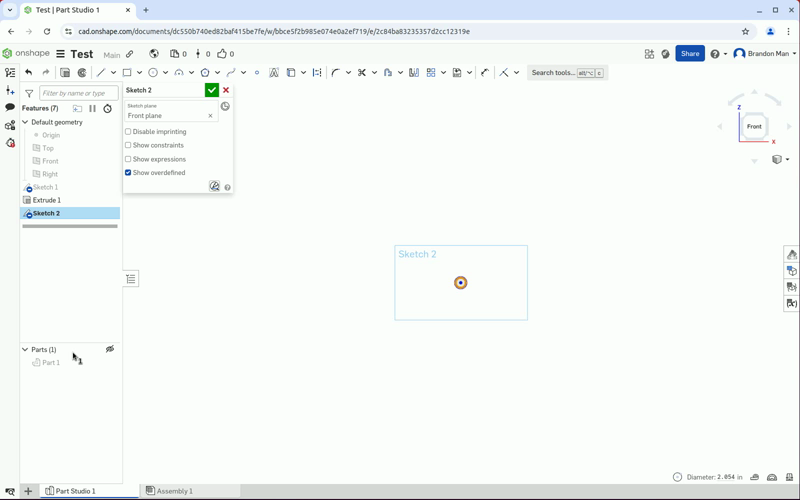
key(shift+y)
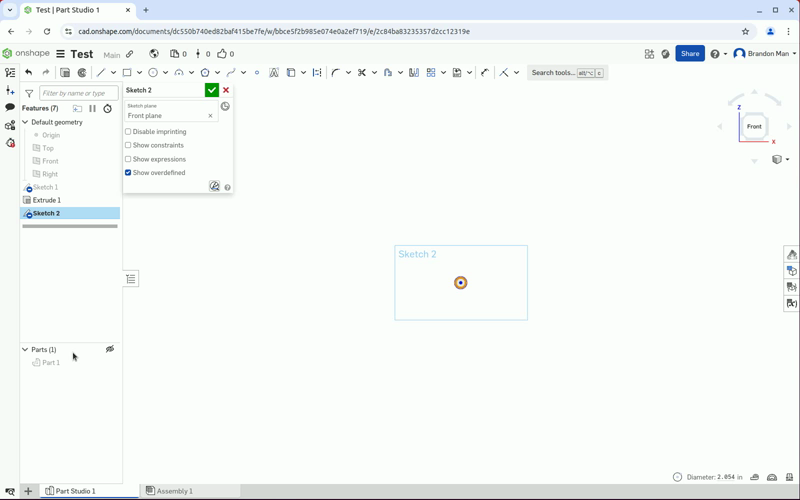
key(shift+e)
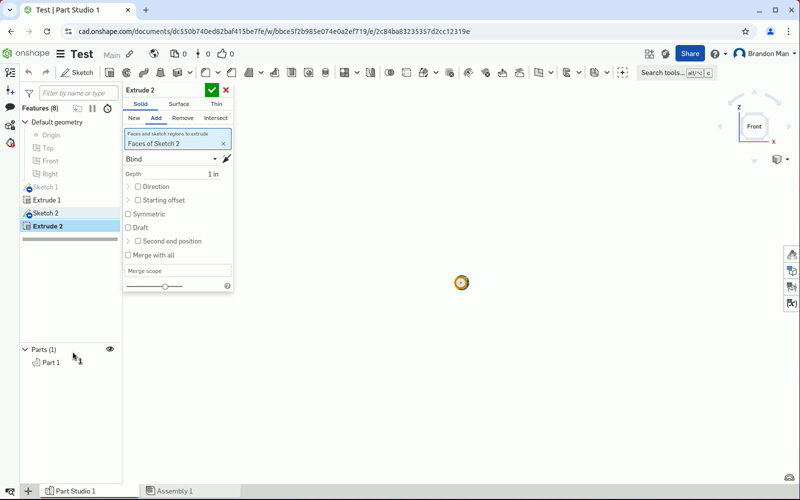
mouse_move(143, 106)
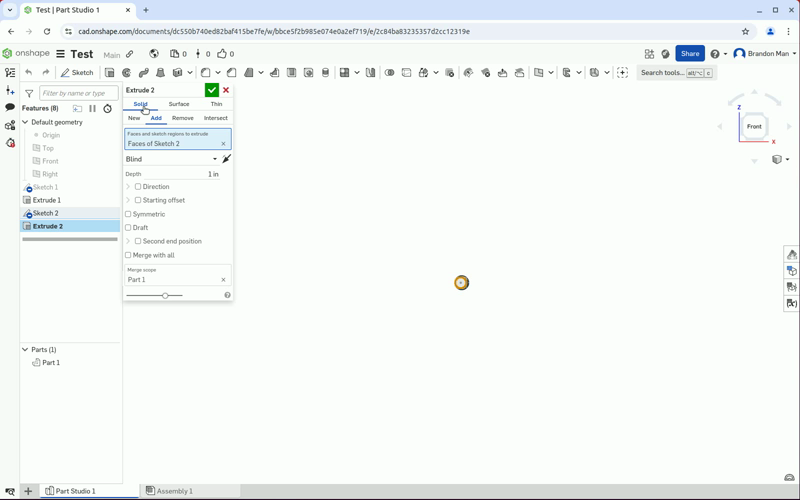
click(143, 106)
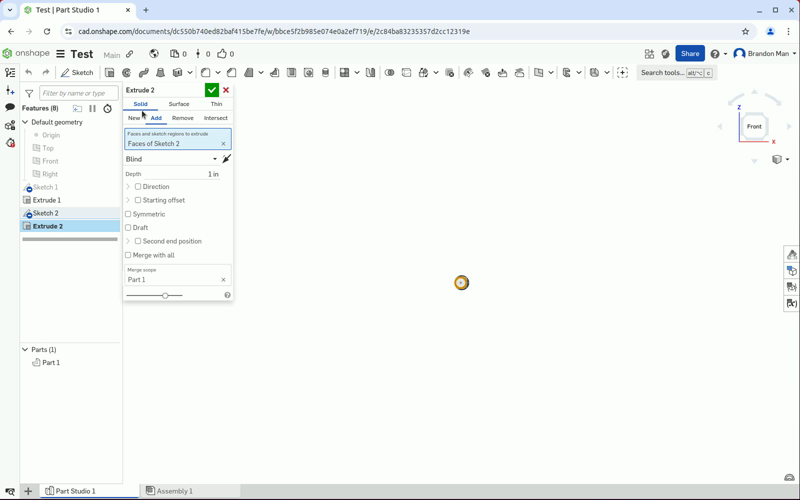
mouse_move(137, 120)
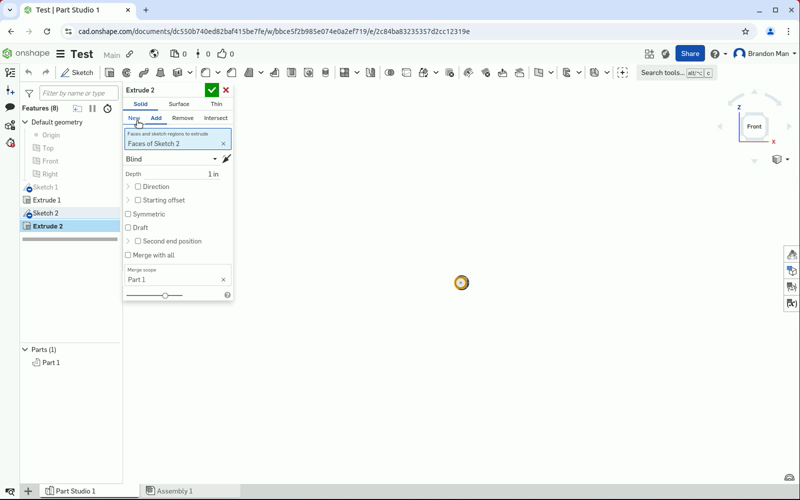
click(137, 120)
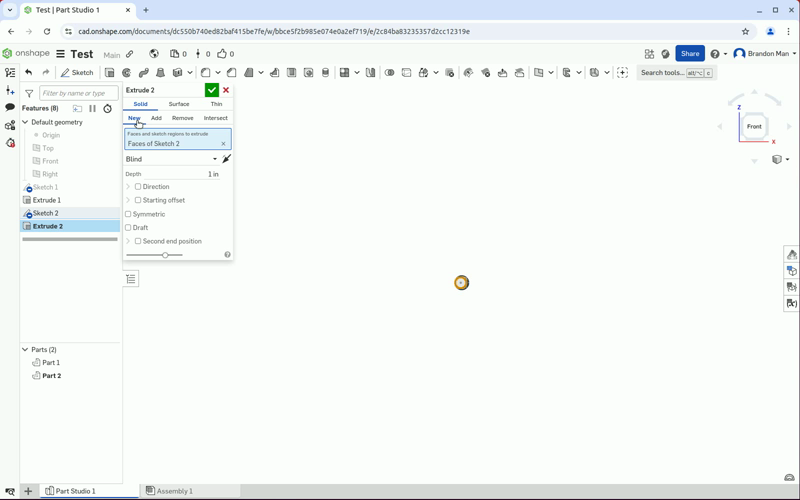
key(tab, 4)
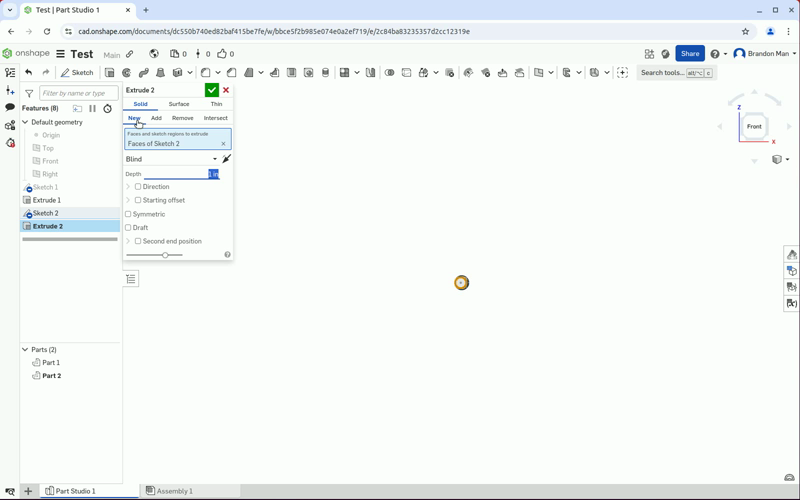
text(23.108)
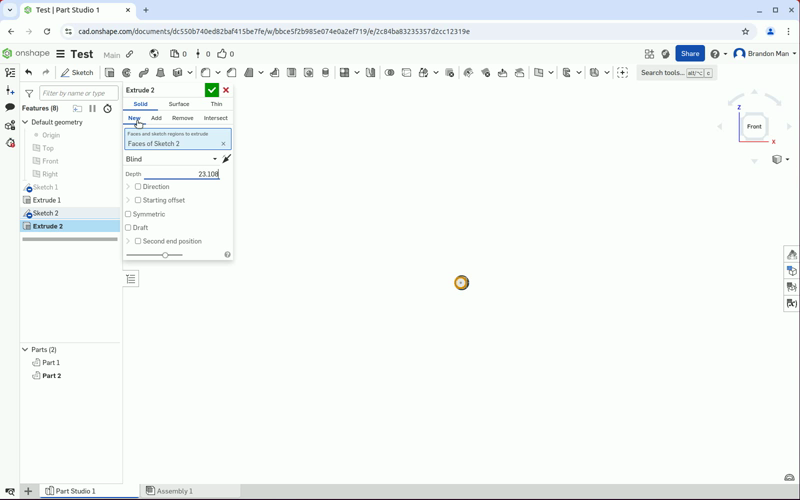
key(enter)
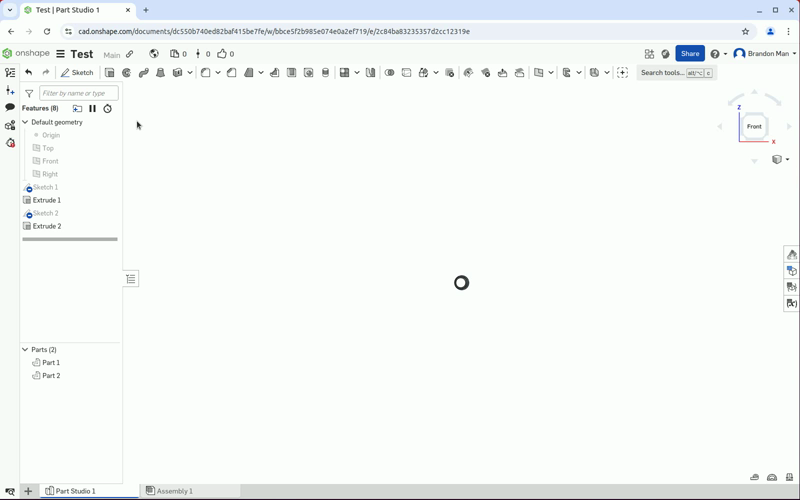
key(shift+h)
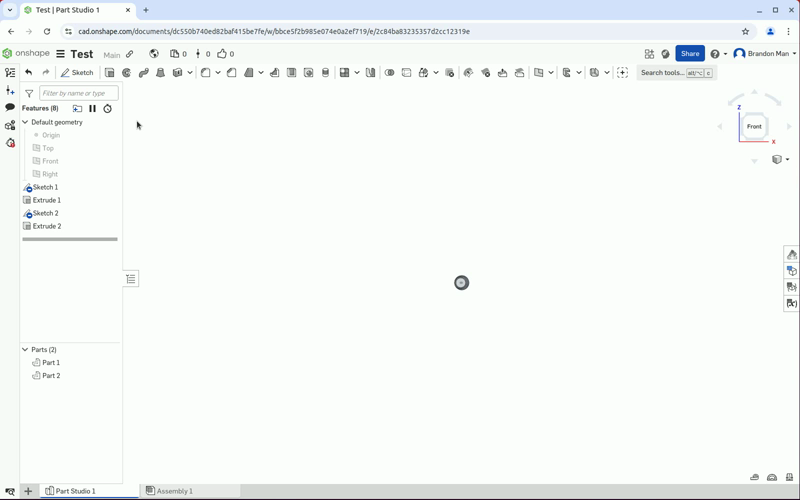
key(shift+h)
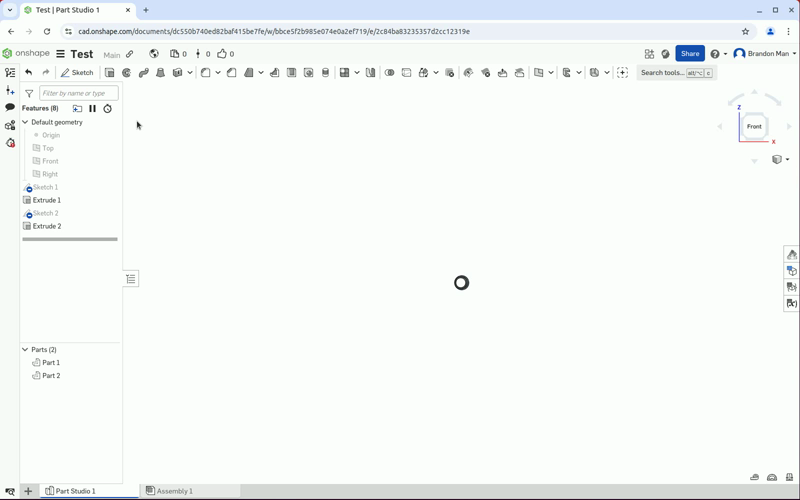
mouse_move(73, 189)
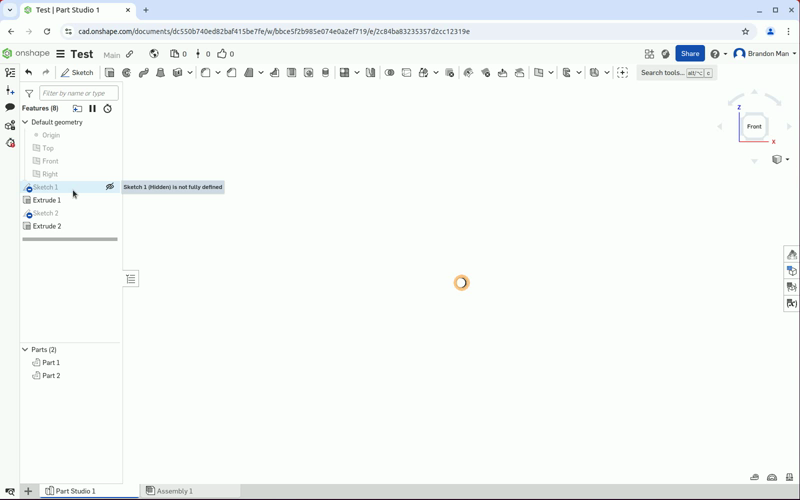
click(73, 189)
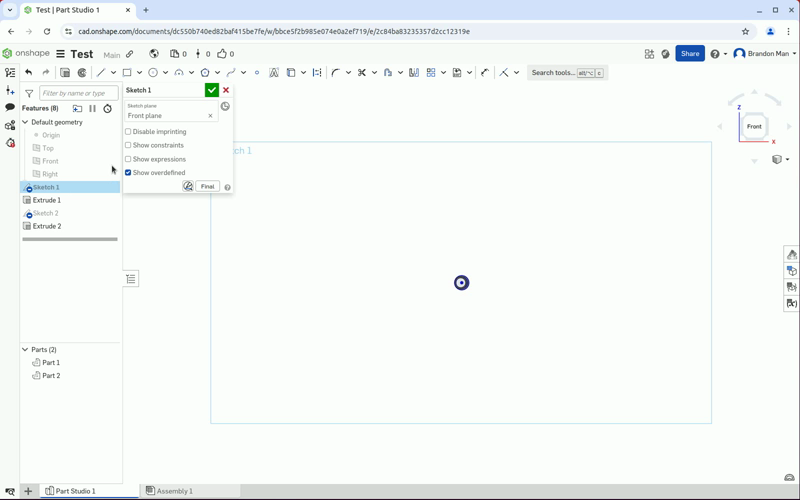
mouse_move(229, 92)
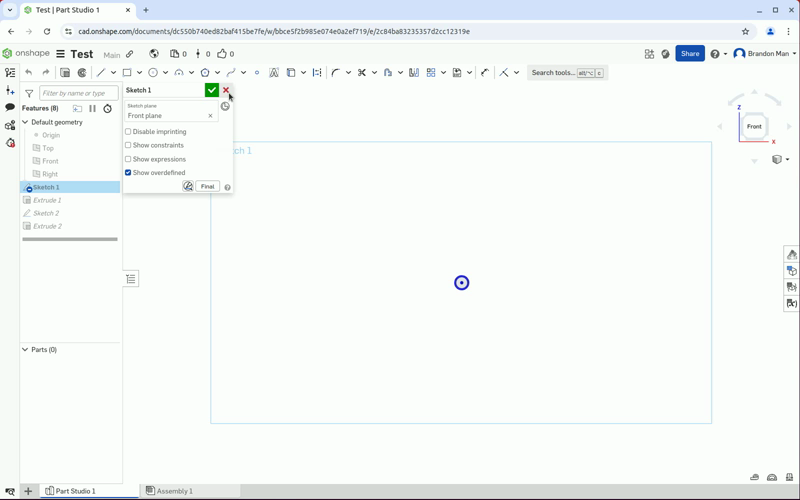
click(229, 92)
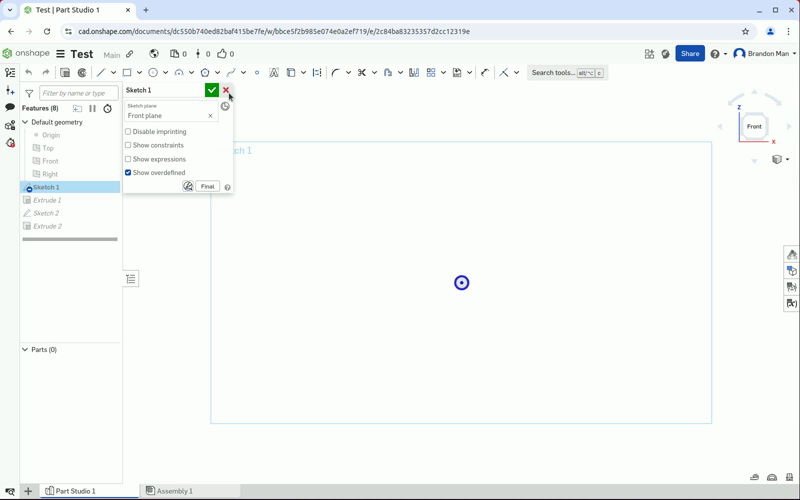
key(shift+s)
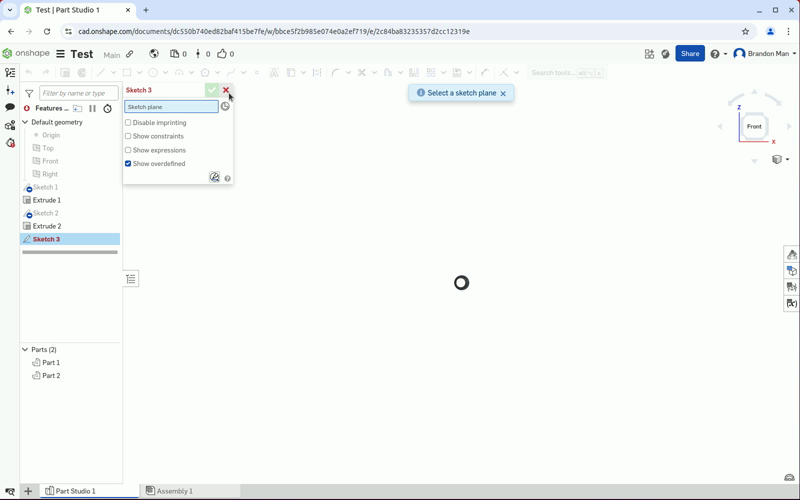
mouse_move(73, 163)
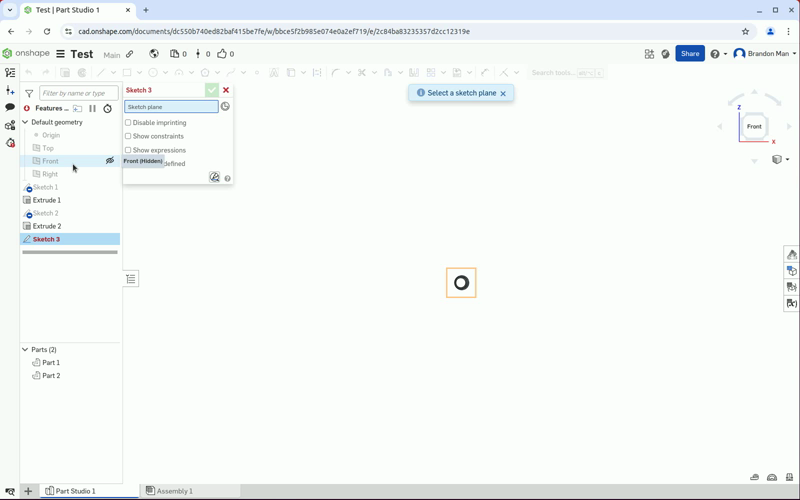
click(73, 163)
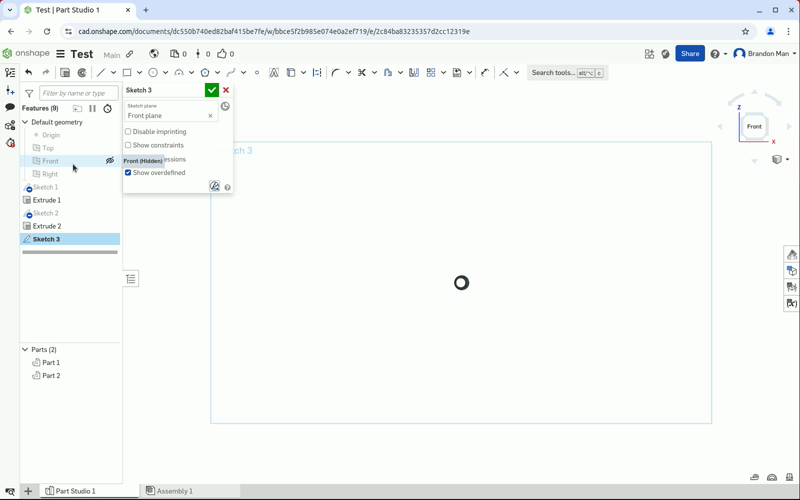
mouse_move(73, 352)
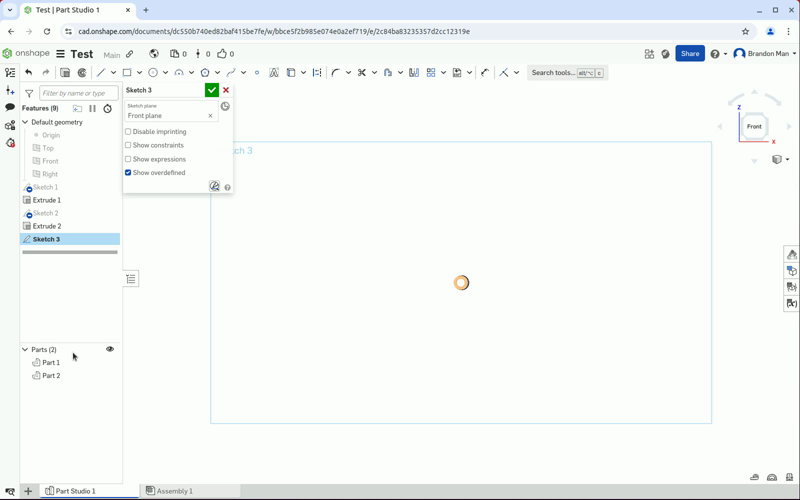
key(y)
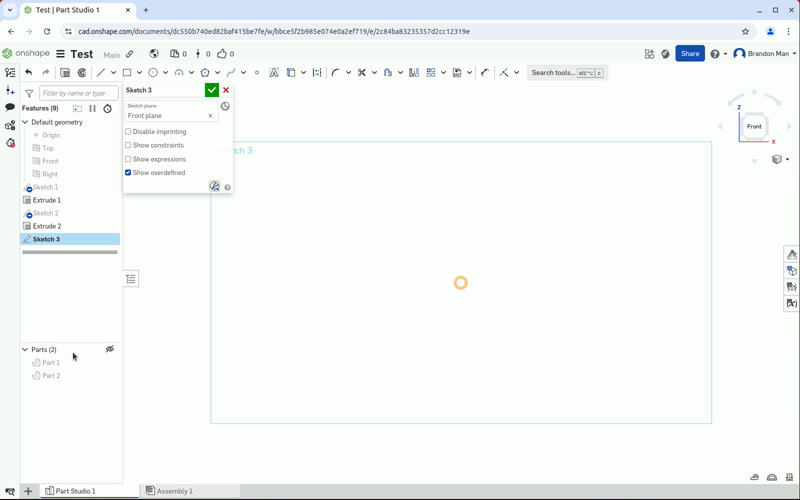
key(c)
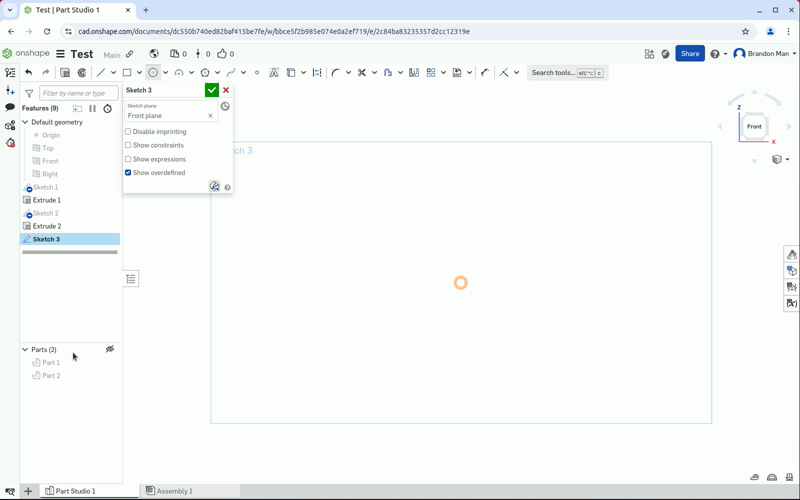
key_down(shift)
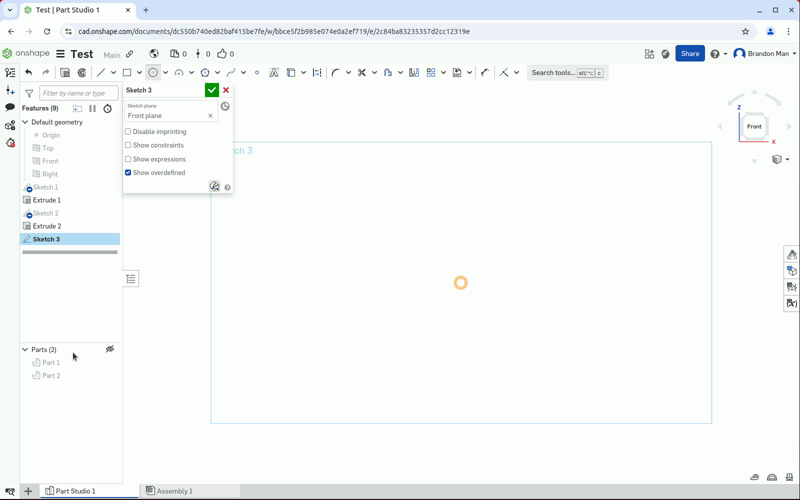
mouse_move(460, 282)
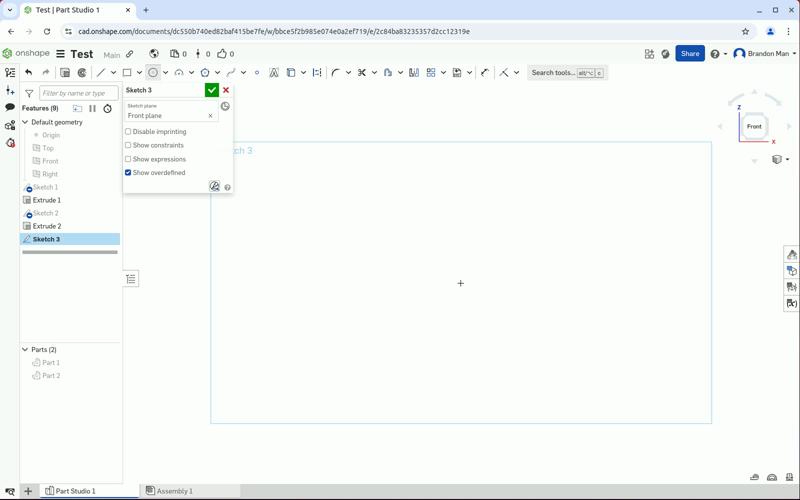
click(460, 282)
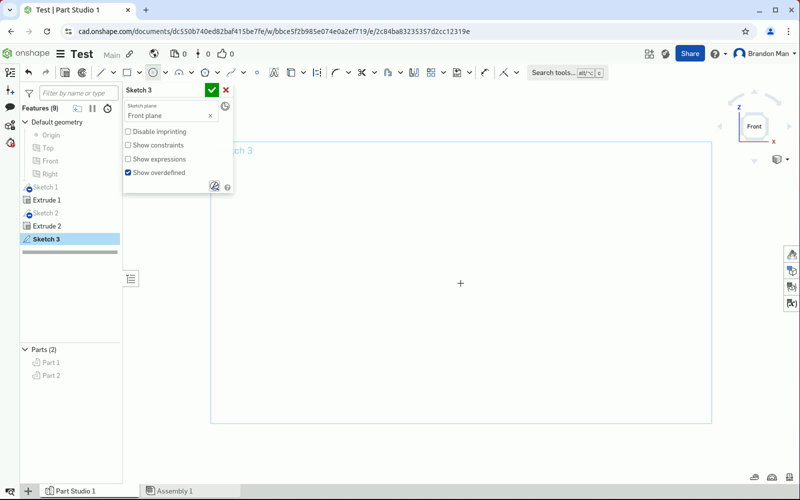
key_up(shift)
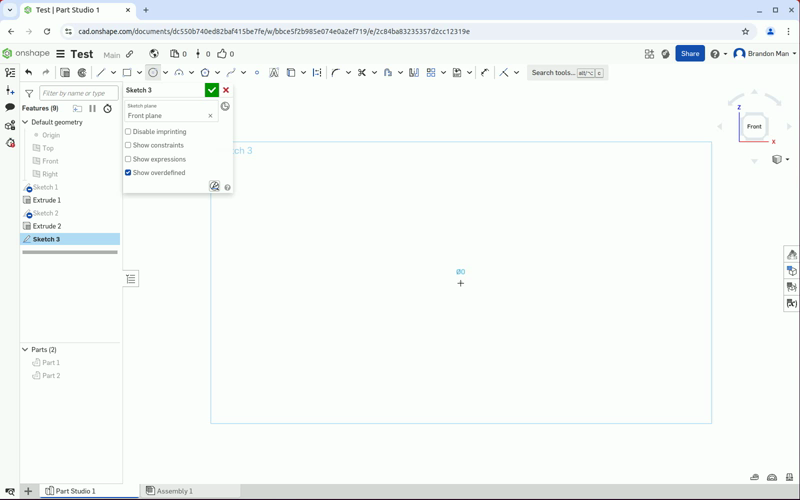
mouse_move(466, 282)
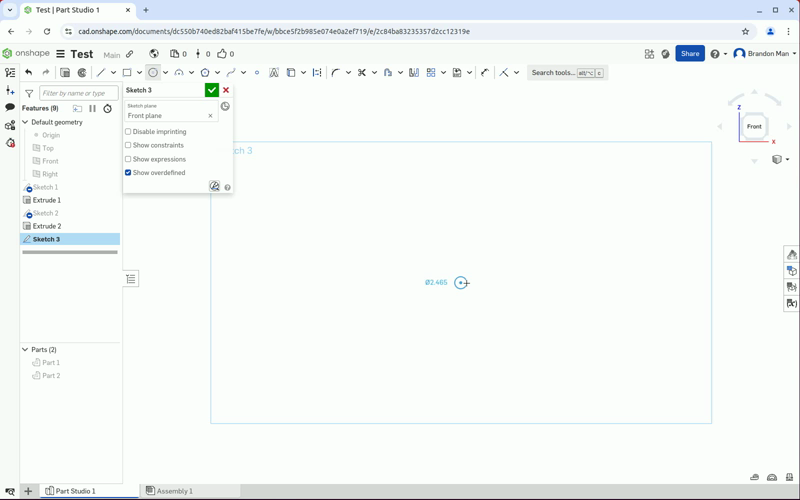
click(466, 282)
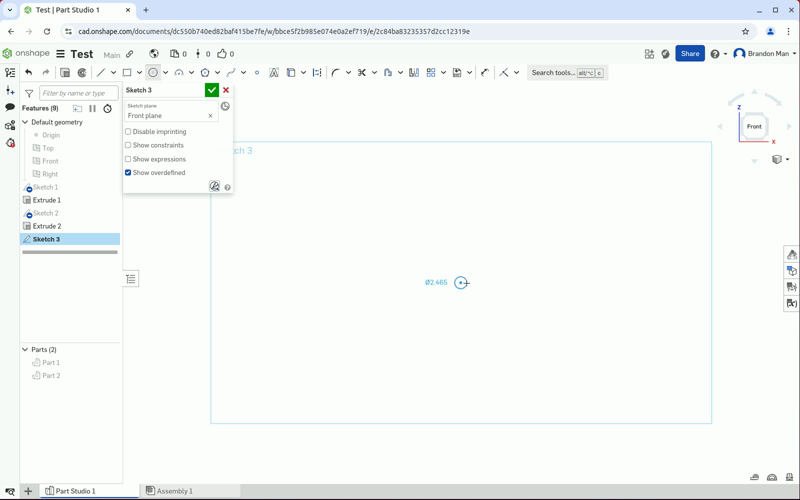
key(esc)
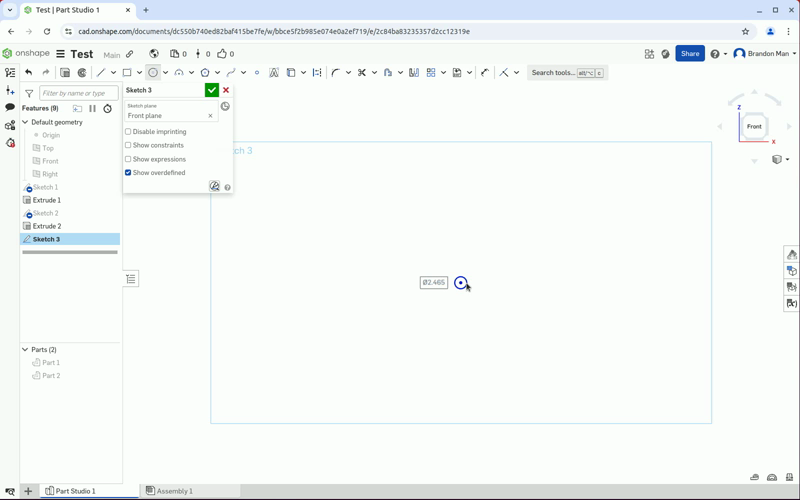
key(c)
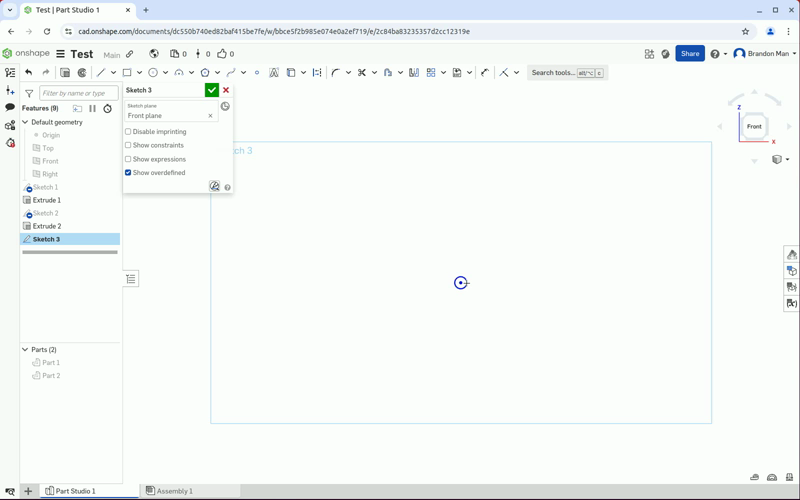
key_down(shift)
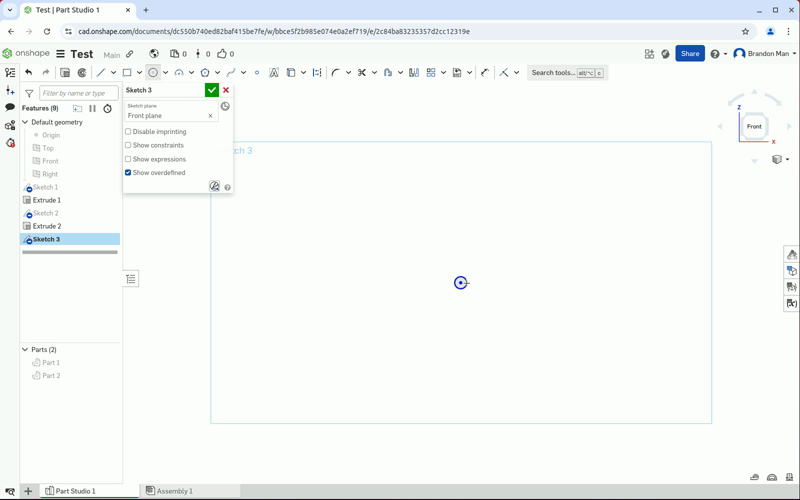
mouse_move(460, 282)
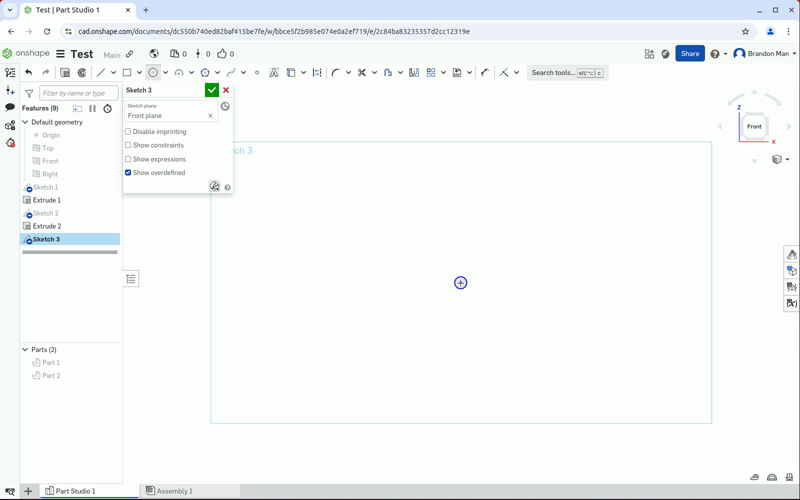
click(460, 282)
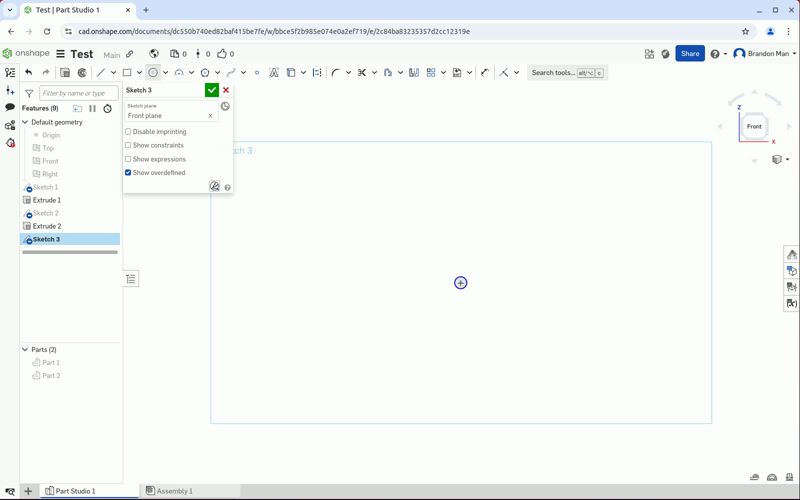
key_up(shift)
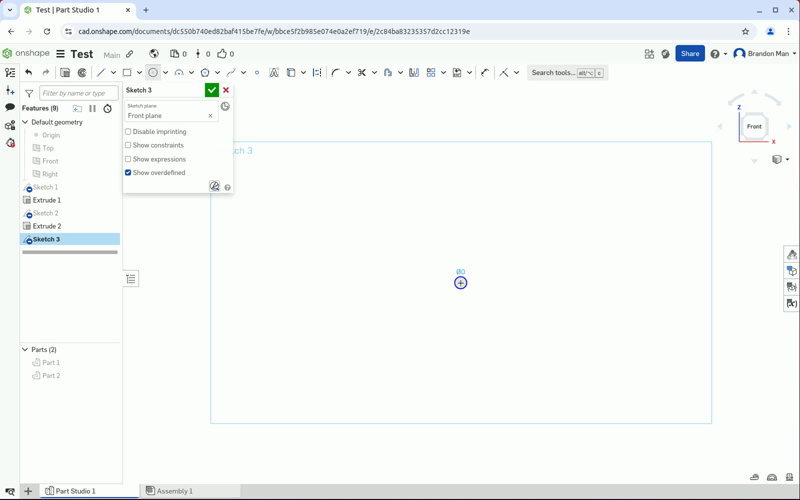
mouse_move(465, 282)
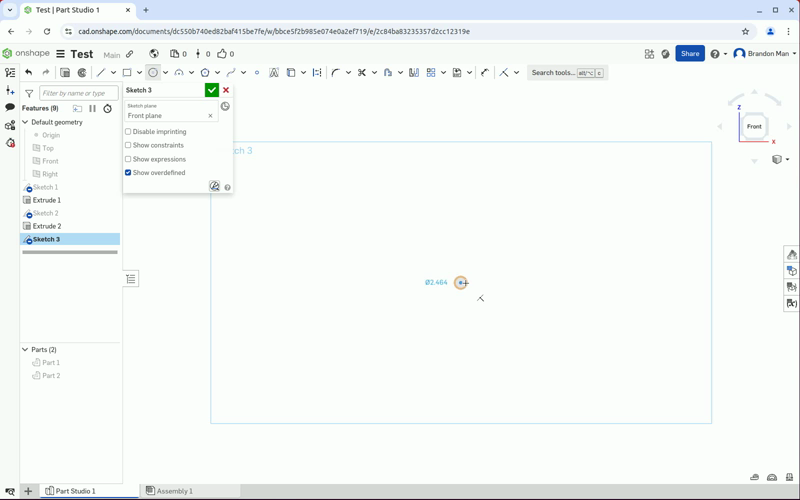
scroll(6)
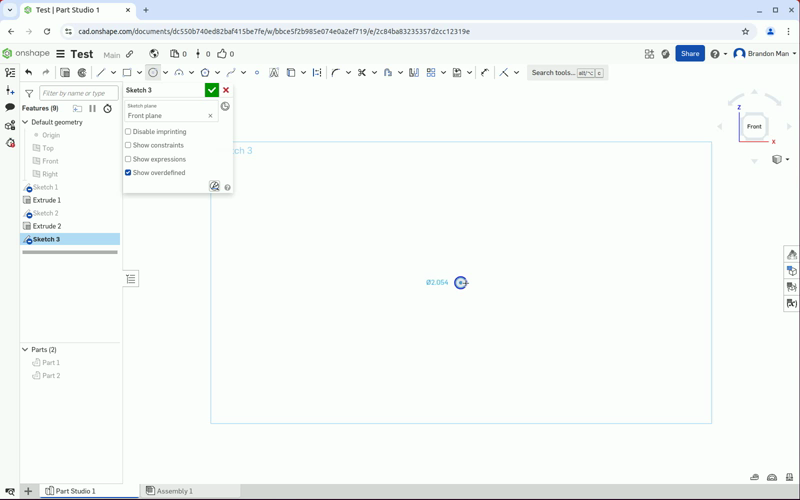
scroll(6)
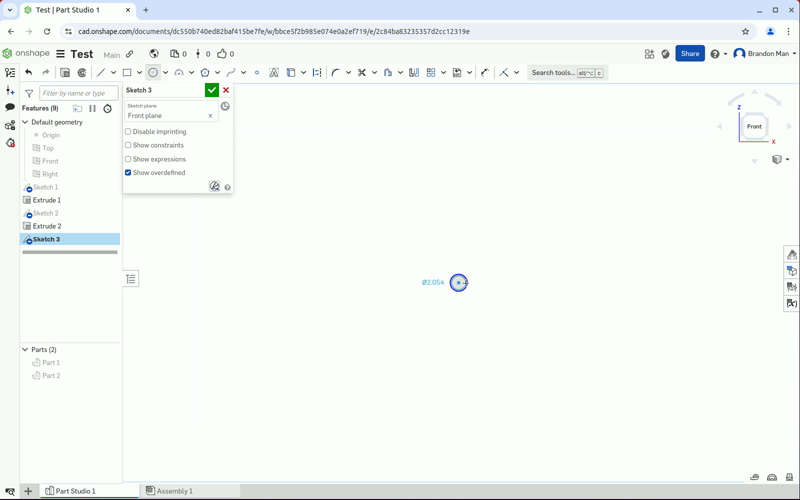
scroll(6)
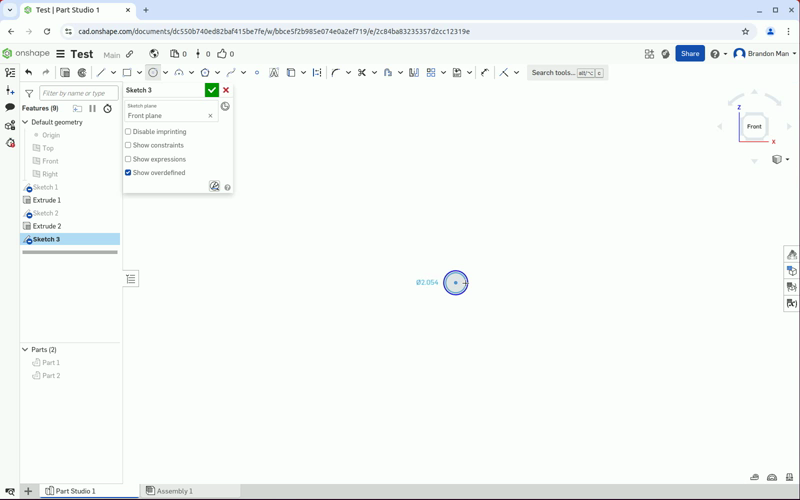
scroll(6)
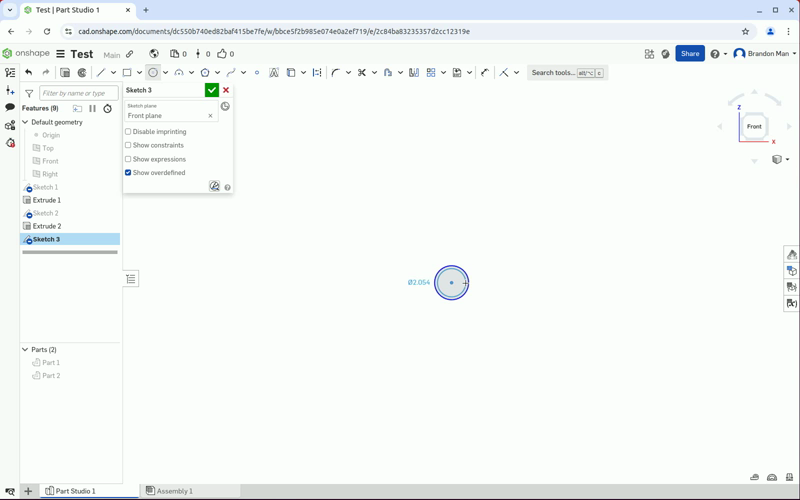
scroll(6)
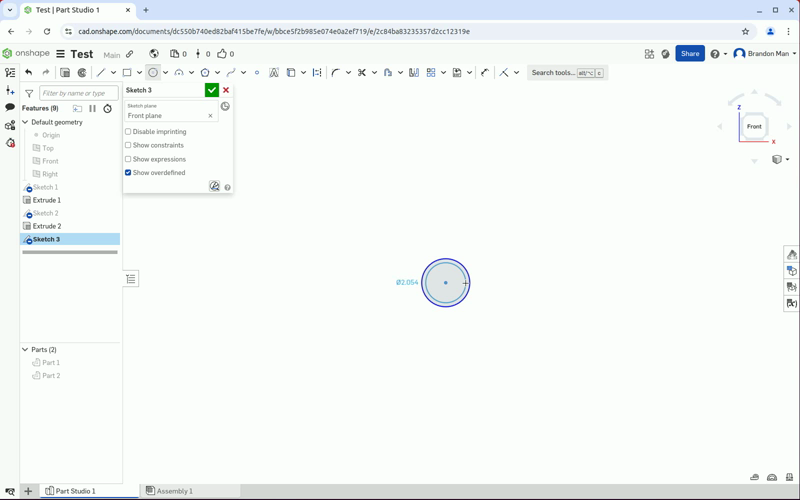
scroll(6)
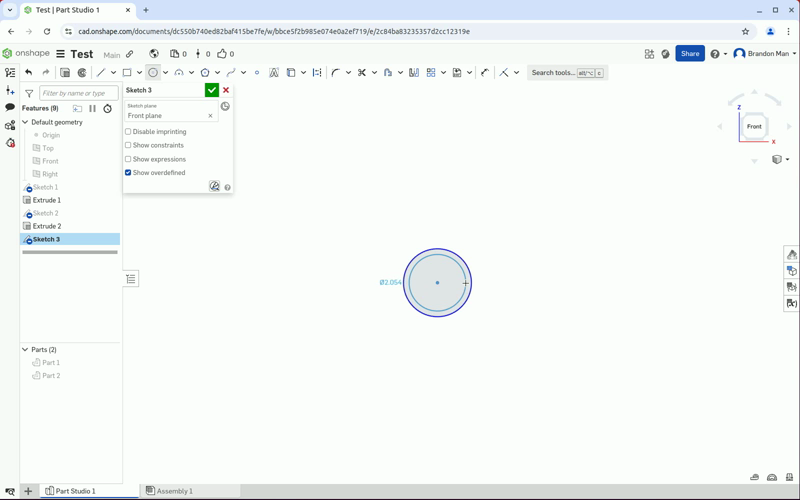
scroll(6)
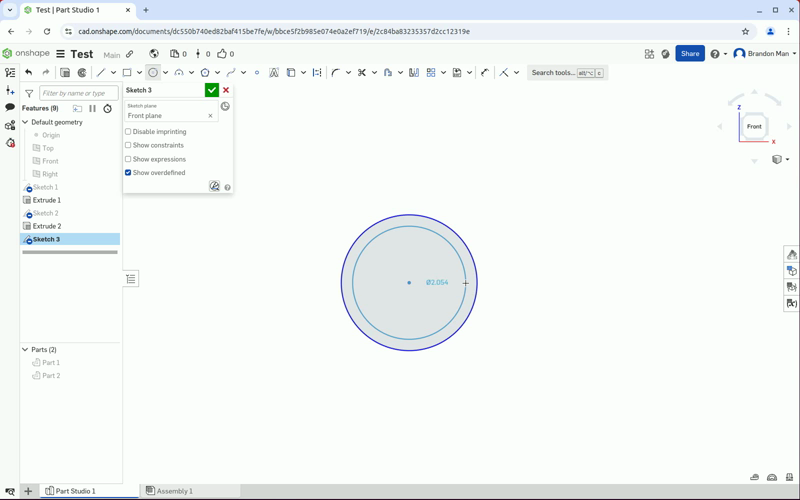
click(465, 282)
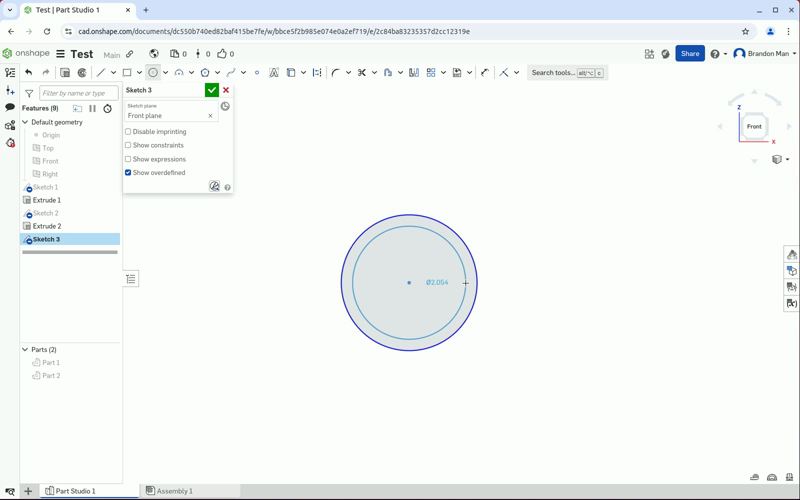
scroll(-6)
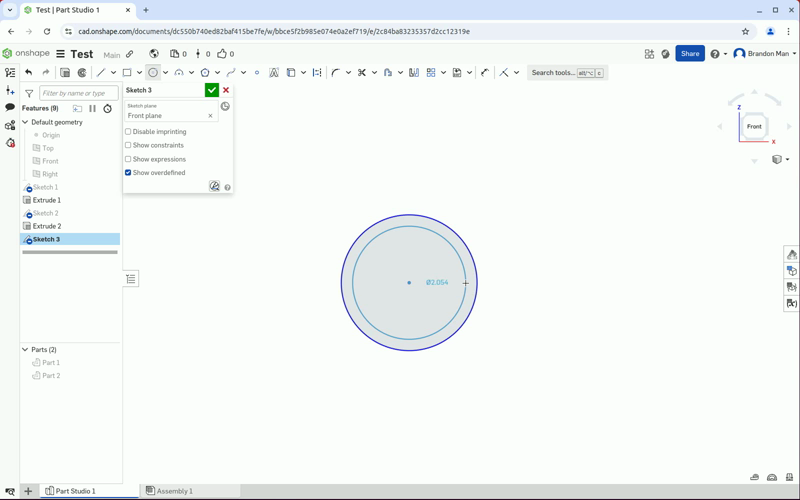
scroll(-6)
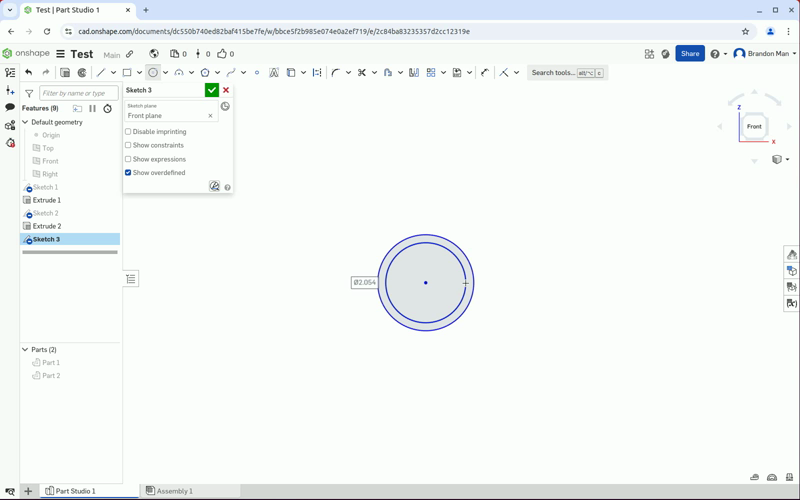
scroll(-6)
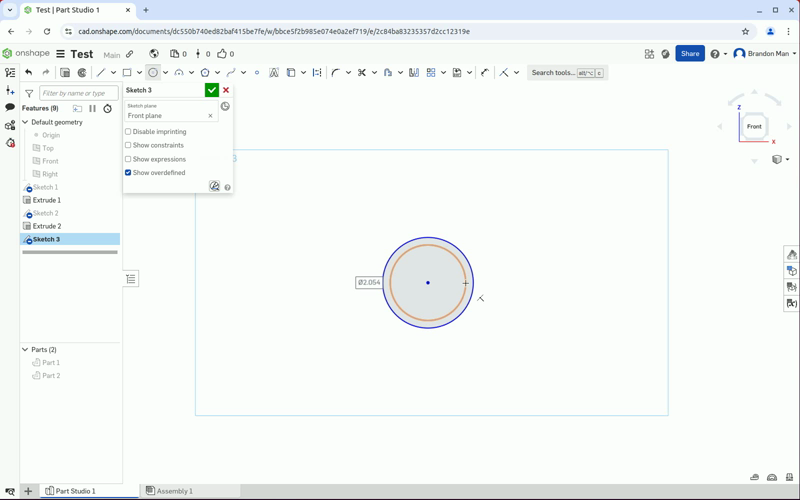
scroll(-6)
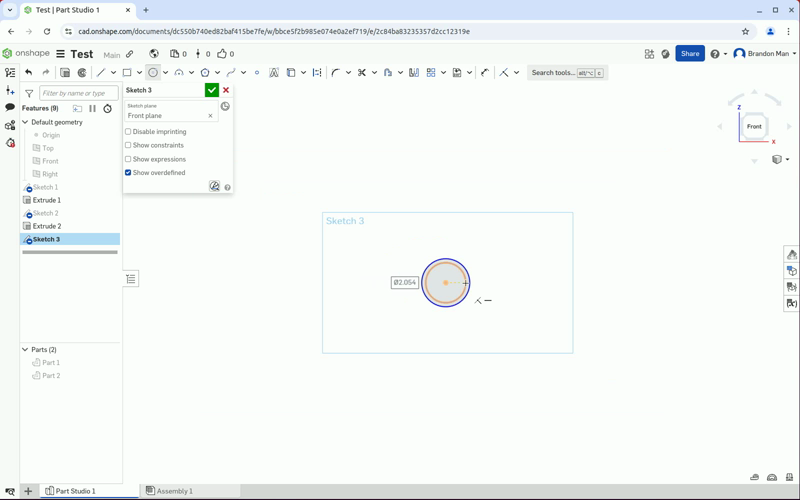
scroll(-6)
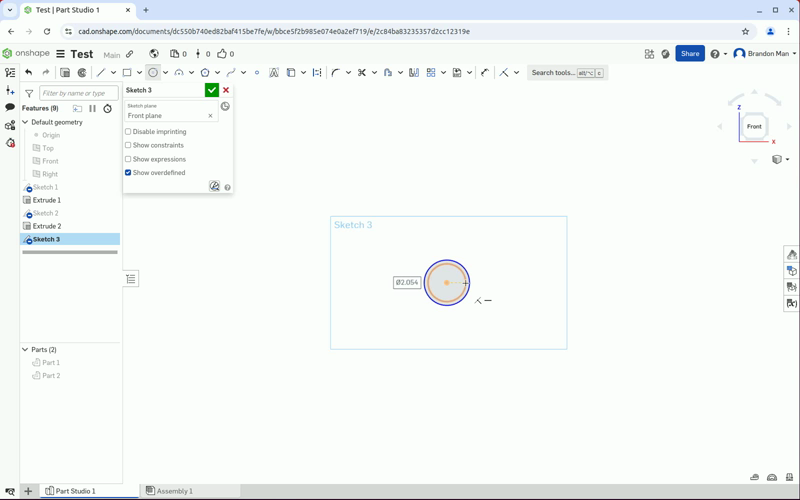
scroll(-6)
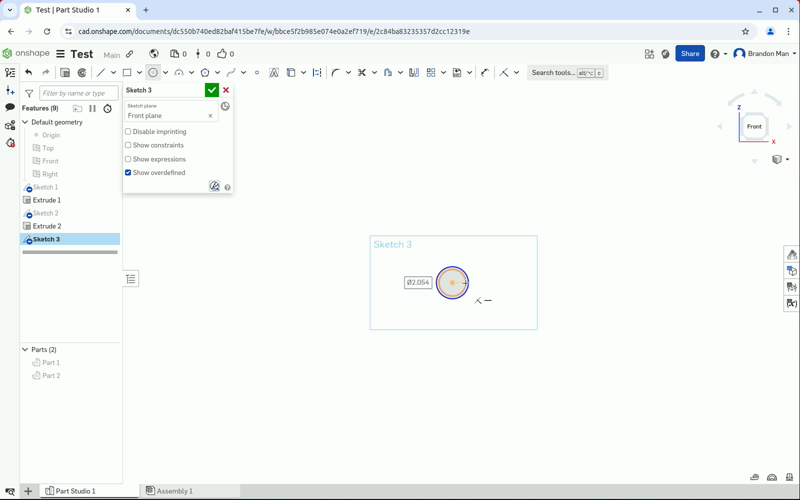
scroll(-6)
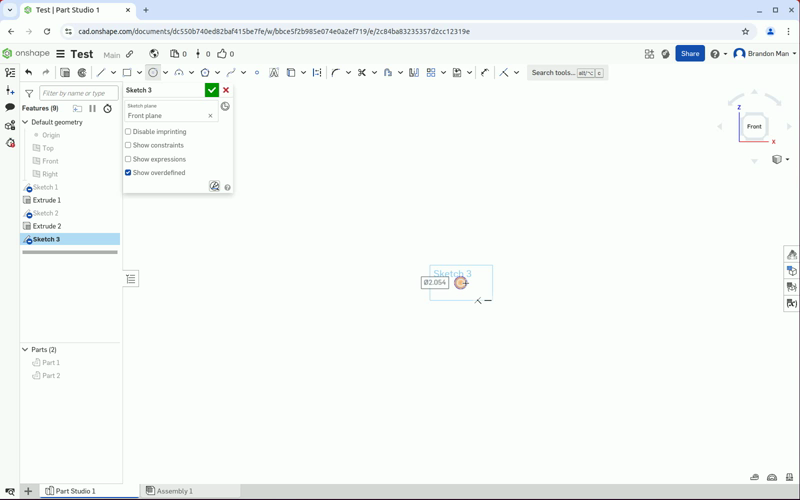
key(esc)
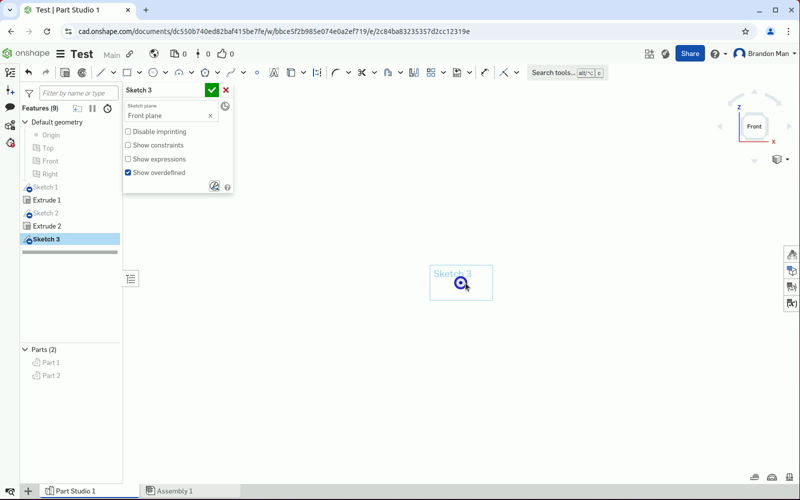
mouse_move(455, 281)
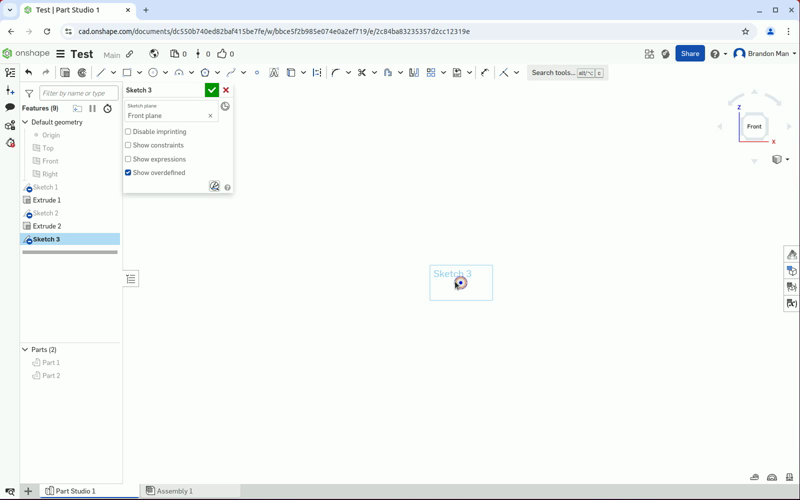
scroll(6)
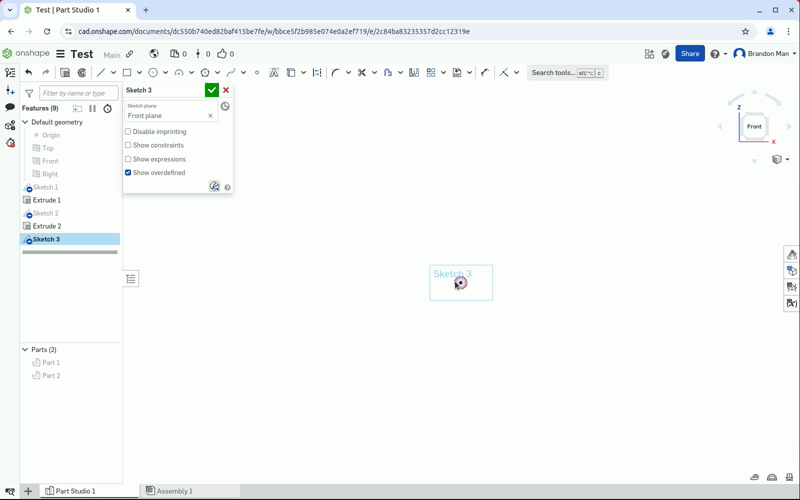
scroll(6)
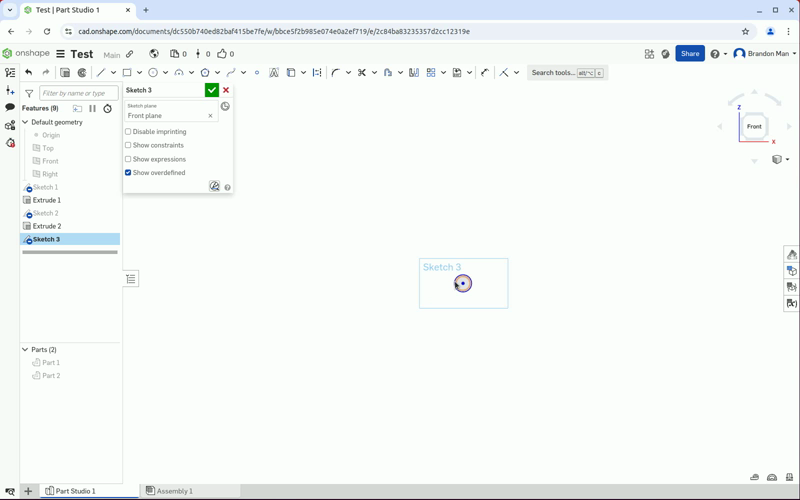
scroll(6)
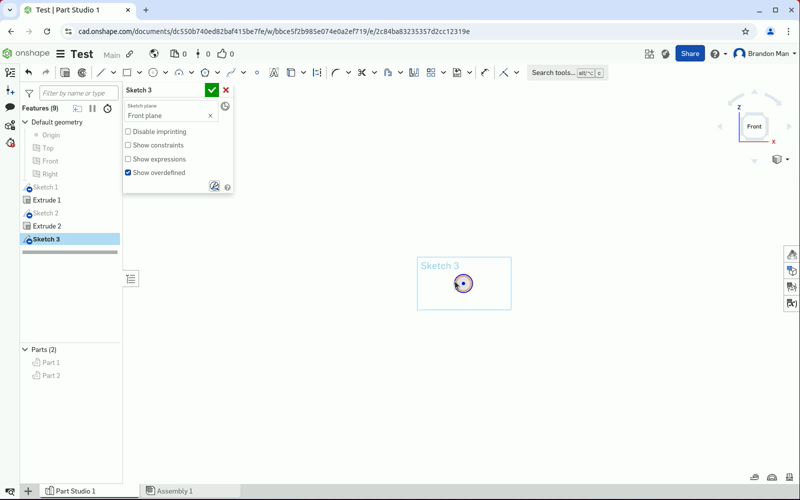
scroll(6)
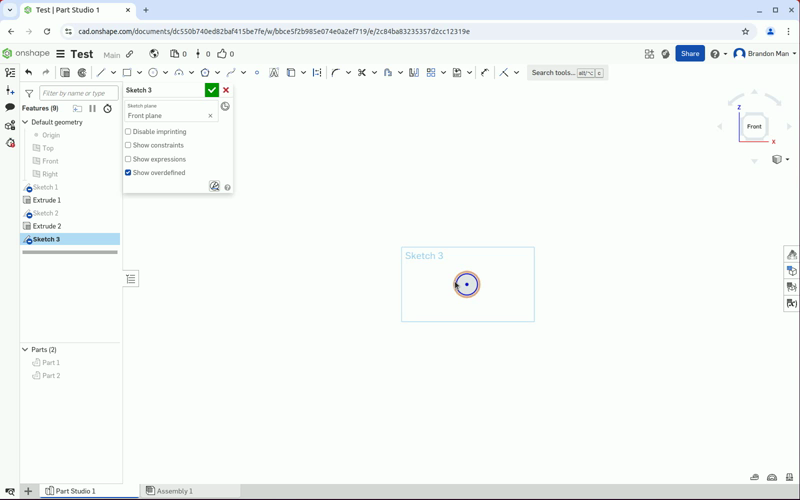
scroll(6)
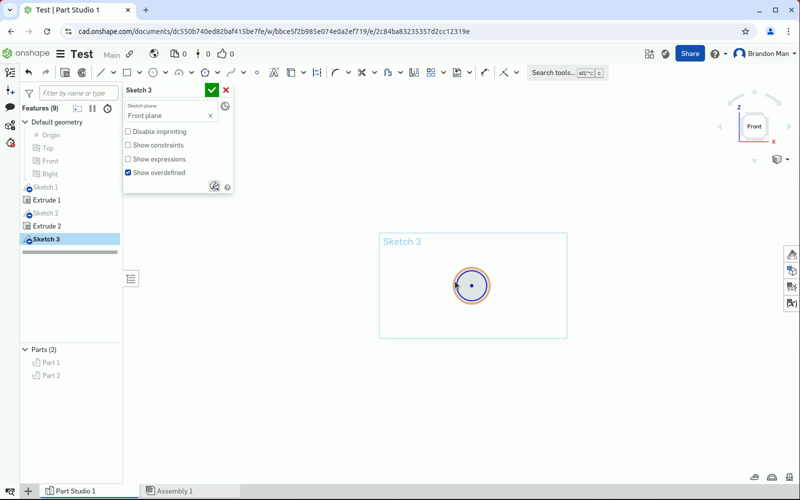
scroll(6)
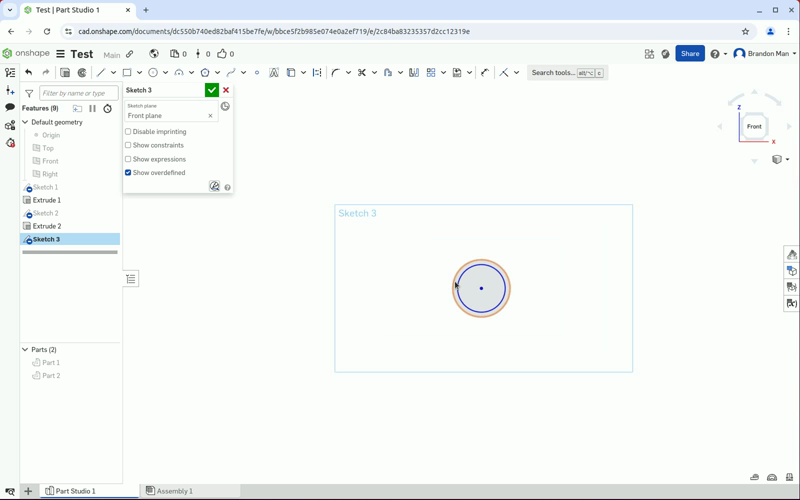
scroll(6)
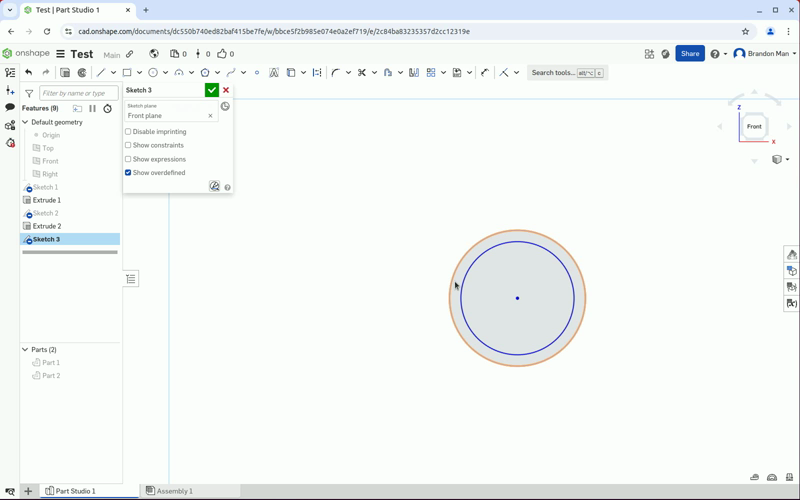
click(455, 281)
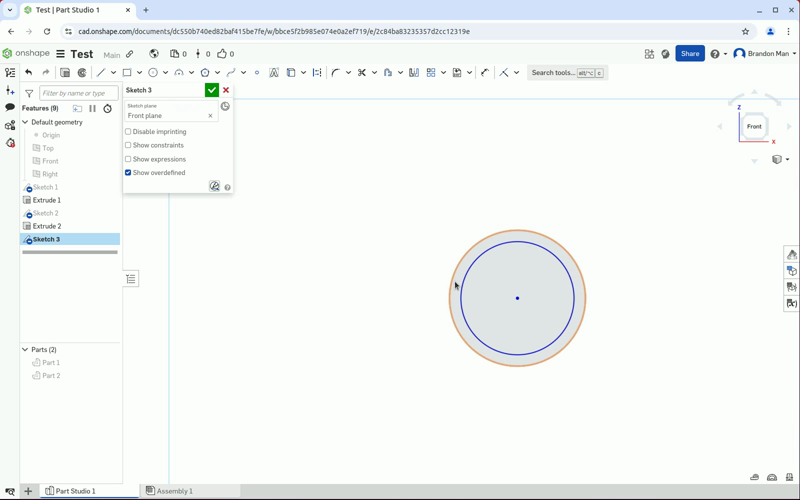
scroll(-6)
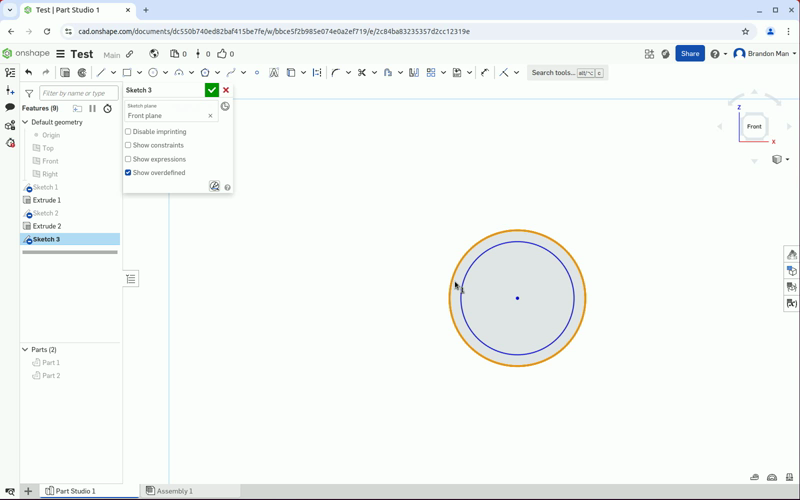
scroll(-6)
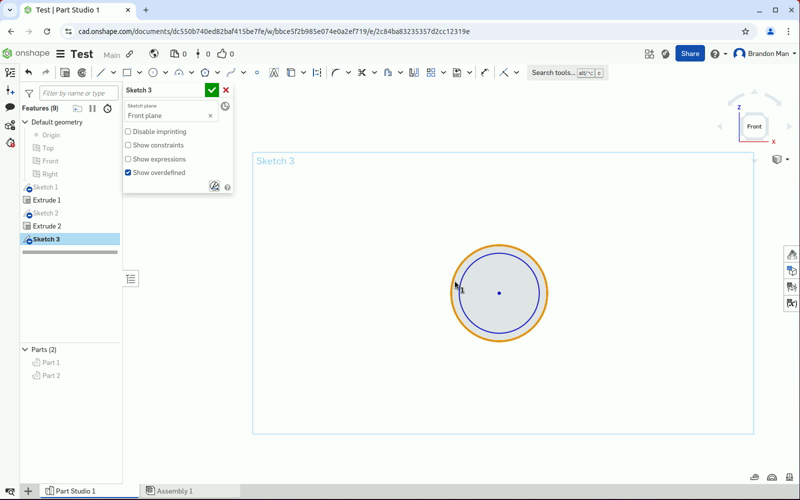
scroll(-6)
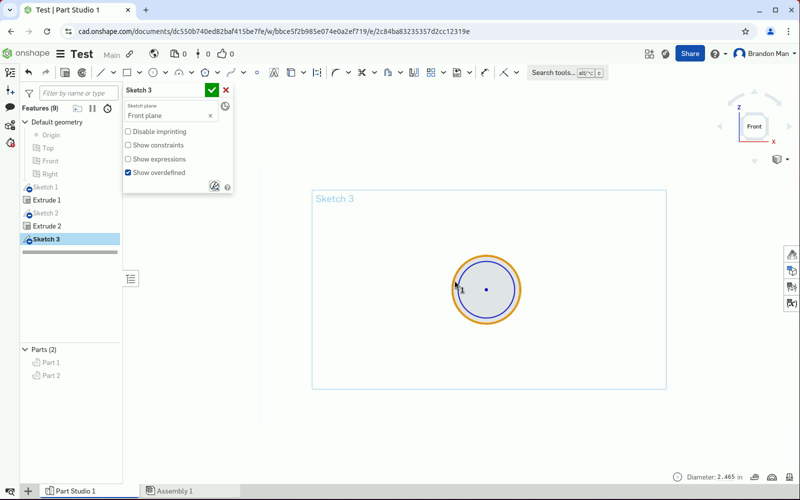
scroll(-6)
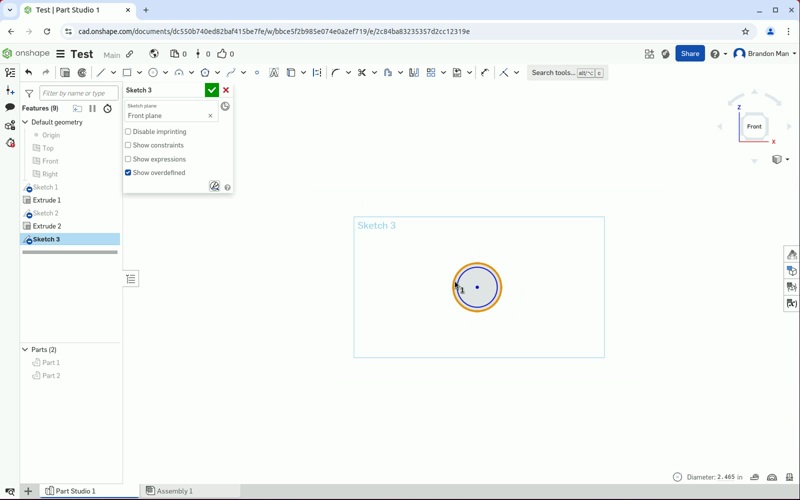
scroll(-6)
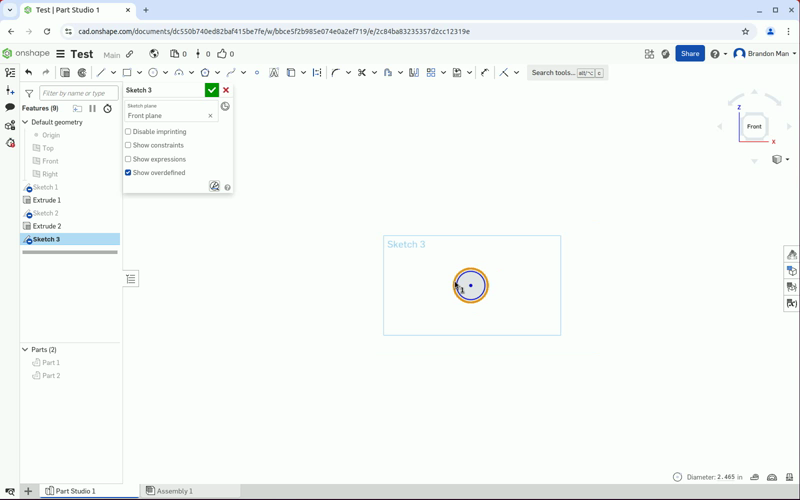
scroll(-6)
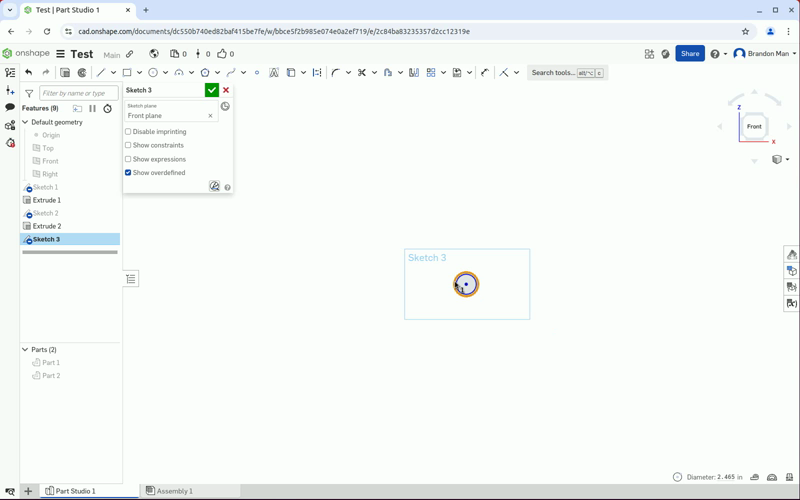
scroll(-6)
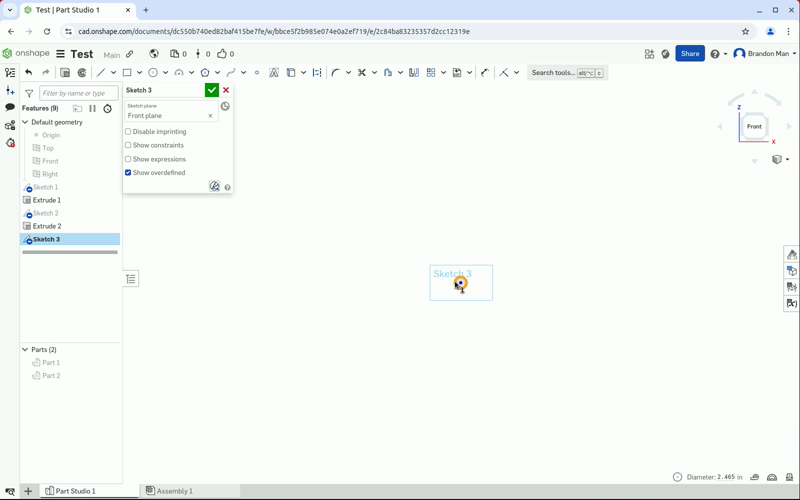
mouse_move(73, 352)
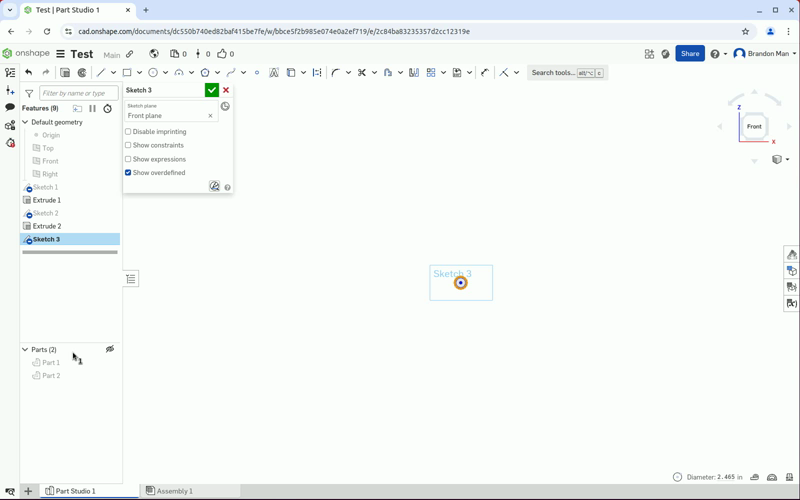
key(shift+y)
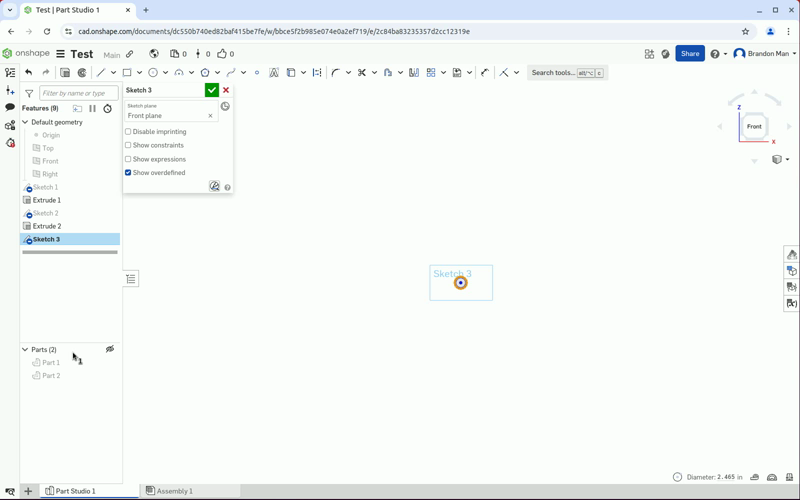
key(shift+e)
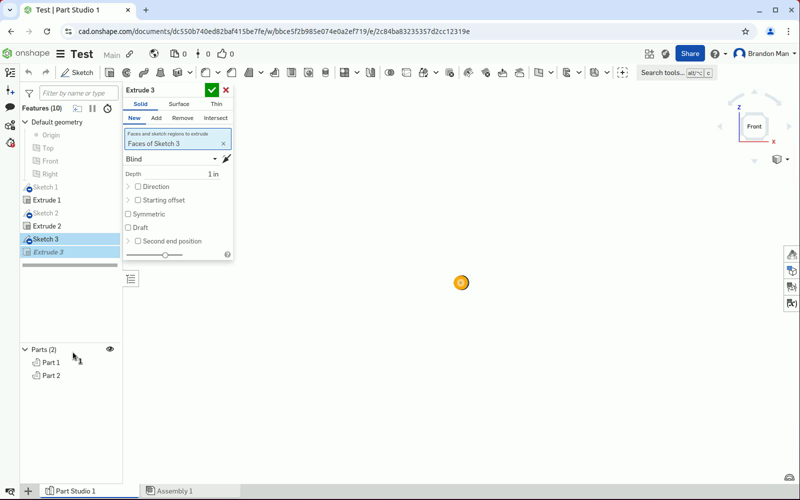
mouse_move(143, 106)
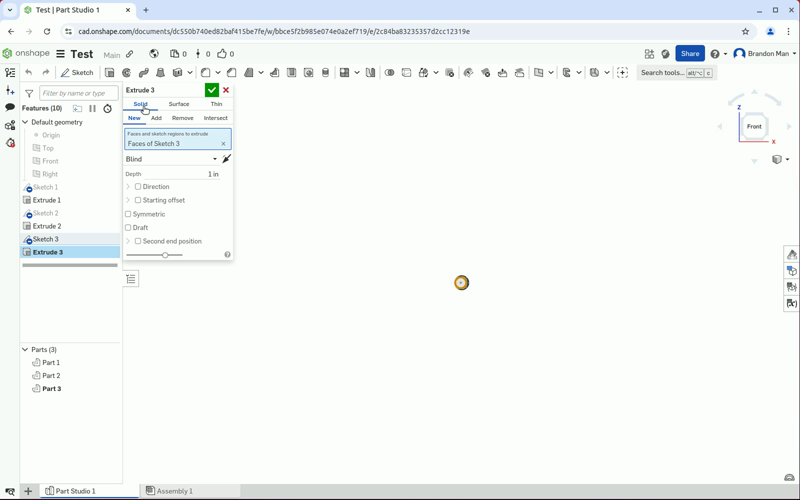
click(143, 106)
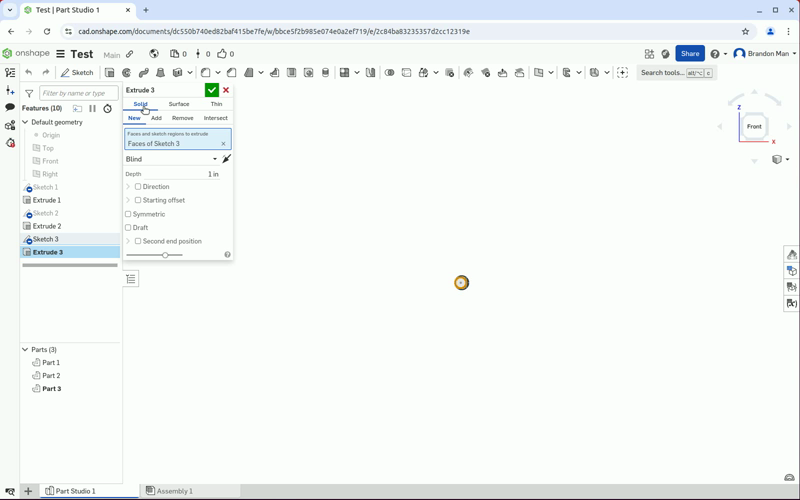
mouse_move(137, 120)
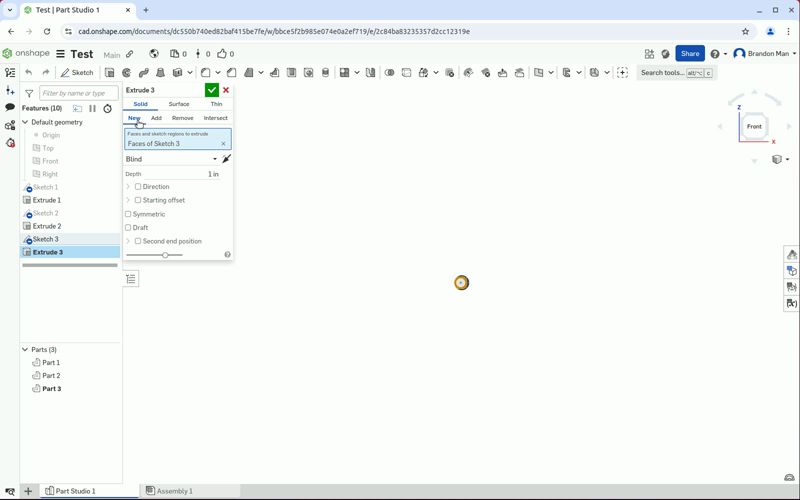
click(137, 120)
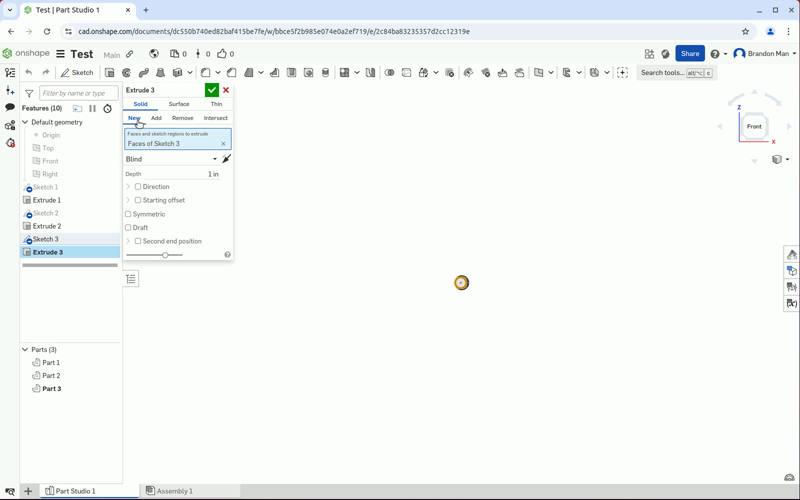
key(tab, 4)
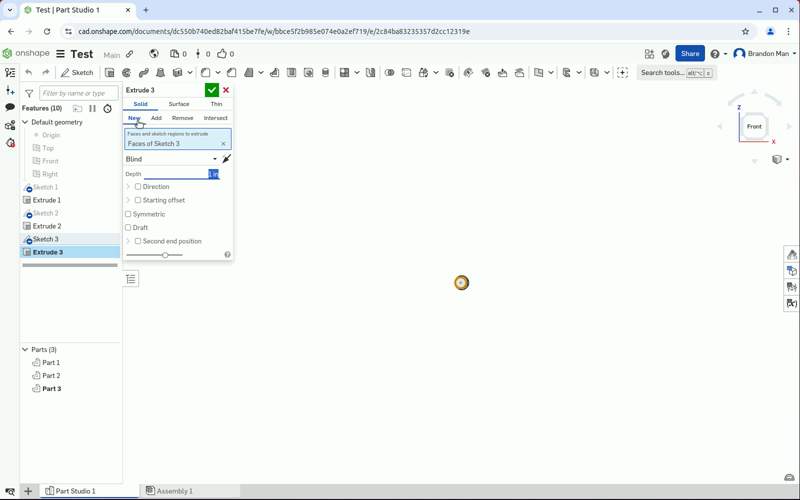
text(18.775)
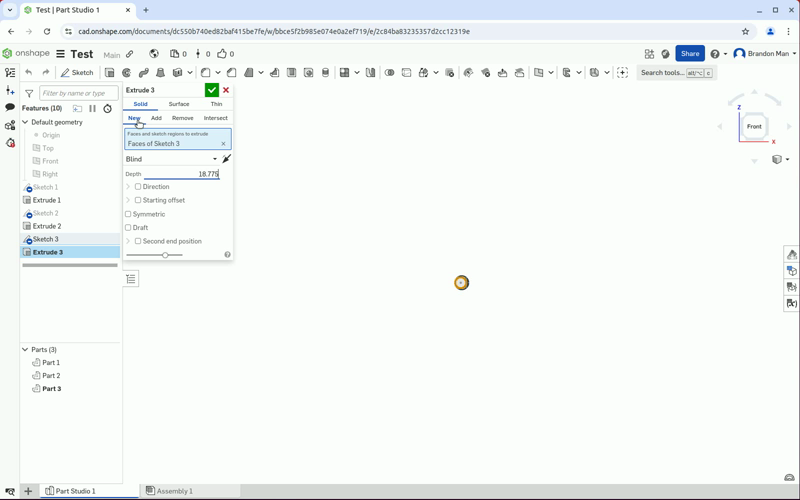
key(enter)
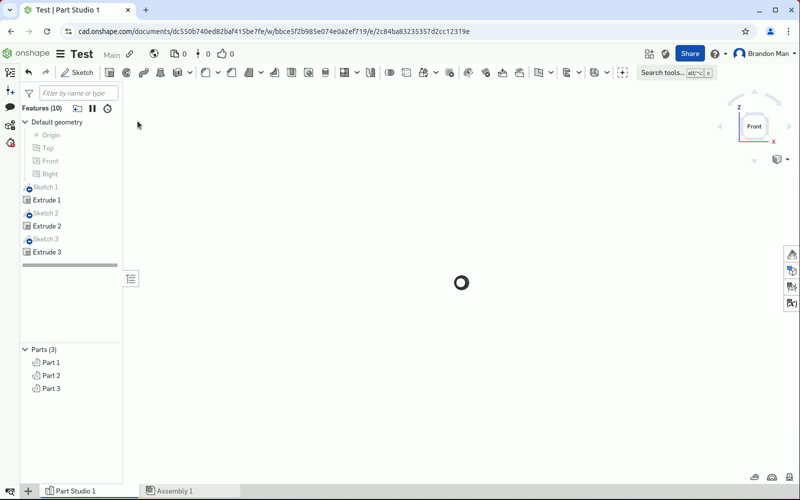
key(shift+h)
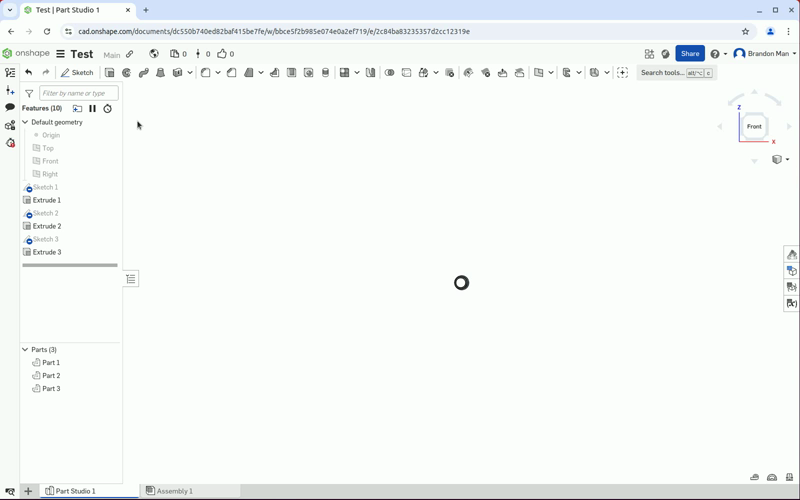
key(shift+h)
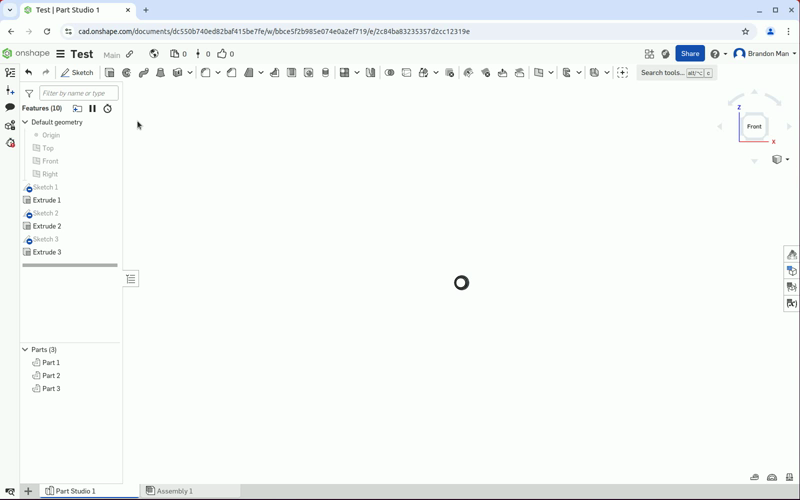
mouse_move(73, 189)
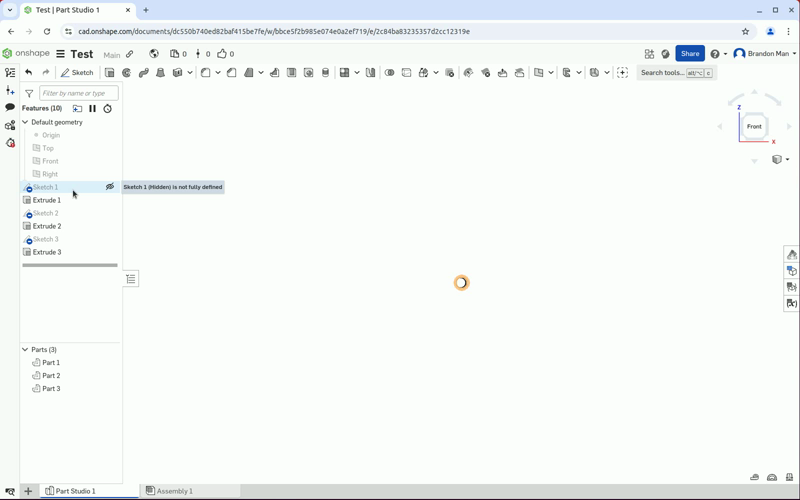
click(73, 189)
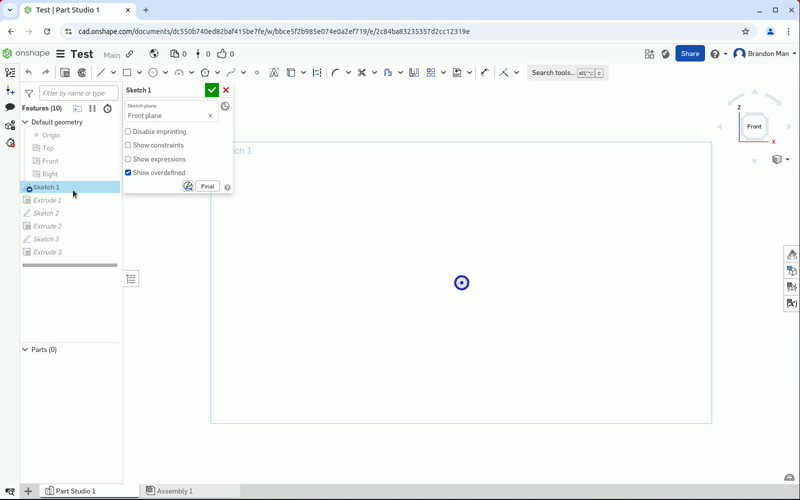
mouse_move(229, 92)
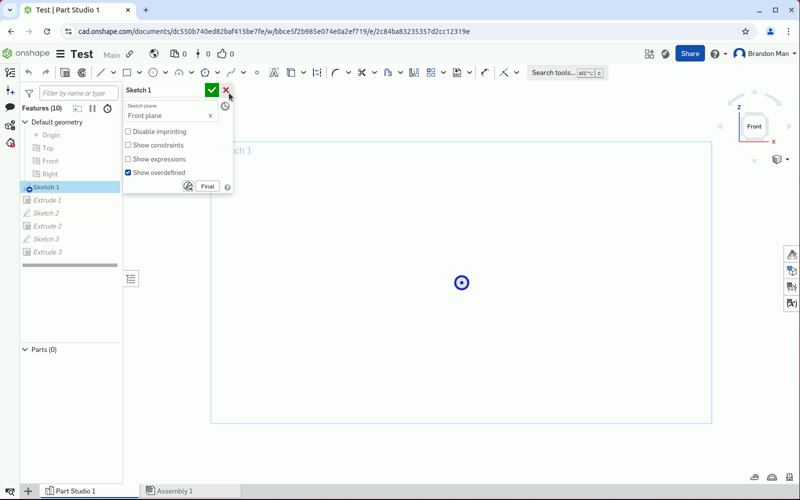
click(229, 92)
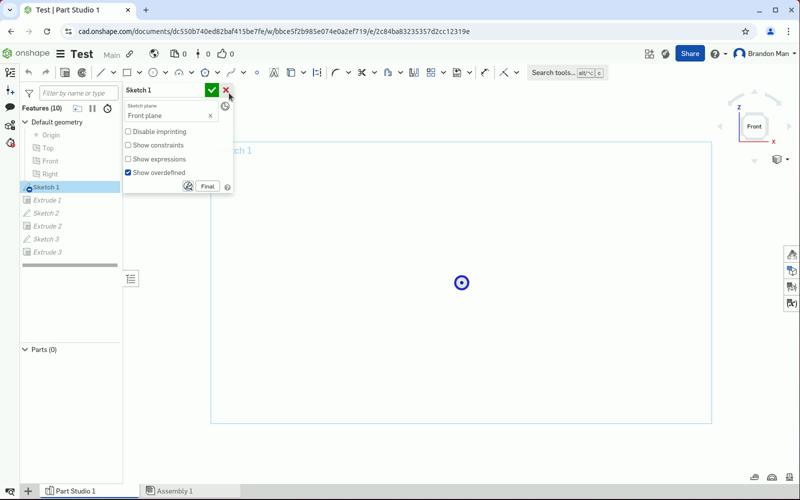
key(shift+s)
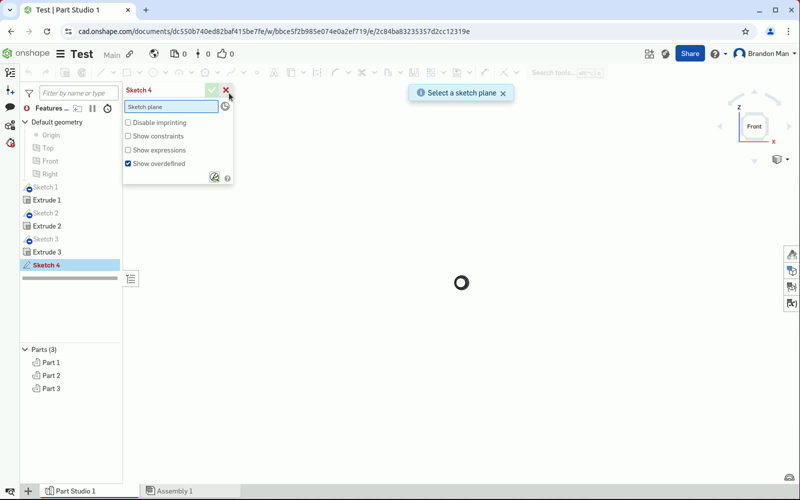
mouse_move(73, 163)
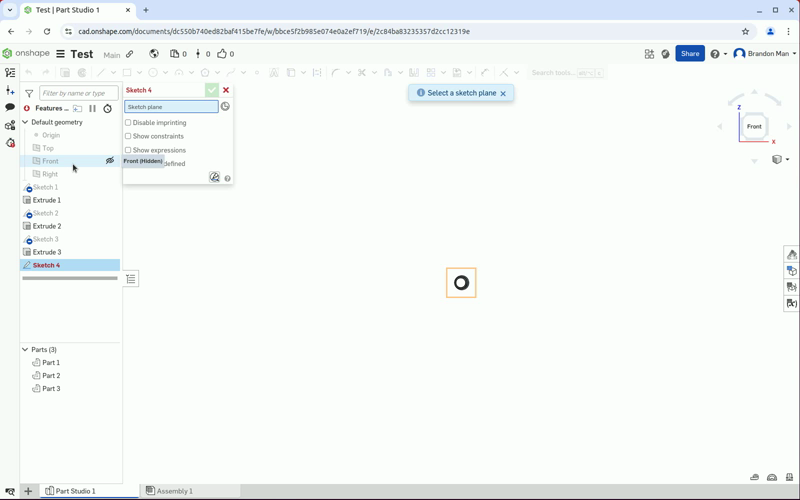
click(73, 163)
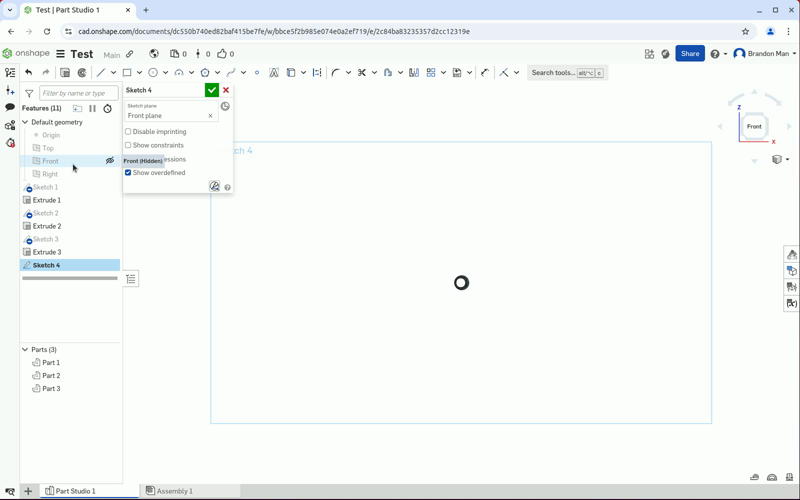
mouse_move(73, 352)
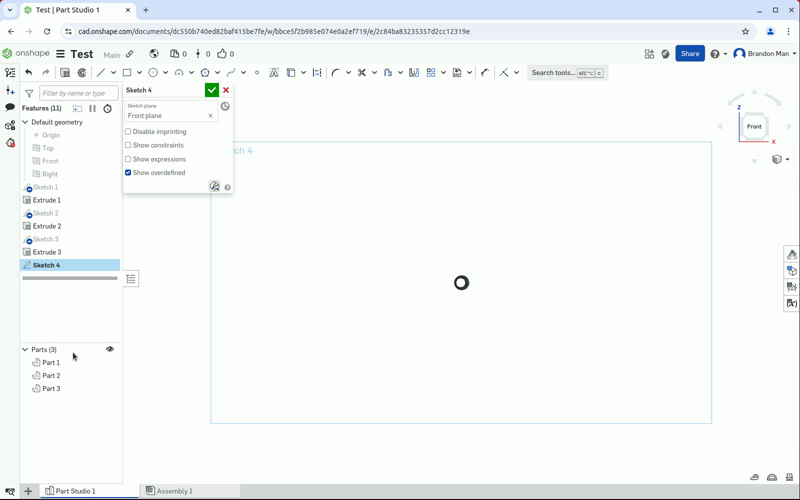
key(y)
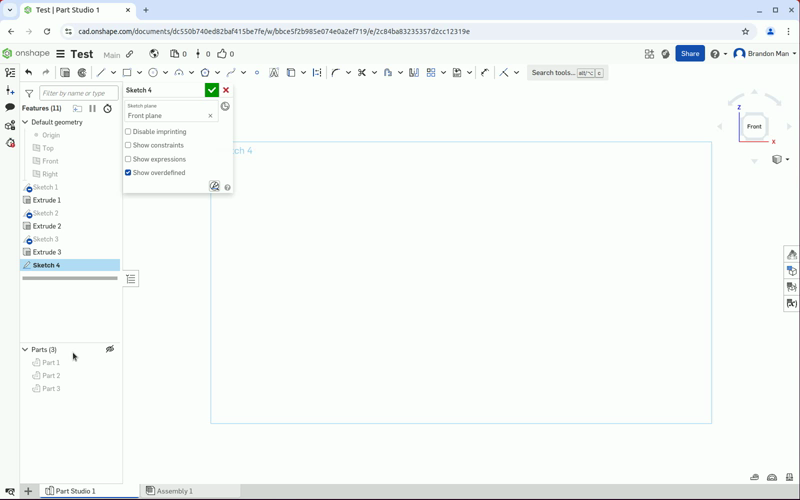
key(a)
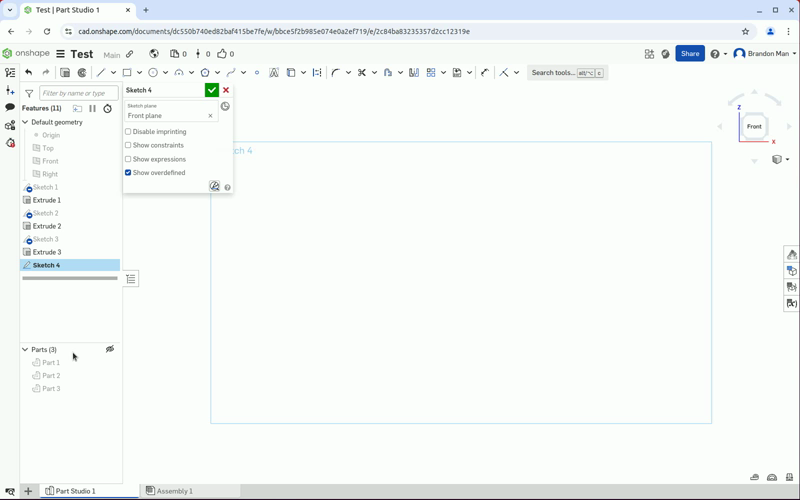
key_down(shift)
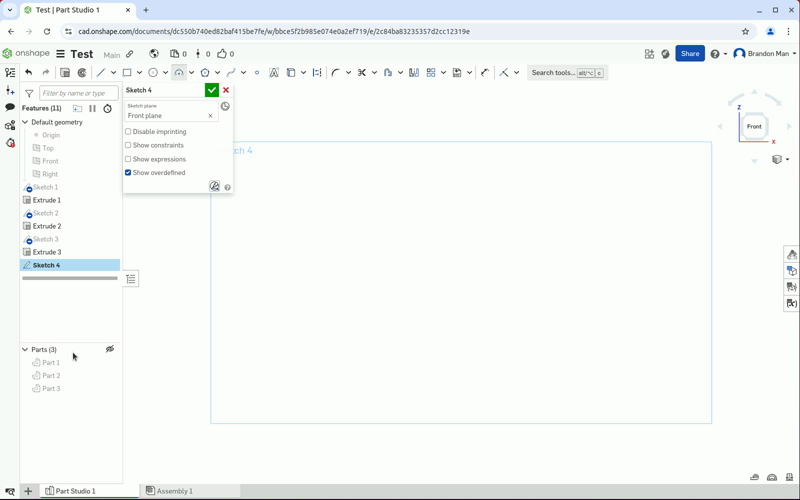
mouse_move(460, 288)
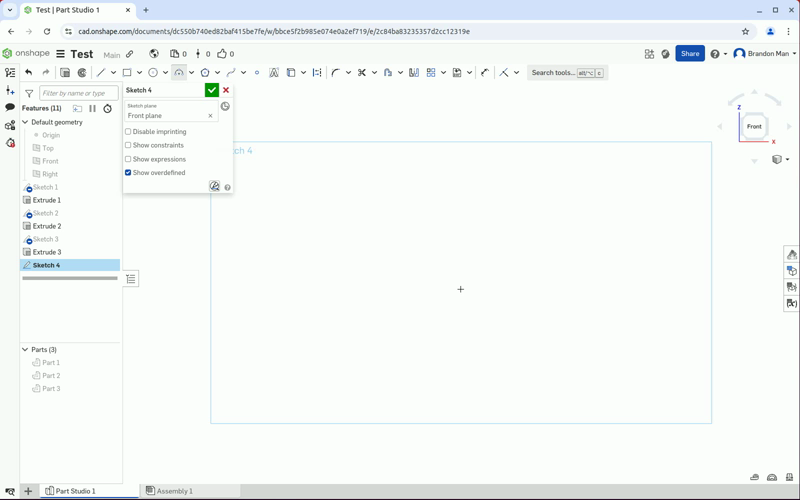
click(460, 288)
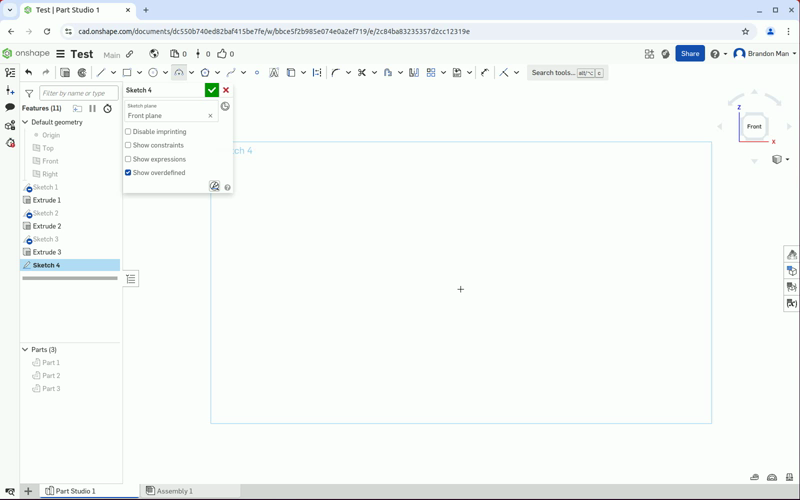
key_up(shift)
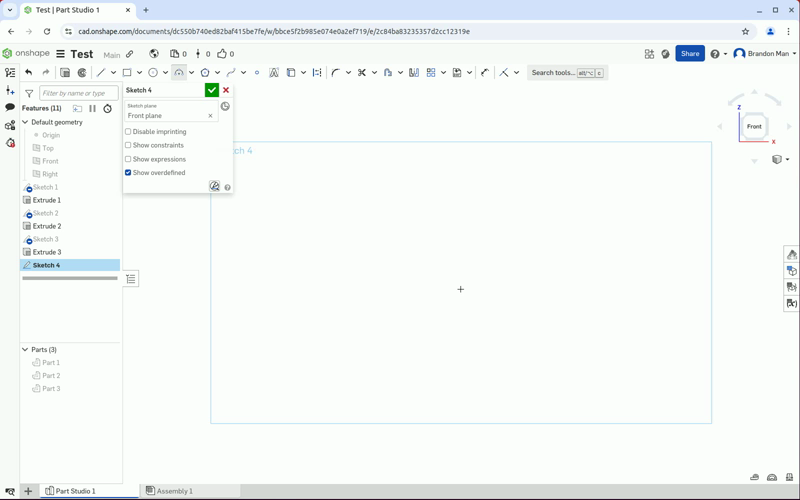
key_down(shift)
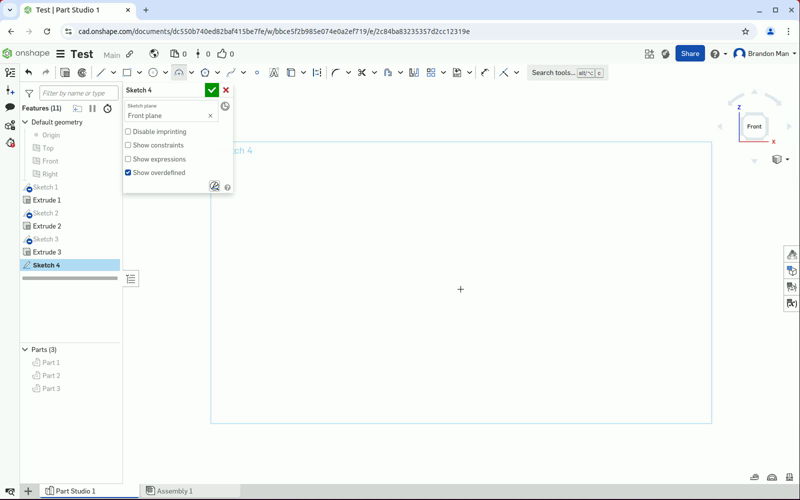
mouse_move(461, 288)
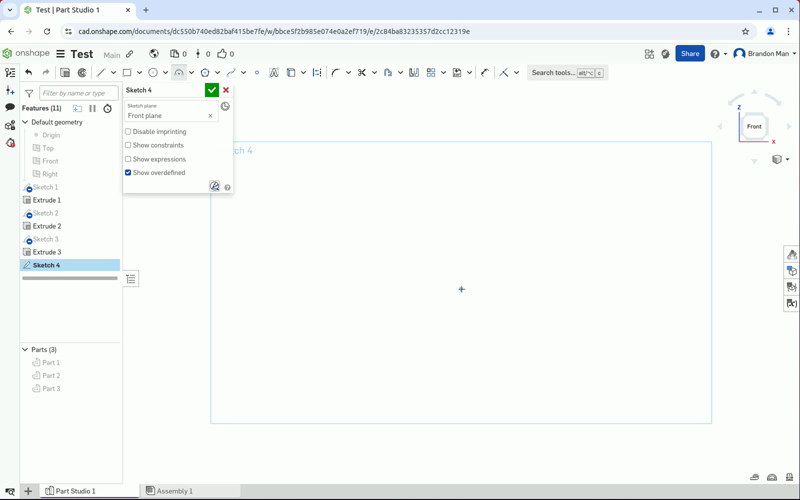
scroll(6)
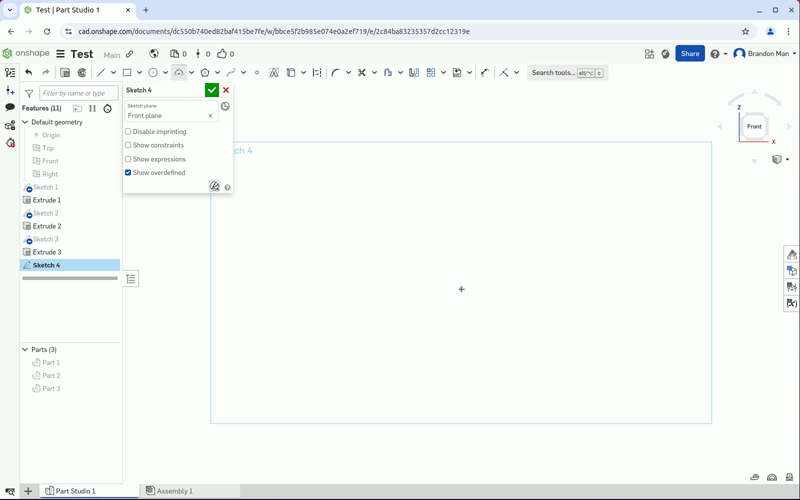
scroll(6)
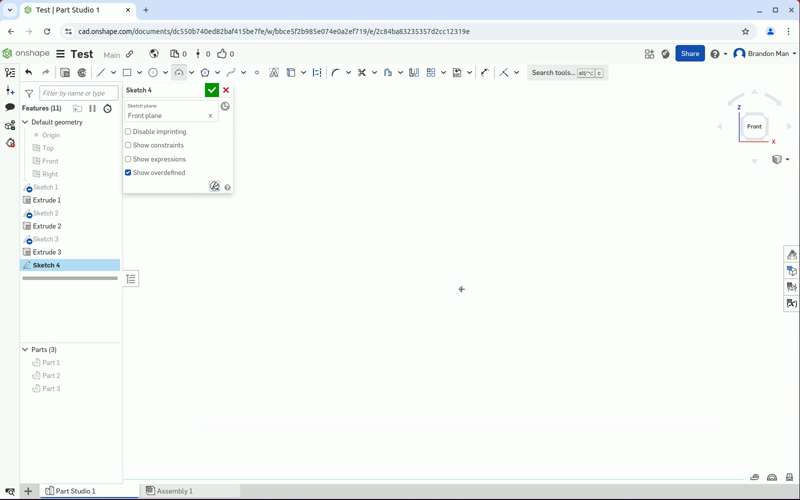
scroll(6)
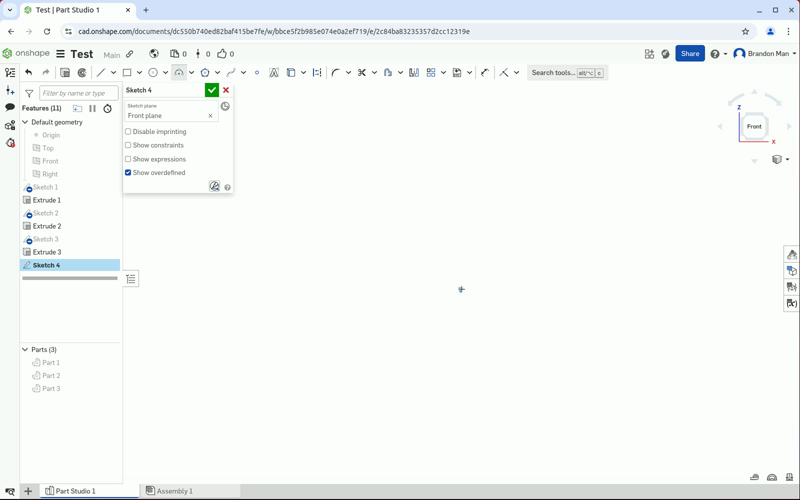
scroll(6)
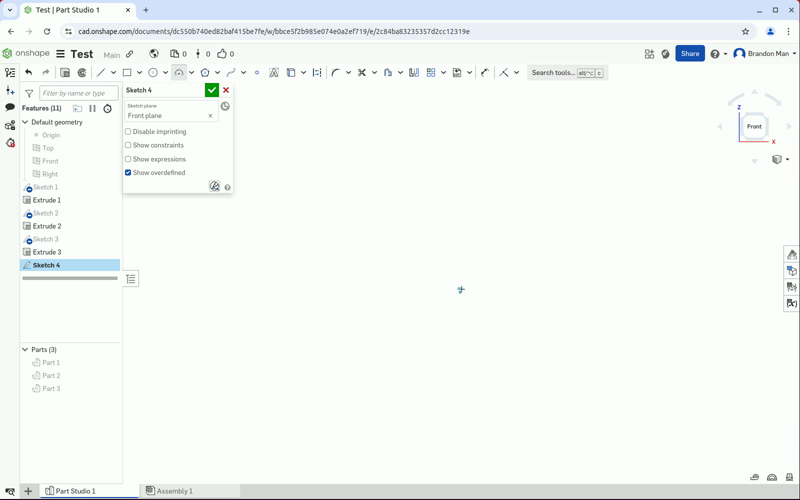
scroll(6)
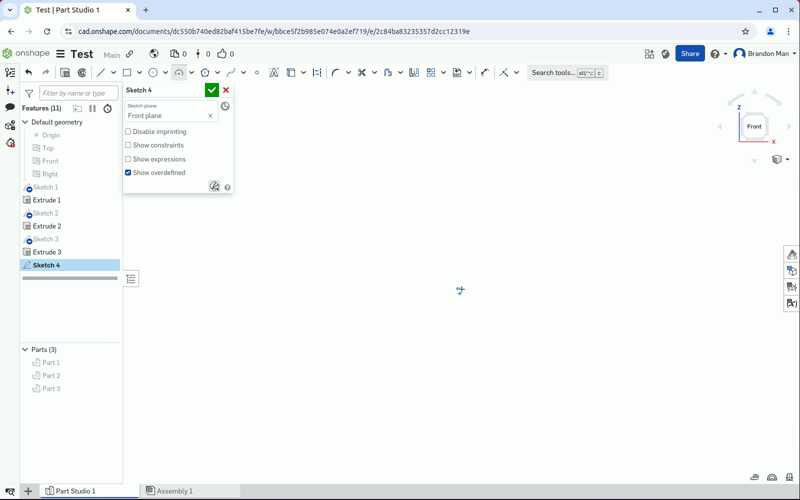
scroll(6)
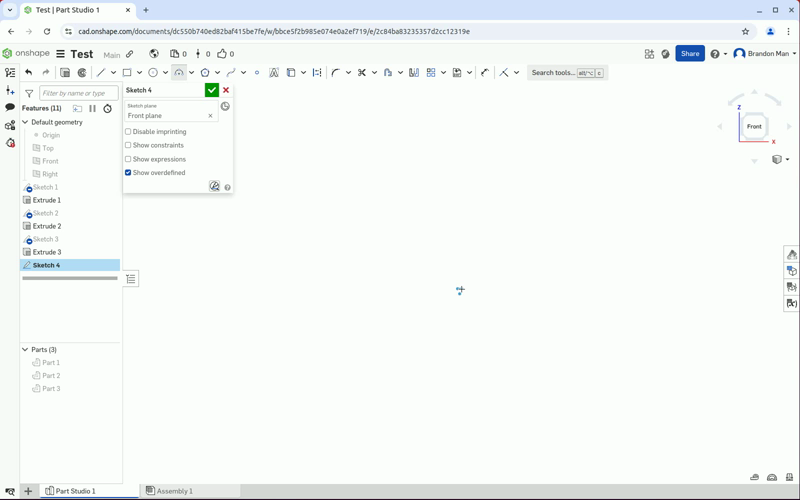
scroll(6)
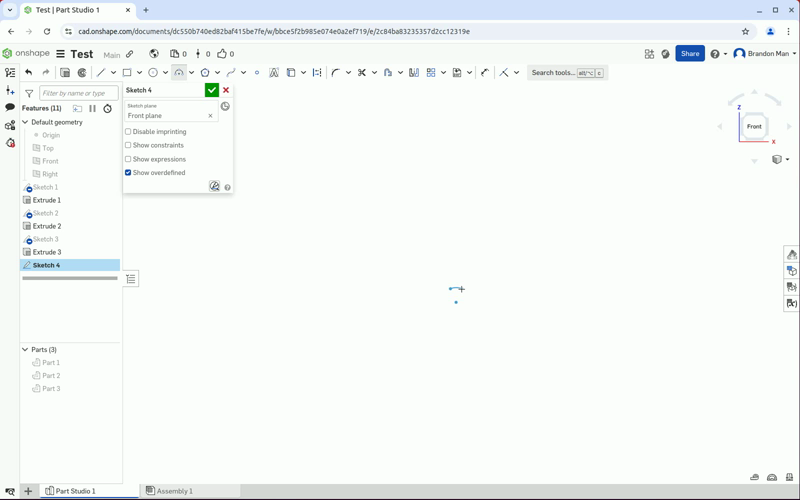
click(461, 288)
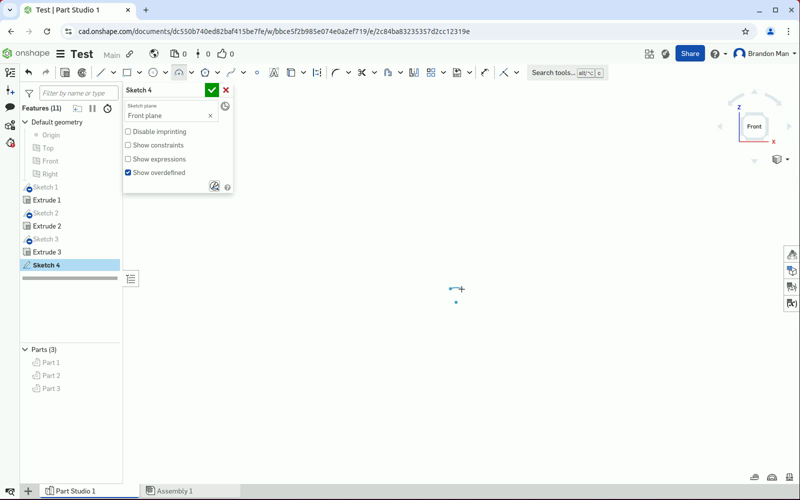
scroll(-6)
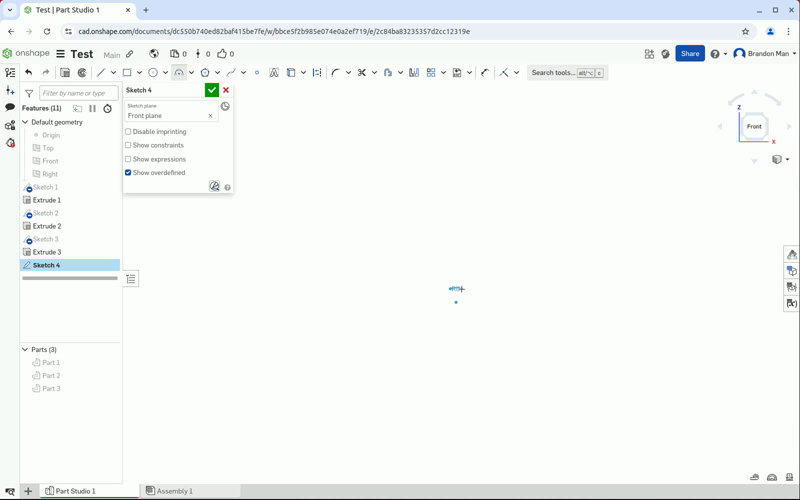
scroll(-6)
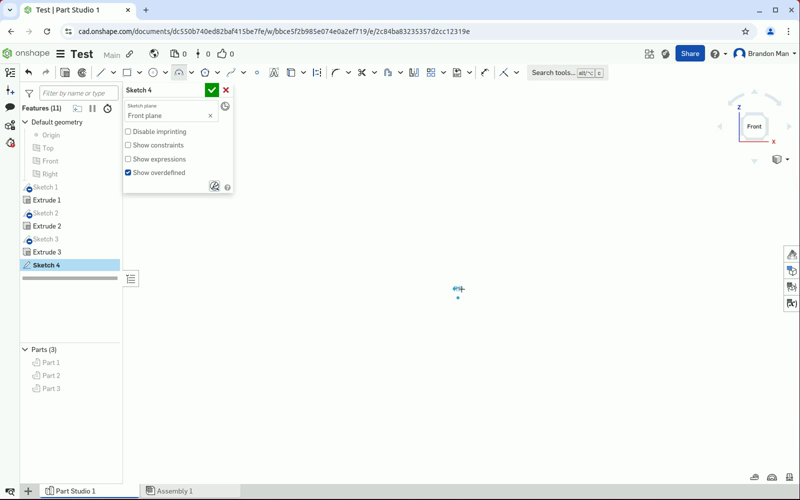
scroll(-6)
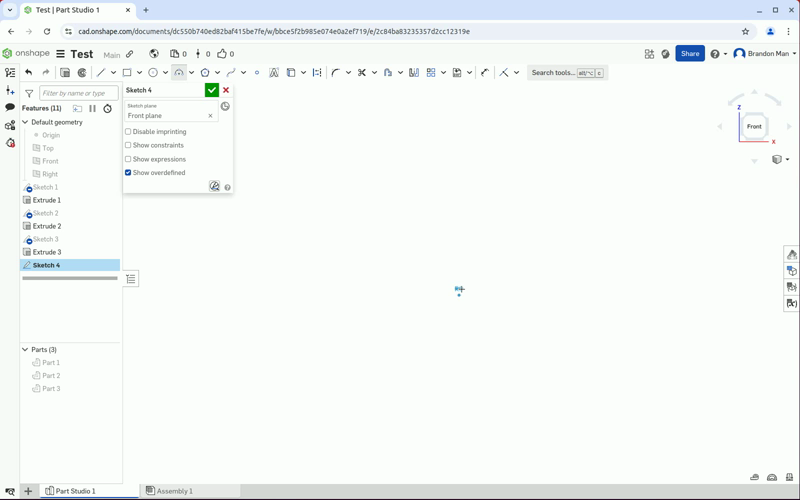
scroll(-6)
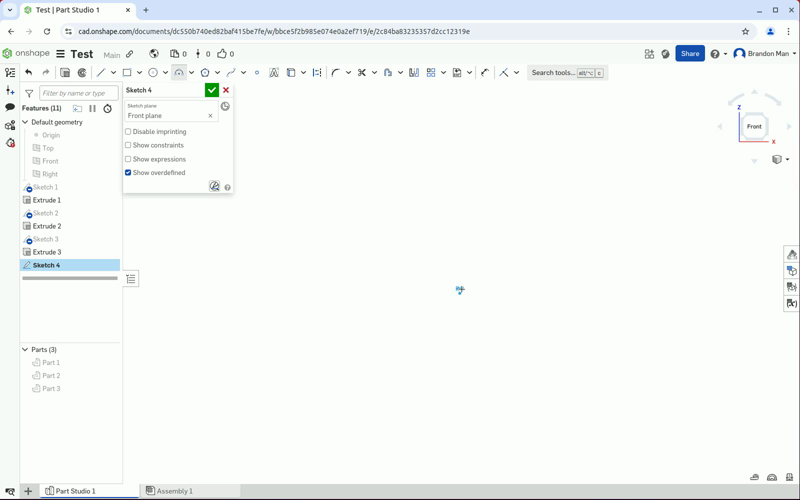
scroll(-6)
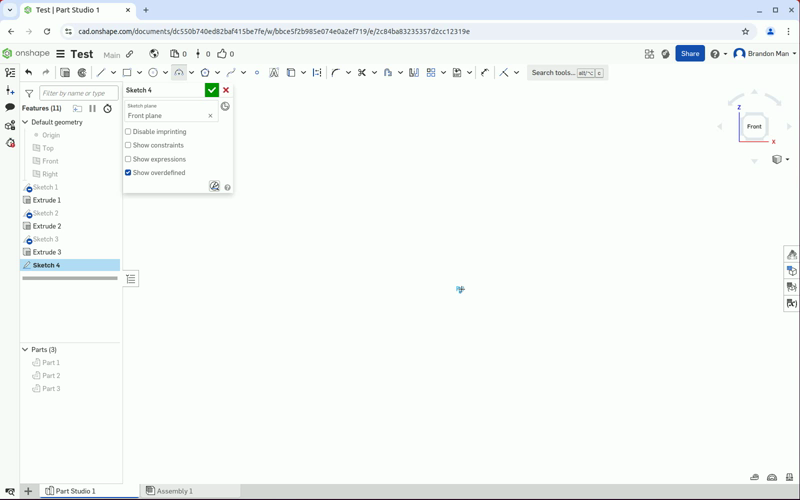
scroll(-6)
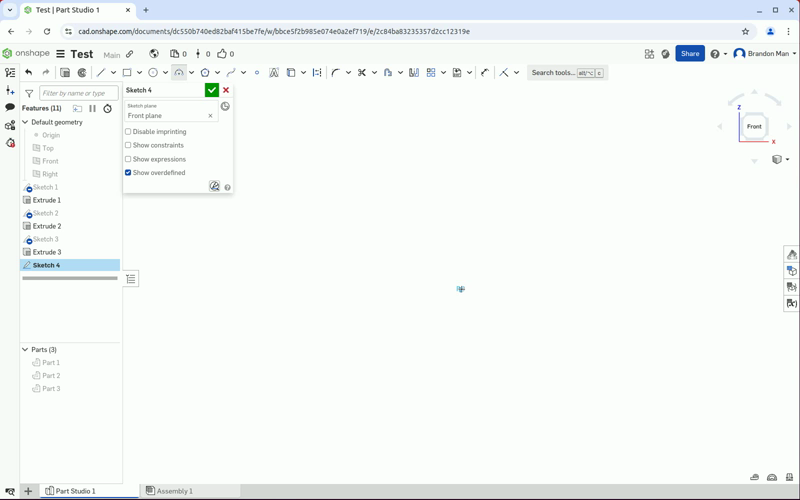
scroll(-6)
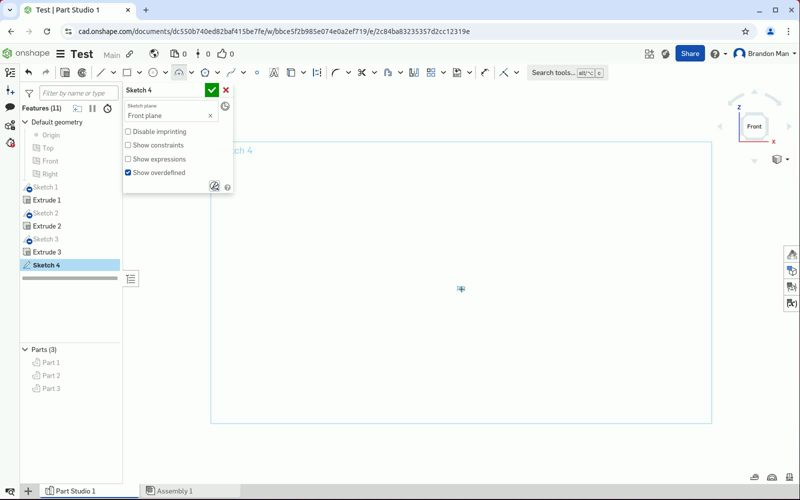
mouse_move(461, 276)
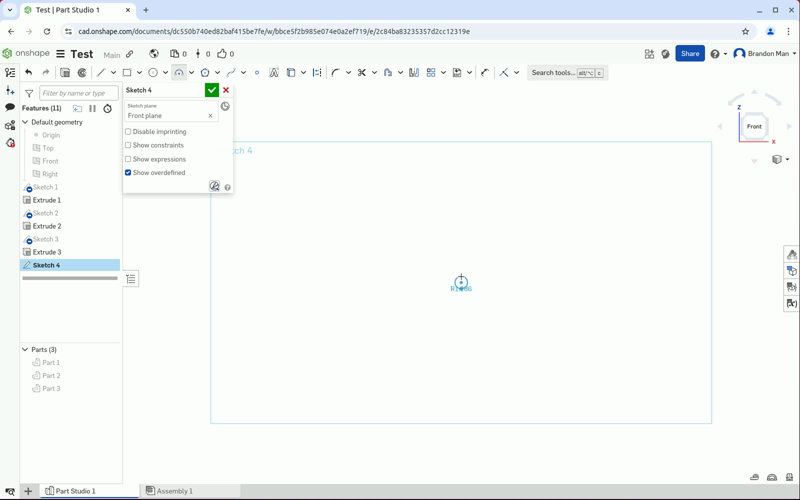
scroll(6)
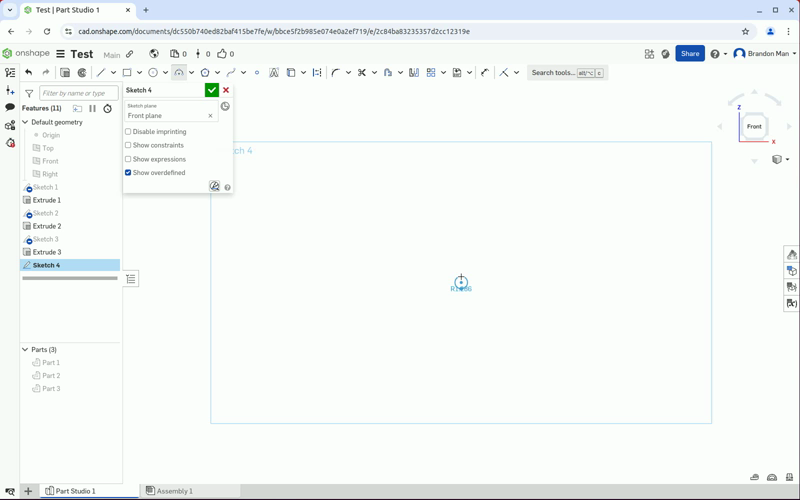
scroll(6)
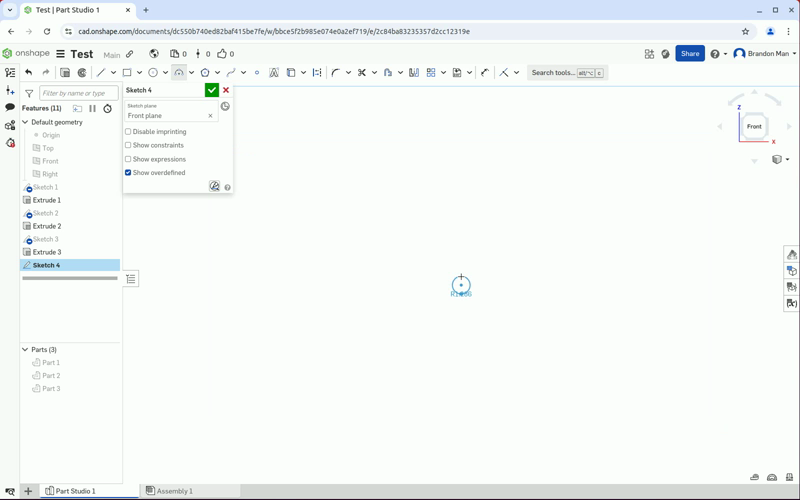
scroll(6)
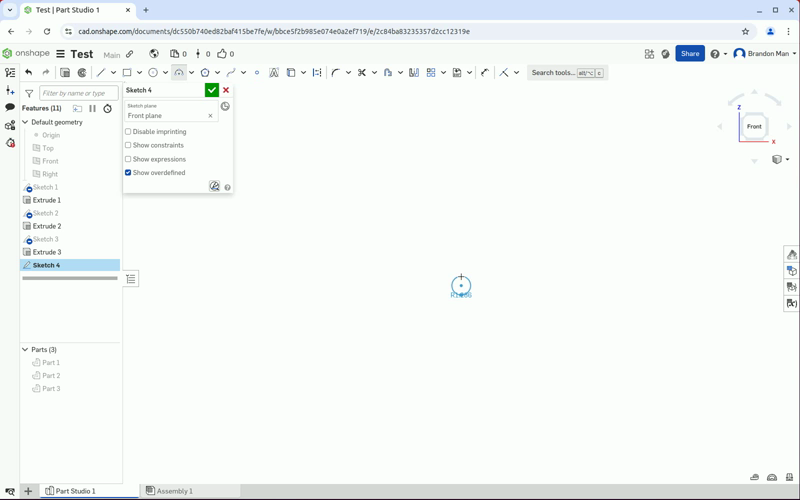
scroll(6)
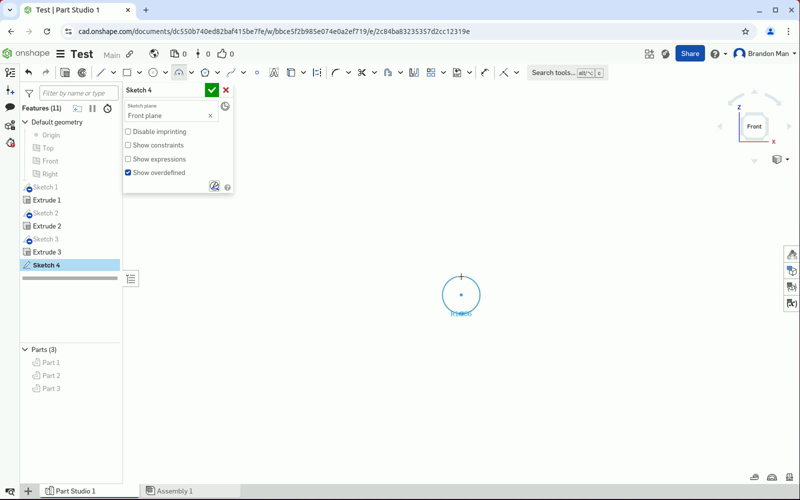
scroll(6)
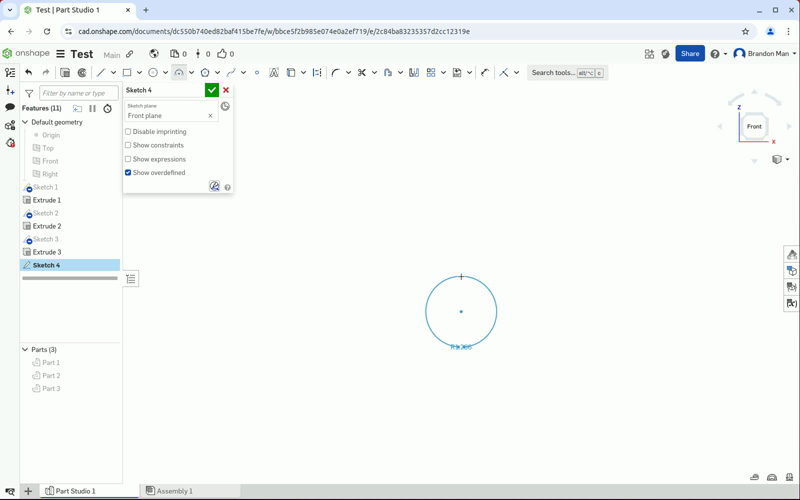
scroll(6)
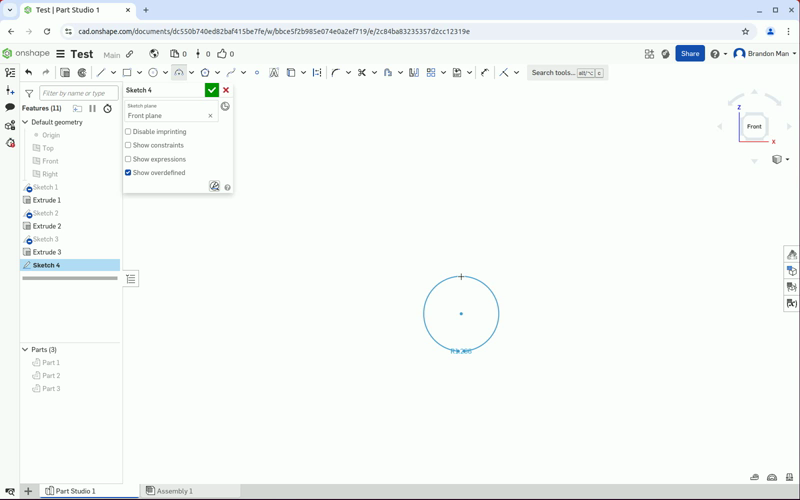
scroll(6)
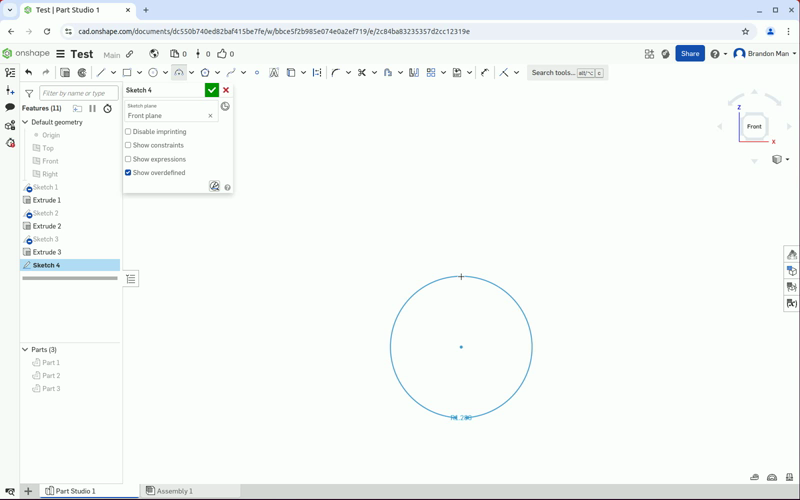
click(461, 276)
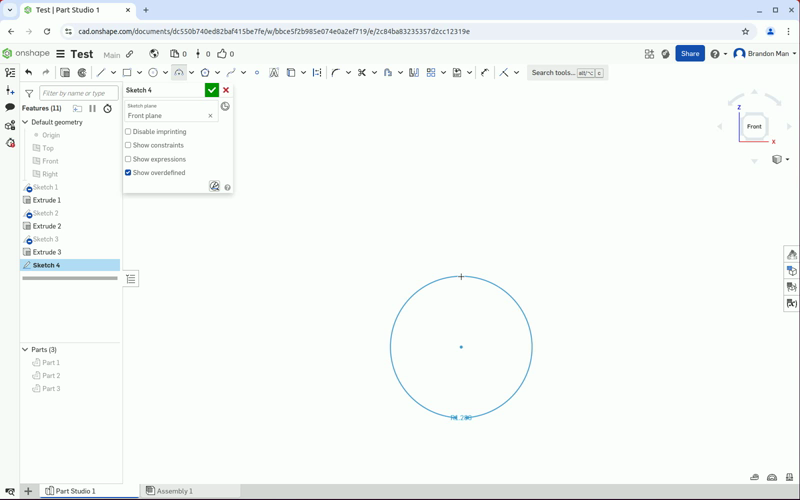
scroll(-6)
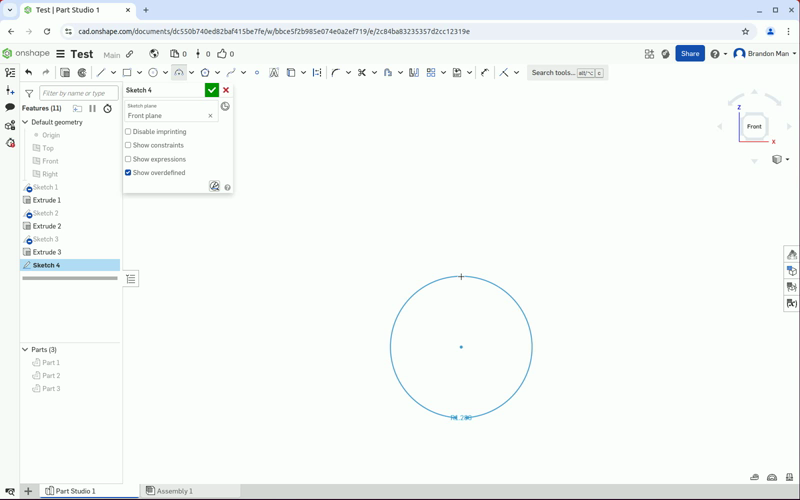
scroll(-6)
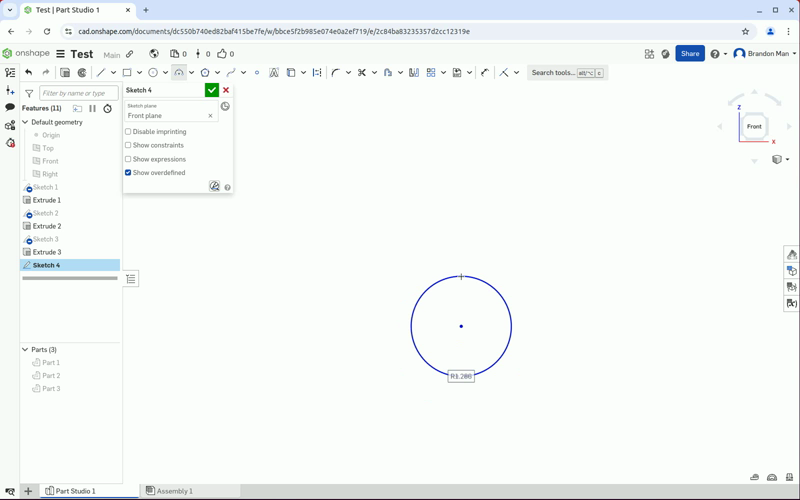
scroll(-6)
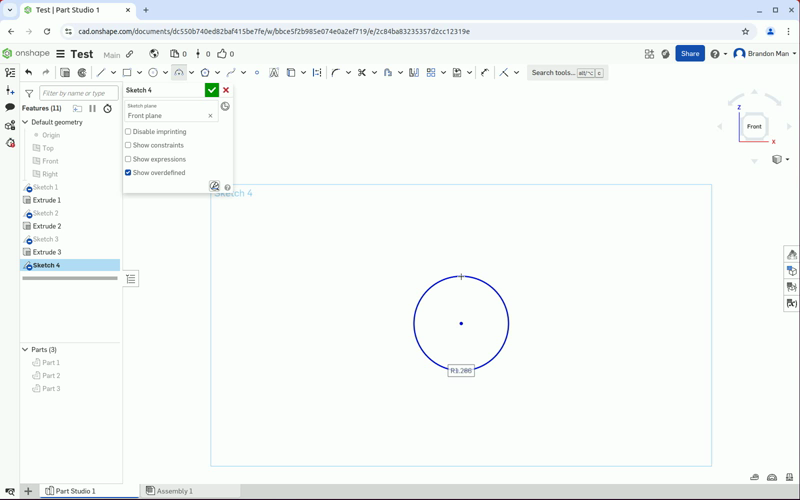
scroll(-6)
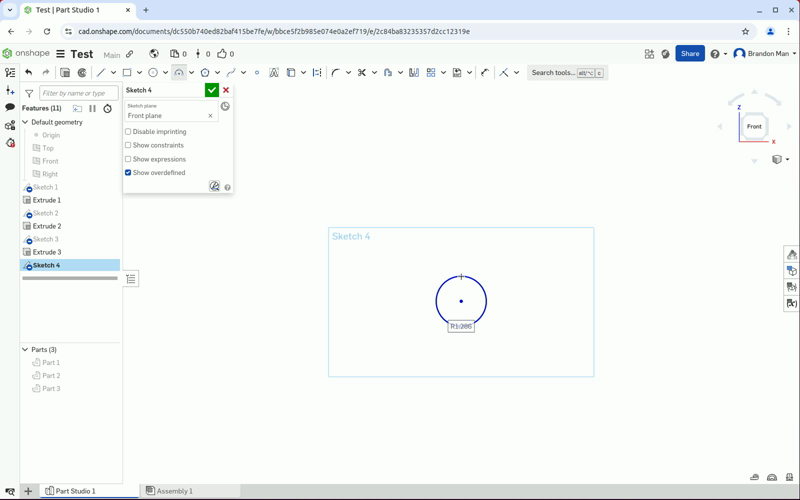
scroll(-6)
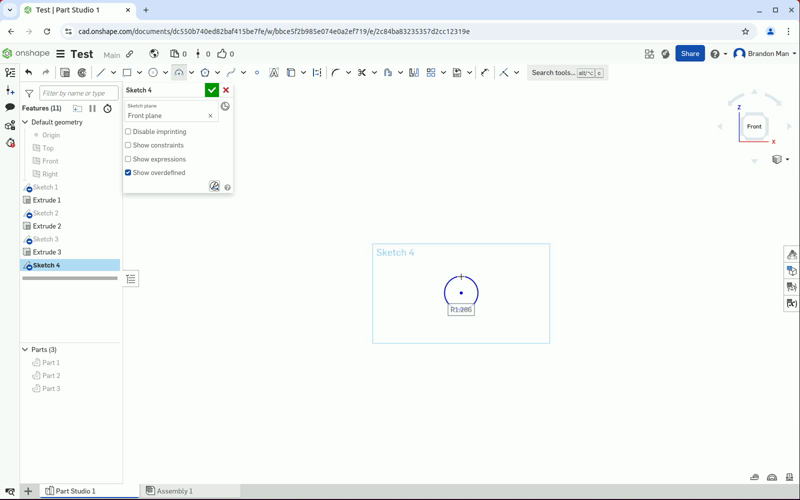
scroll(-6)
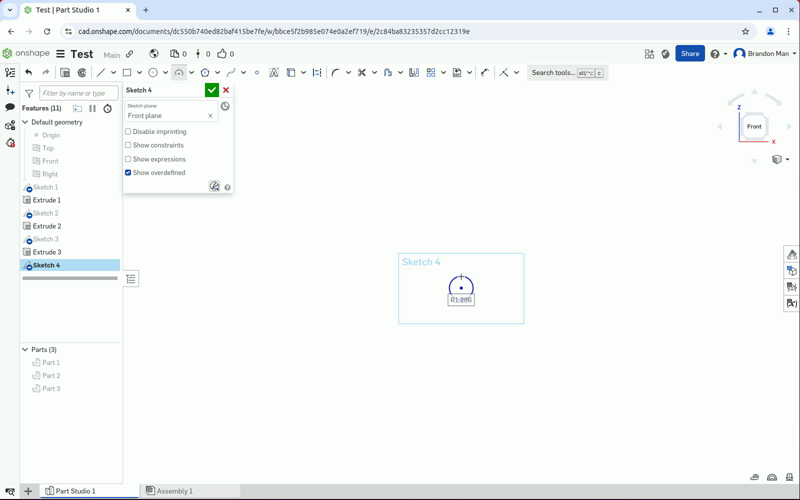
scroll(-6)
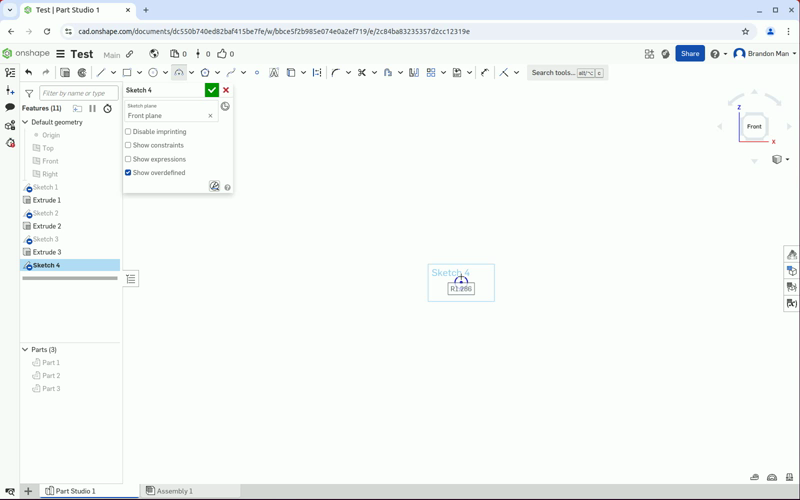
key_up(shift)
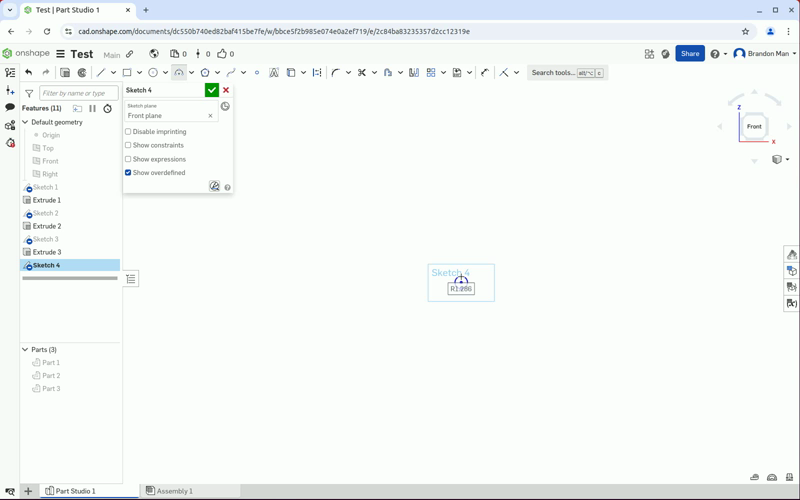
key(esc)
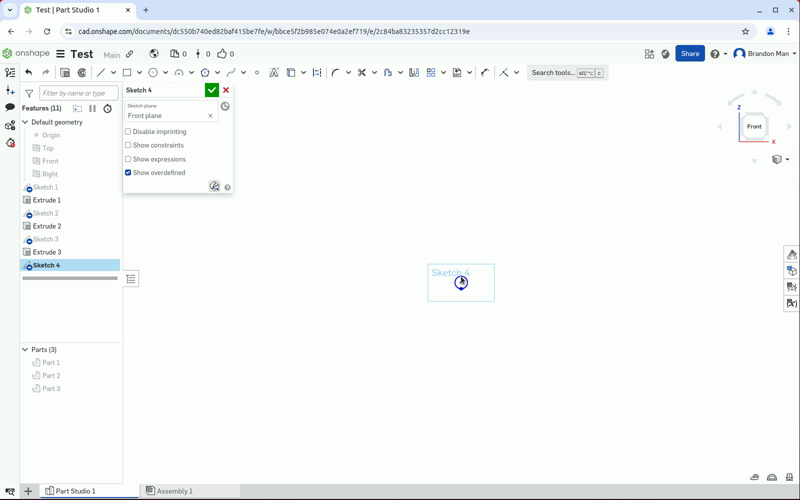
key(l)
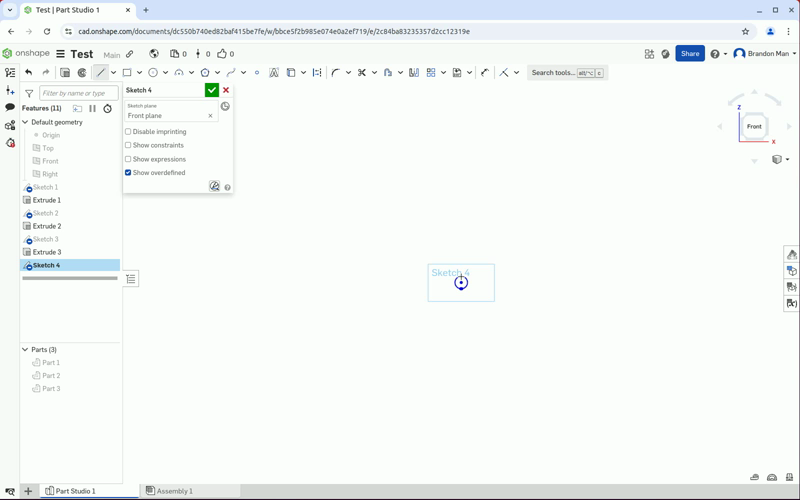
mouse_move(461, 288)
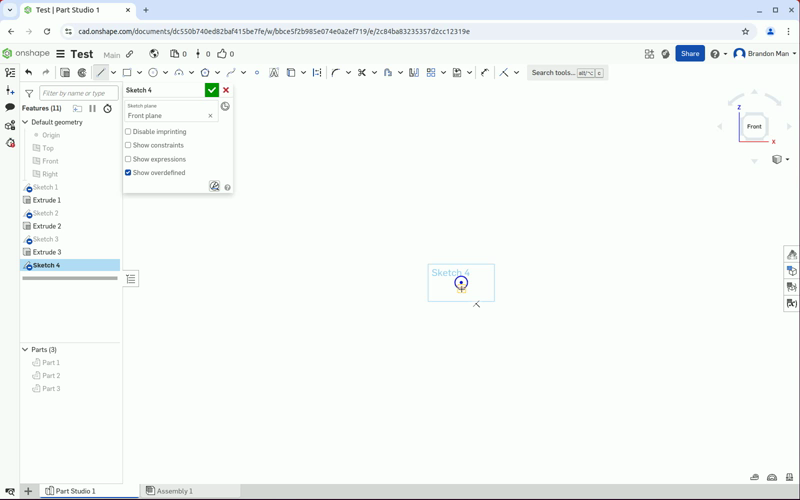
scroll(6)
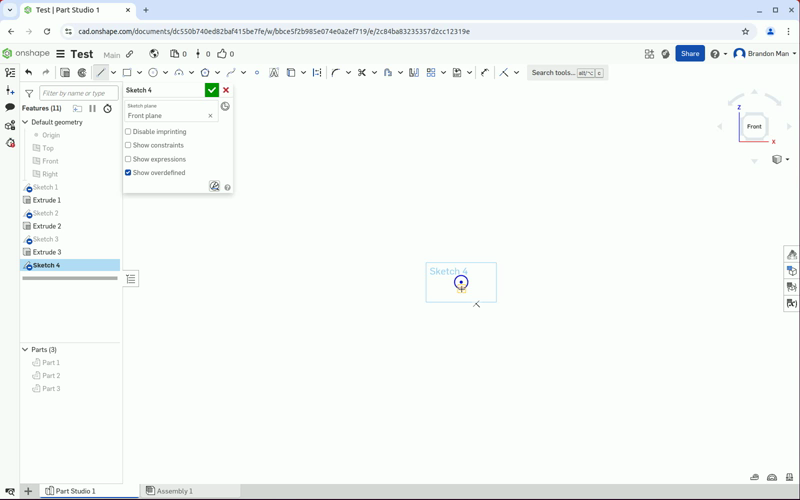
scroll(6)
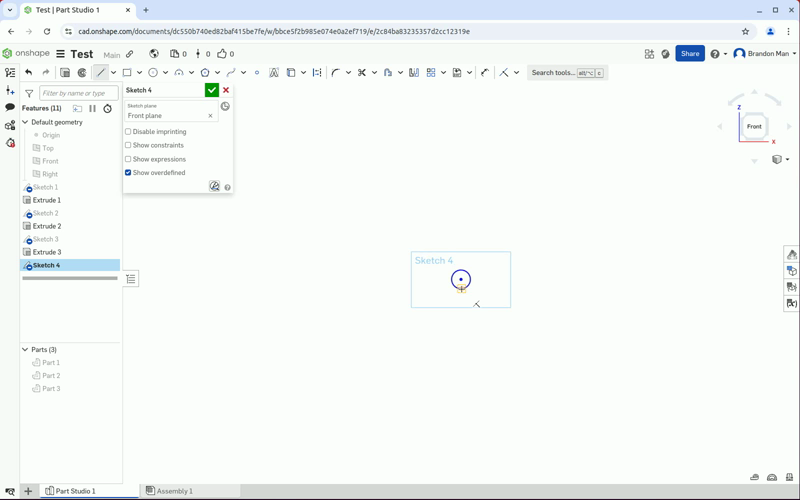
scroll(6)
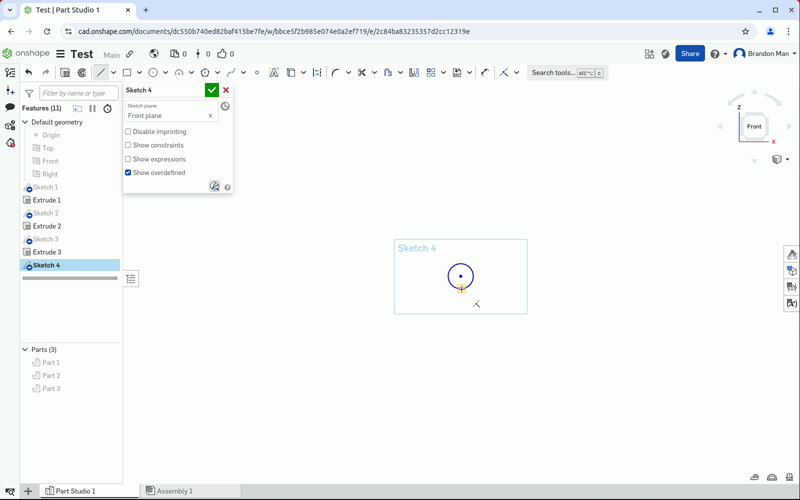
scroll(6)
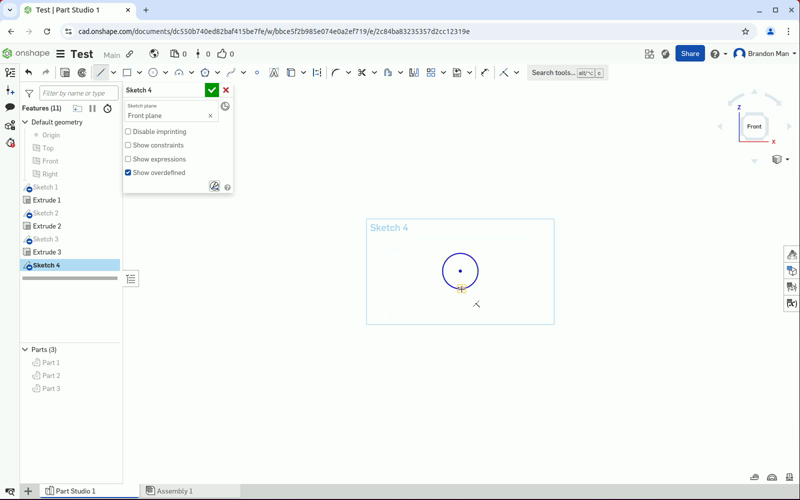
scroll(6)
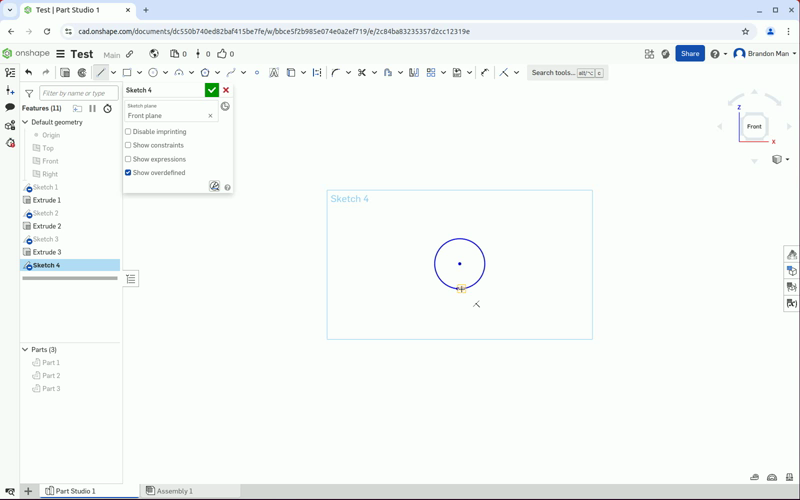
scroll(6)
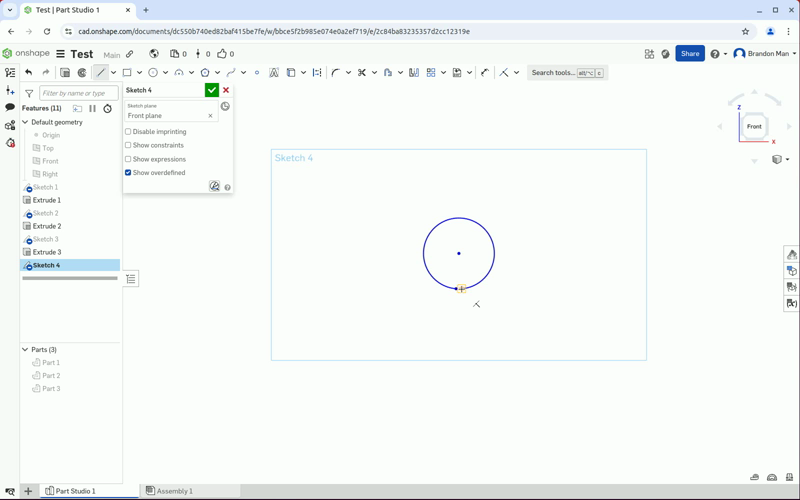
scroll(6)
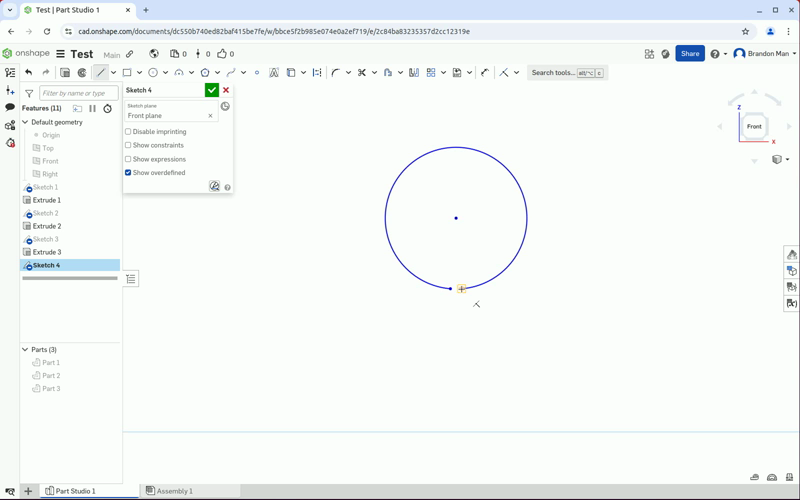
click(461, 288)
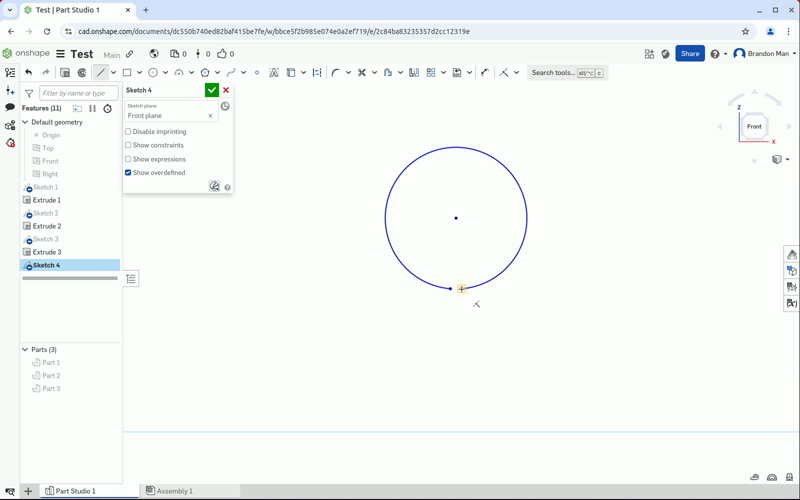
scroll(-6)
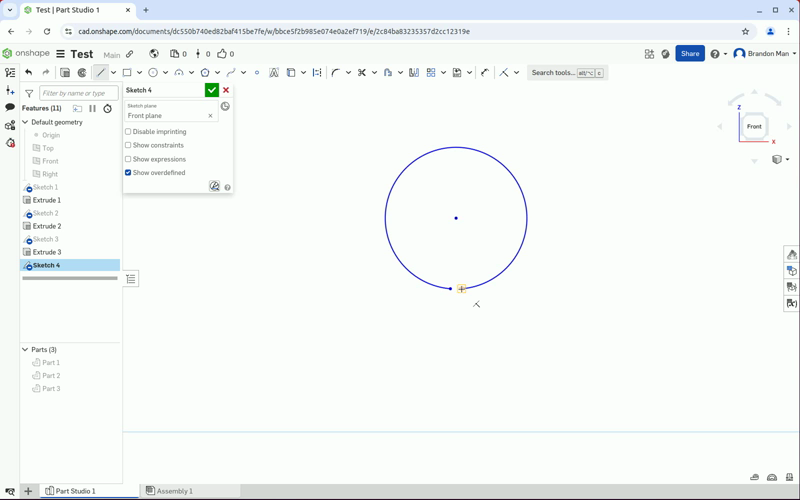
scroll(-6)
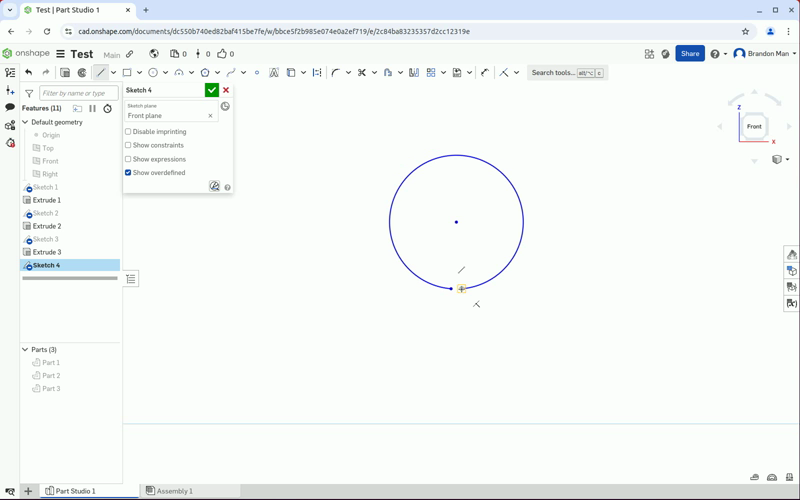
scroll(-6)
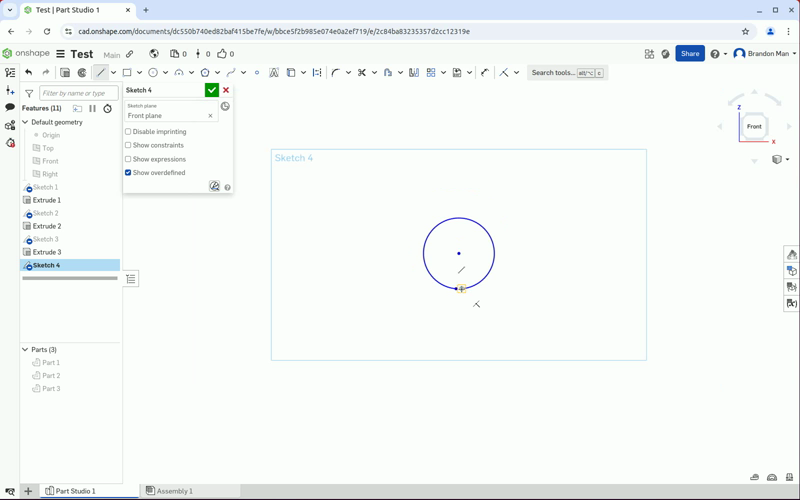
scroll(-6)
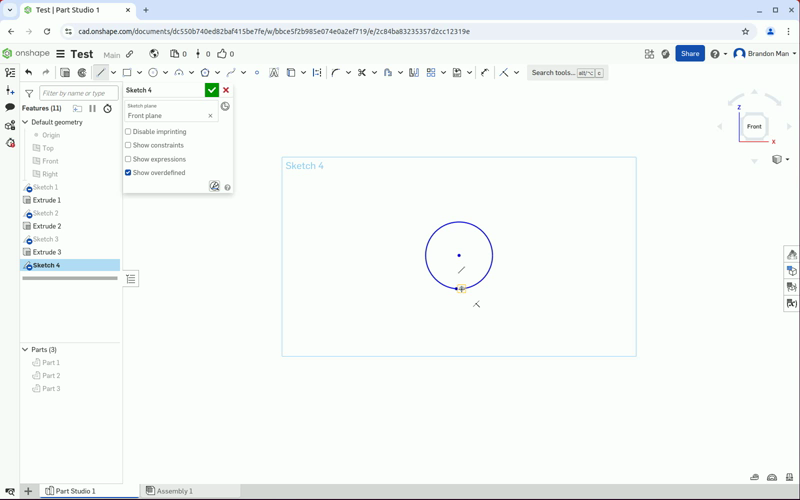
scroll(-6)
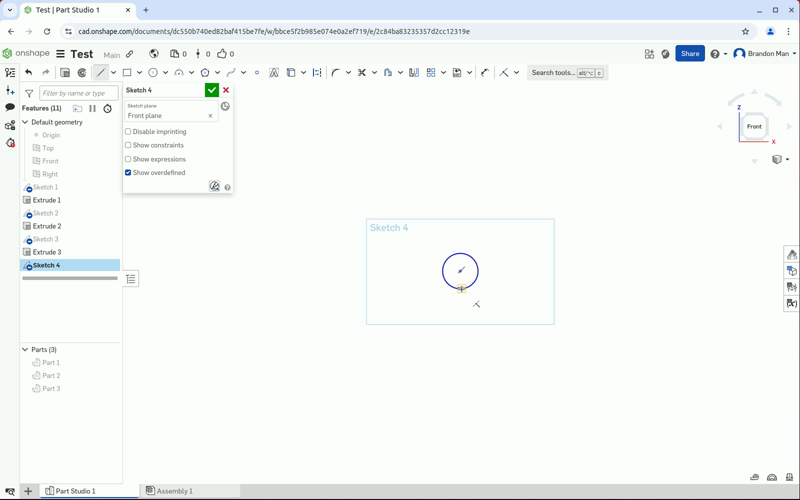
scroll(-6)
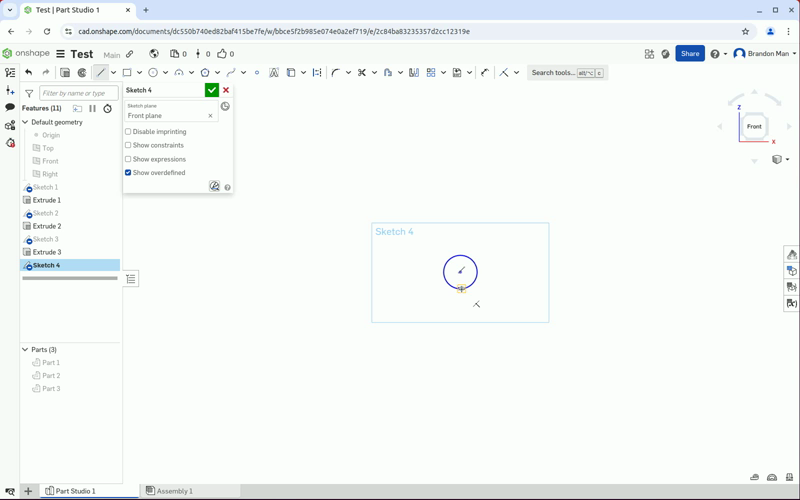
scroll(-6)
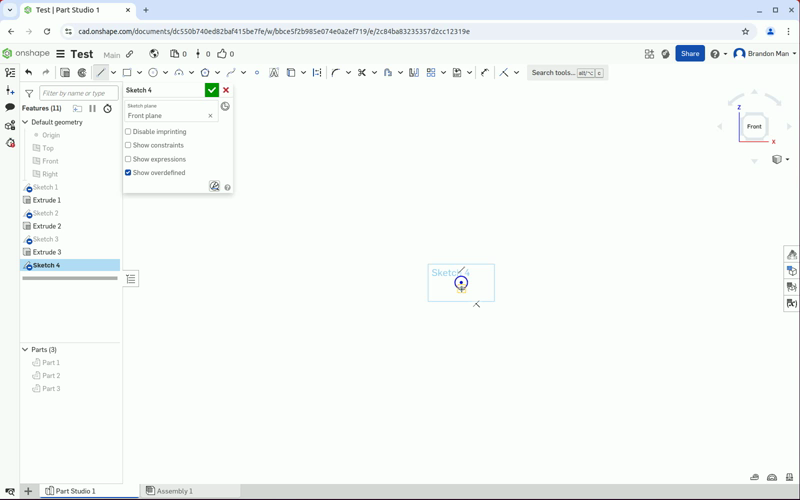
key_down(shift)
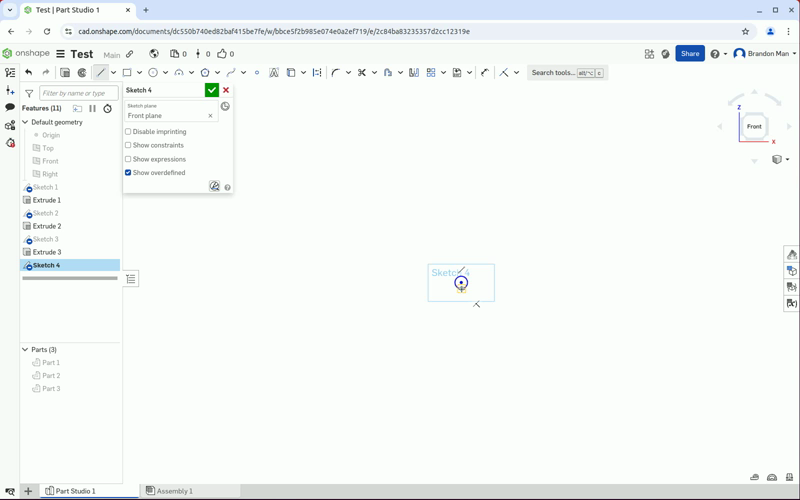
mouse_move(492, 288)
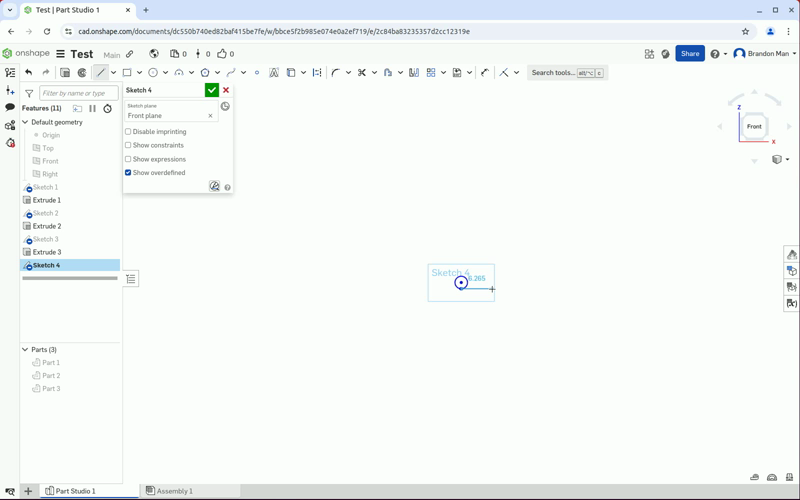
mouse_move(461, 288)
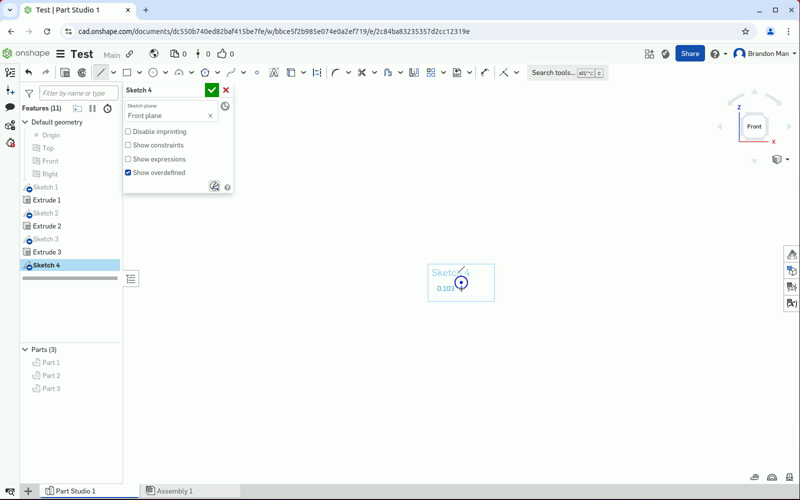
scroll(6)
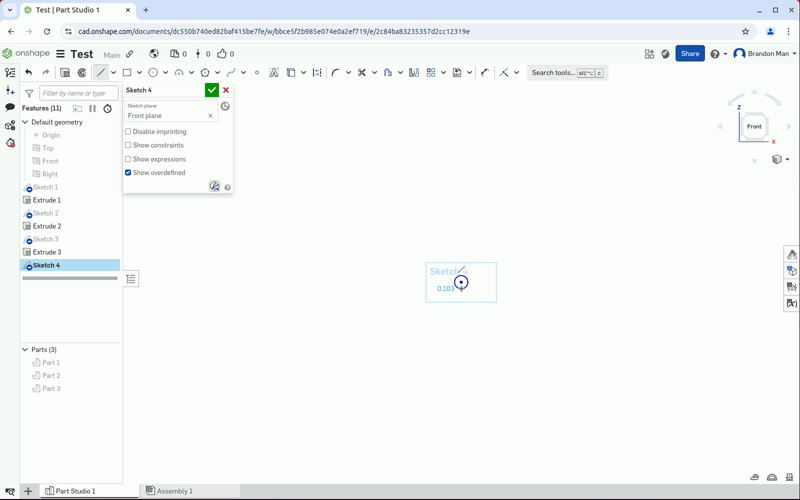
scroll(6)
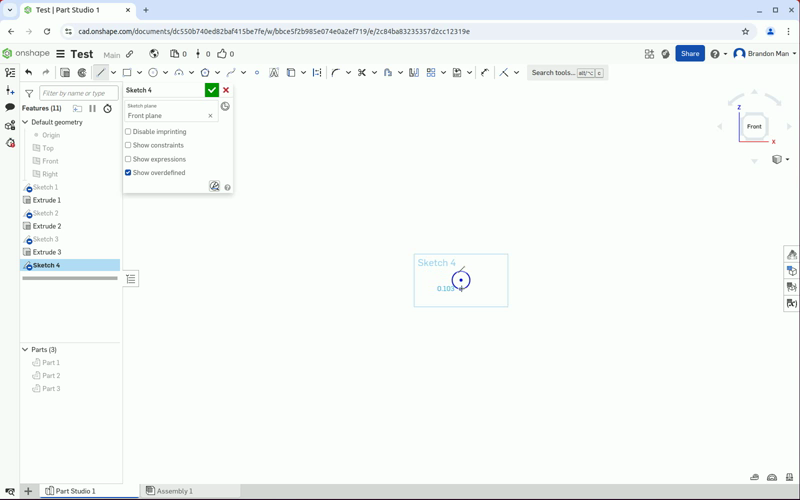
scroll(6)
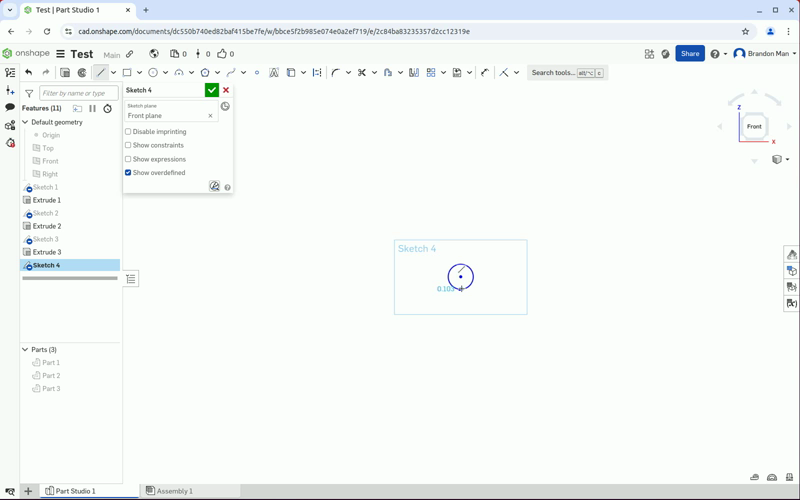
scroll(6)
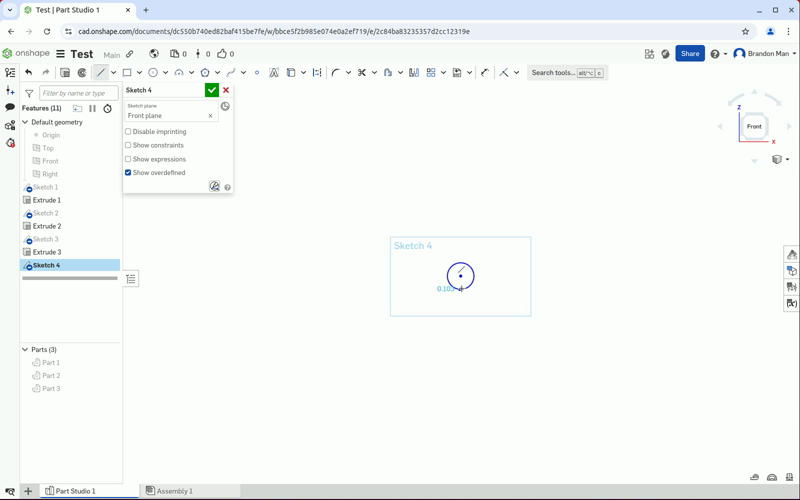
scroll(6)
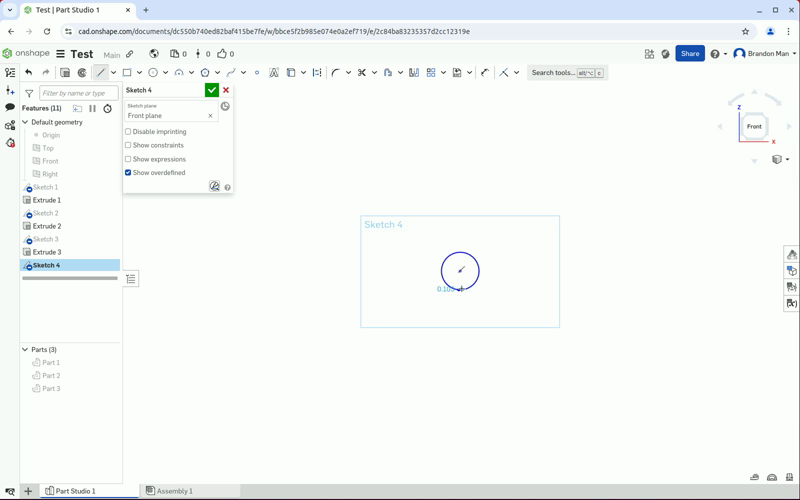
scroll(6)
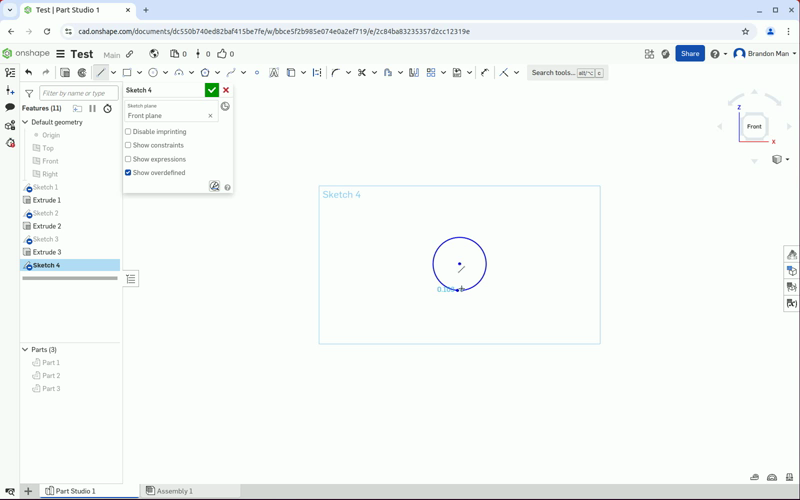
scroll(6)
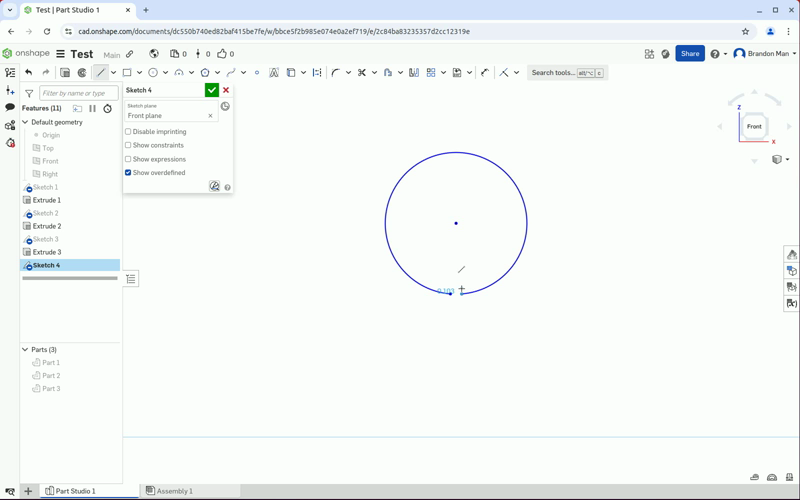
click(461, 288)
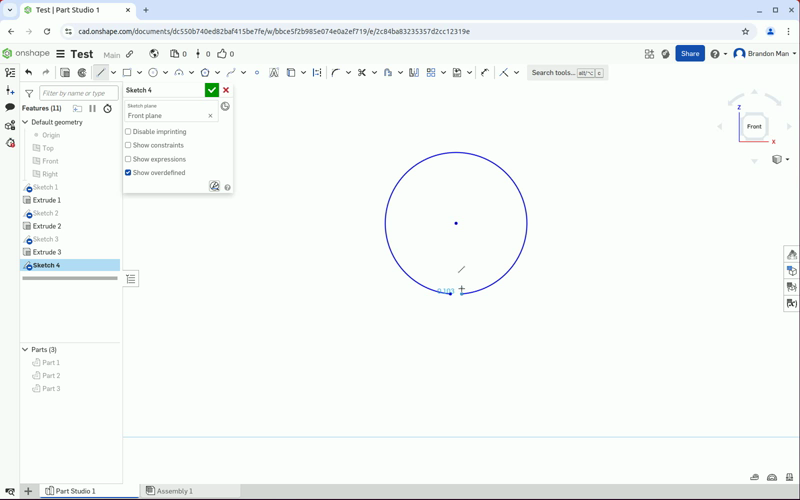
scroll(-6)
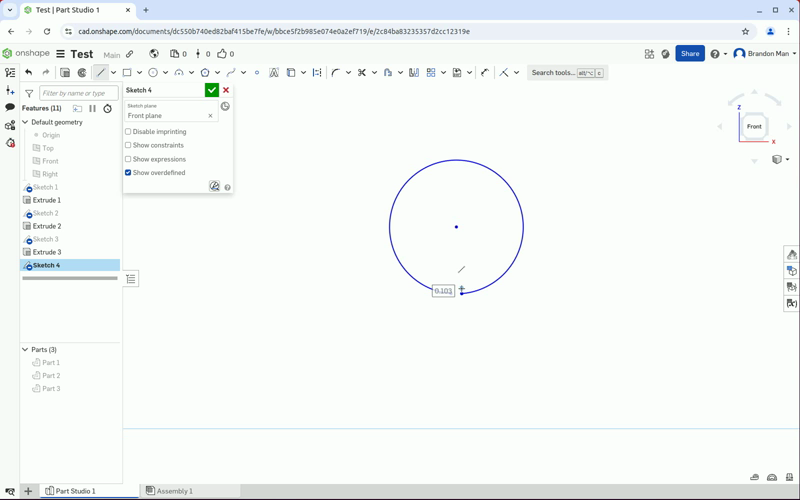
scroll(-6)
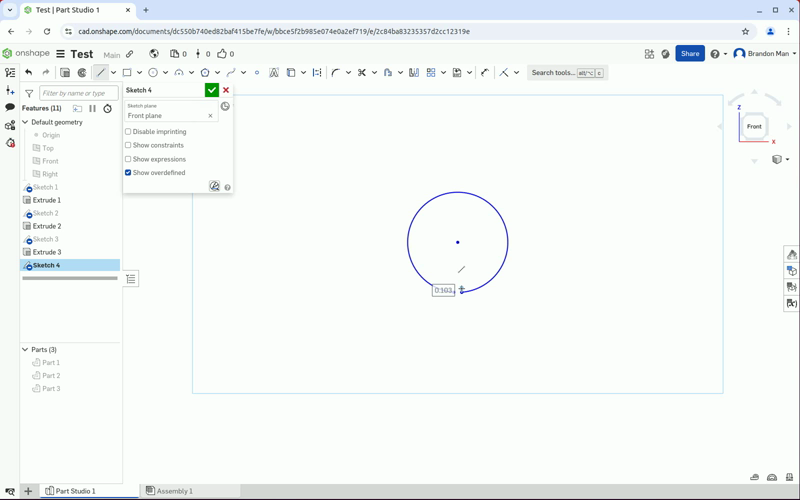
scroll(-6)
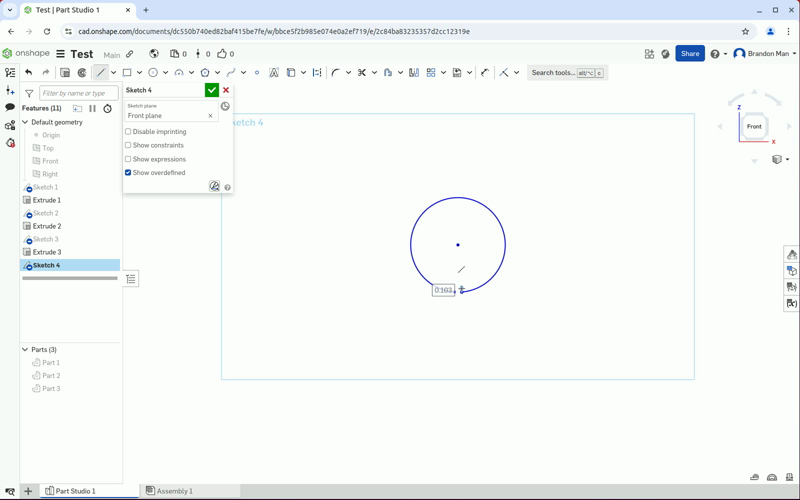
scroll(-6)
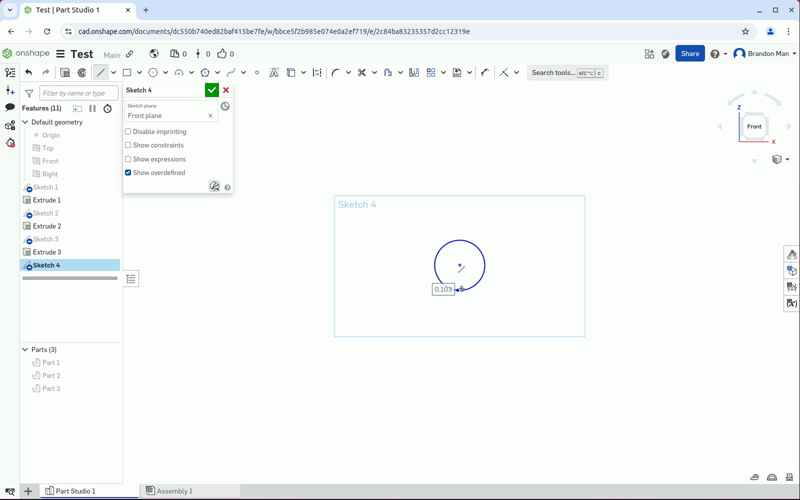
scroll(-6)
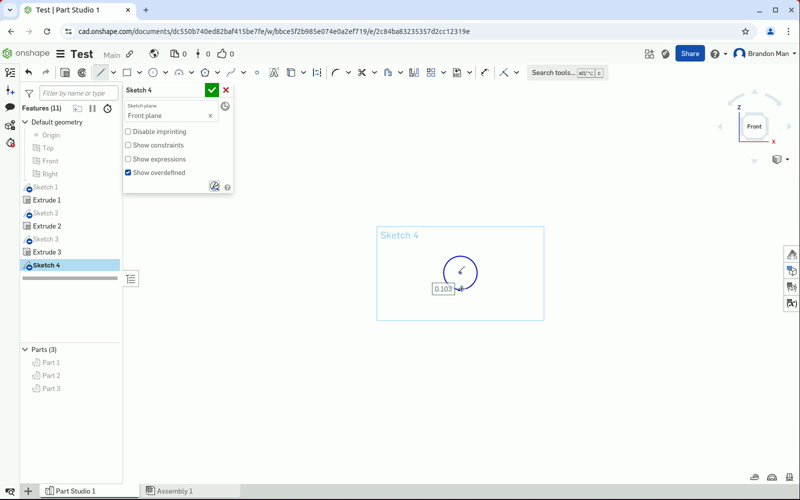
scroll(-6)
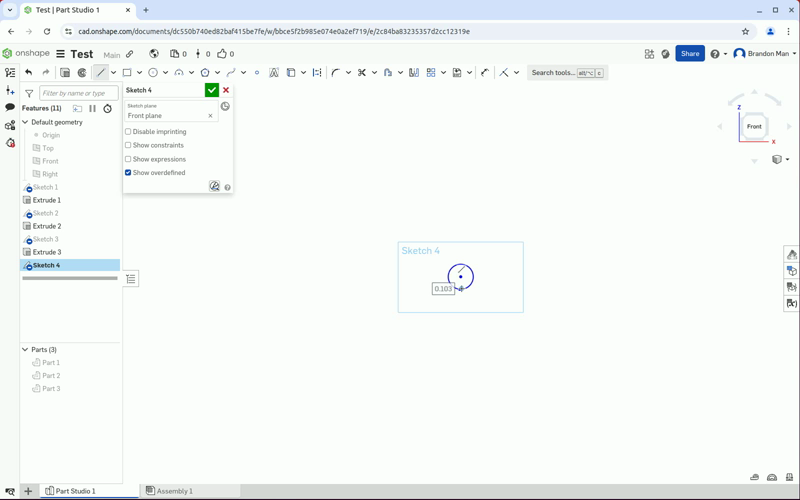
scroll(-6)
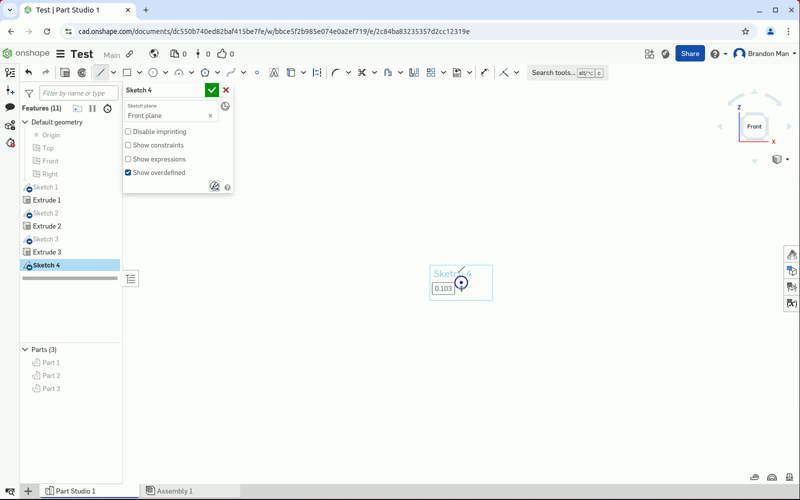
key_up(shift)
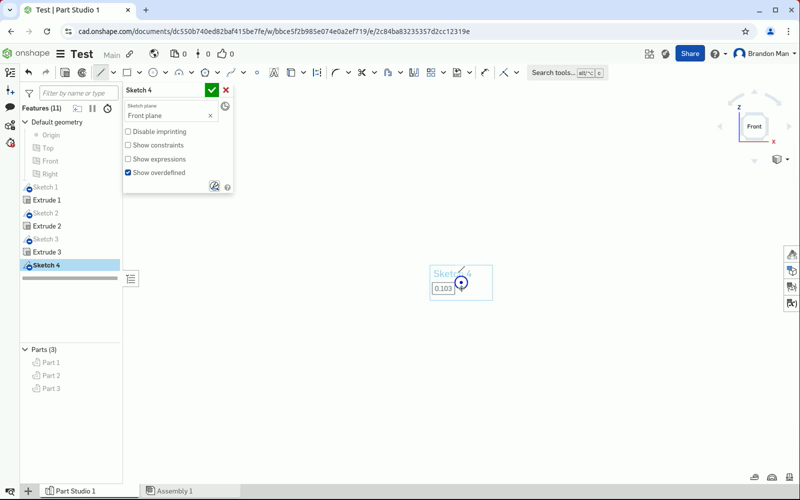
key(esc)
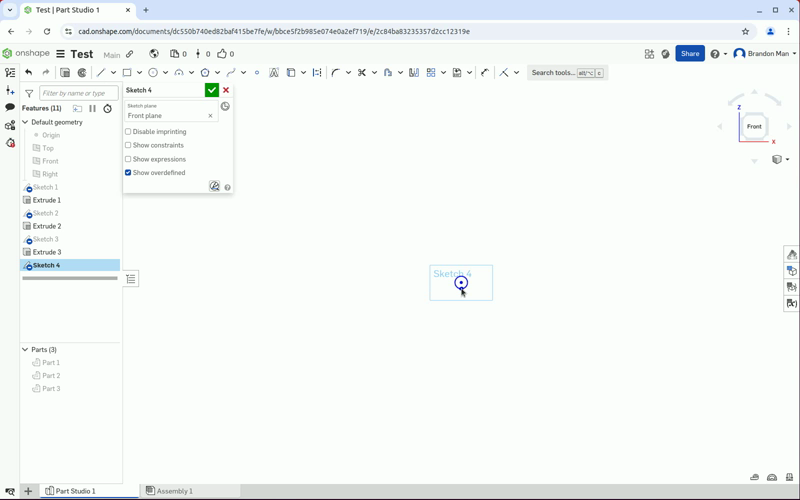
key(a)
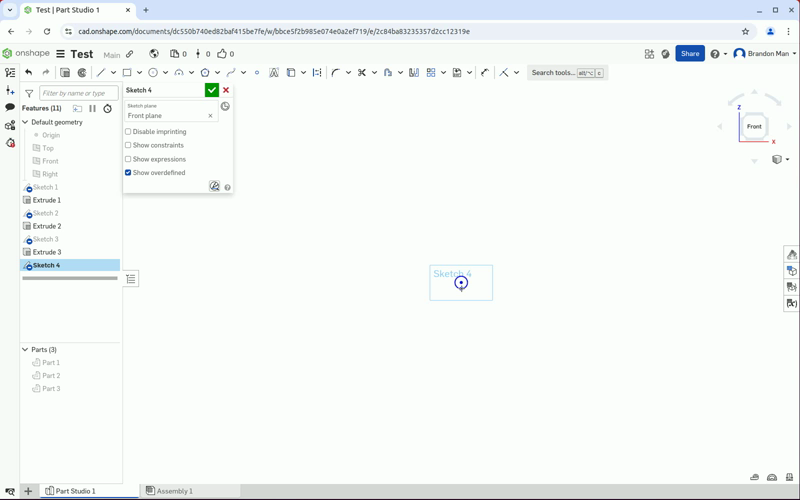
mouse_move(461, 288)
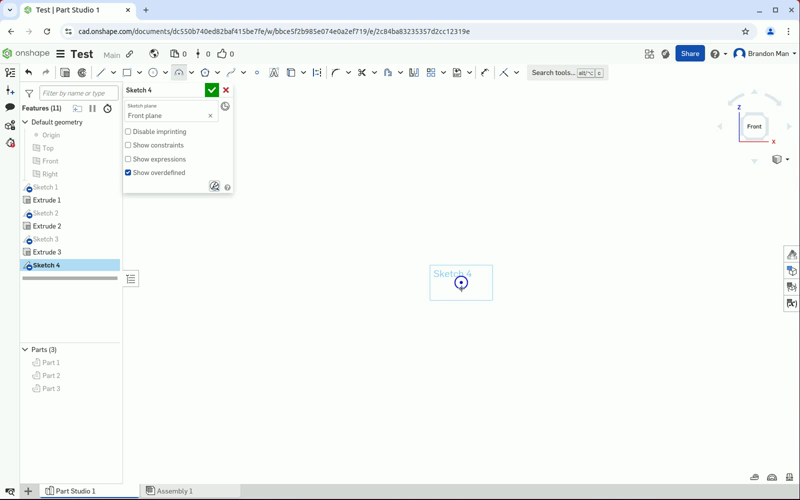
scroll(6)
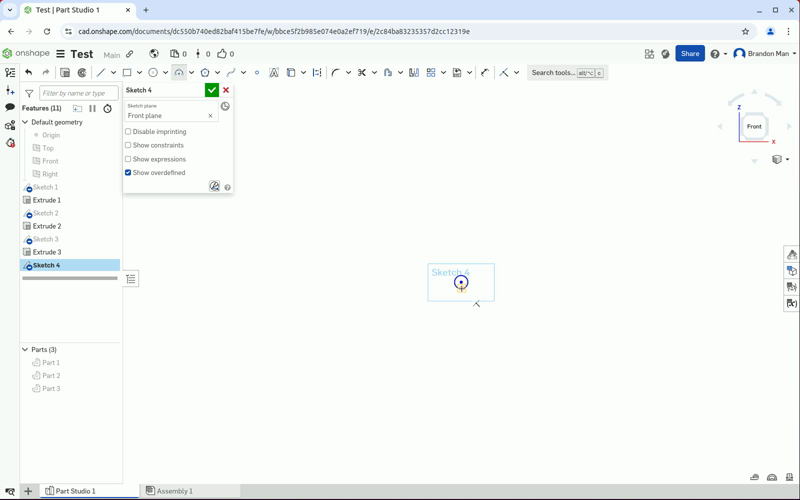
scroll(6)
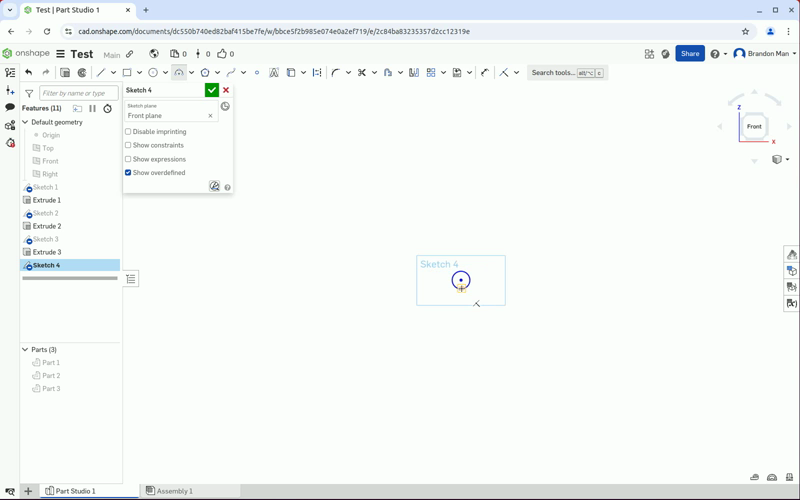
scroll(6)
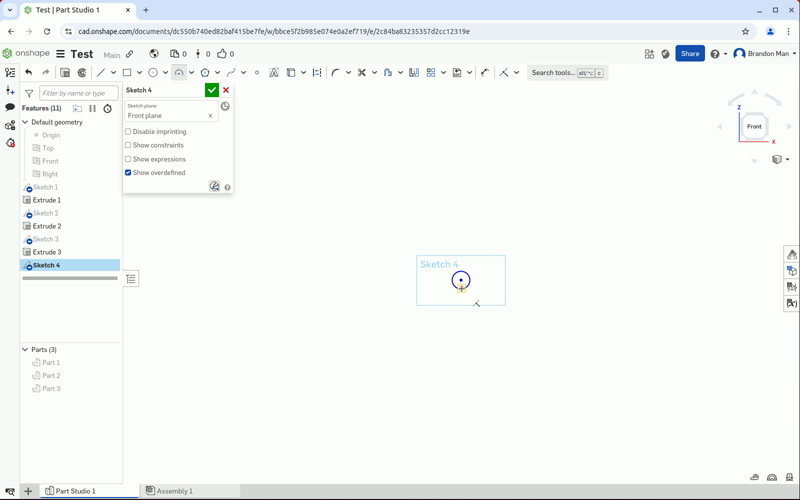
scroll(6)
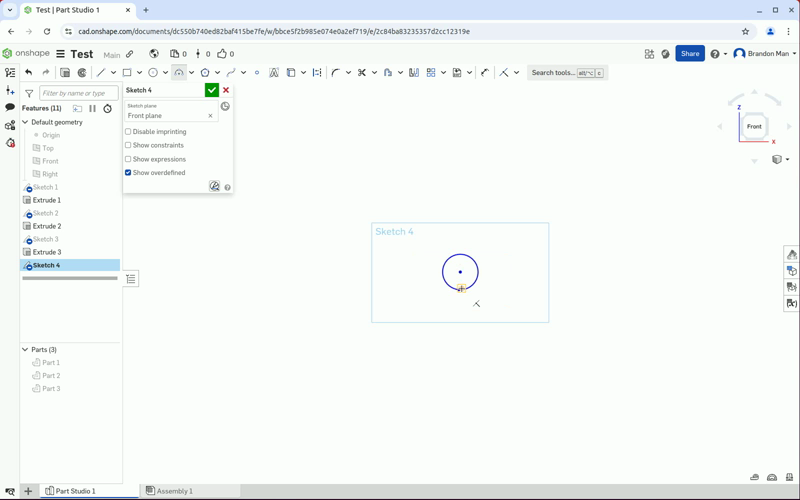
scroll(6)
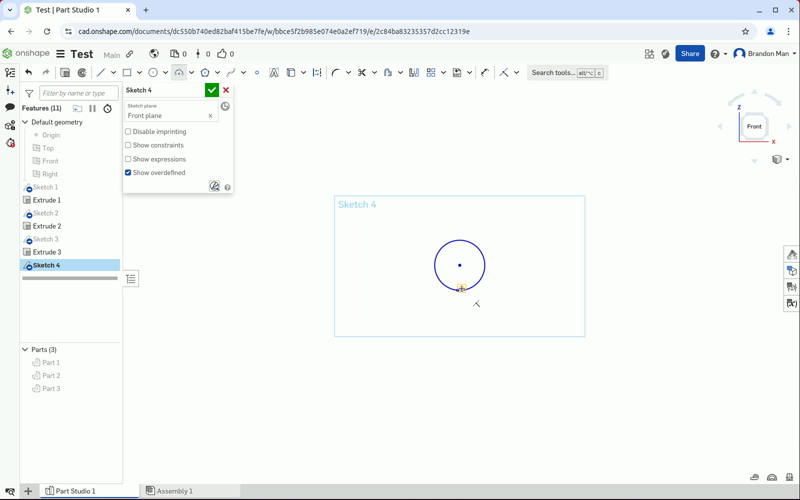
scroll(6)
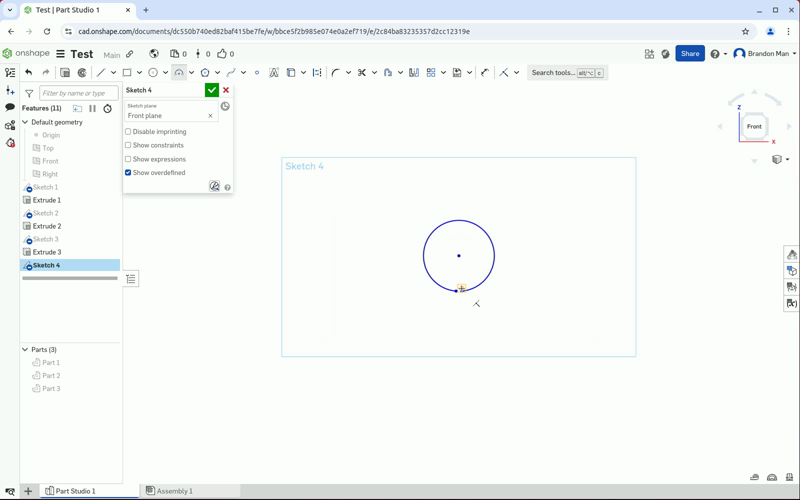
scroll(6)
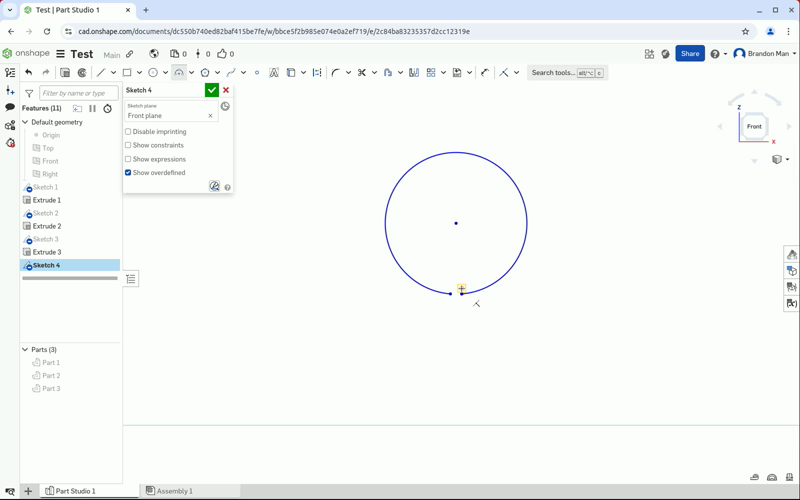
click(461, 288)
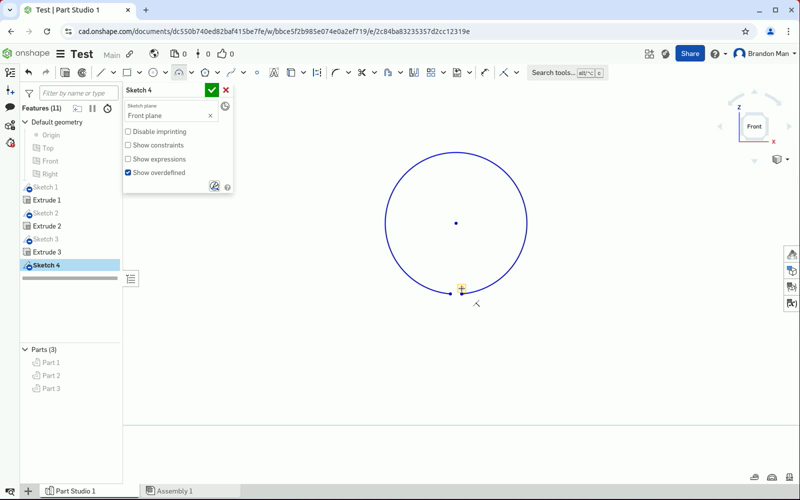
scroll(-6)
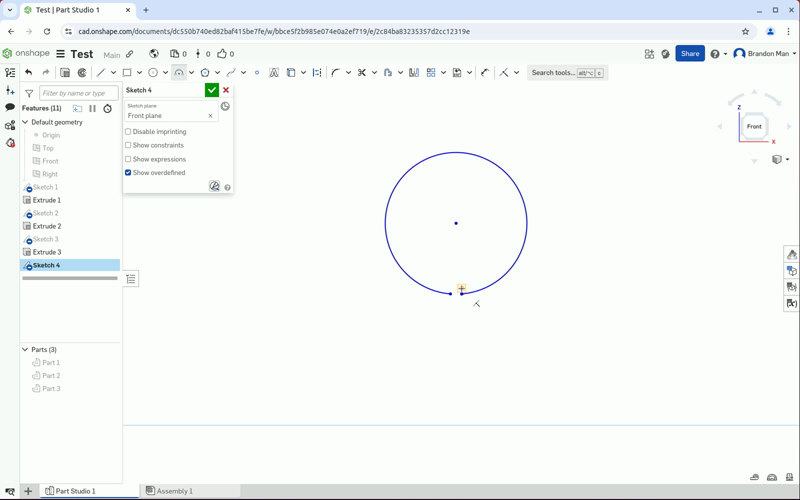
scroll(-6)
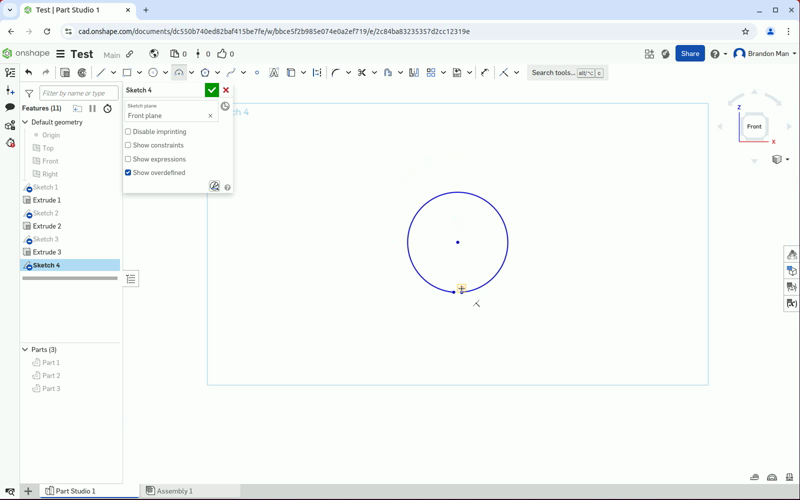
scroll(-6)
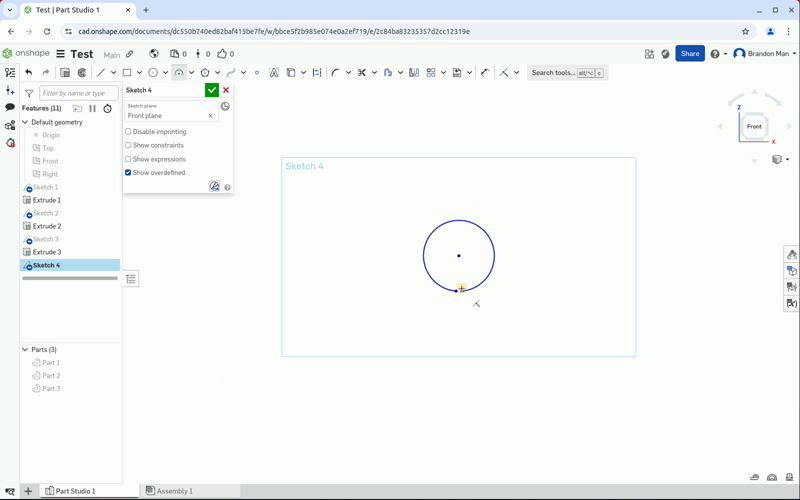
scroll(-6)
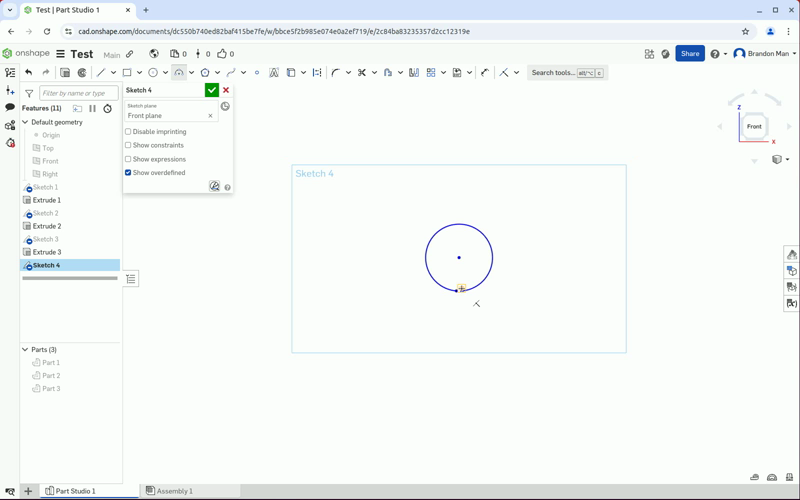
scroll(-6)
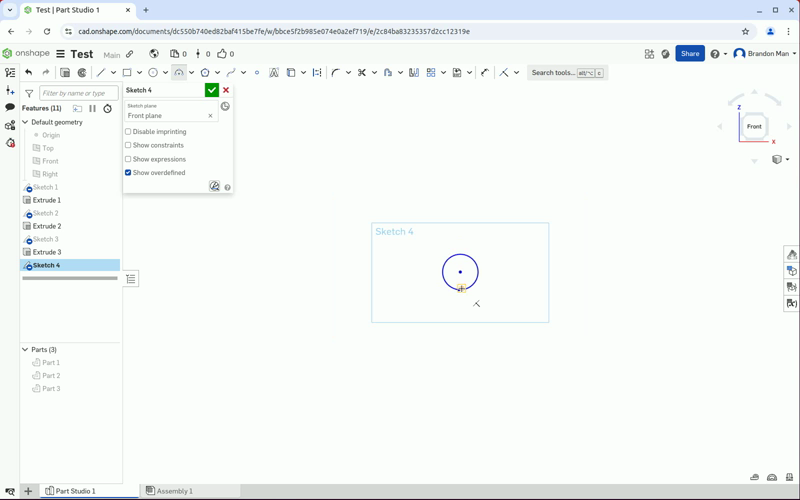
scroll(-6)
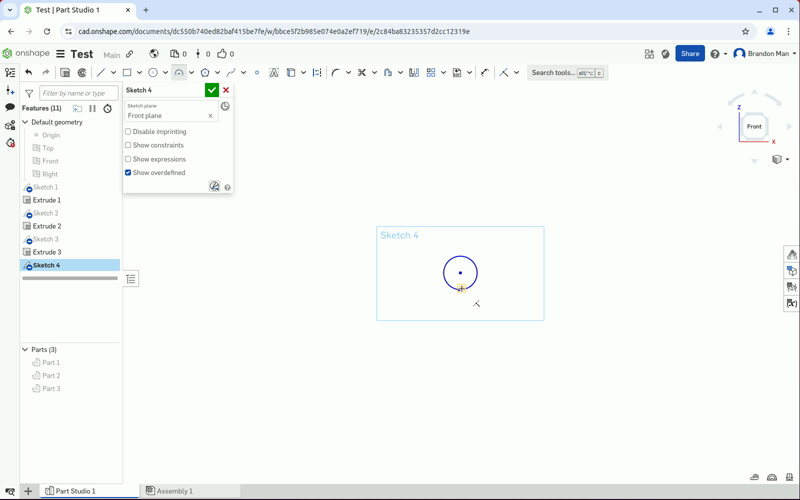
scroll(-6)
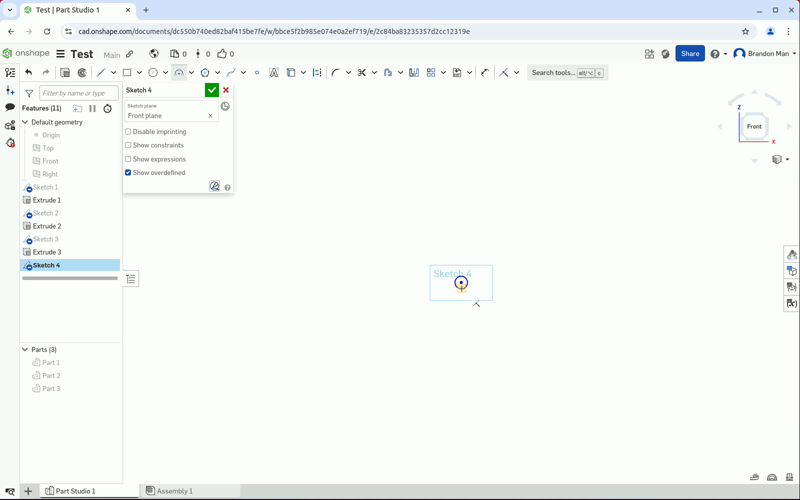
key_down(shift)
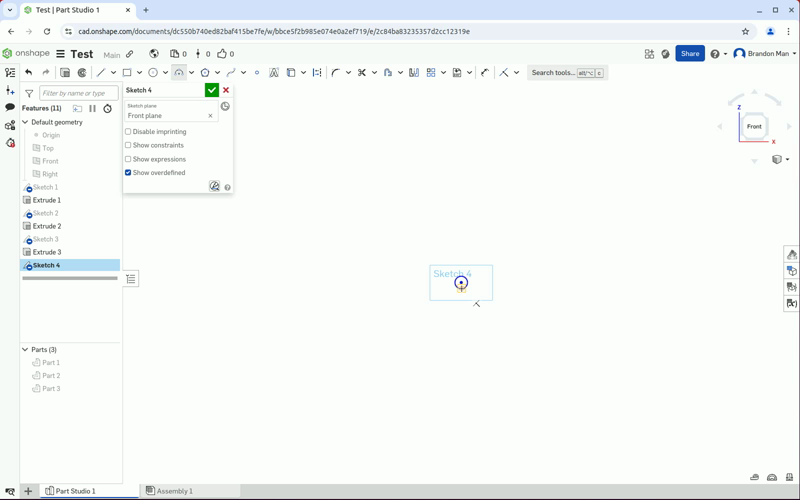
mouse_move(460, 288)
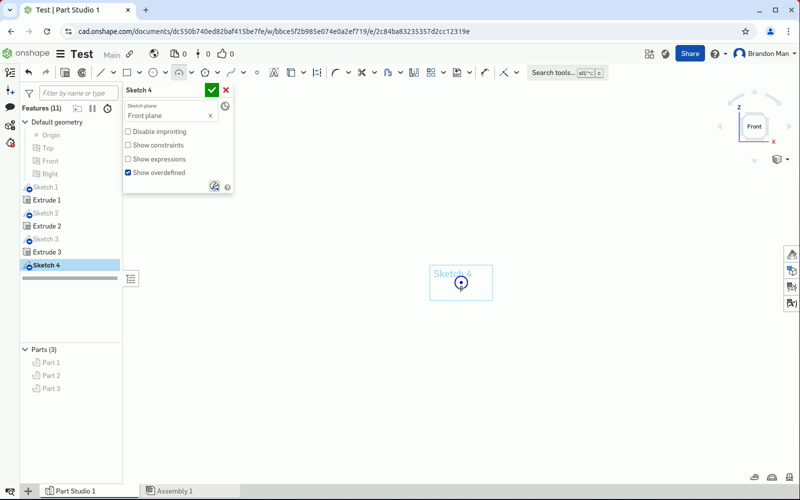
scroll(6)
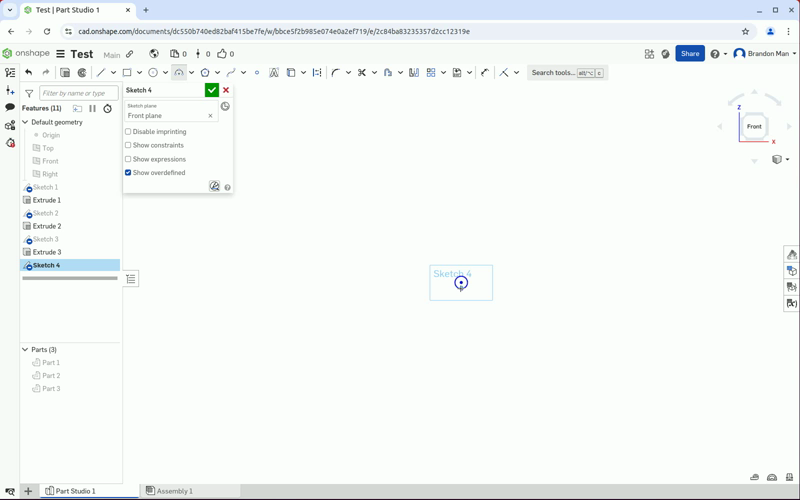
scroll(6)
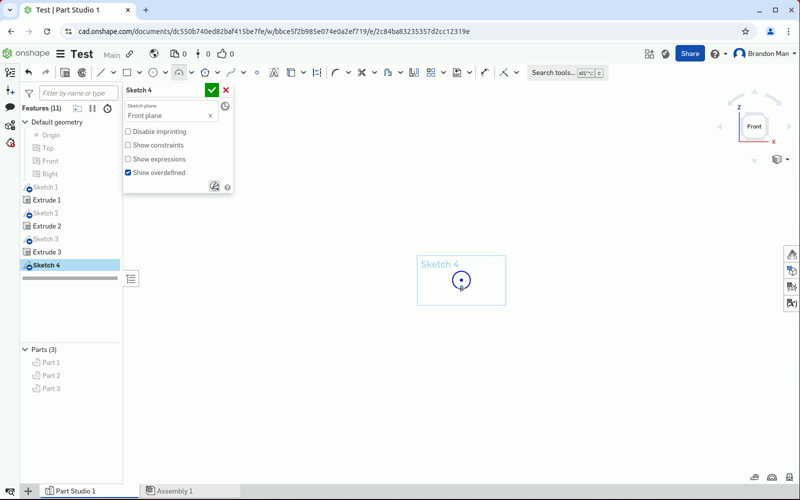
scroll(6)
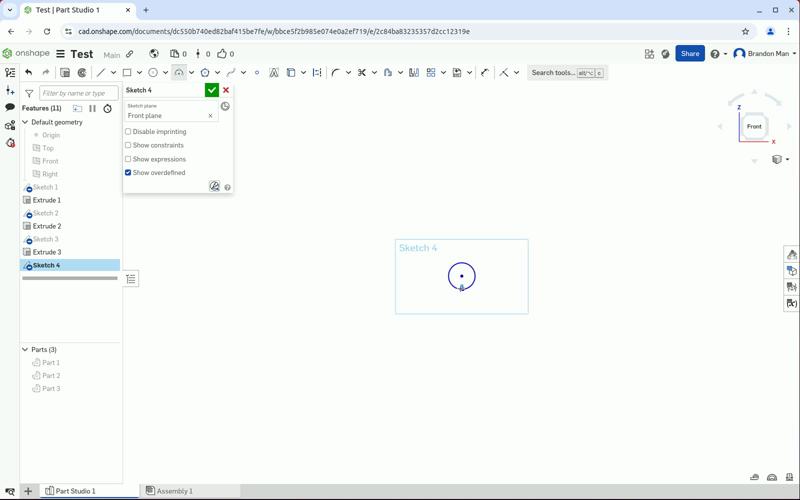
scroll(6)
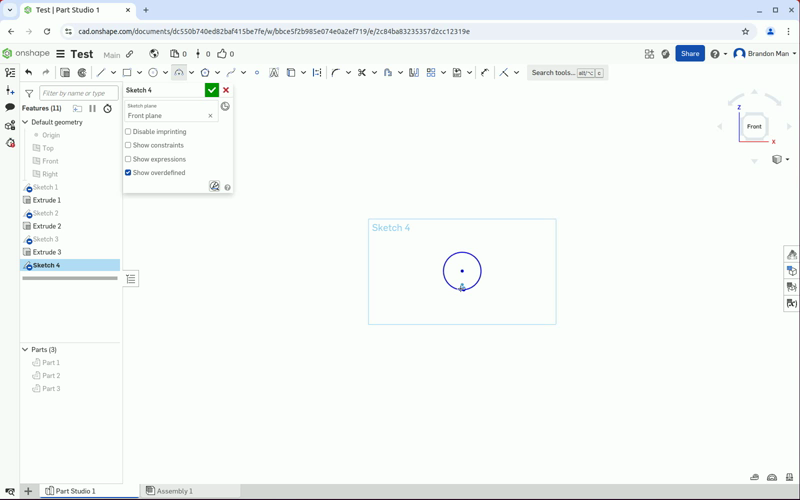
scroll(6)
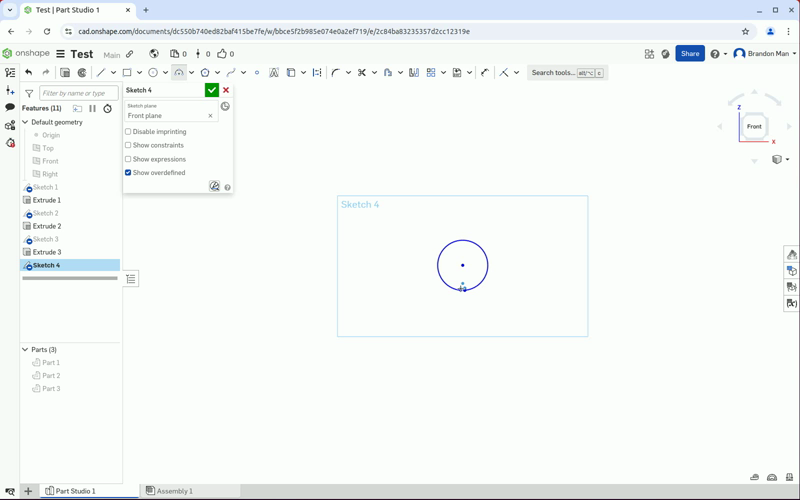
scroll(6)
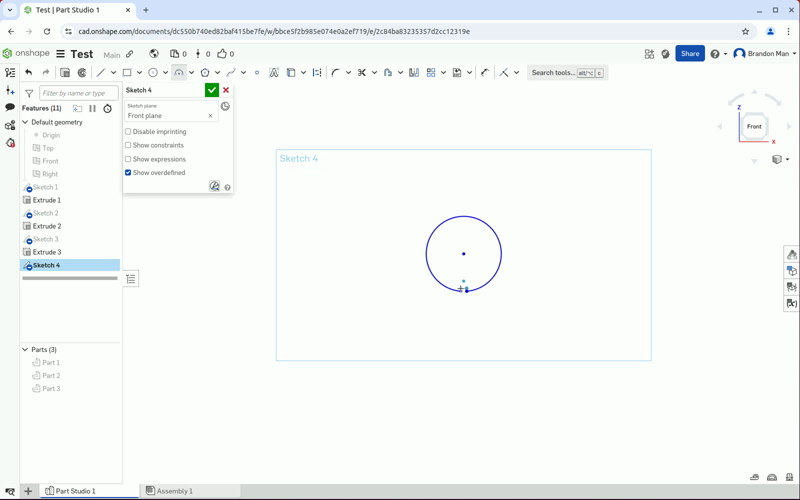
scroll(6)
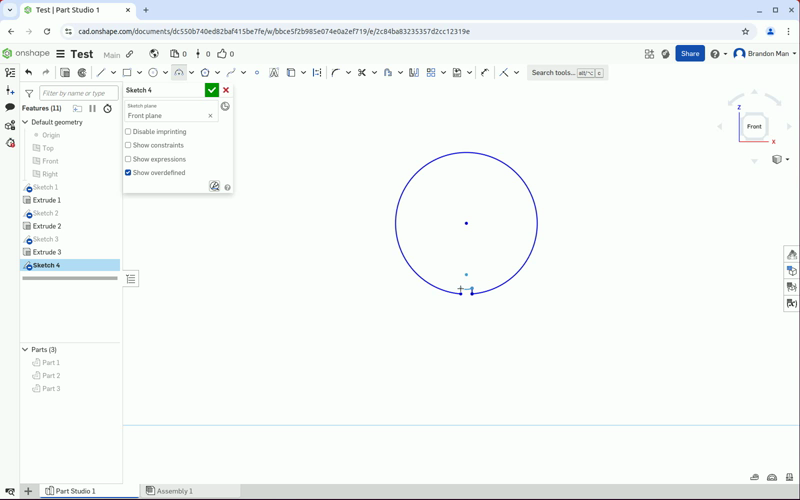
click(460, 288)
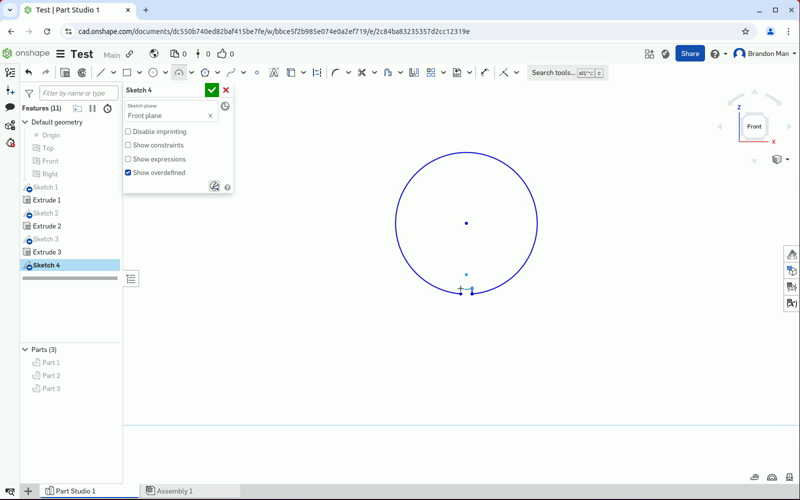
scroll(-6)
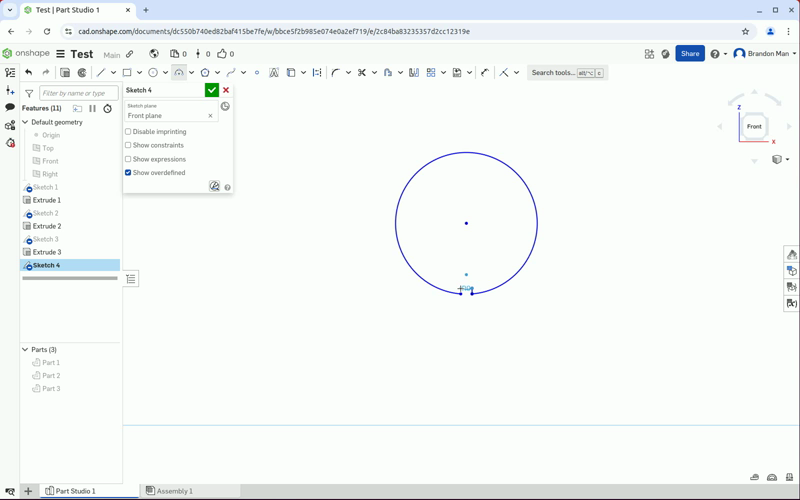
scroll(-6)
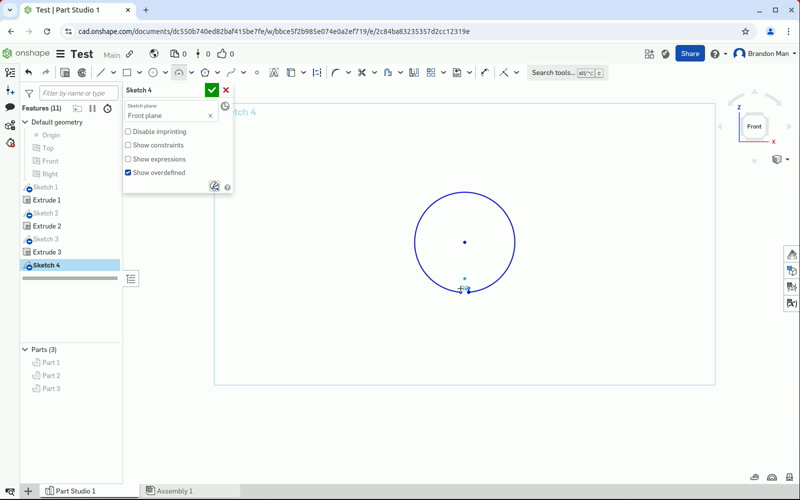
scroll(-6)
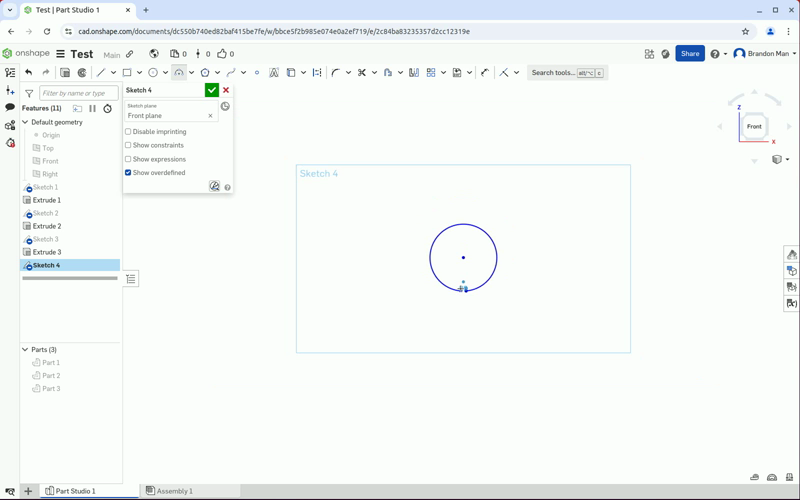
scroll(-6)
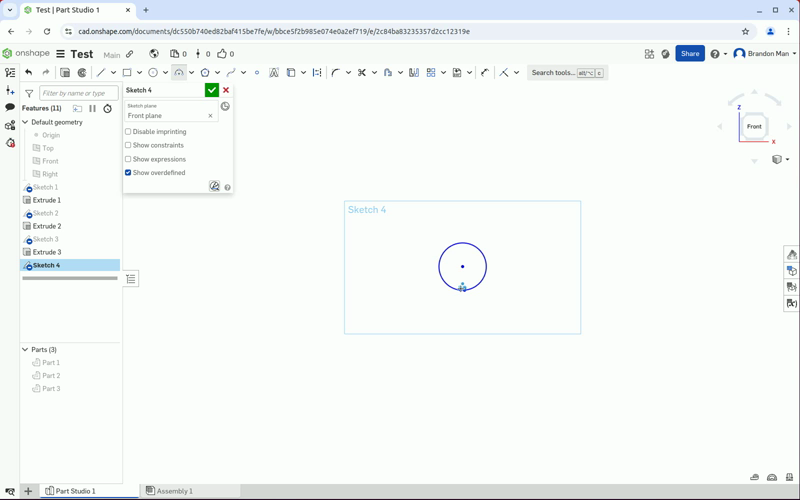
scroll(-6)
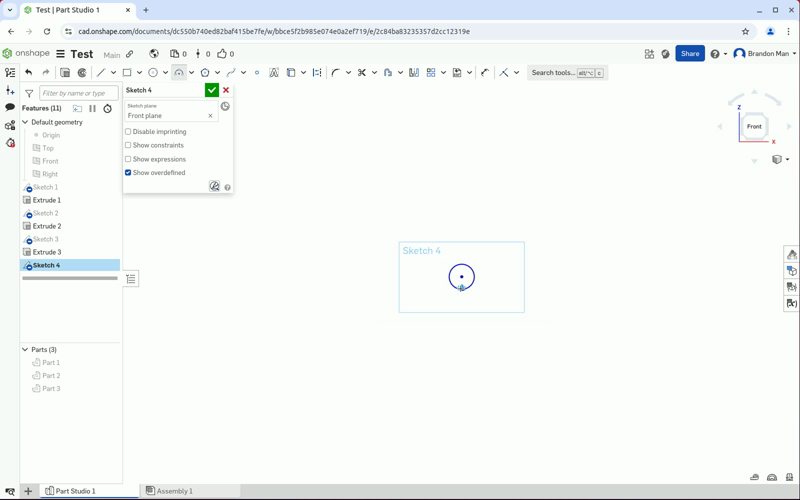
scroll(-6)
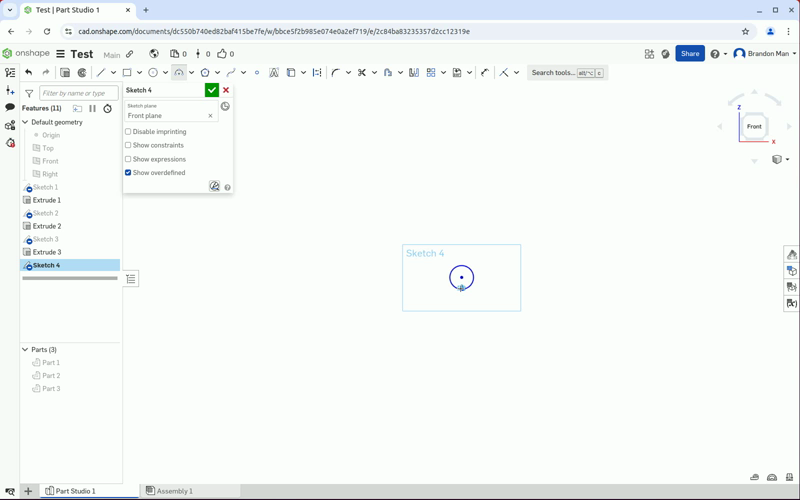
scroll(-6)
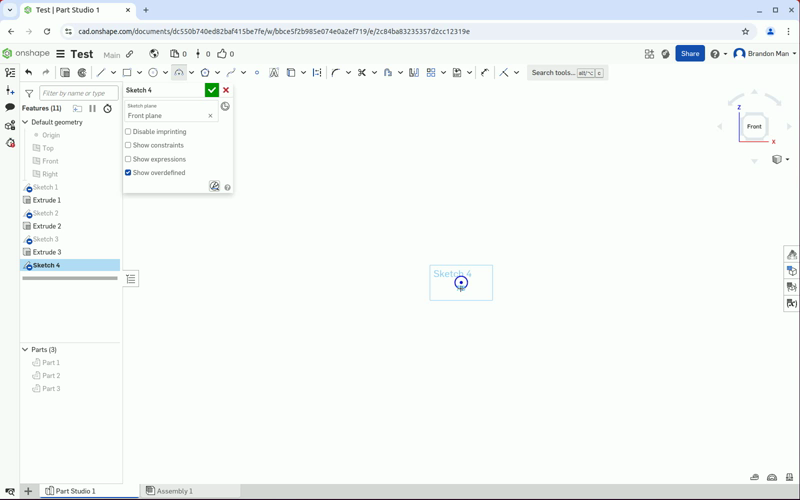
mouse_move(461, 277)
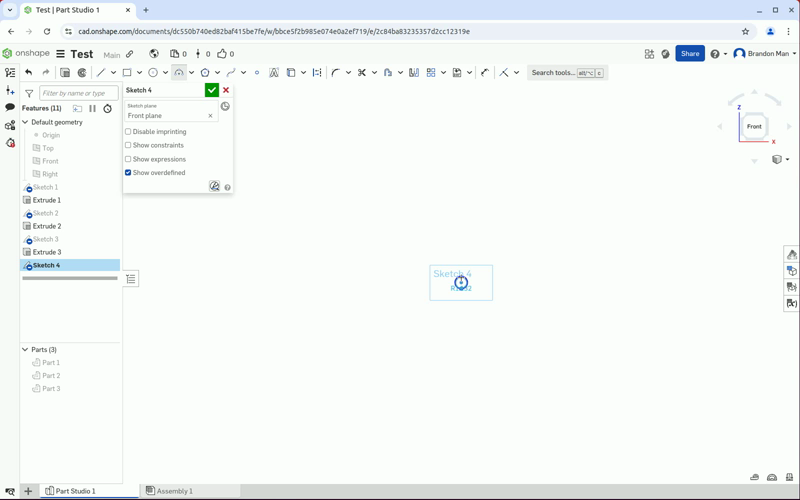
scroll(6)
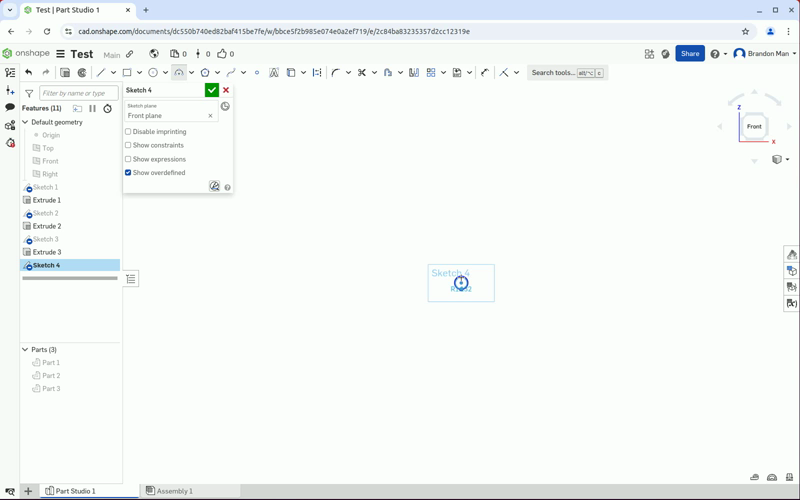
scroll(6)
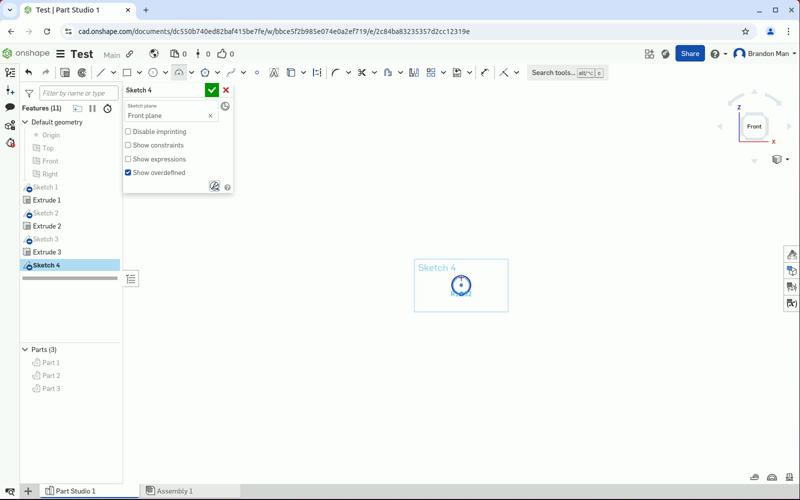
scroll(6)
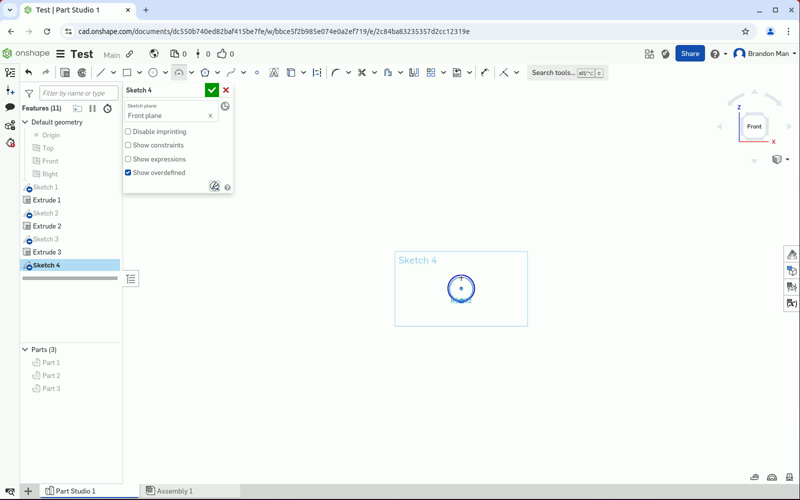
scroll(6)
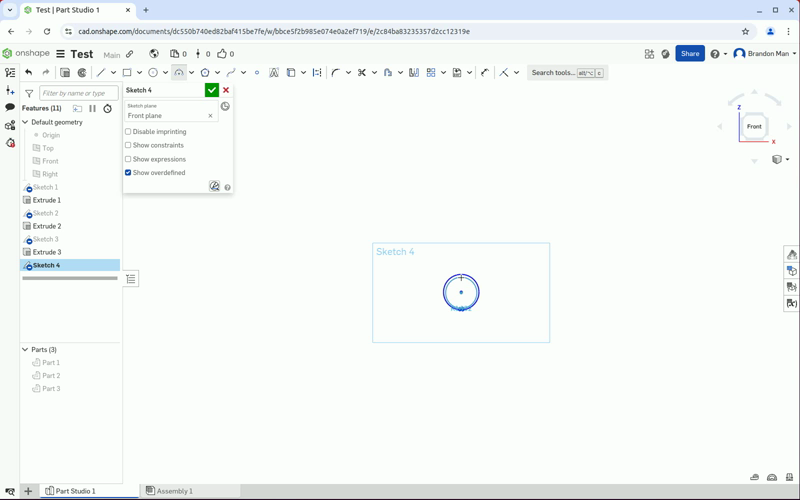
scroll(6)
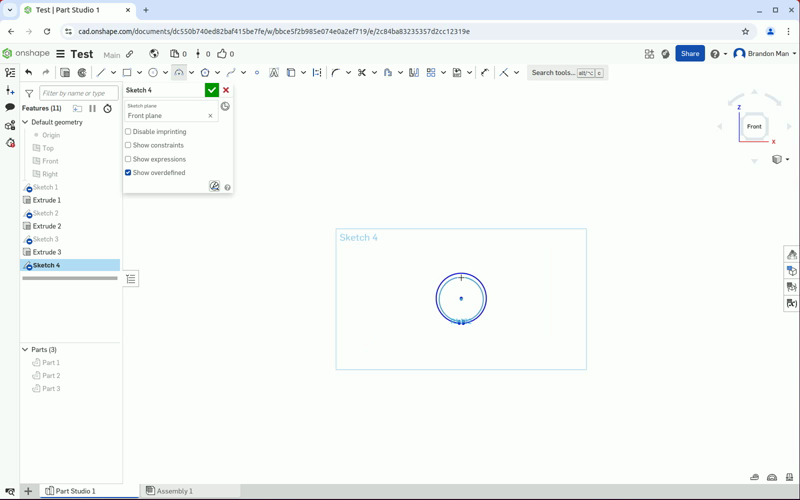
scroll(6)
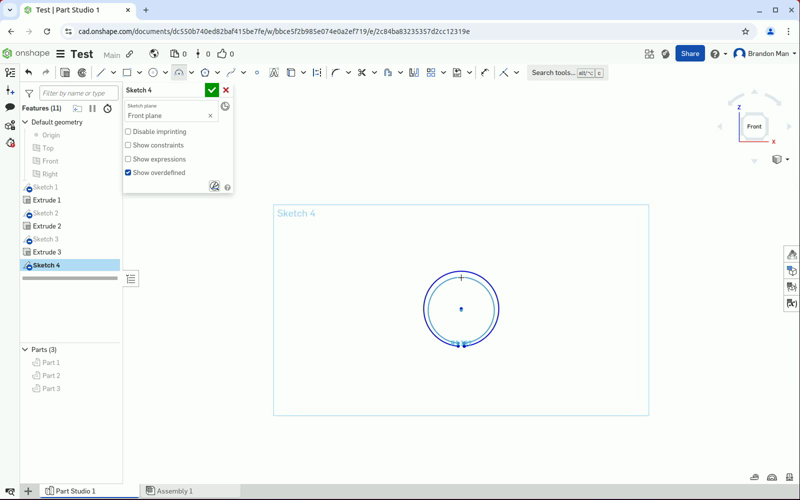
scroll(6)
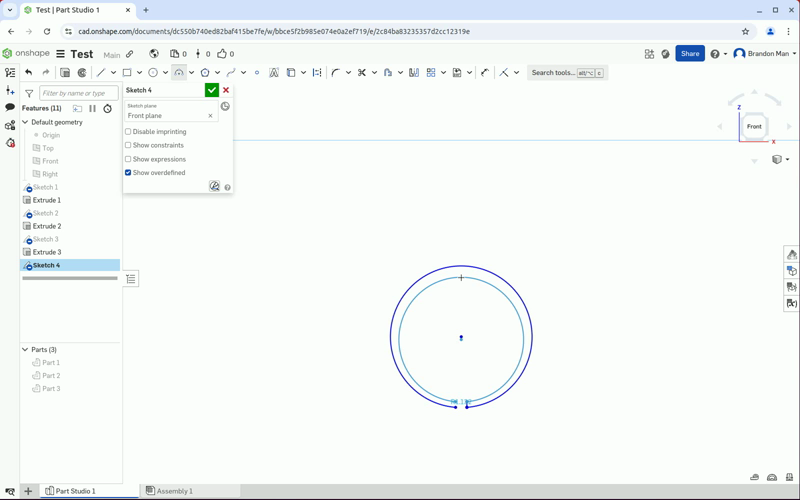
click(461, 277)
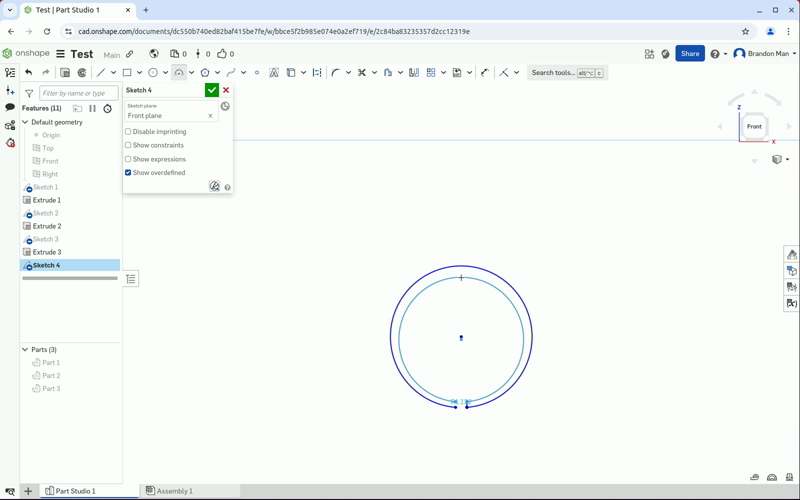
scroll(-6)
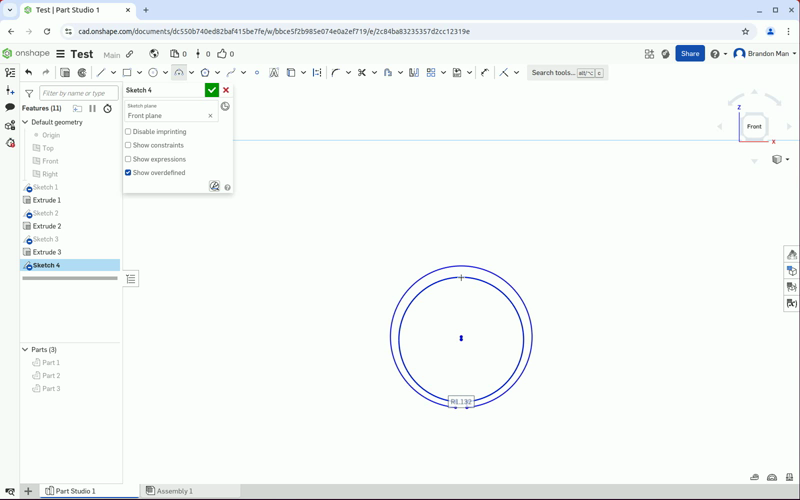
scroll(-6)
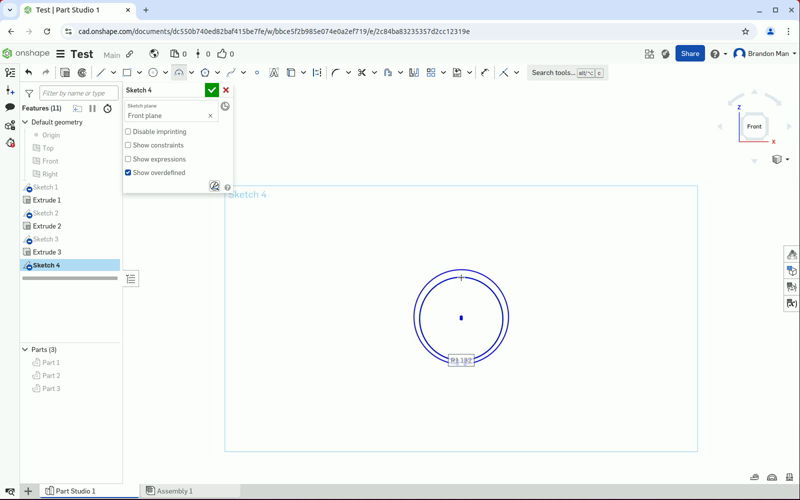
scroll(-6)
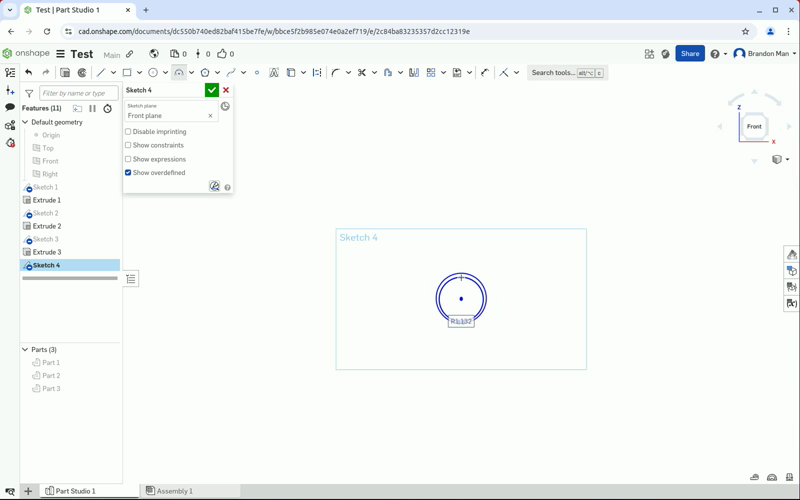
scroll(-6)
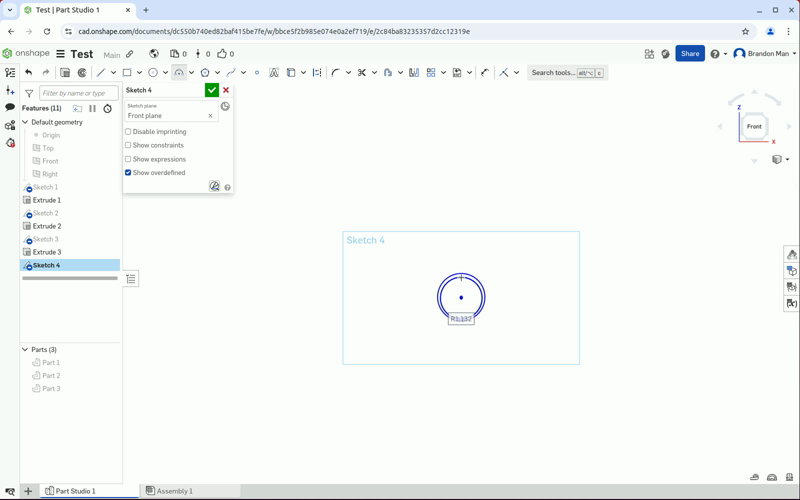
scroll(-6)
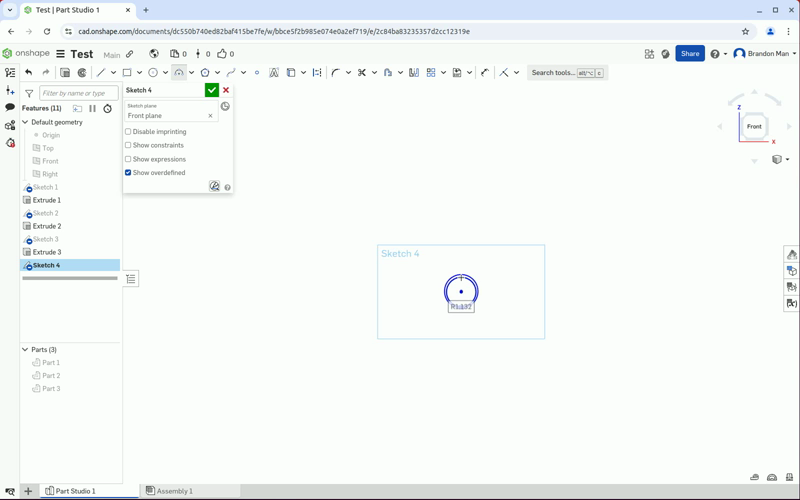
scroll(-6)
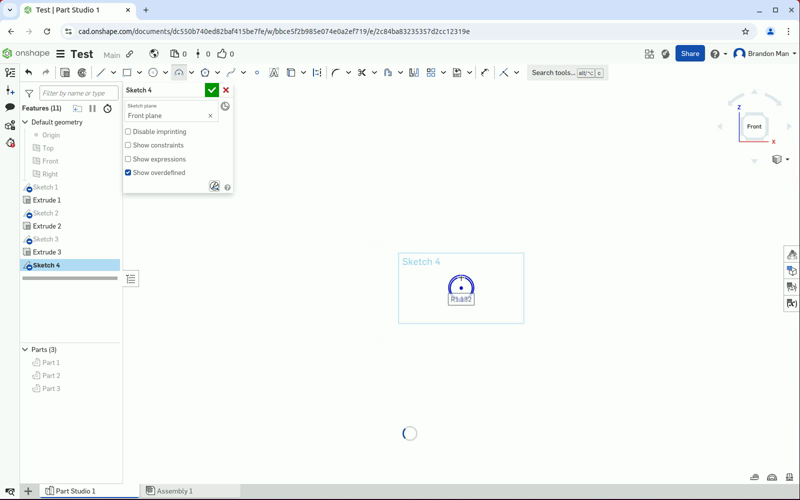
scroll(-6)
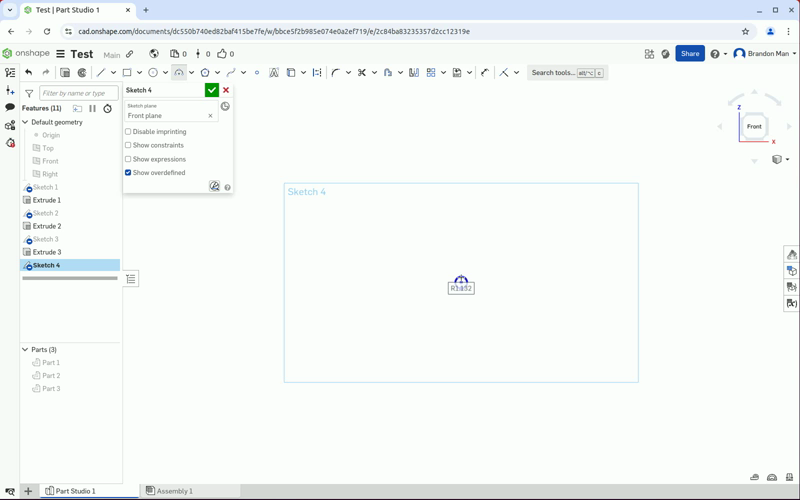
key_up(shift)
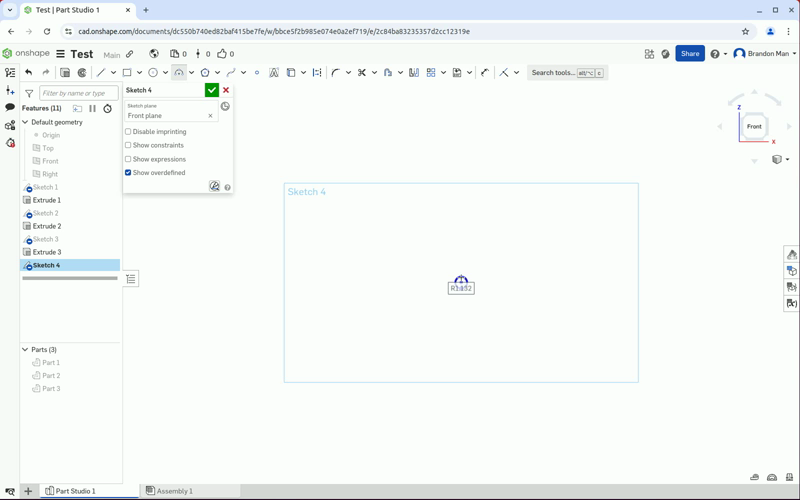
key(esc)
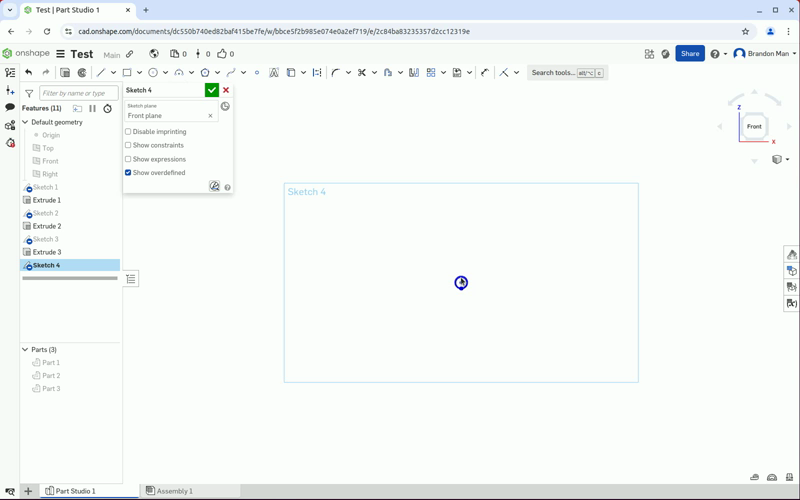
key(l)
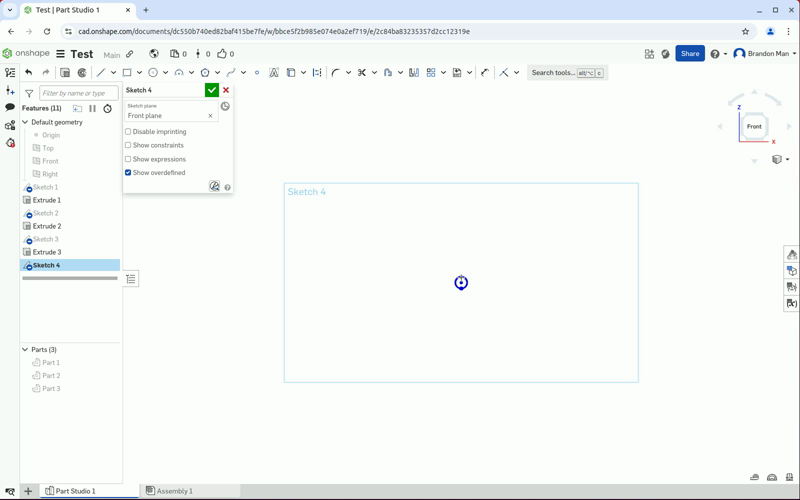
mouse_move(460, 288)
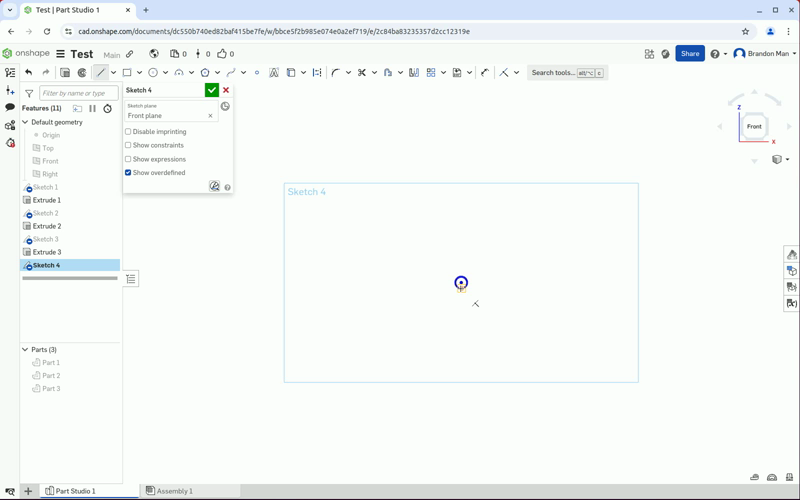
scroll(6)
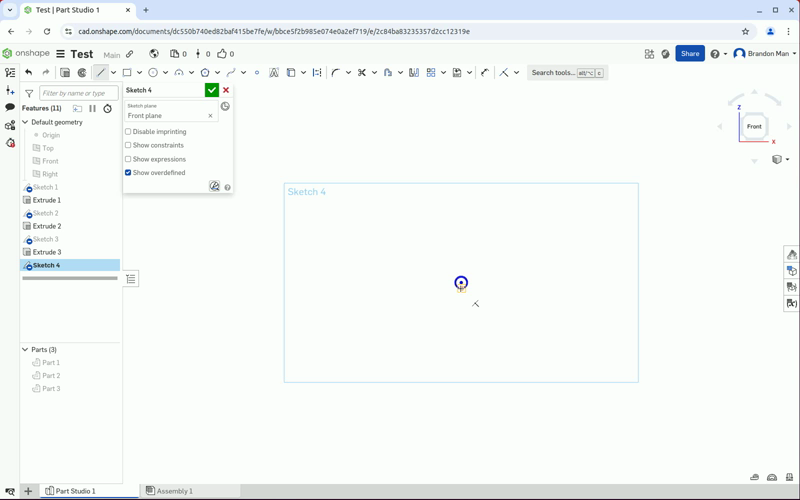
scroll(6)
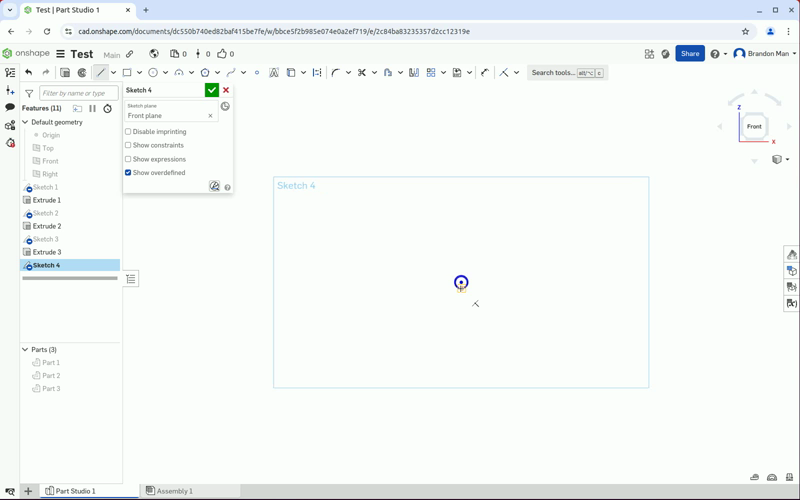
scroll(6)
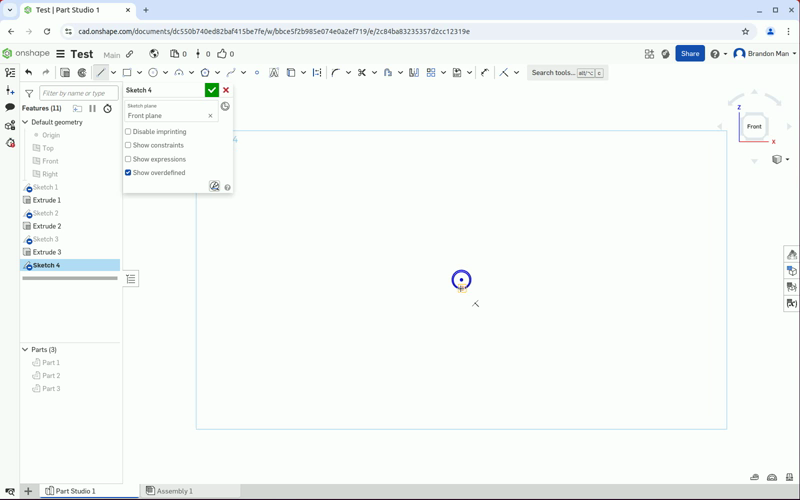
scroll(6)
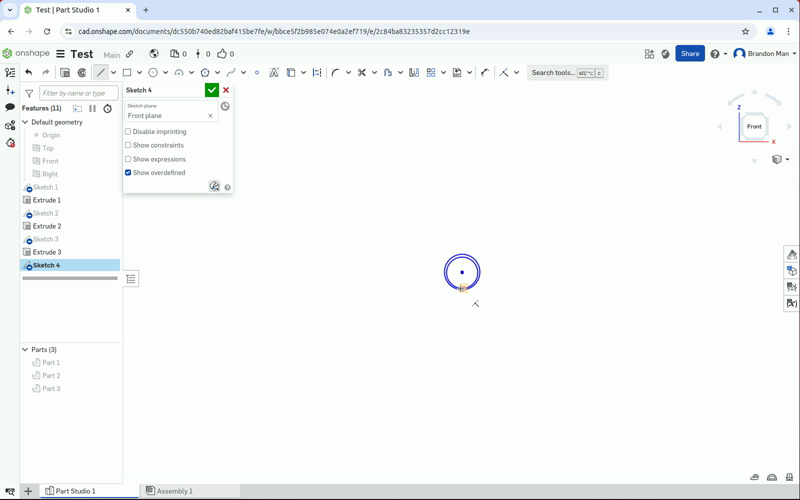
scroll(6)
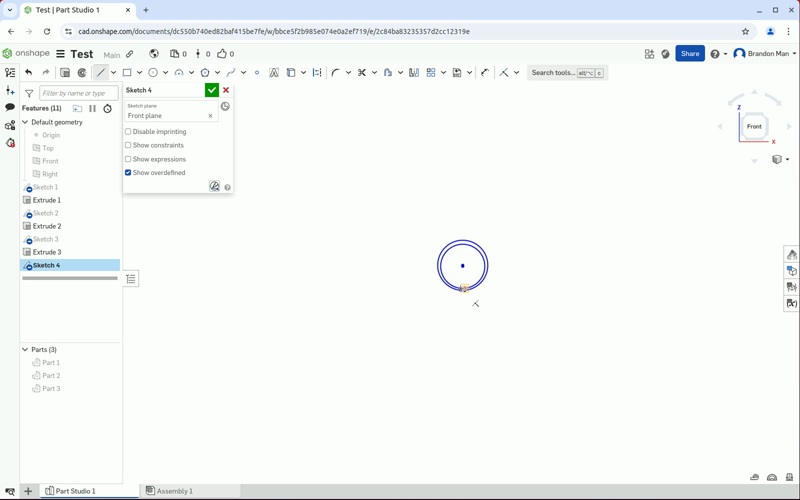
scroll(6)
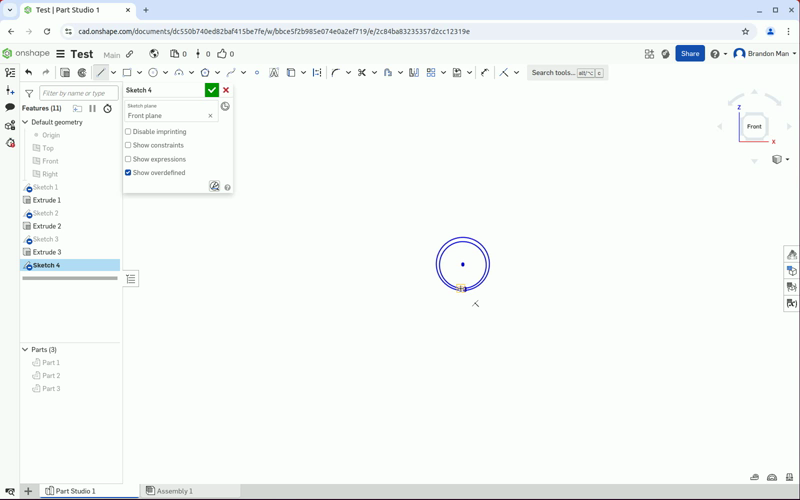
scroll(6)
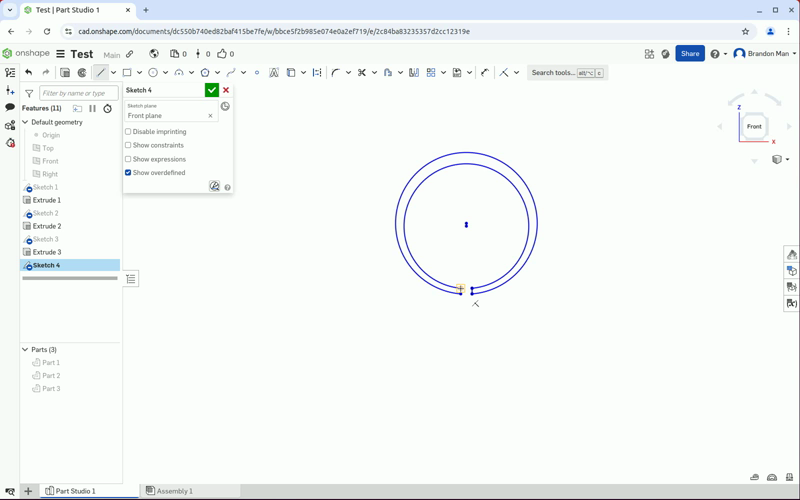
click(460, 288)
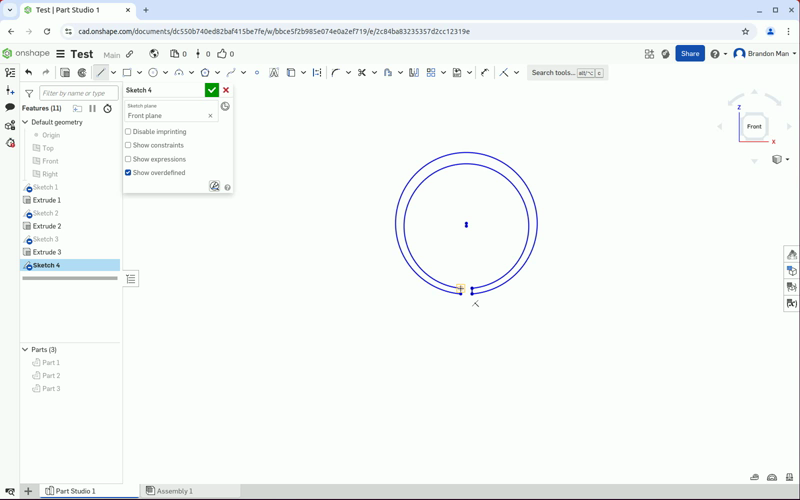
scroll(-6)
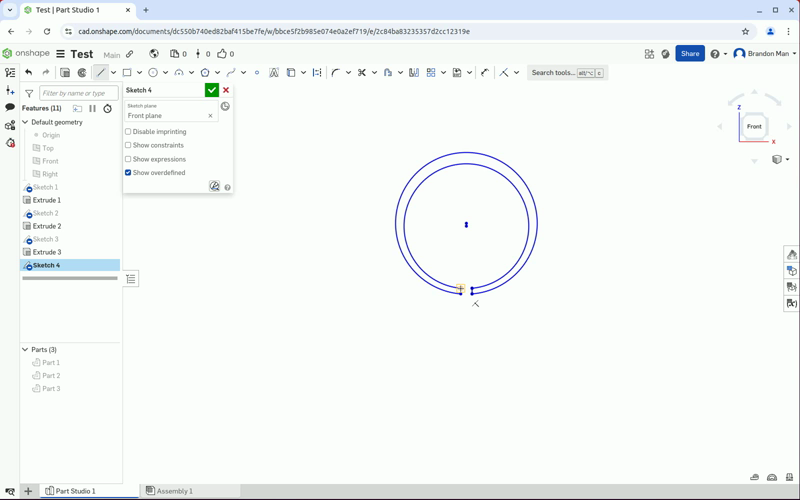
scroll(-6)
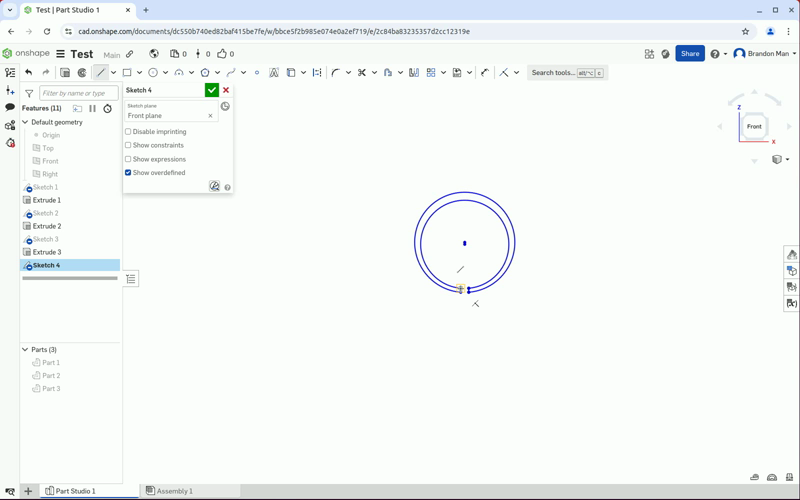
scroll(-6)
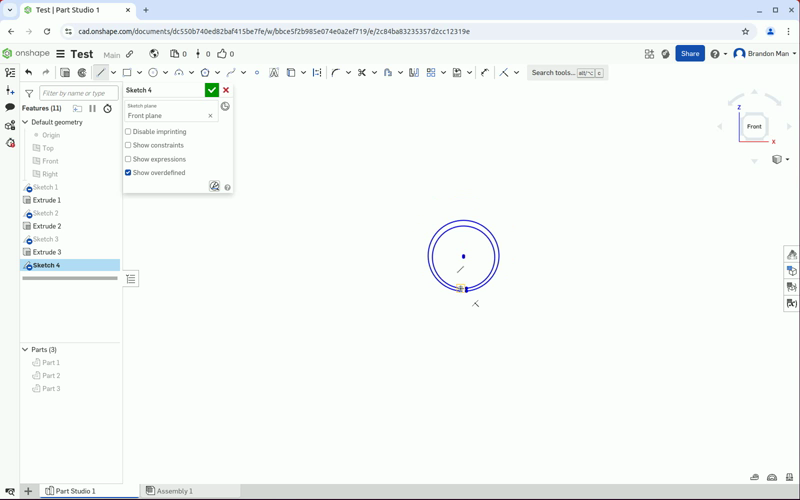
scroll(-6)
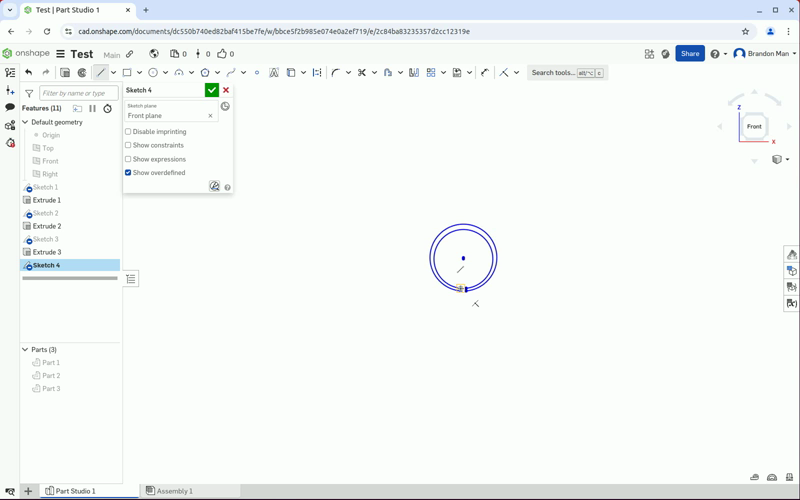
scroll(-6)
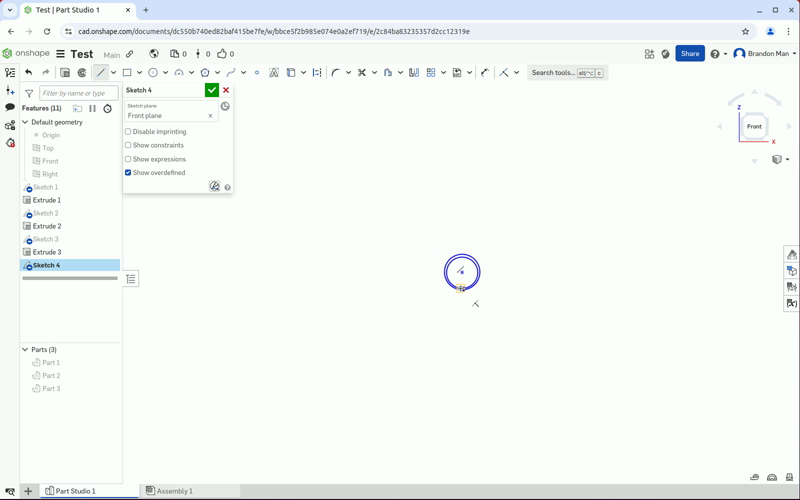
scroll(-6)
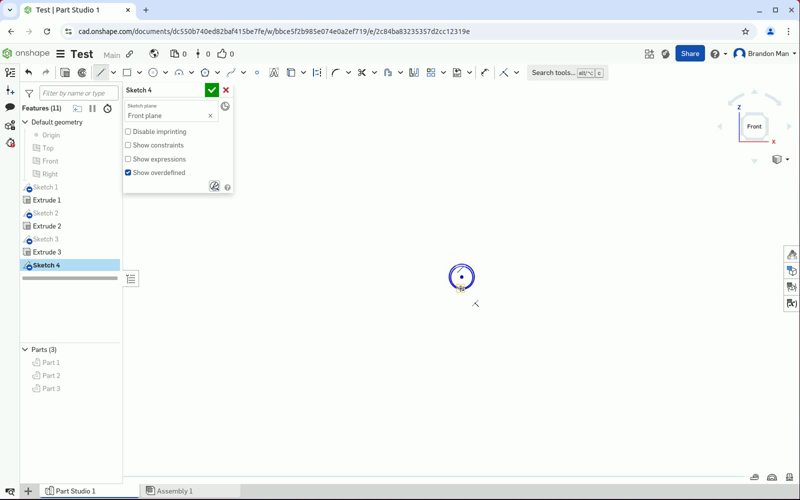
scroll(-6)
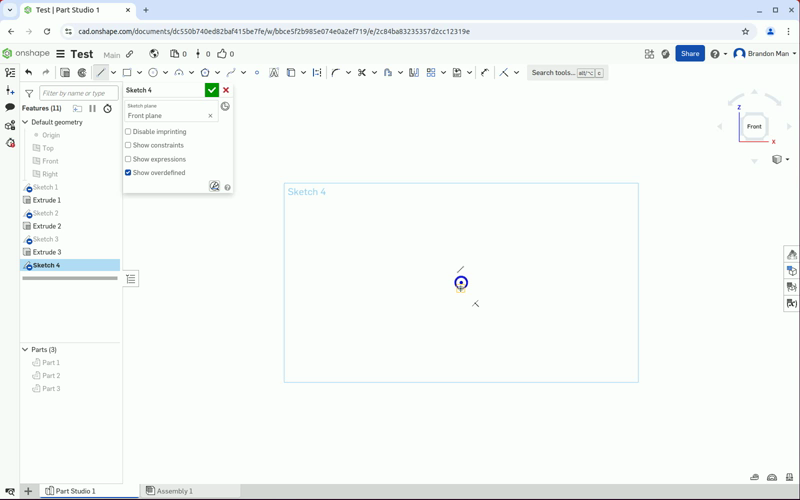
mouse_move(490, 288)
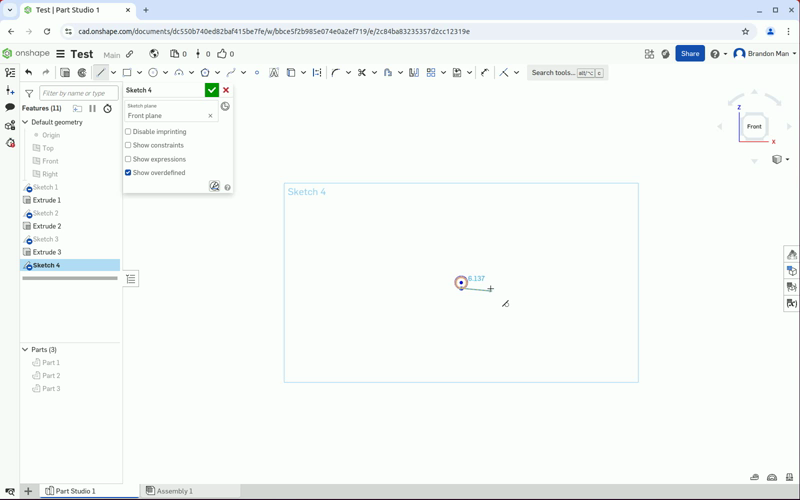
key_down(shift)
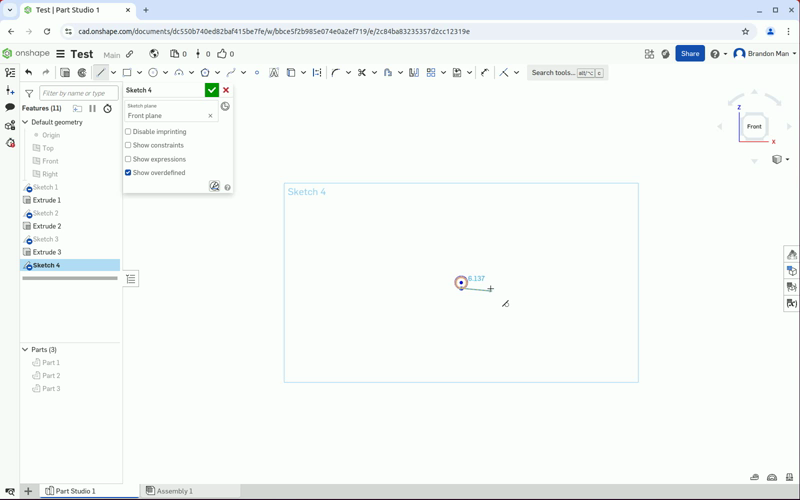
mouse_move(460, 288)
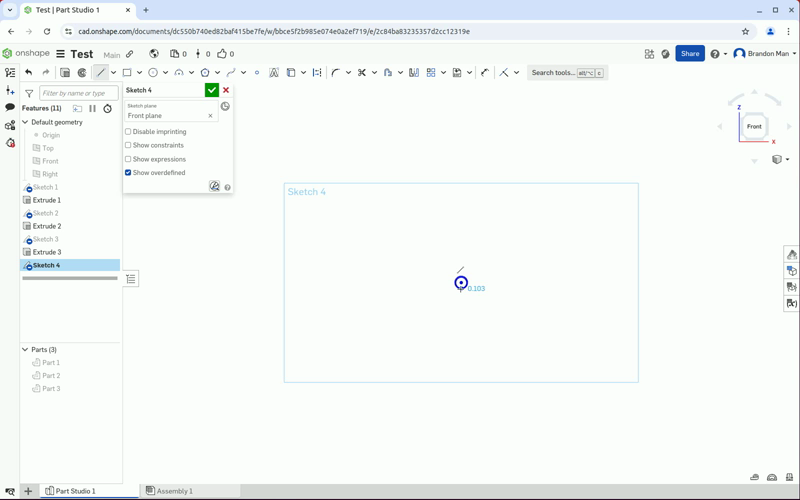
scroll(6)
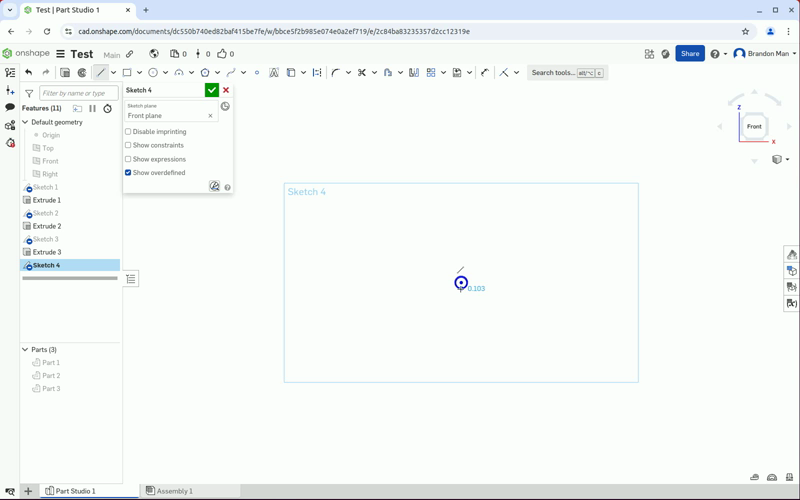
scroll(6)
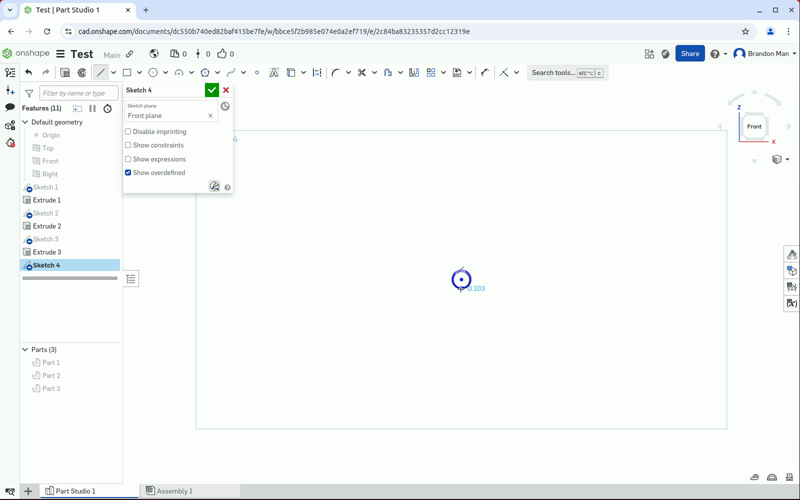
scroll(6)
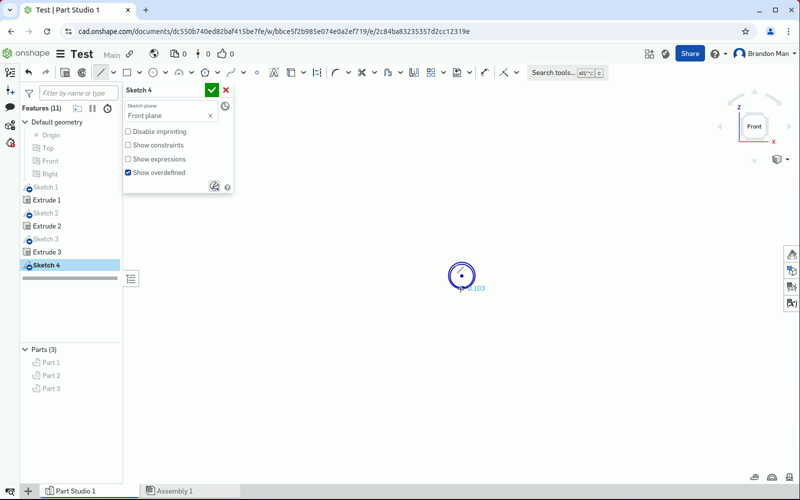
scroll(6)
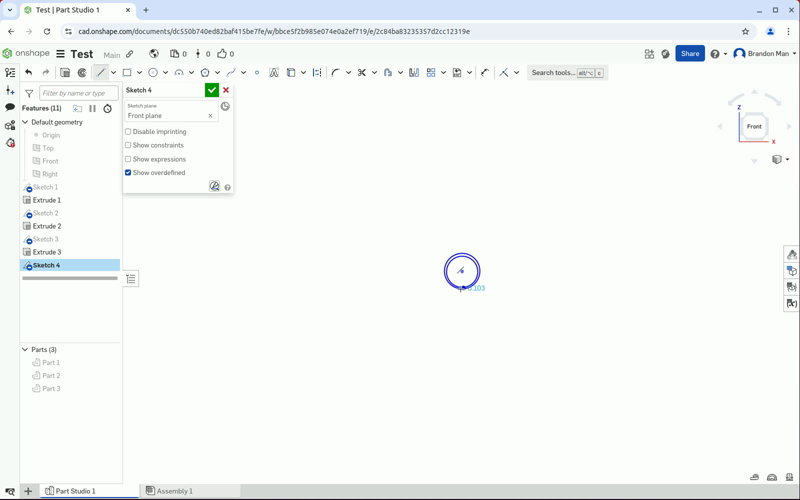
scroll(6)
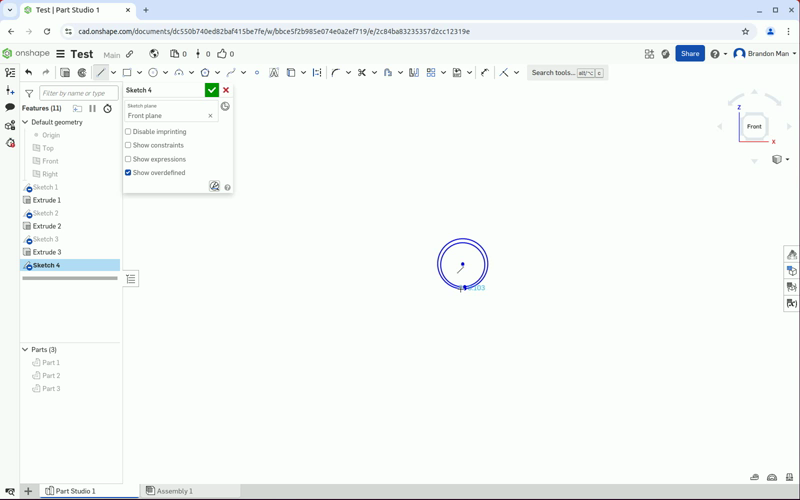
scroll(6)
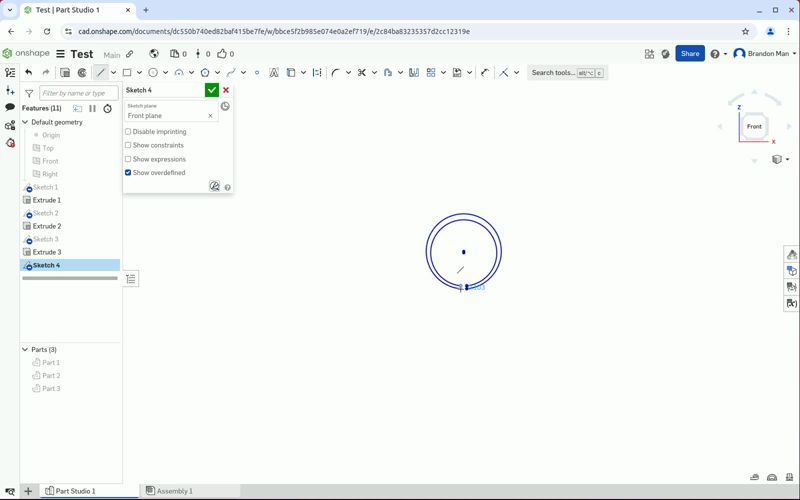
scroll(6)
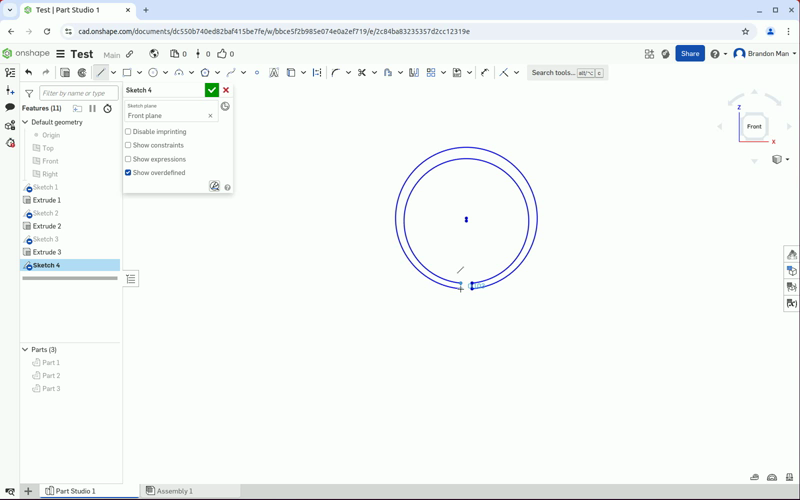
key_up(shift)
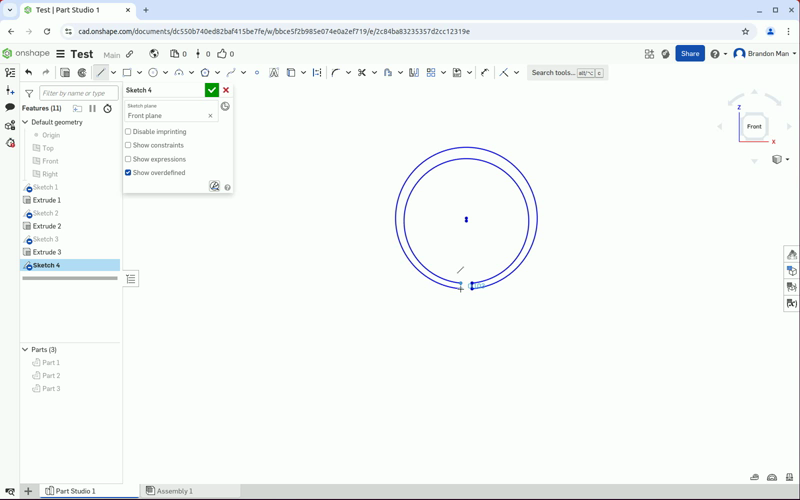
click(460, 288)
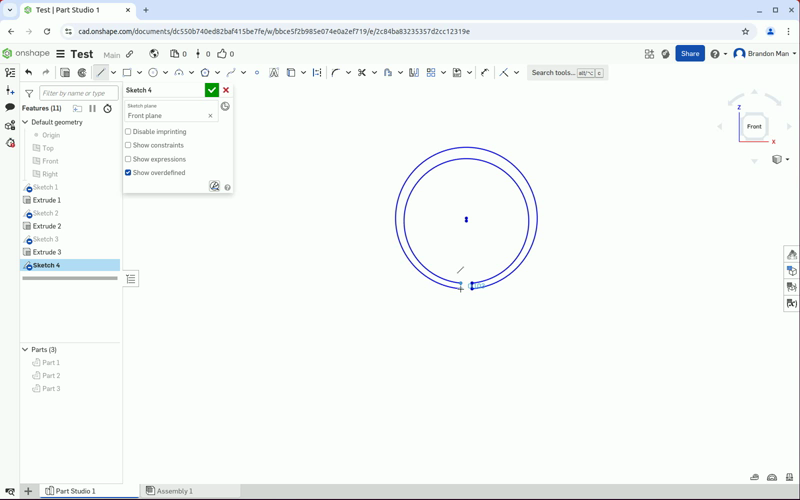
scroll(-6)
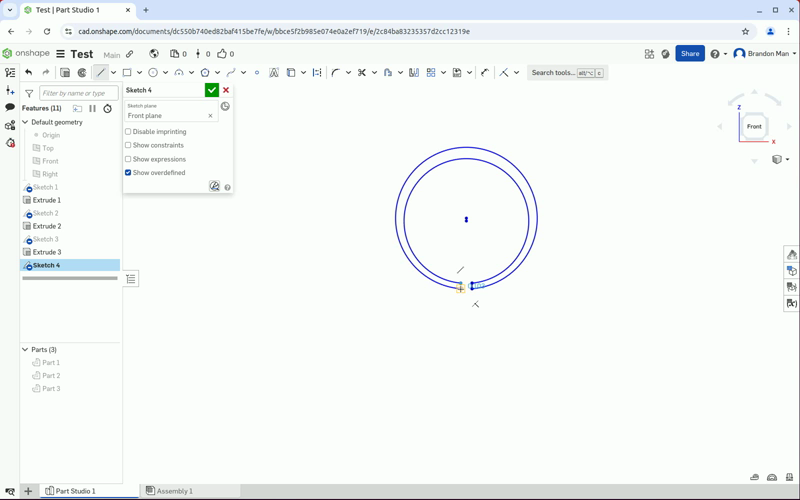
scroll(-6)
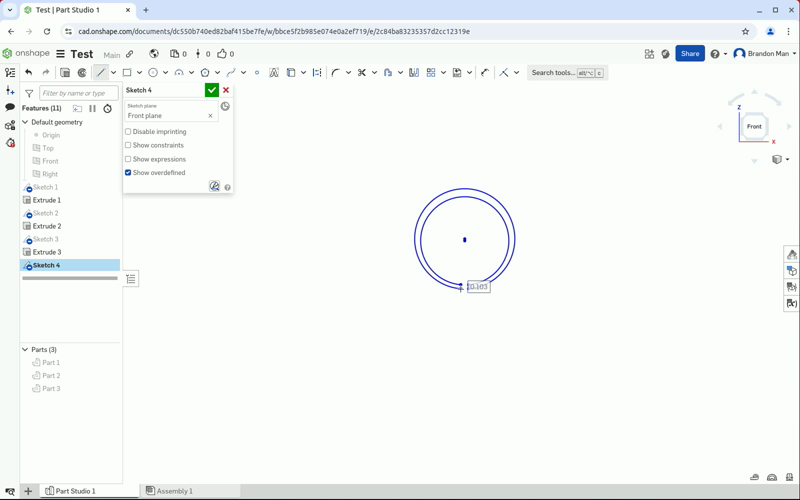
scroll(-6)
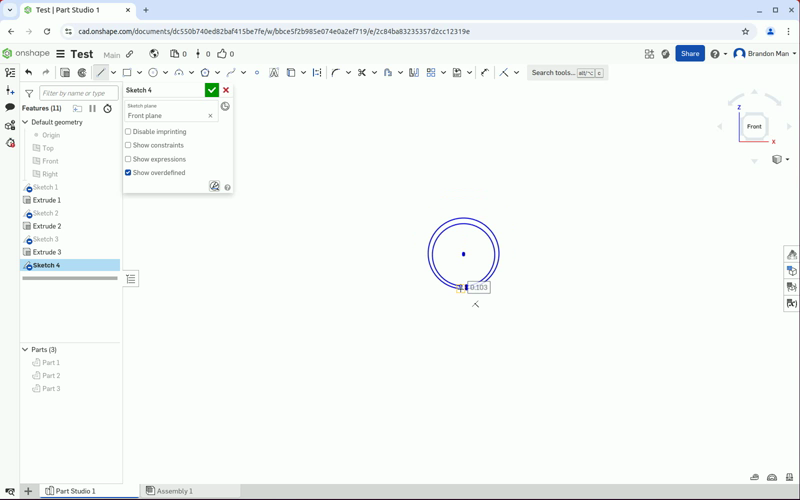
scroll(-6)
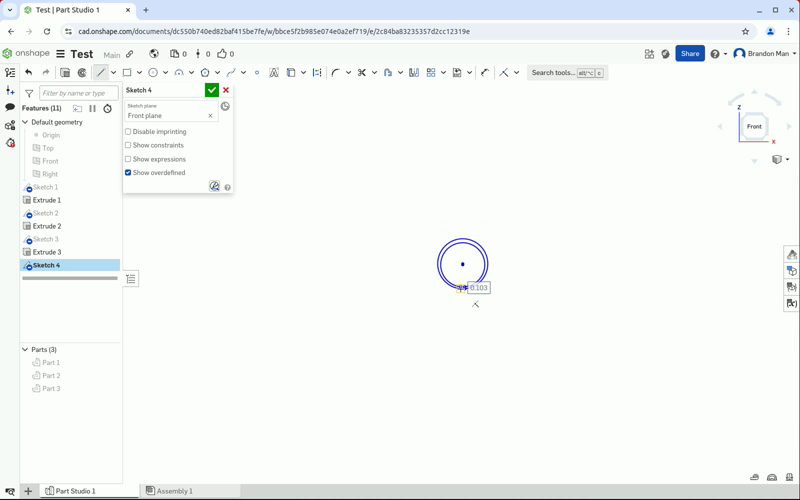
scroll(-6)
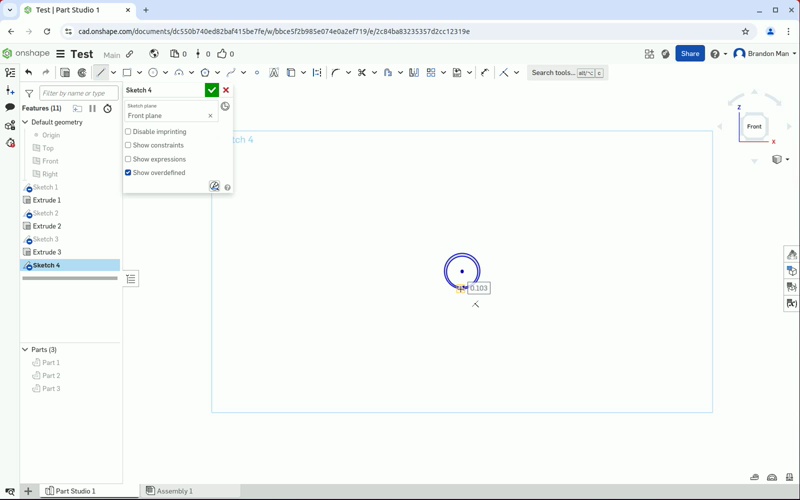
scroll(-6)
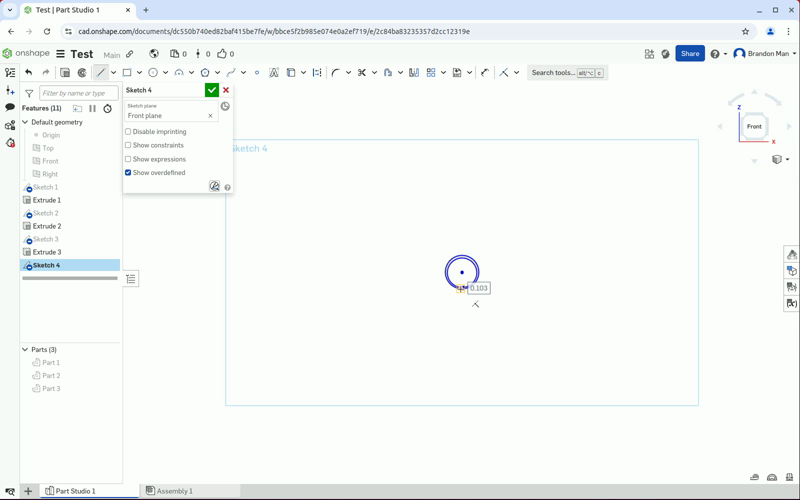
scroll(-6)
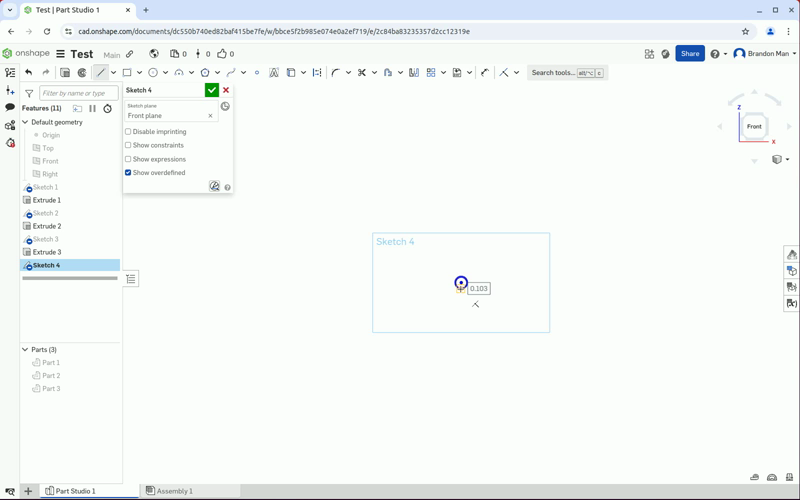
key(esc)
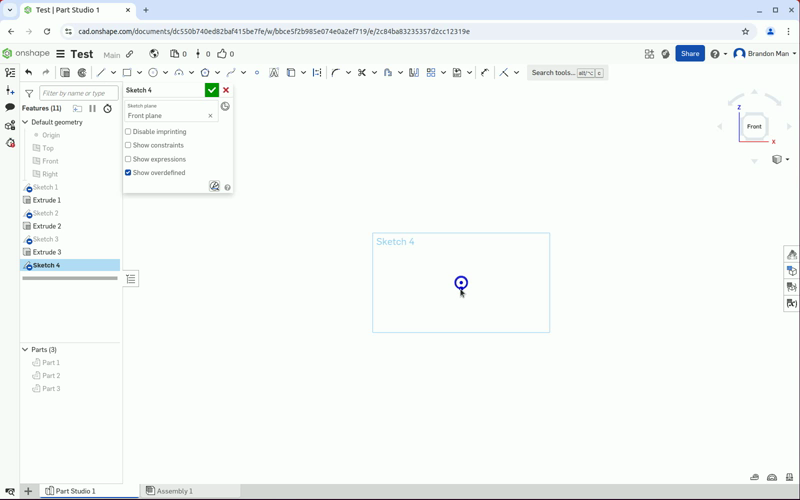
mouse_move(458, 276)
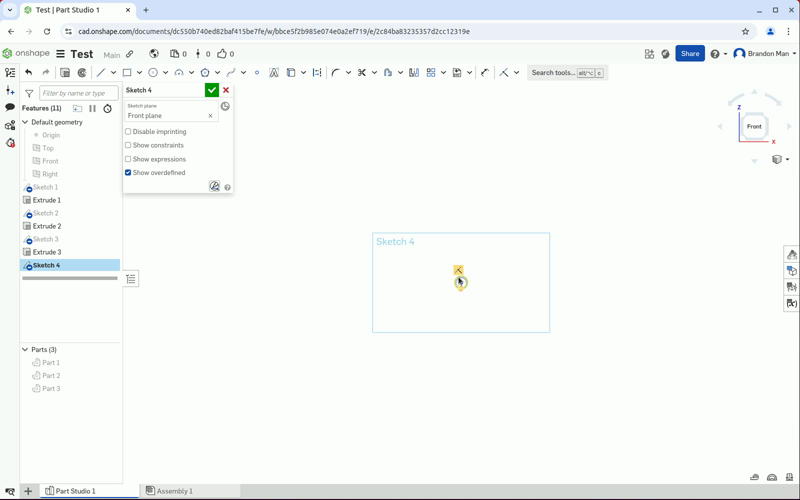
scroll(6)
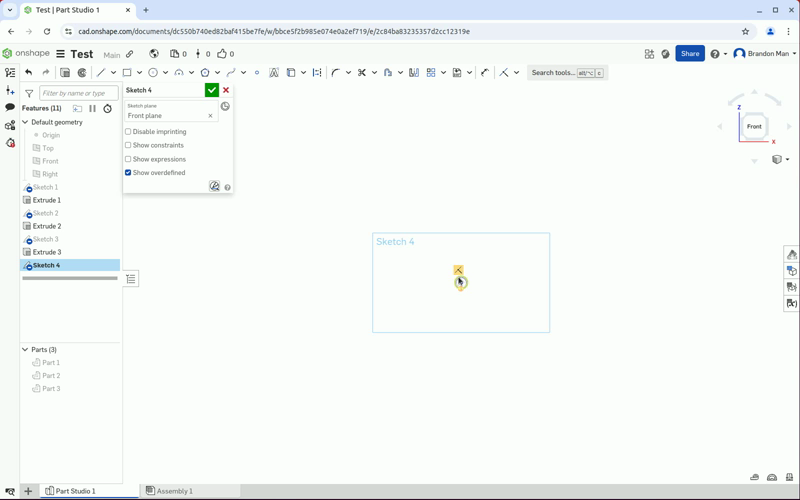
scroll(6)
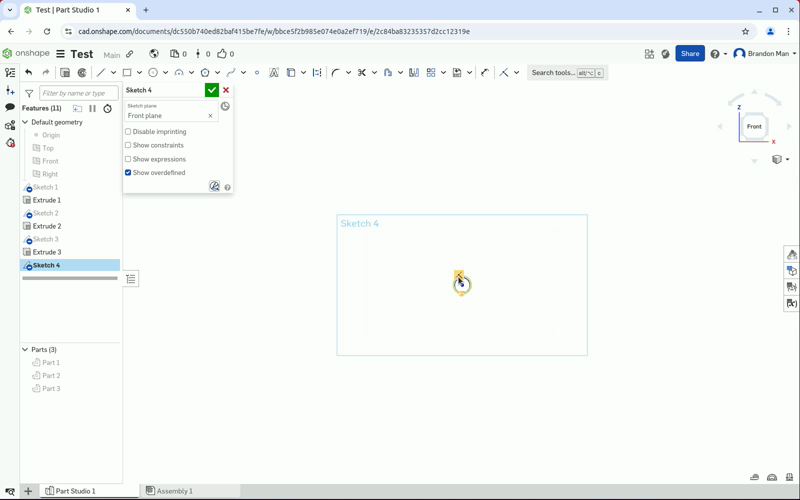
scroll(6)
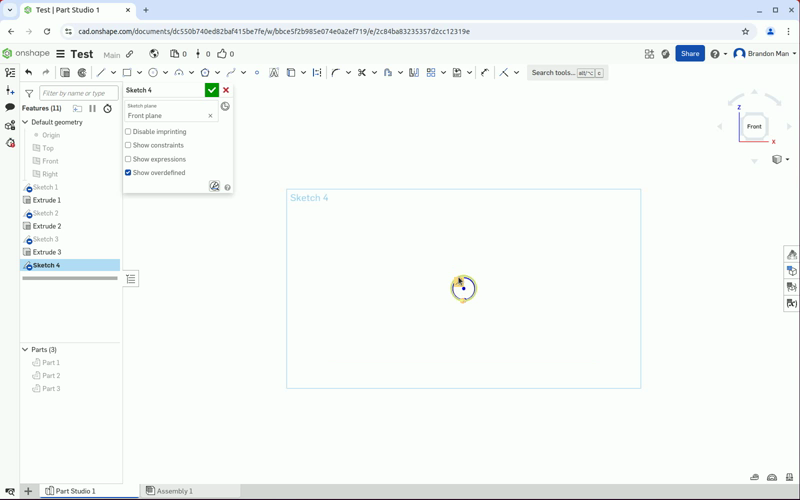
scroll(6)
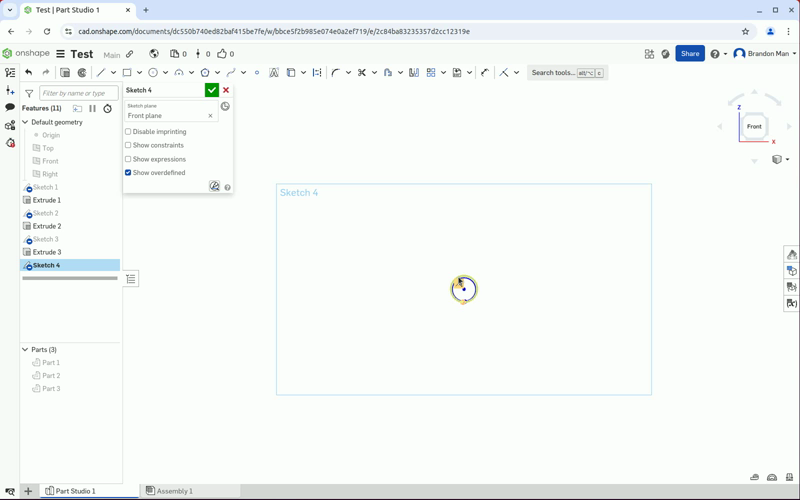
scroll(6)
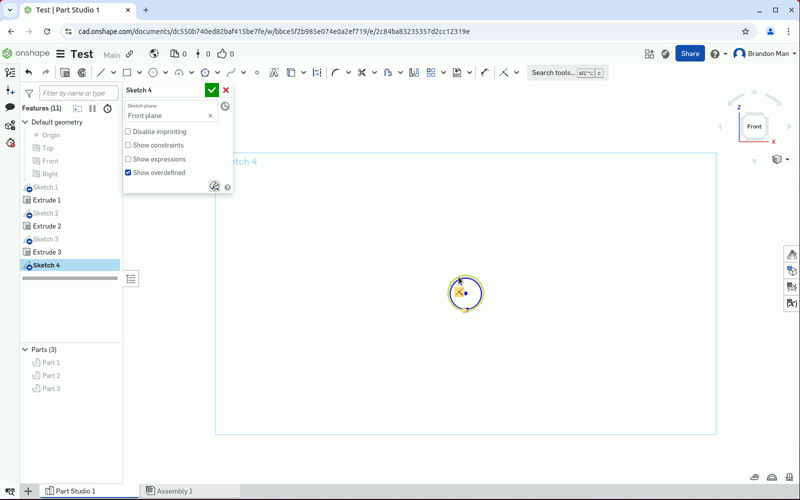
scroll(6)
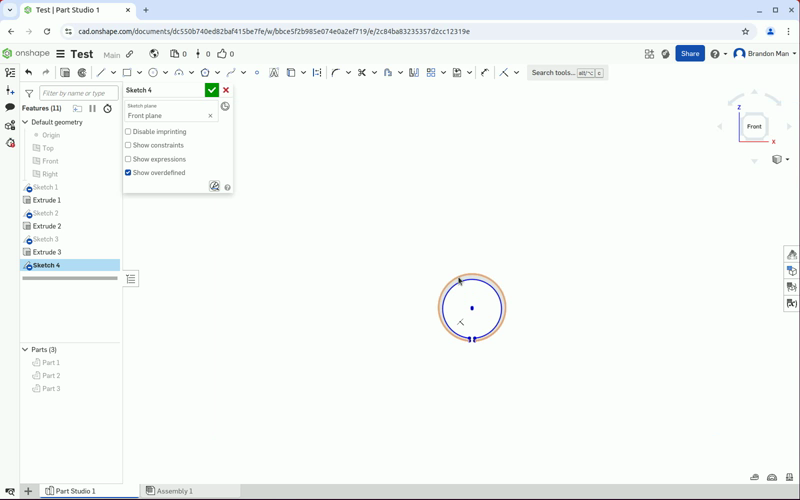
scroll(6)
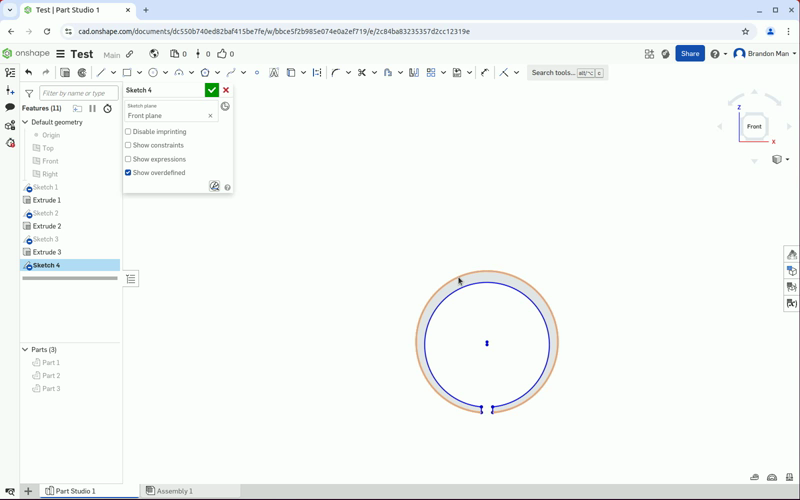
click(458, 276)
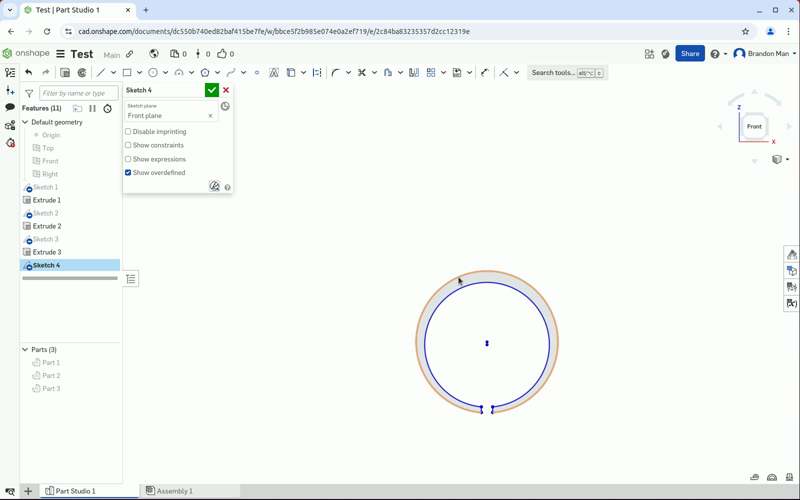
scroll(-6)
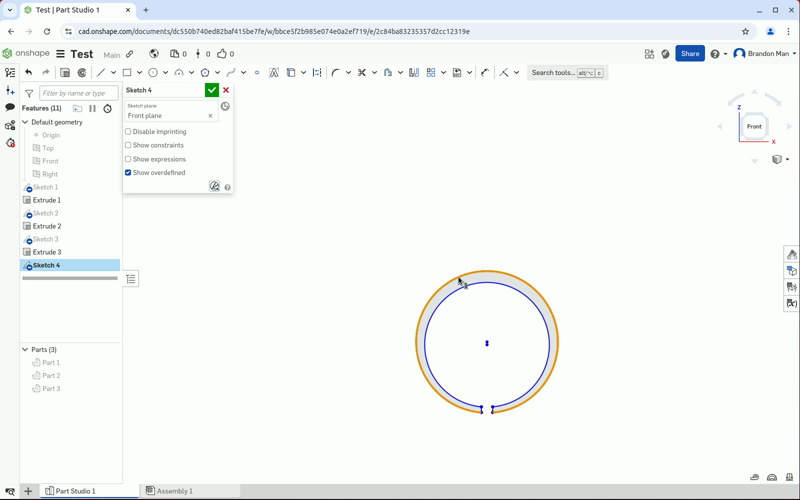
scroll(-6)
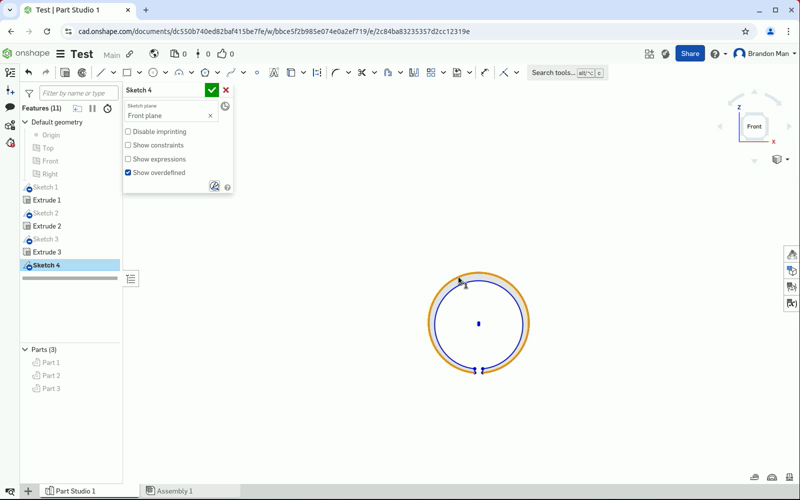
scroll(-6)
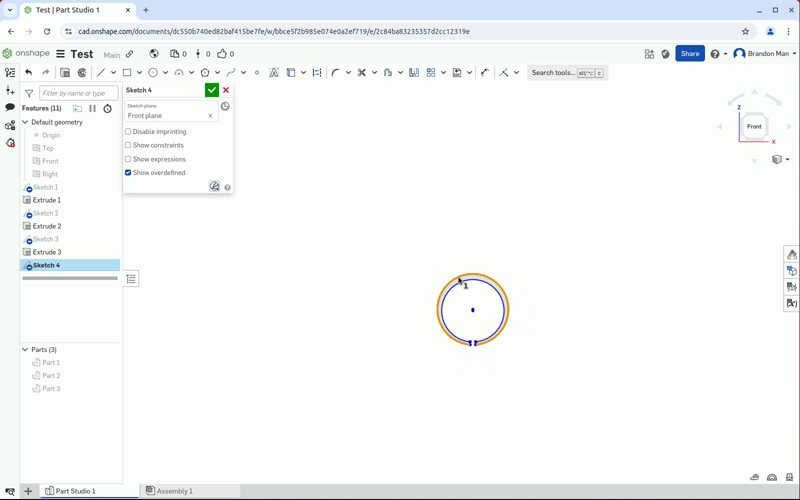
scroll(-6)
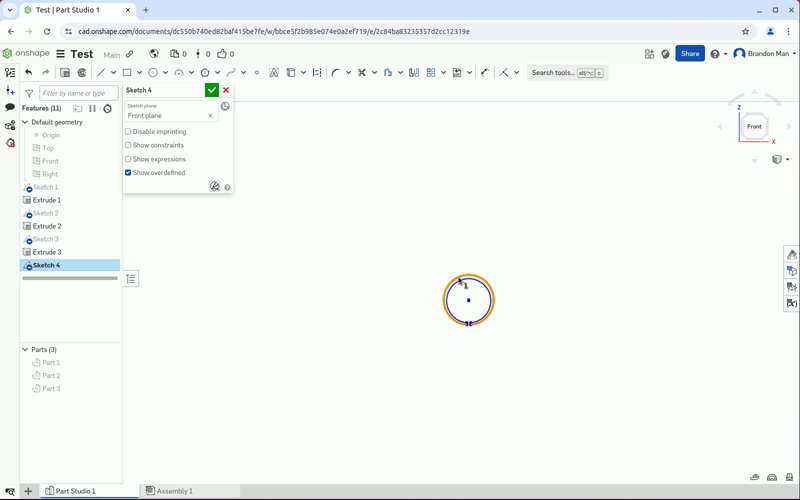
scroll(-6)
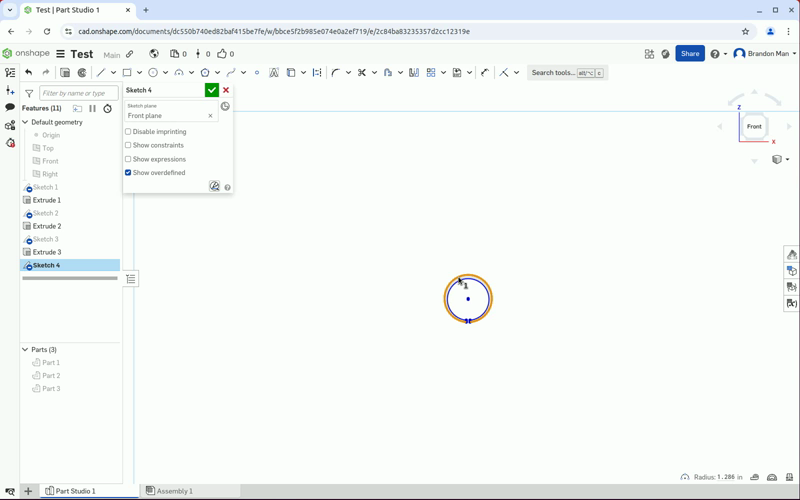
scroll(-6)
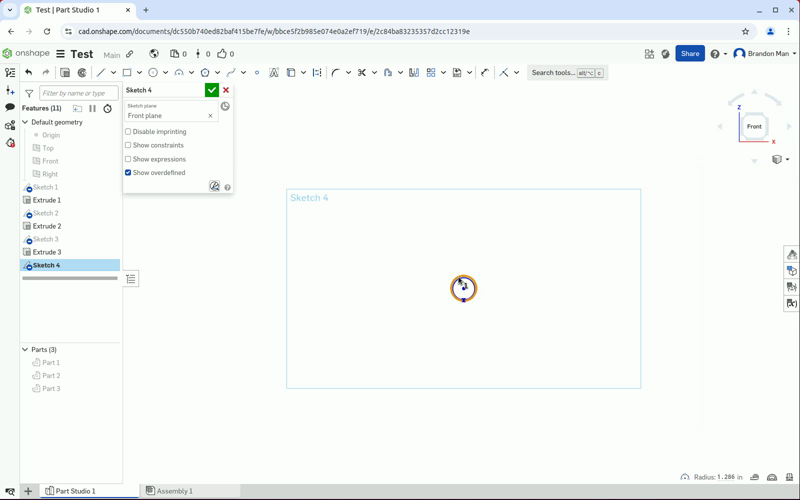
scroll(-6)
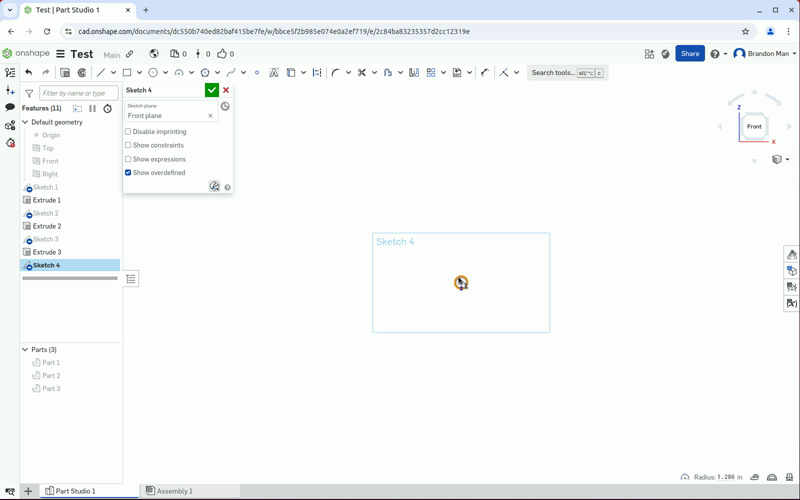
mouse_move(73, 352)
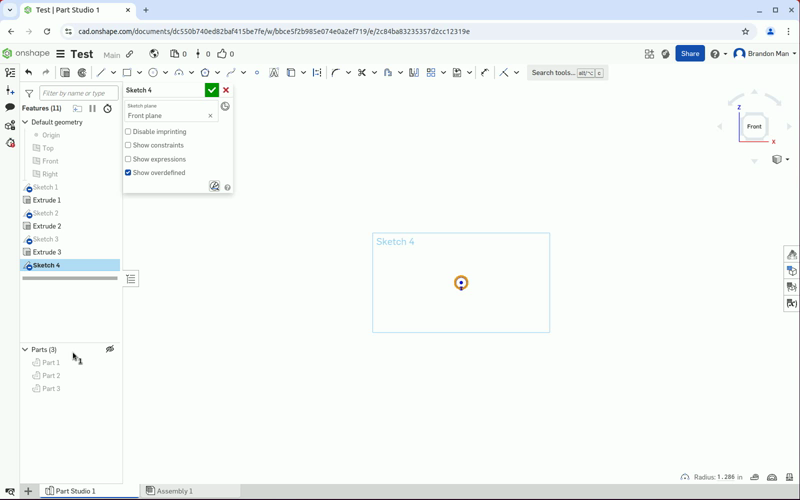
key(shift+y)
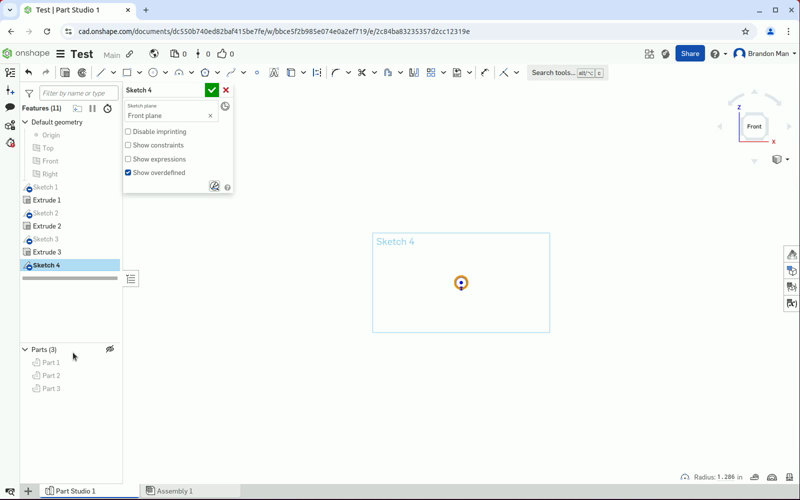
key(shift+e)
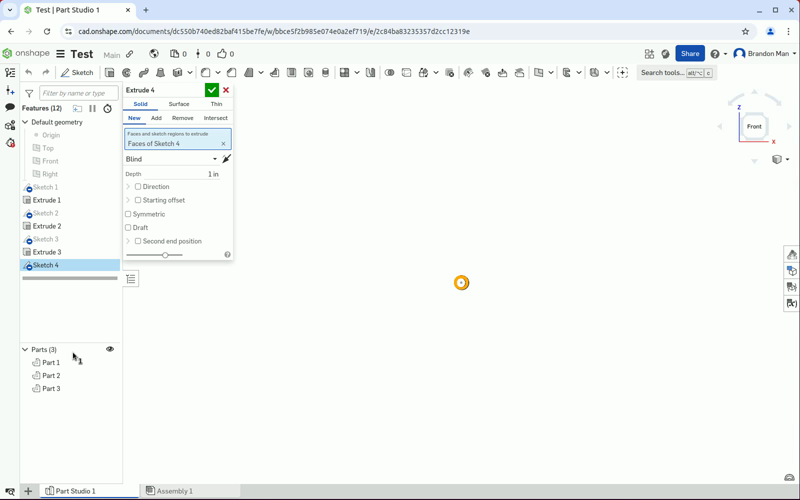
mouse_move(143, 106)
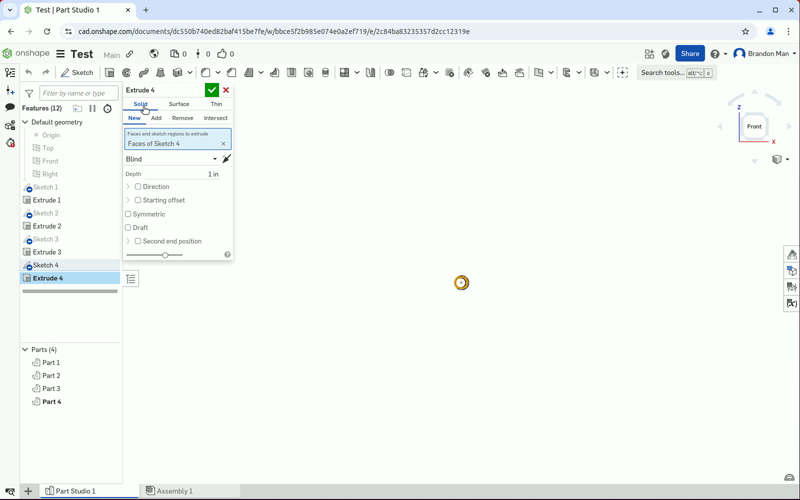
click(143, 106)
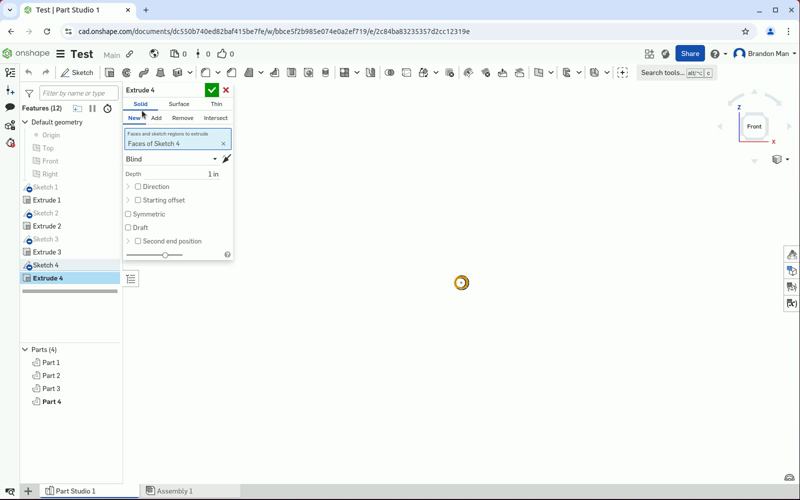
mouse_move(137, 120)
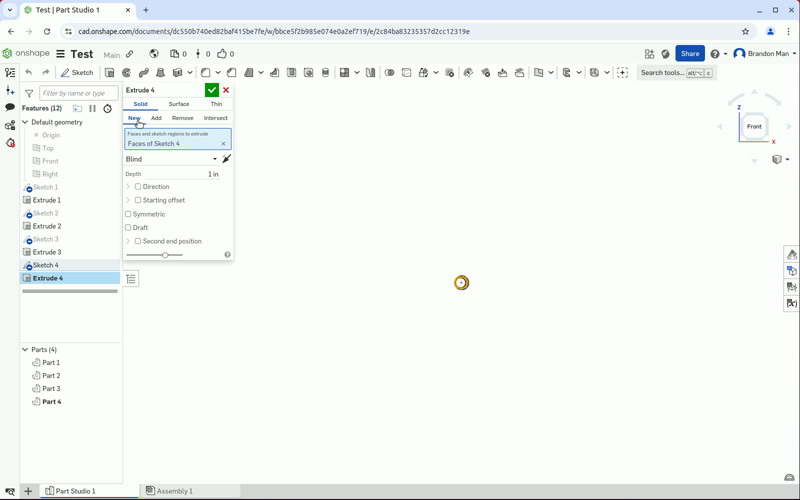
click(137, 120)
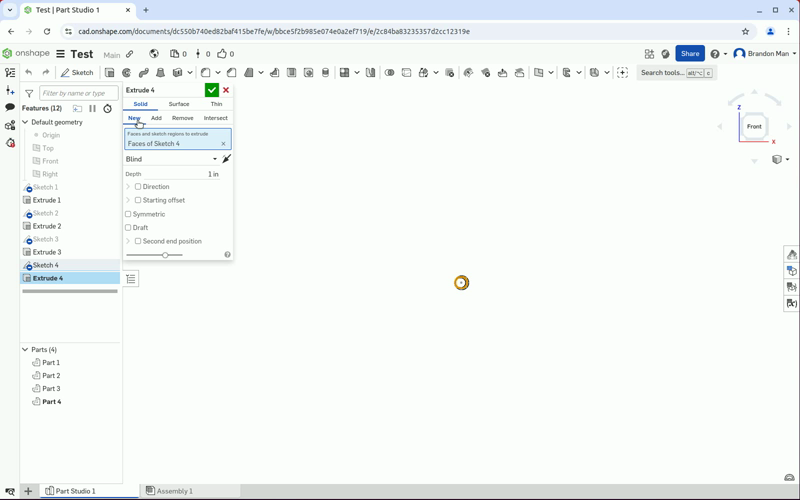
key(tab, 4)
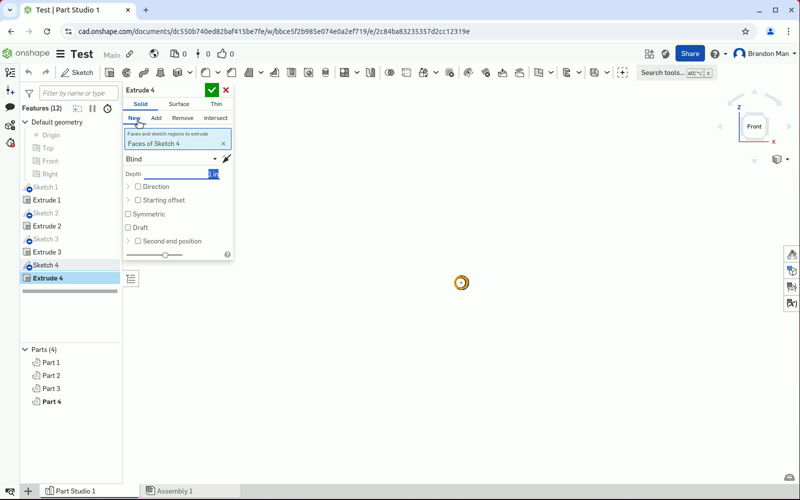
text(17.572)
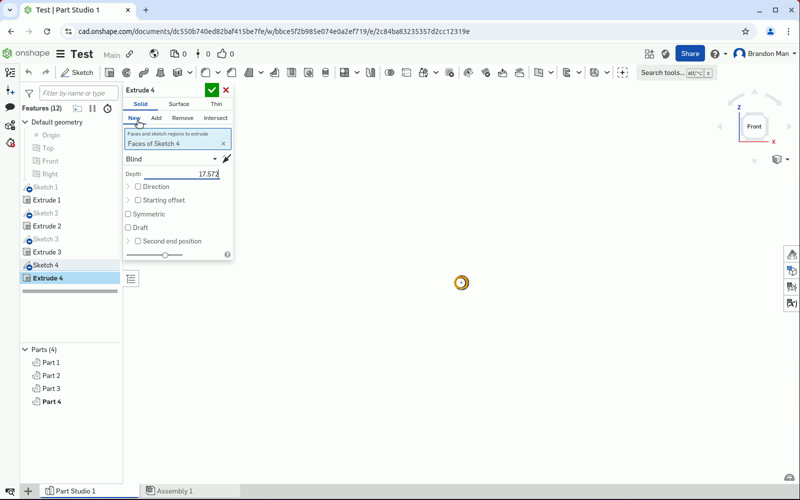
key(enter)
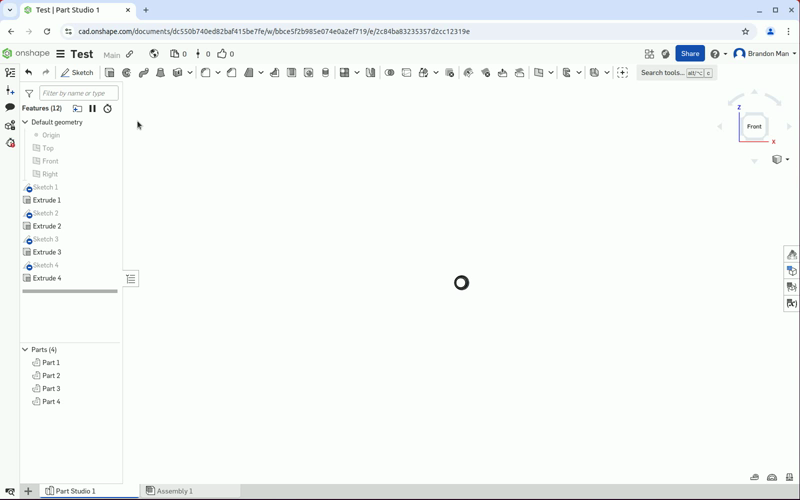
key(shift+h)
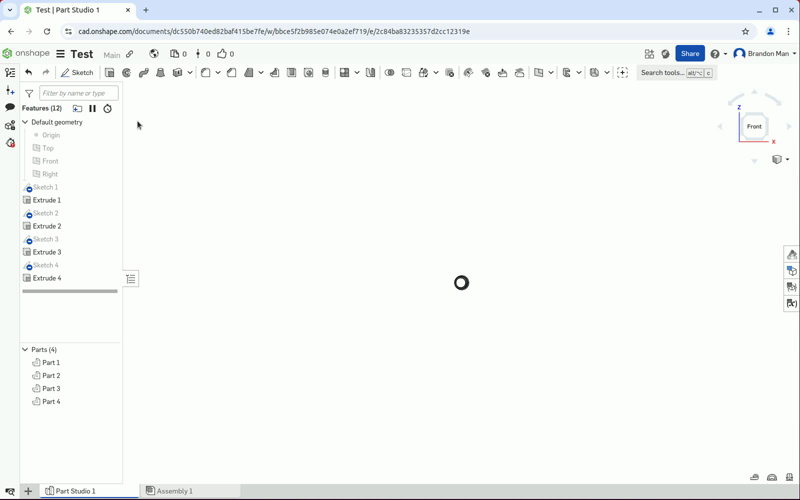
key(shift+h)
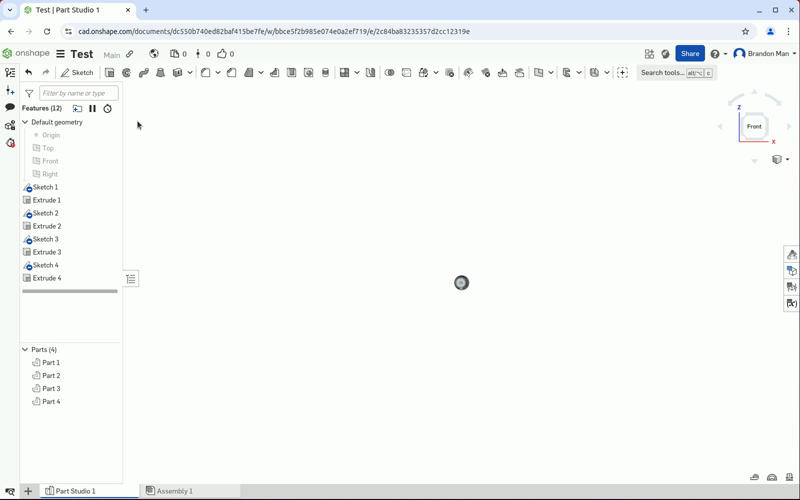
key(shift+7)
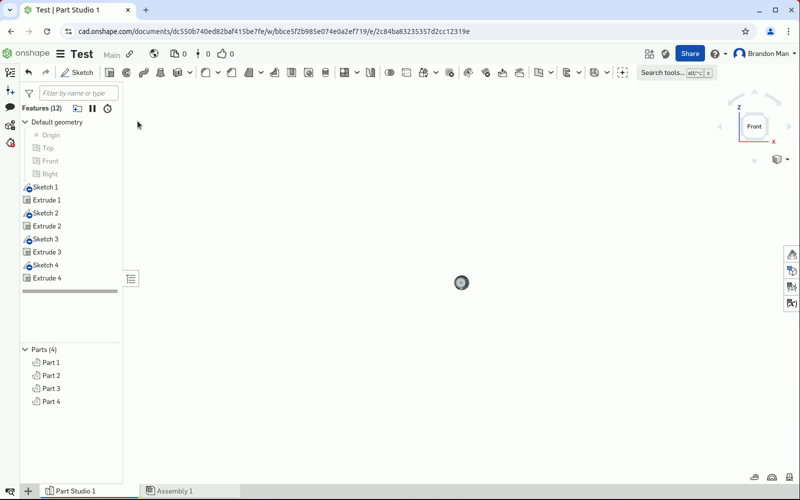
key(left, 2)
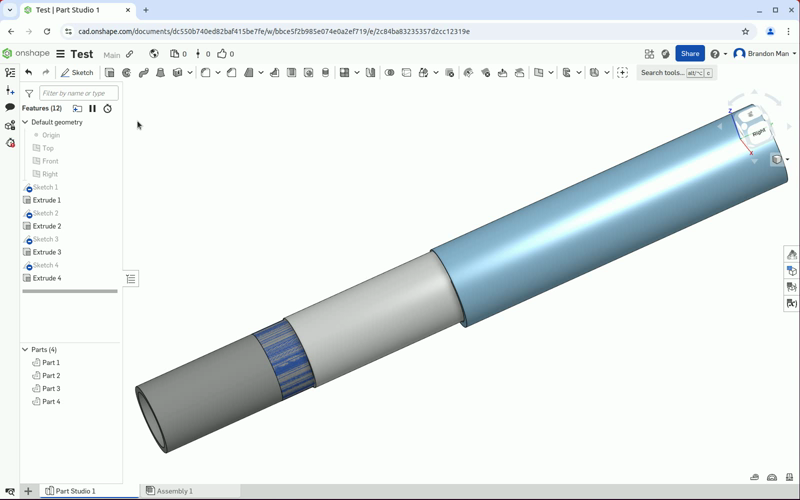
key(down, 2)
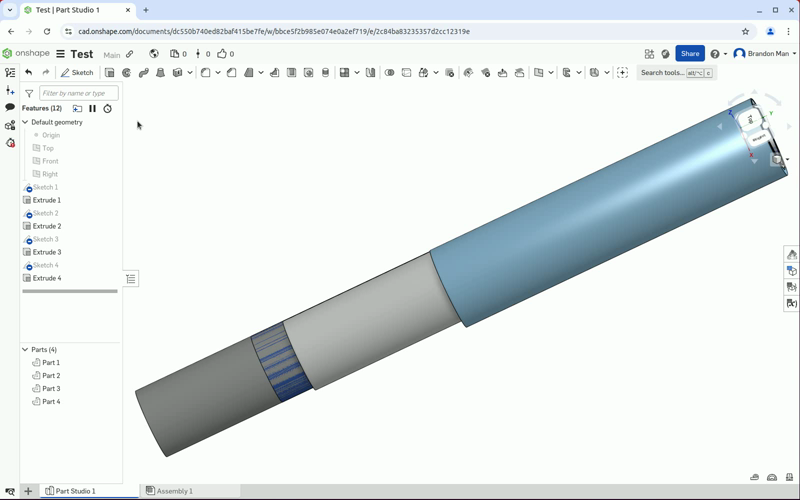
key(up, 2)
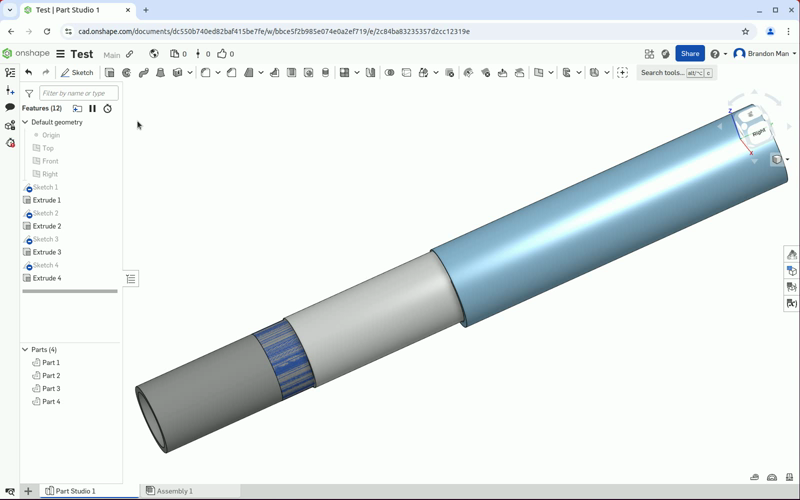
key(right, 2)
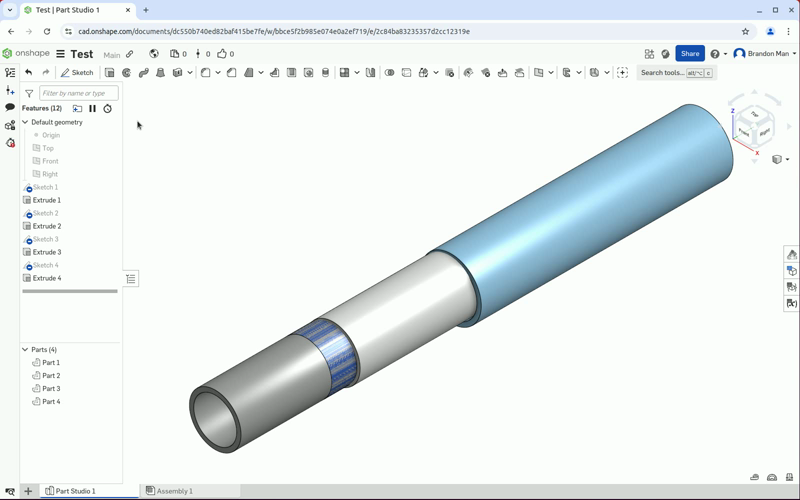
mouse_move(73, 189)
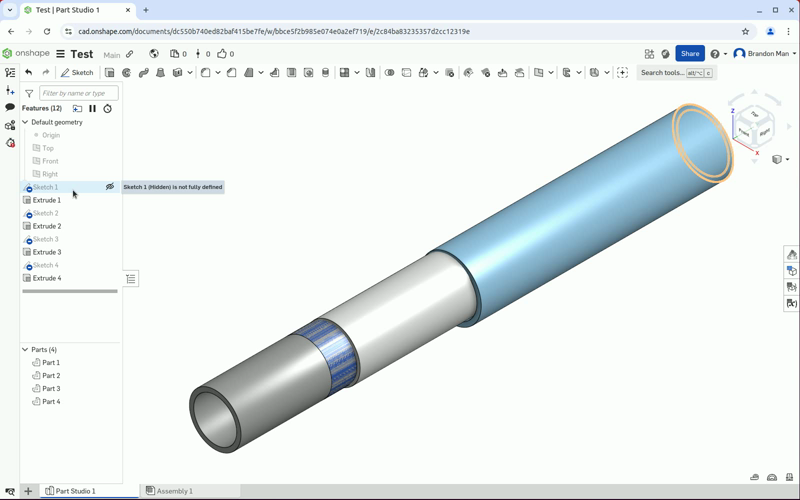
click(73, 189)